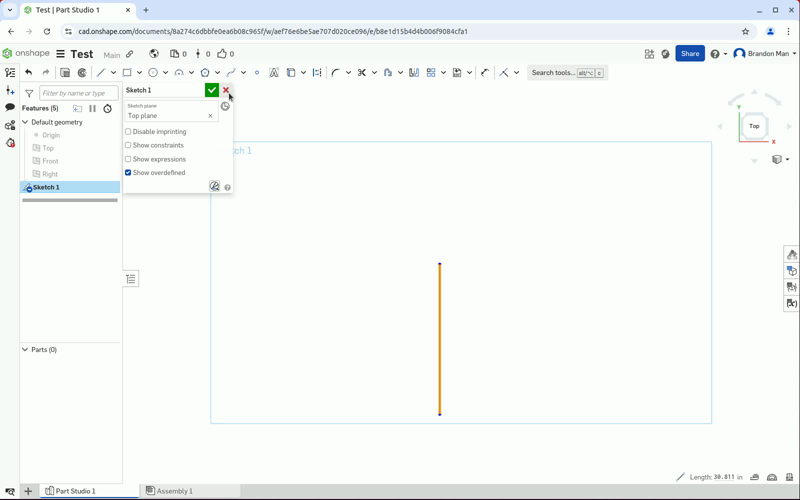
key(shift+h)
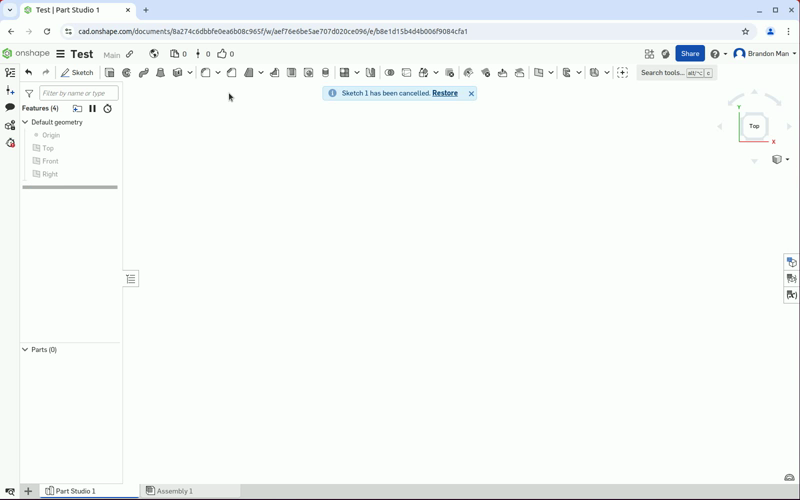
mouse_move(73, 352)
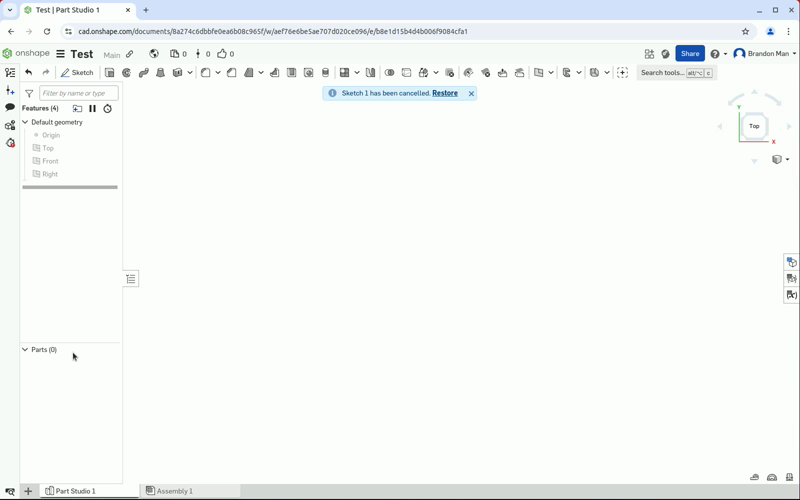
key(y)
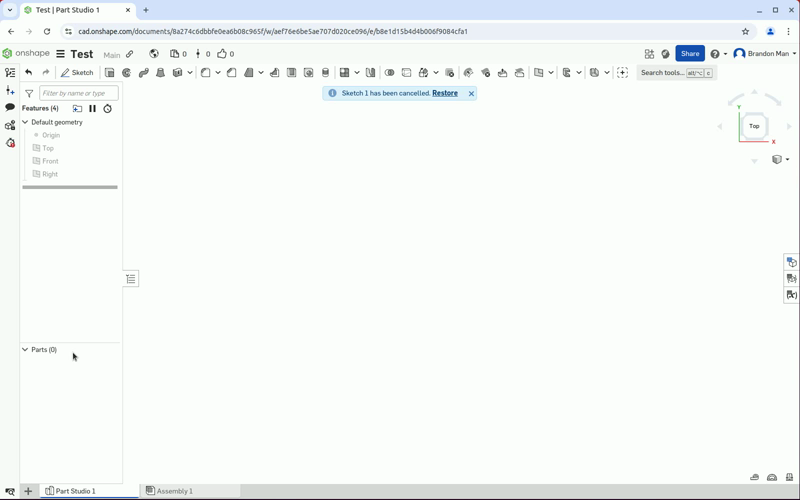
key(shift+p)
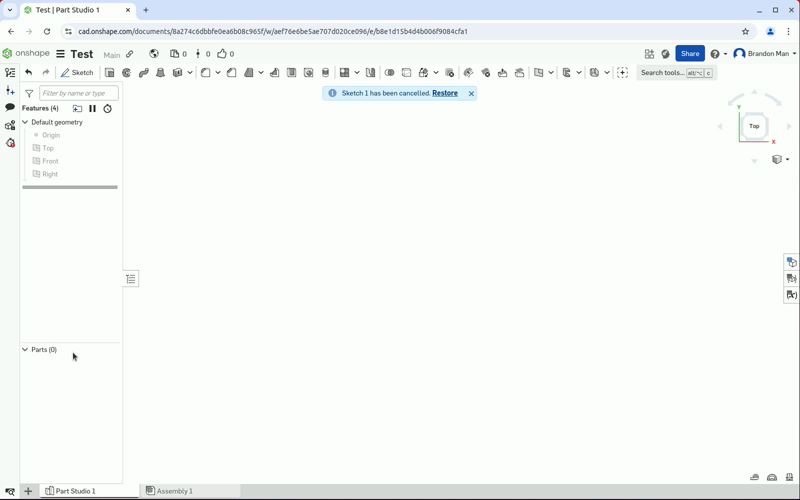
key(space)
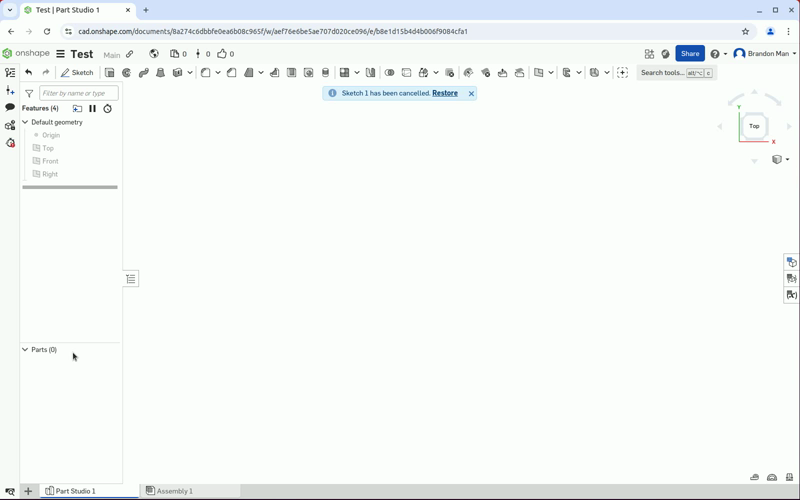
key_down(shift)
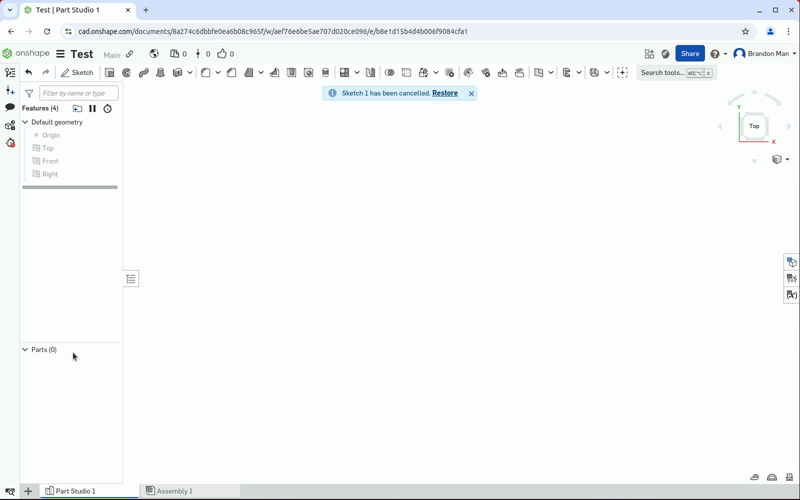
key(up)
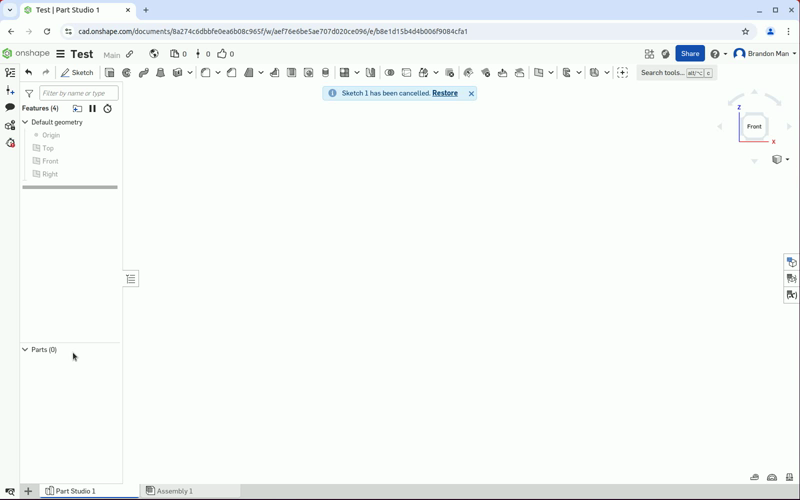
key_up(shift)
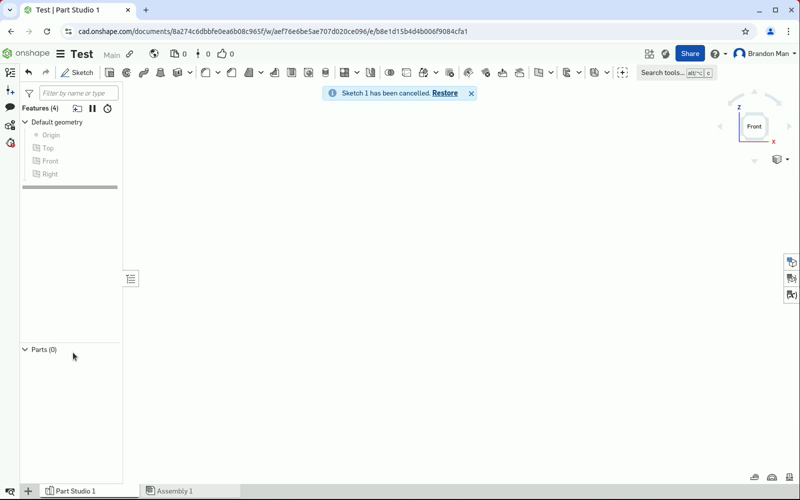
mouse_move(73, 352)
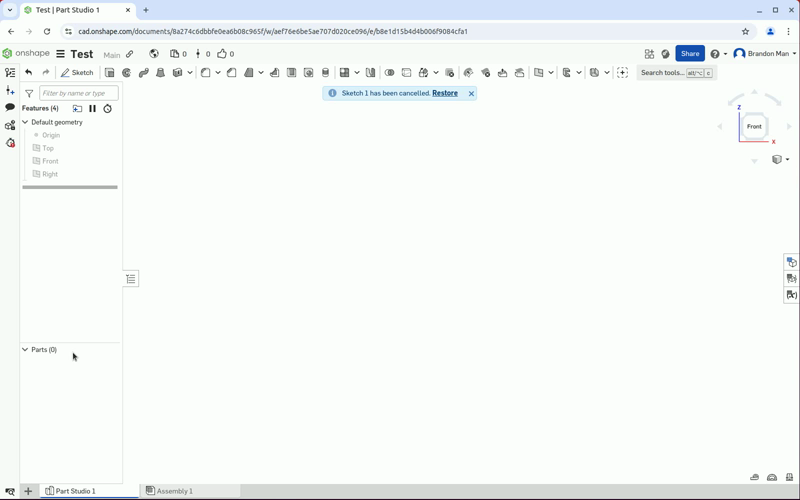
key(shift+y)
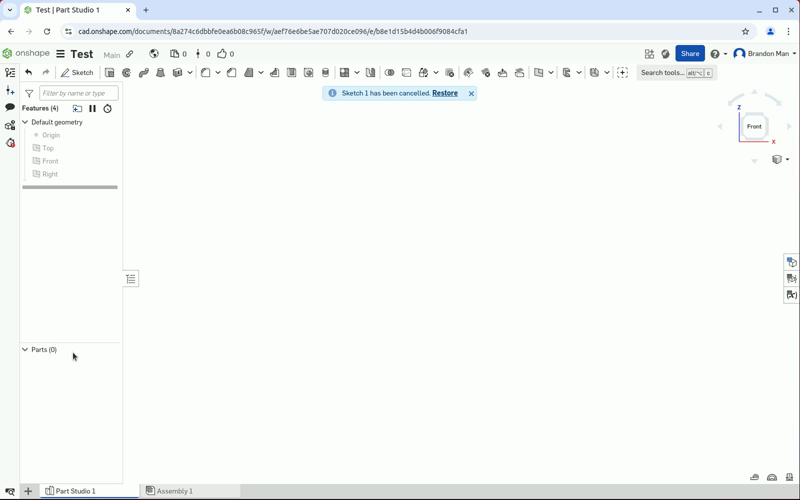
key(shift+s)
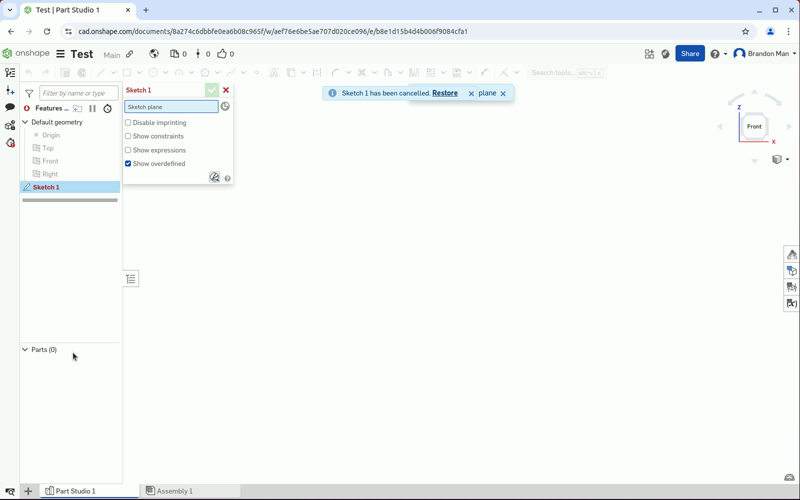
mouse_move(73, 163)
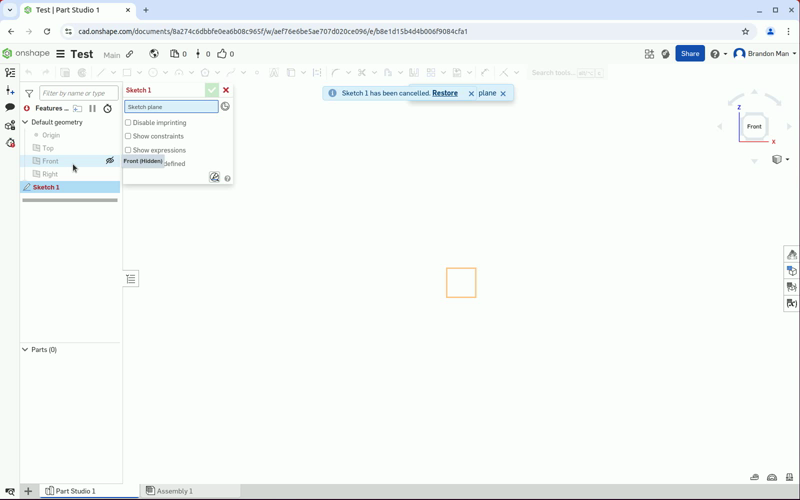
click(73, 163)
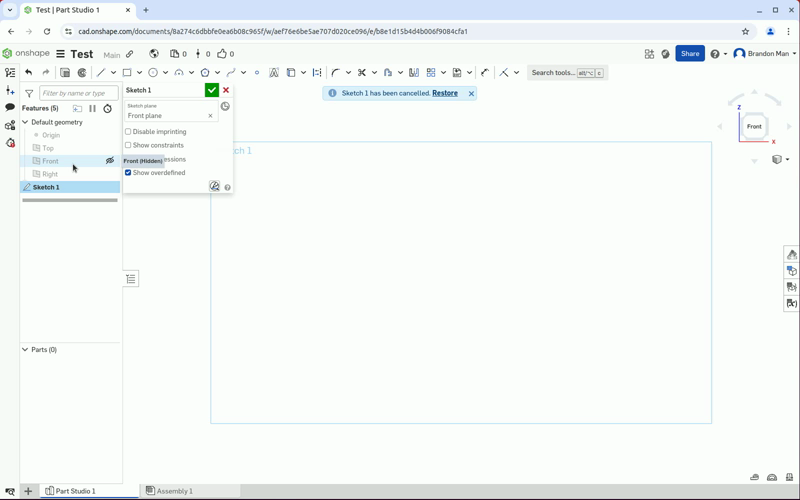
mouse_move(73, 352)
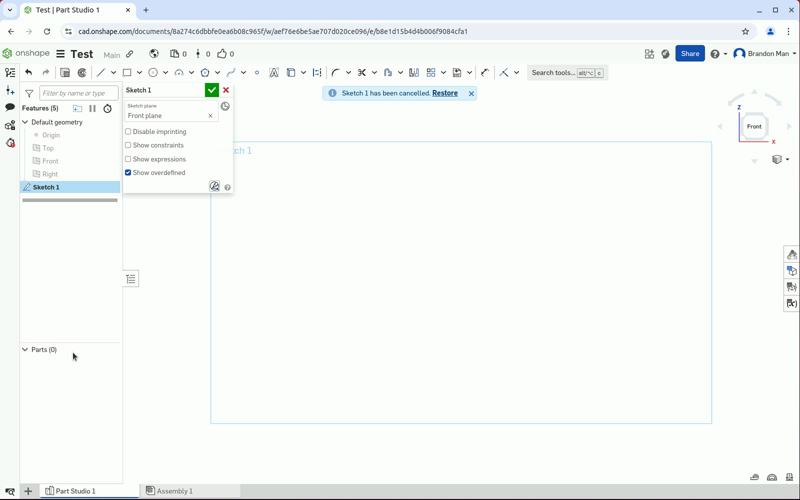
key(y)
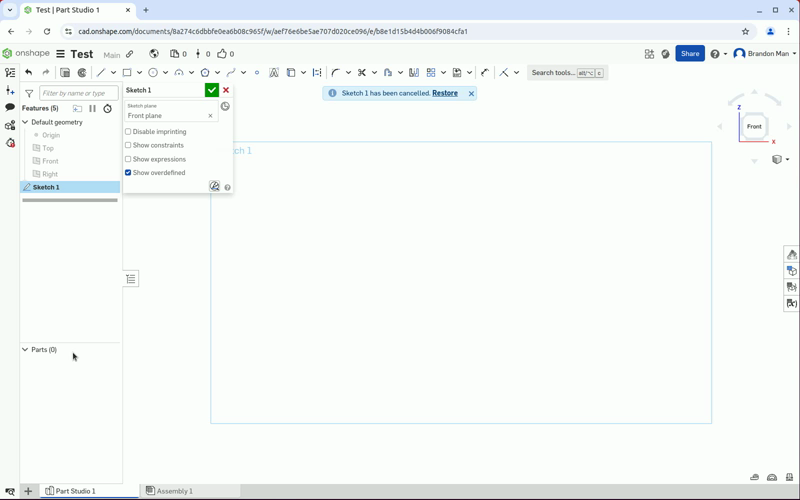
key(l)
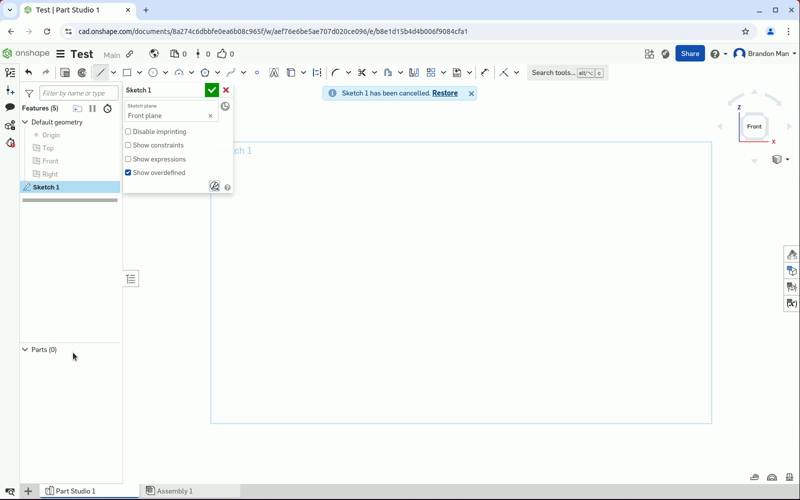
key_down(shift)
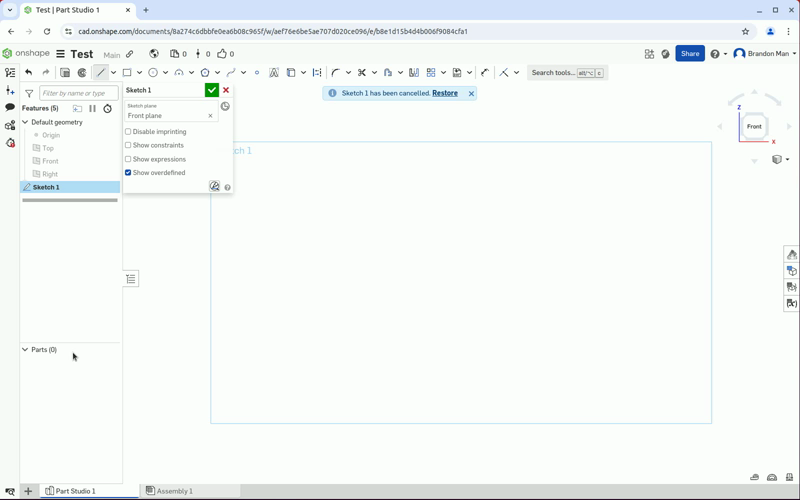
mouse_move(485, 276)
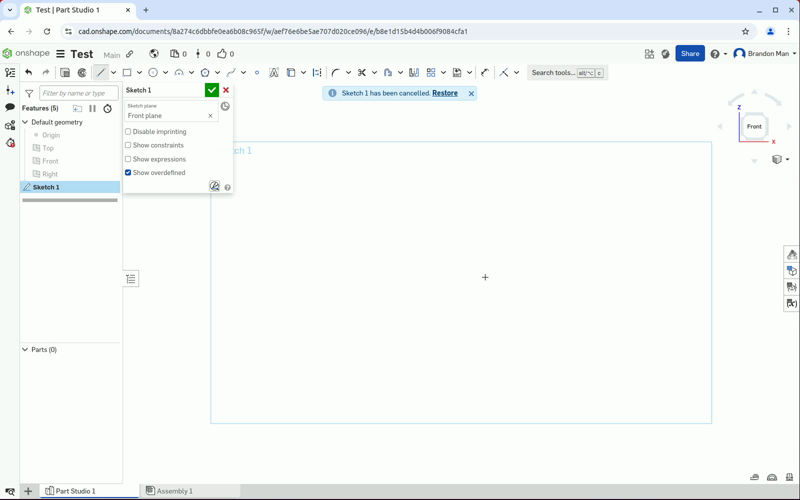
click(485, 276)
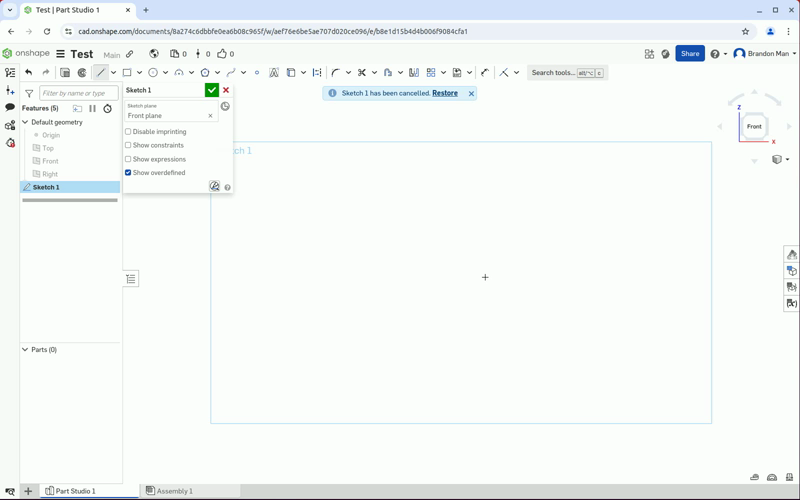
key_up(shift)
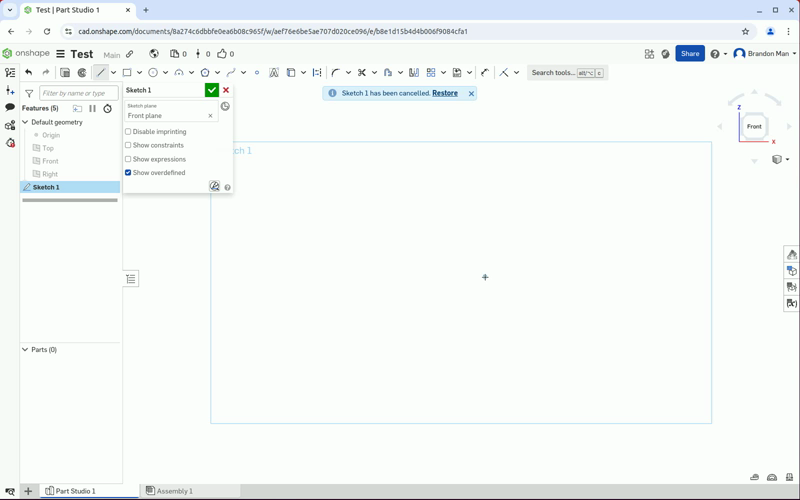
key_down(shift)
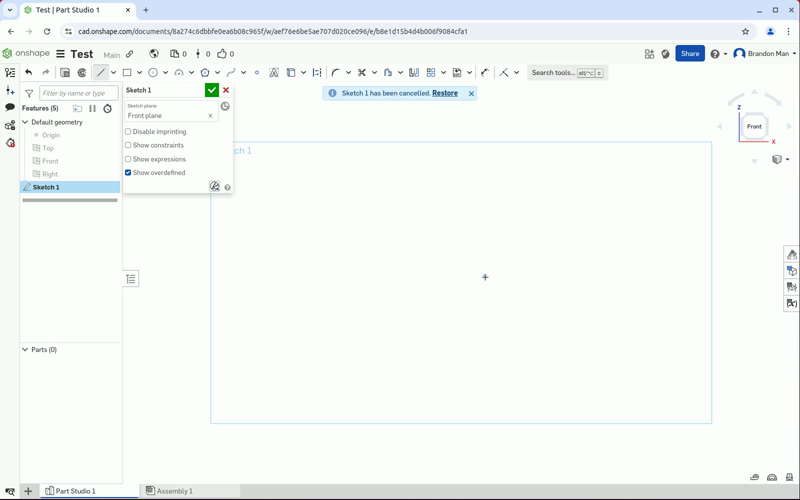
mouse_move(515, 276)
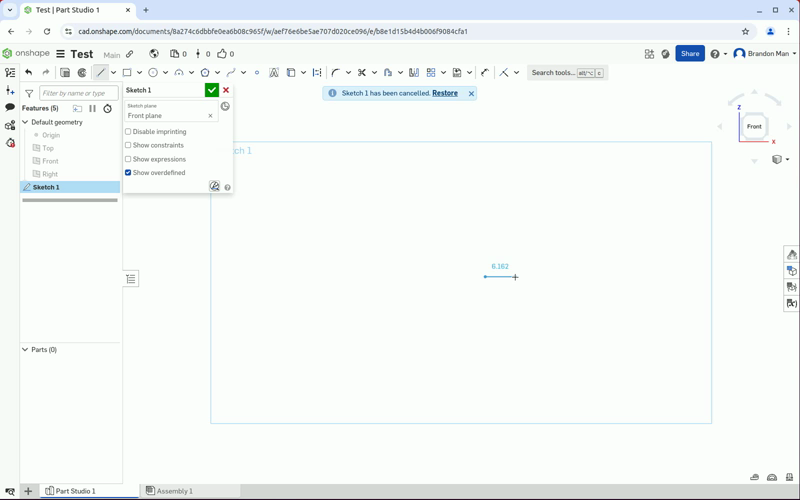
mouse_move(499, 276)
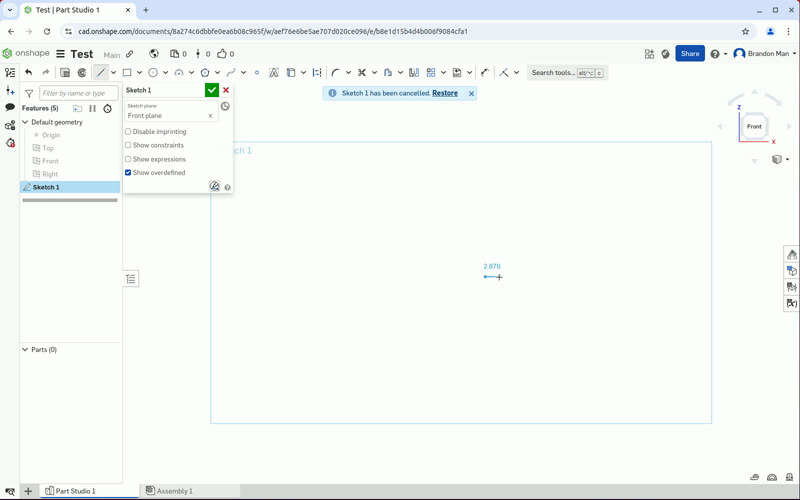
click(499, 276)
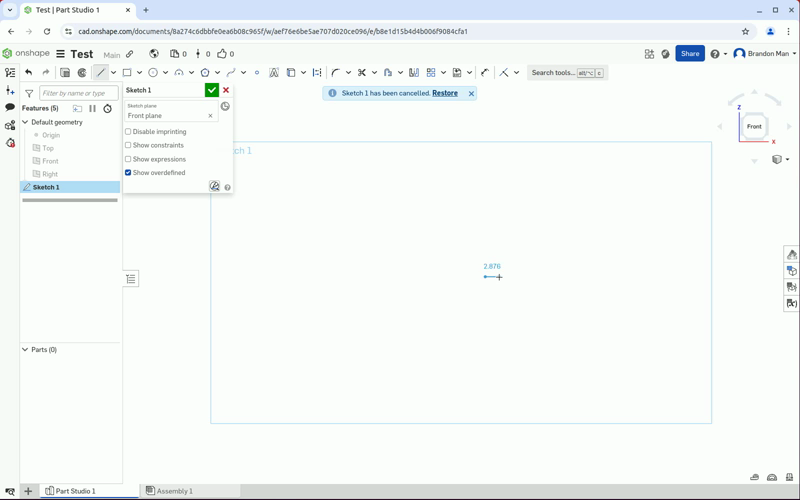
key_up(shift)
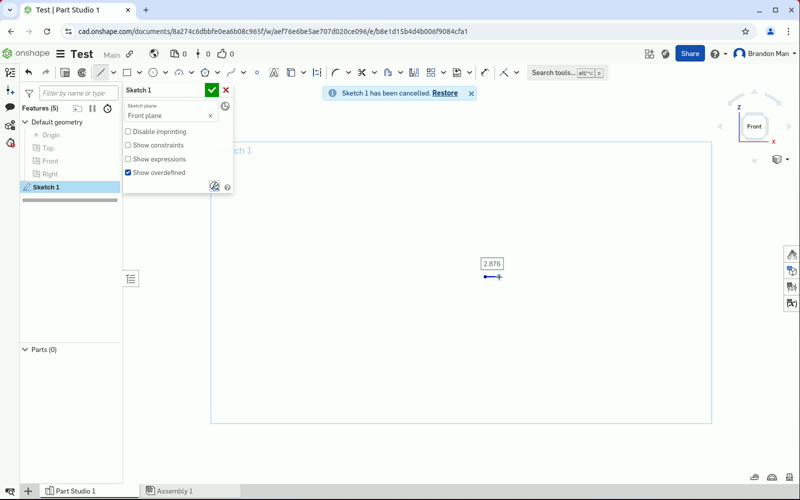
key_down(shift)
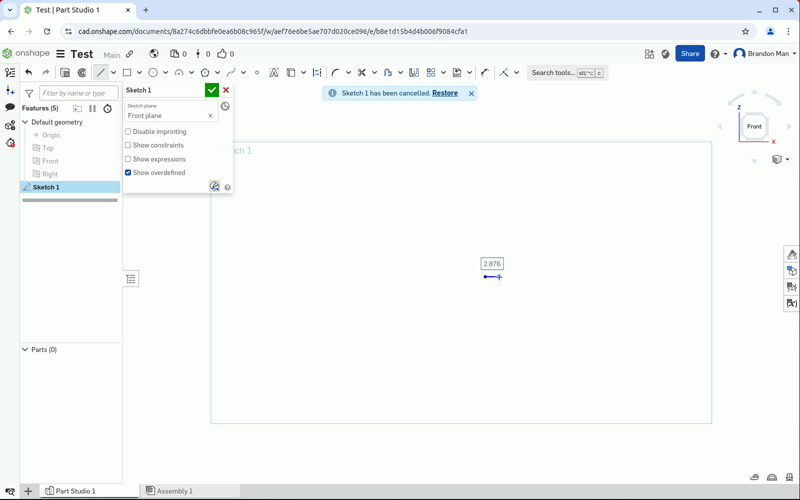
mouse_move(529, 276)
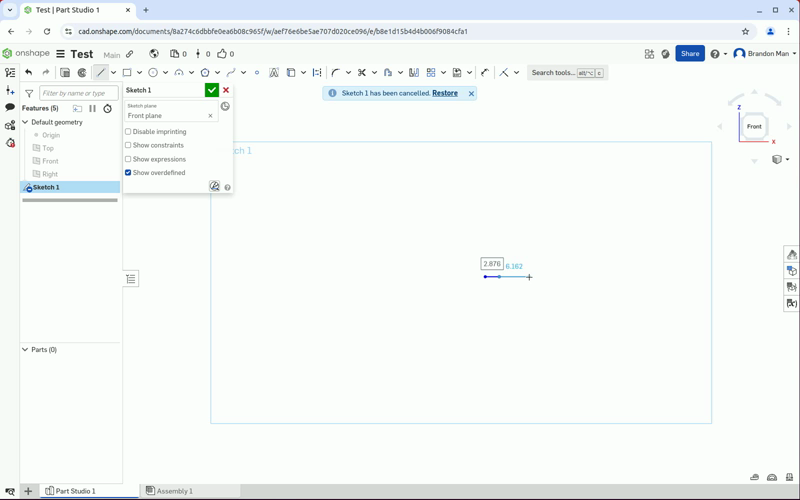
mouse_move(499, 269)
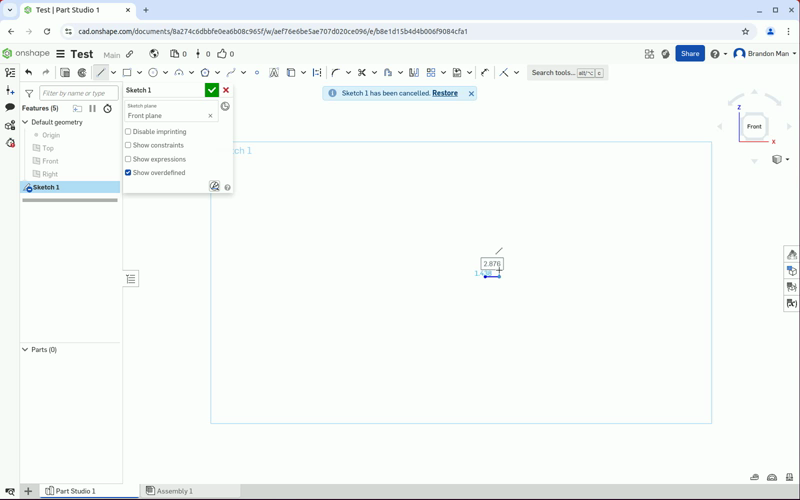
scroll(6)
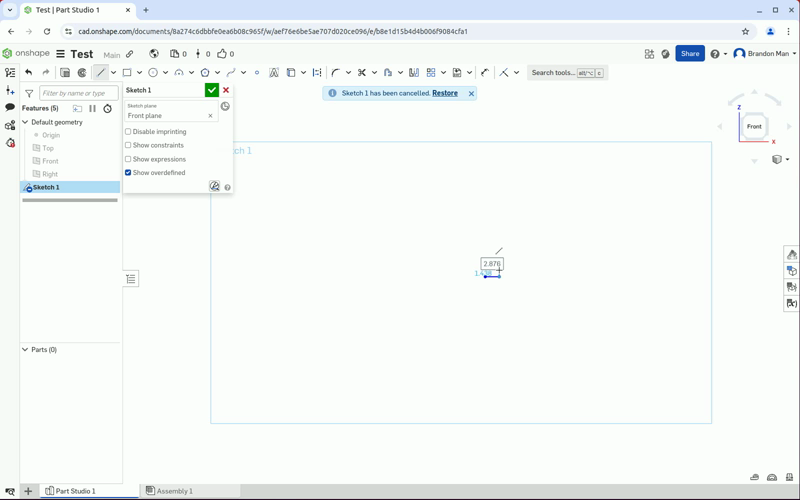
scroll(6)
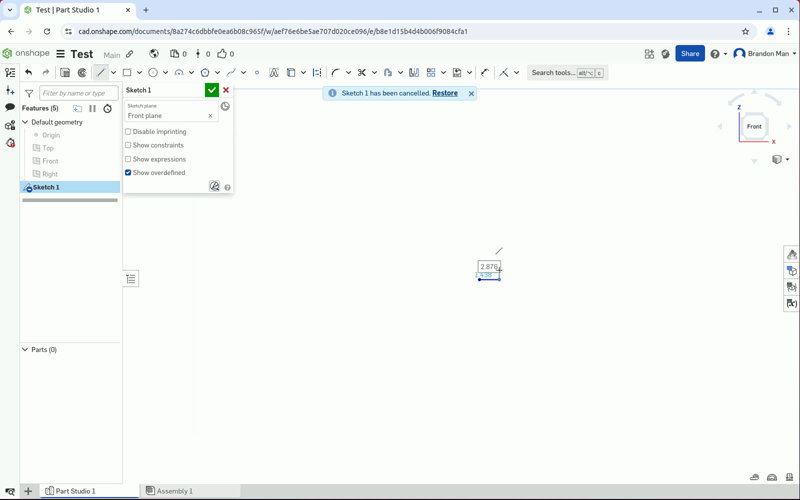
scroll(6)
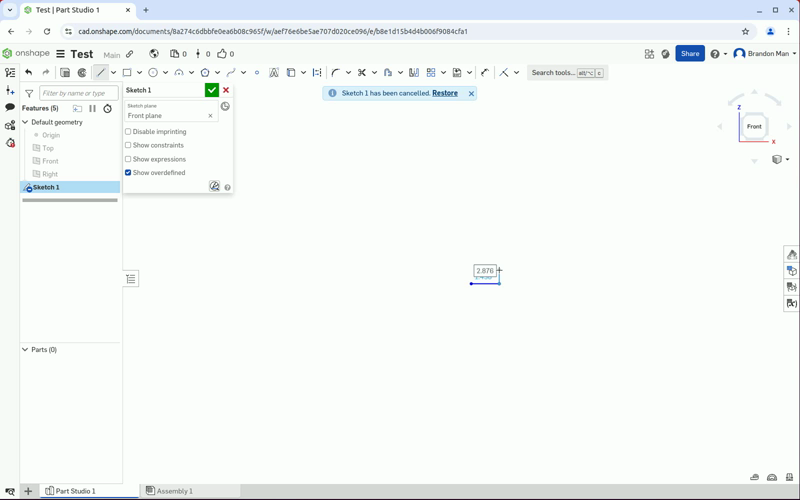
scroll(6)
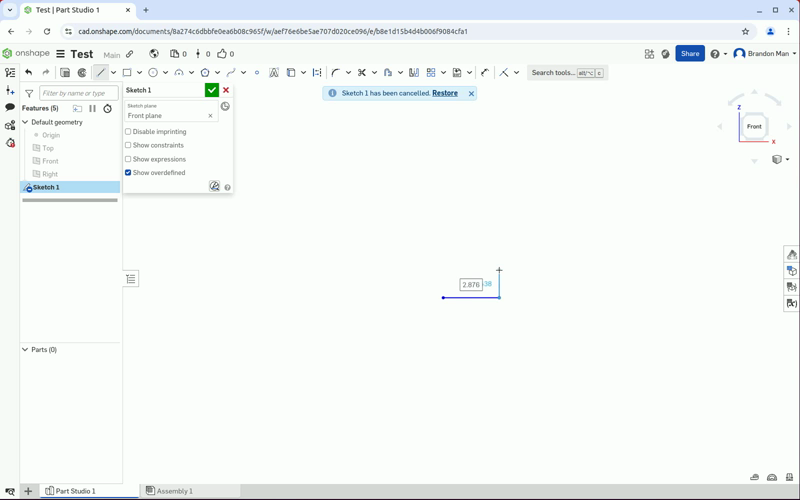
scroll(6)
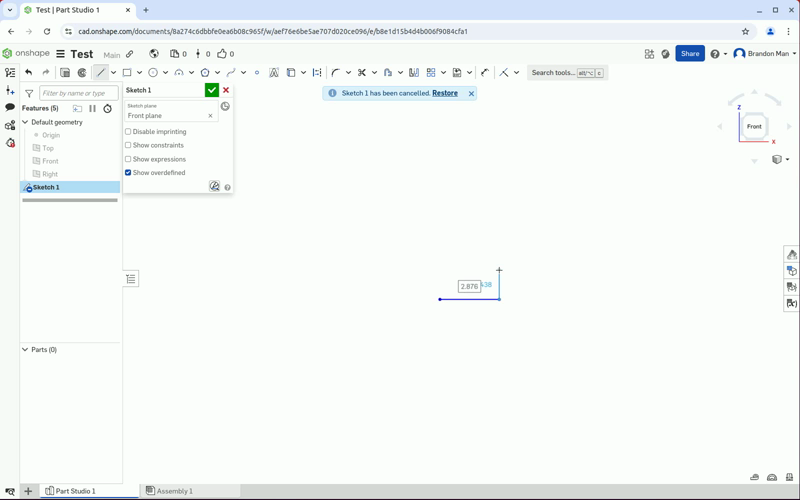
scroll(6)
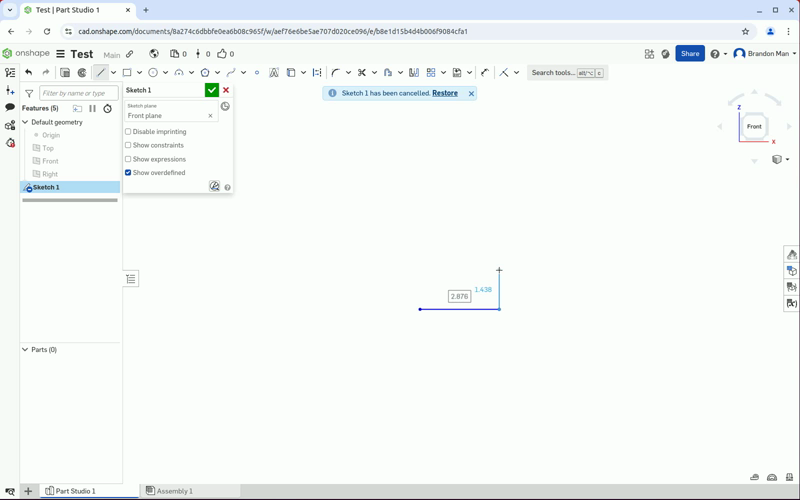
scroll(6)
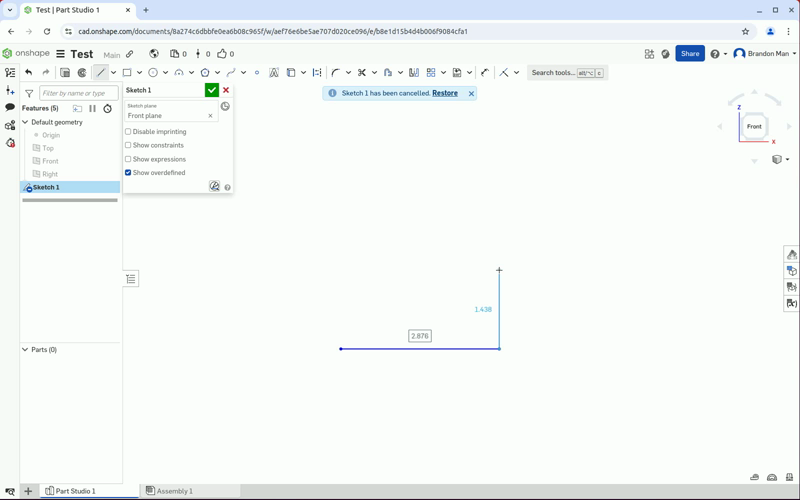
click(499, 269)
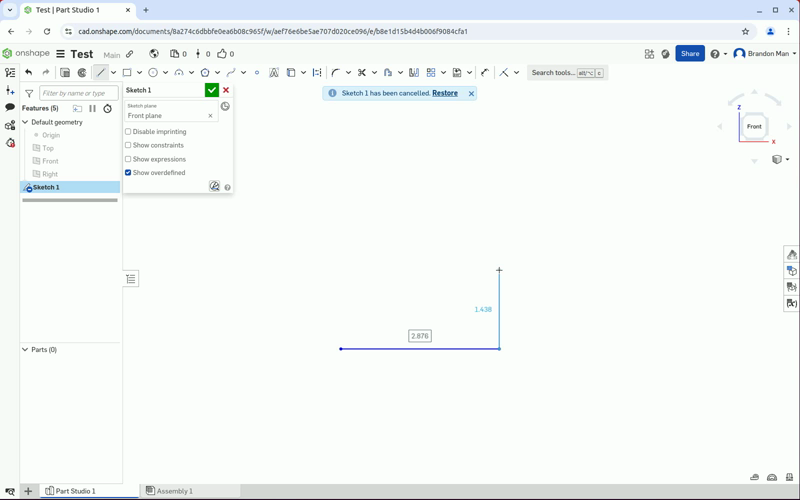
scroll(-6)
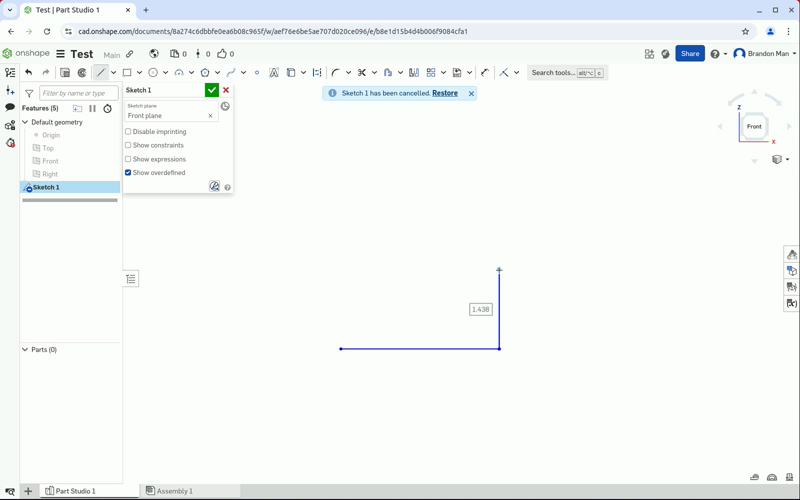
scroll(-6)
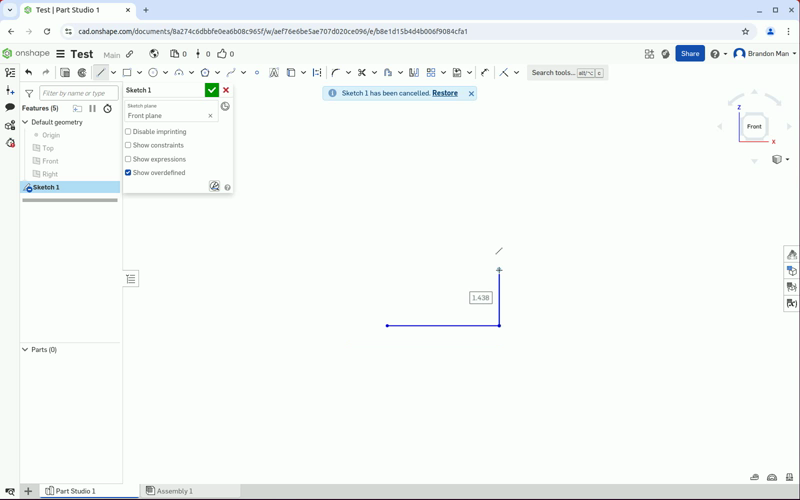
scroll(-6)
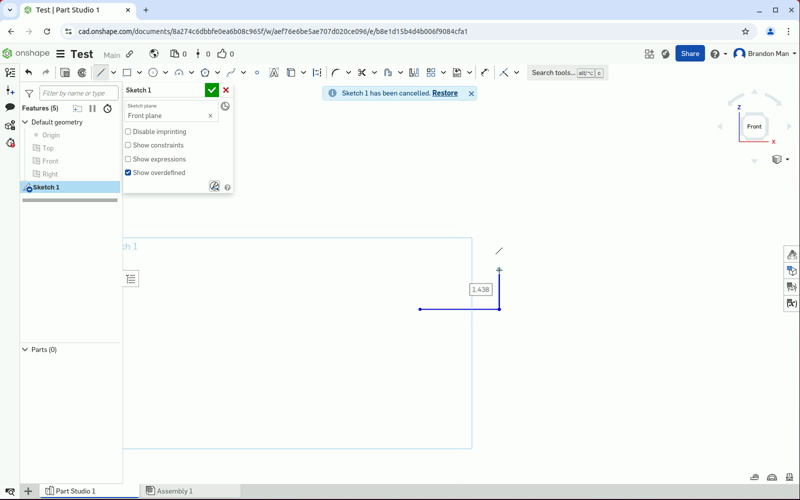
scroll(-6)
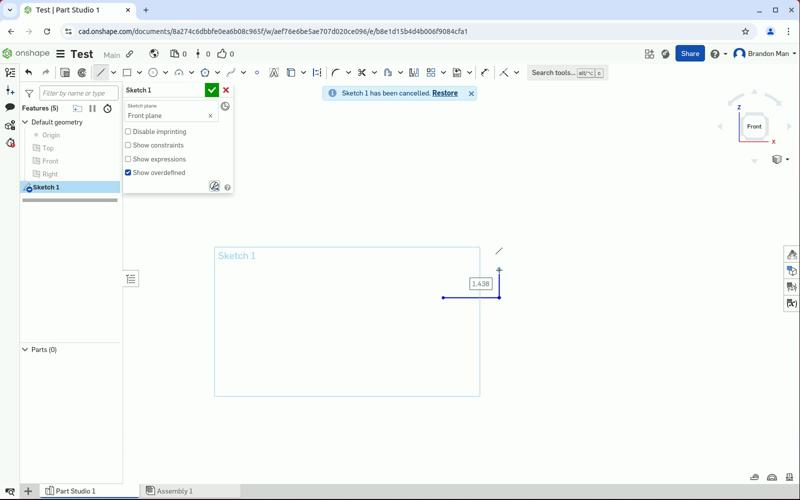
scroll(-6)
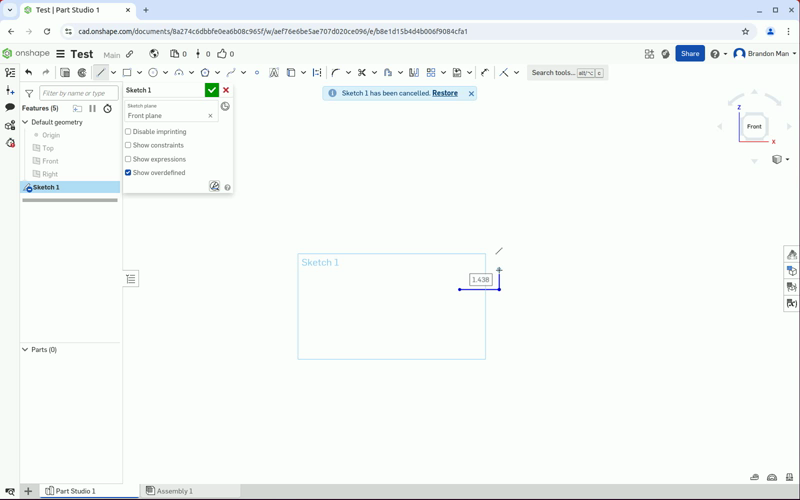
scroll(-6)
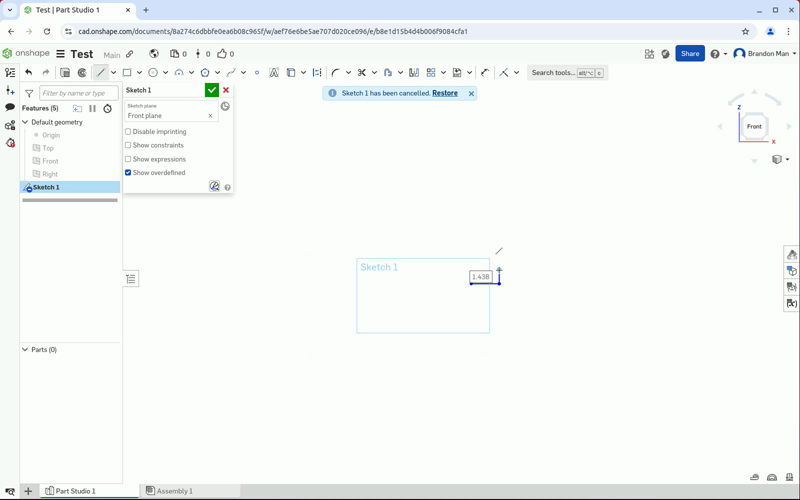
scroll(-6)
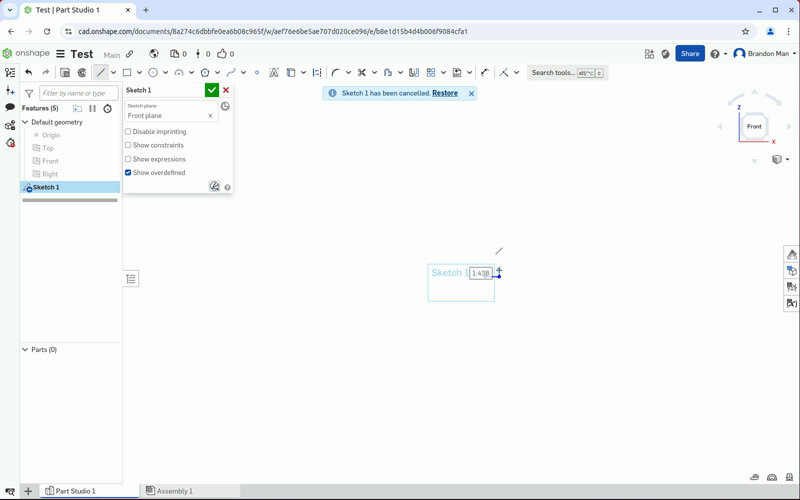
key_up(shift)
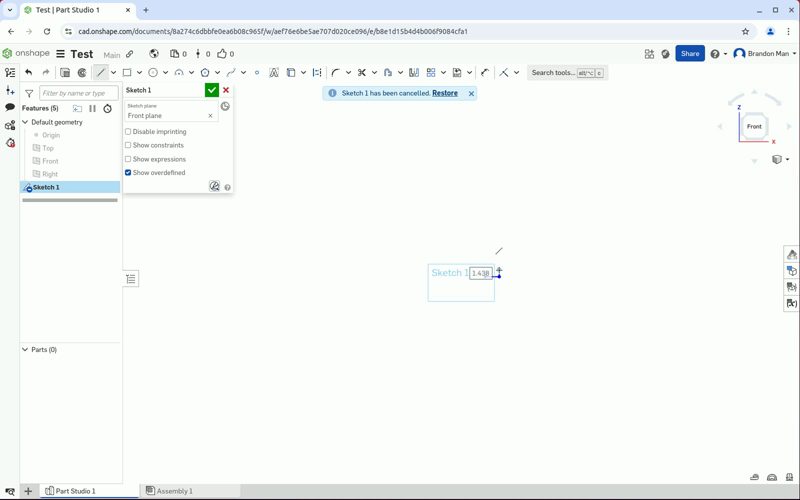
key_down(shift)
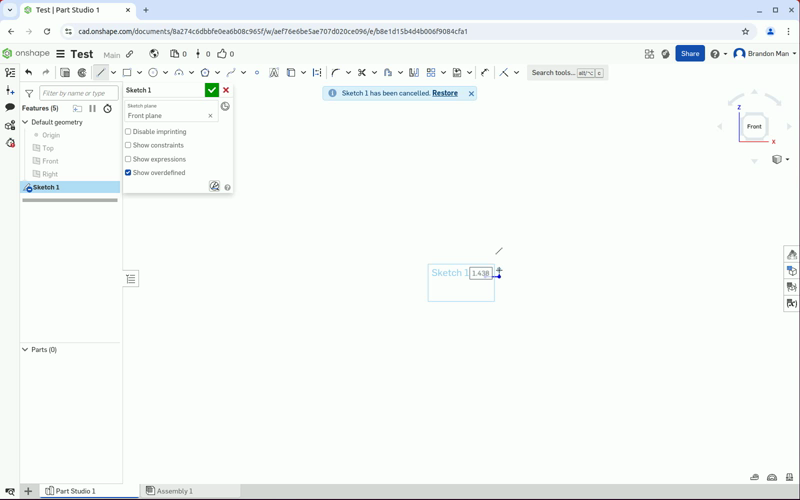
mouse_move(529, 269)
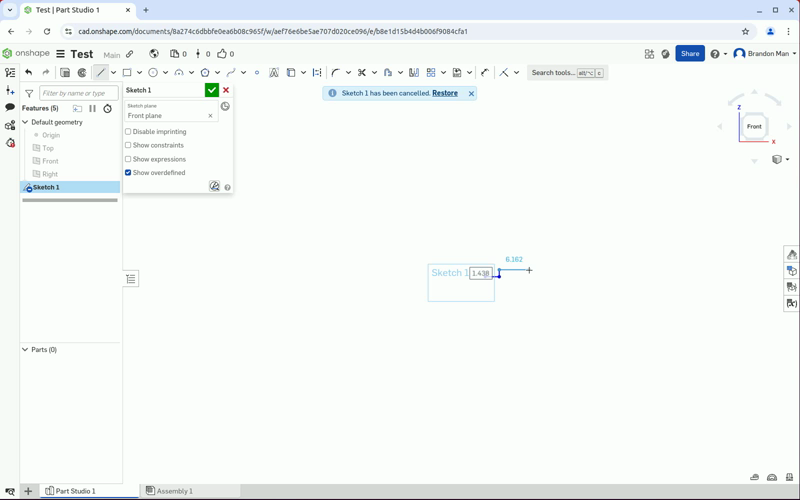
mouse_move(485, 269)
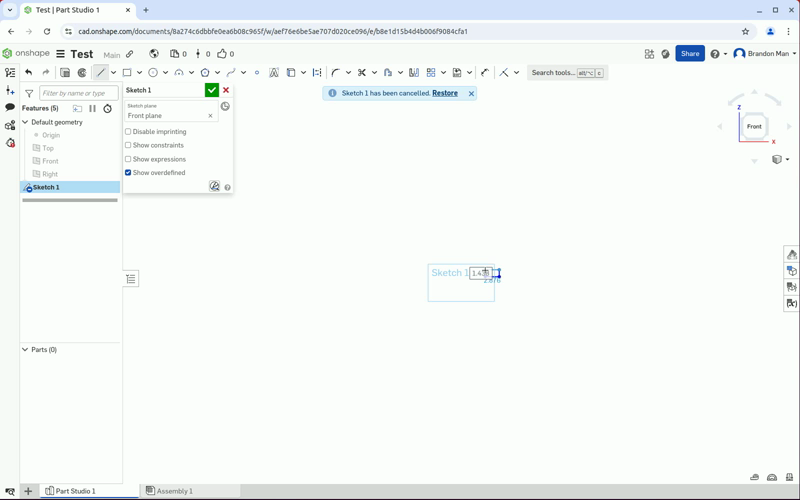
click(485, 269)
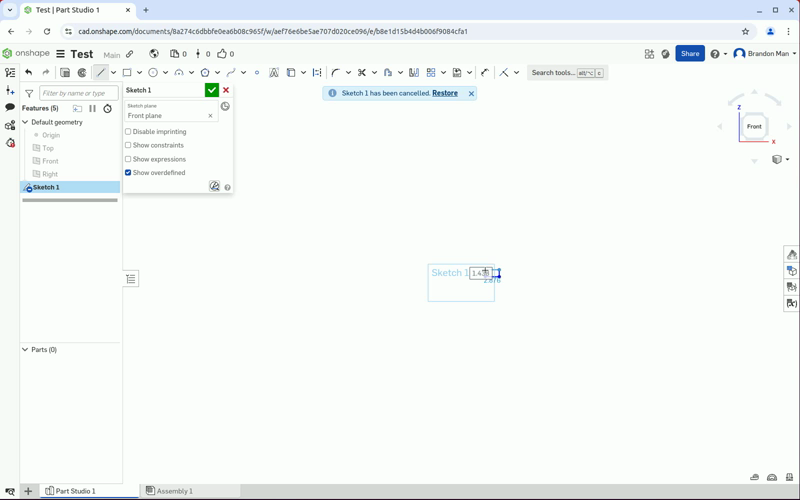
key_up(shift)
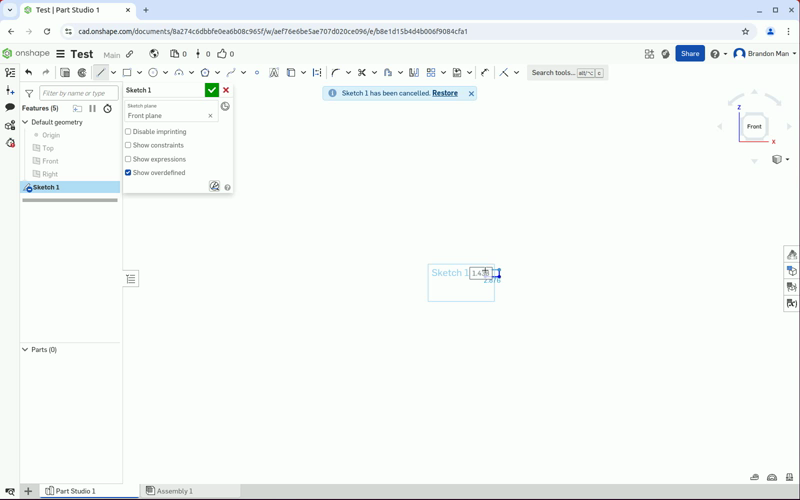
mouse_move(515, 269)
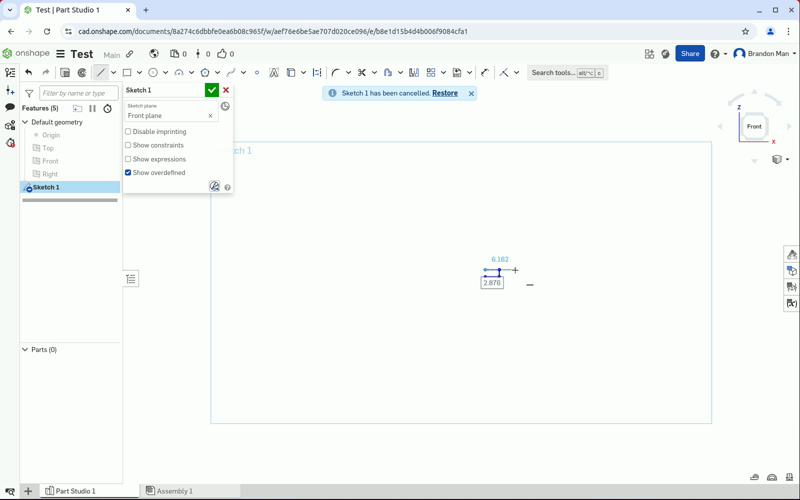
key_down(shift)
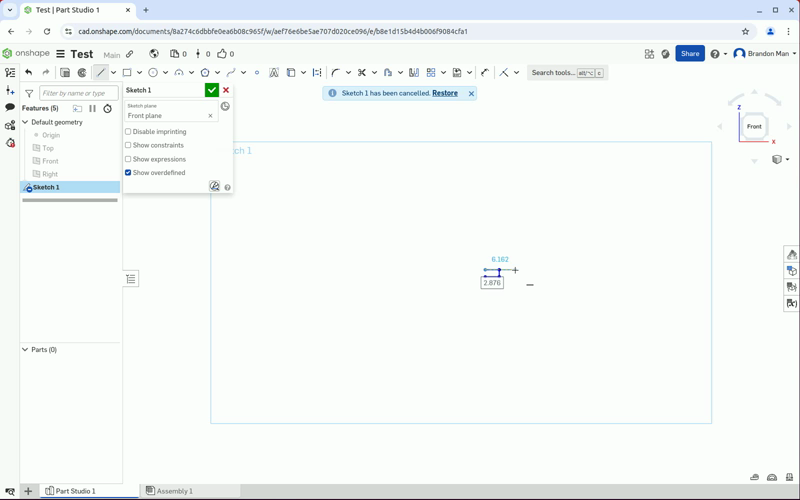
mouse_move(485, 276)
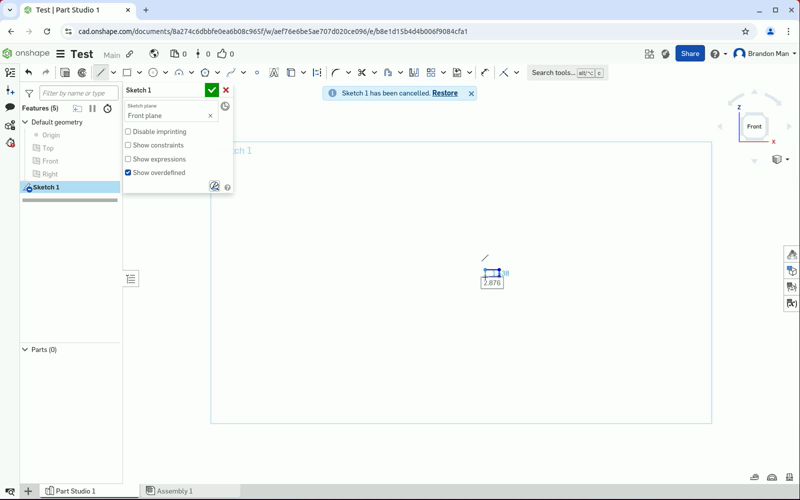
scroll(6)
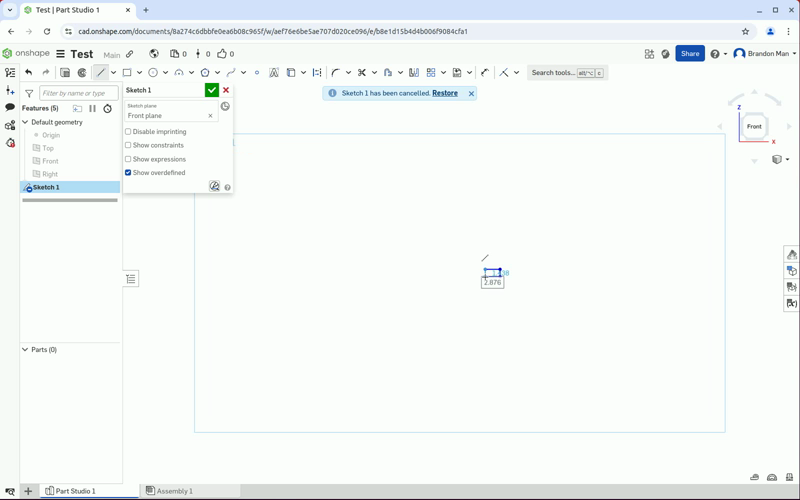
scroll(6)
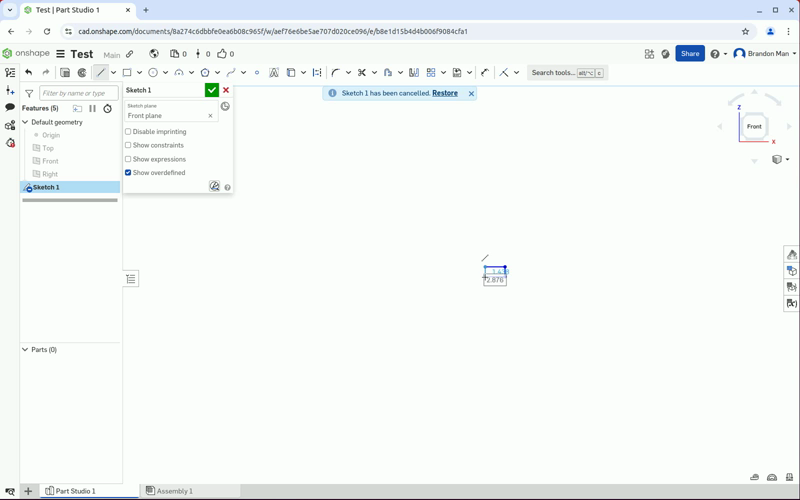
scroll(6)
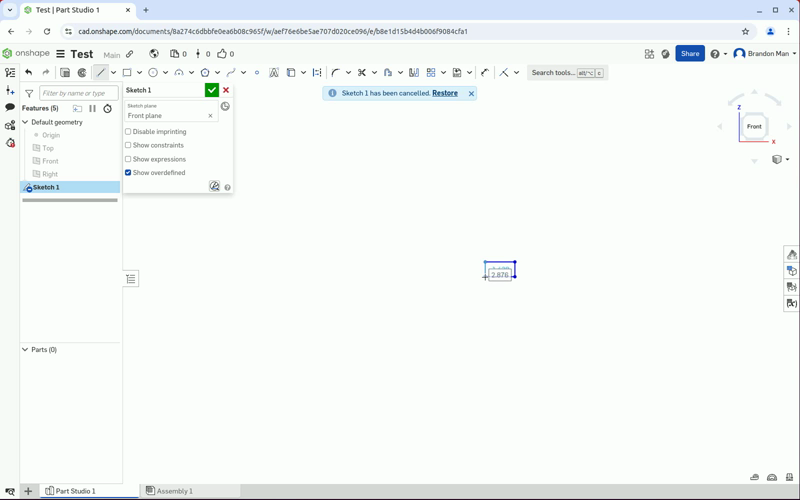
scroll(6)
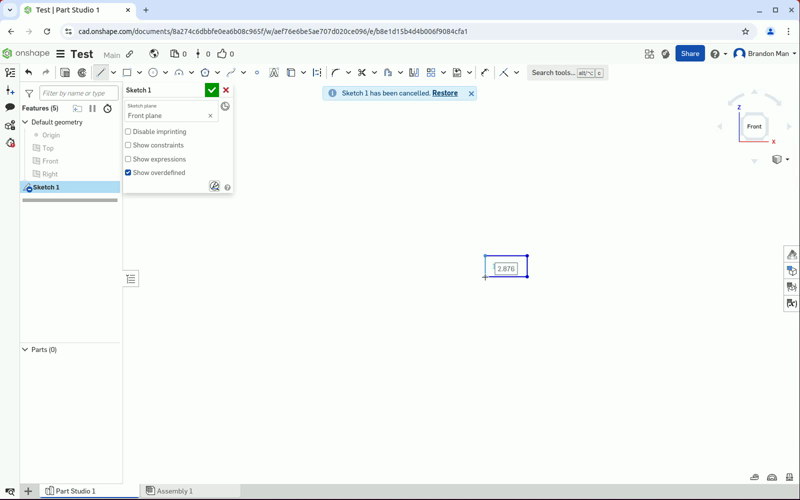
scroll(6)
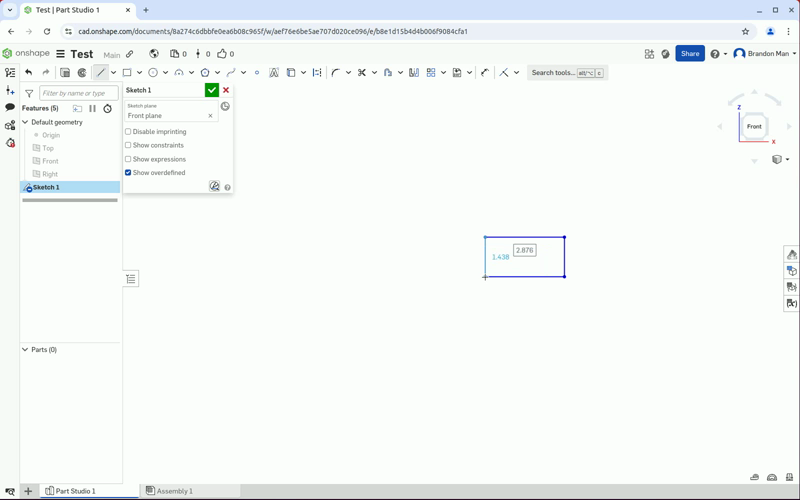
scroll(6)
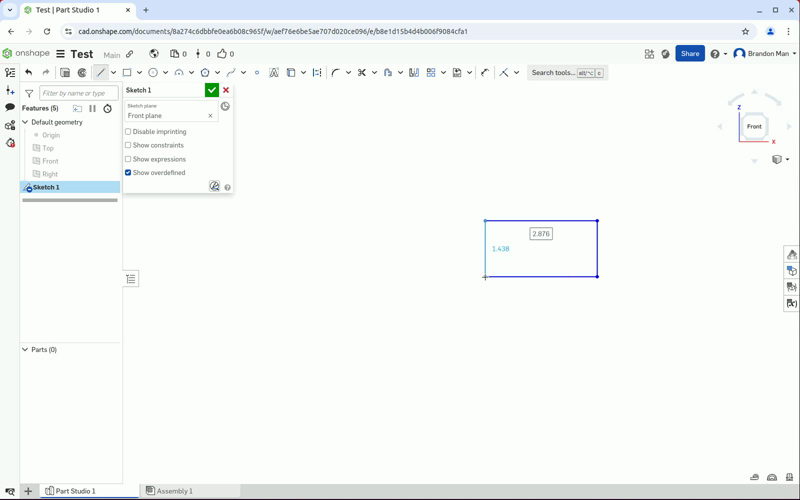
scroll(6)
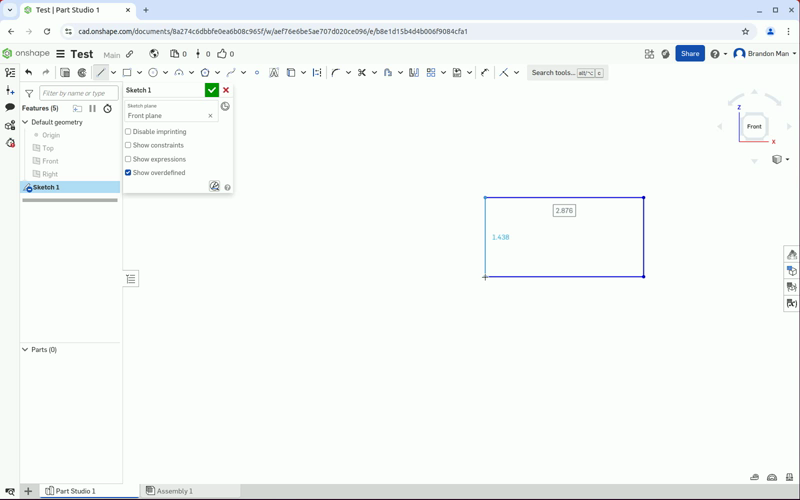
key_up(shift)
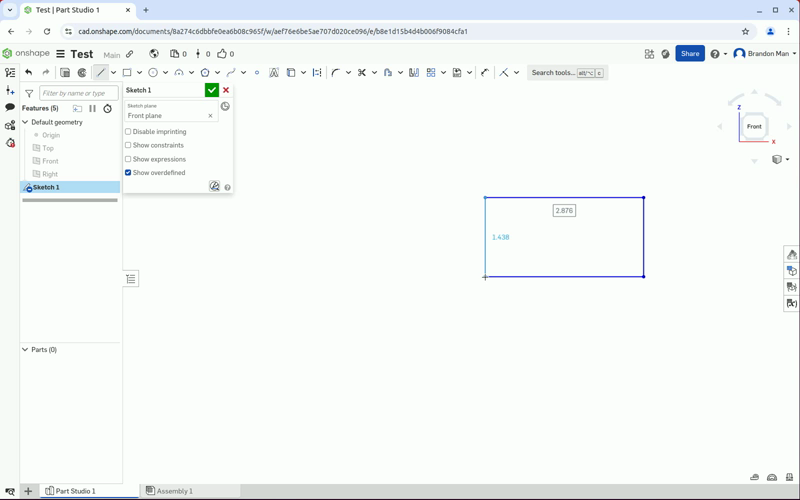
click(485, 276)
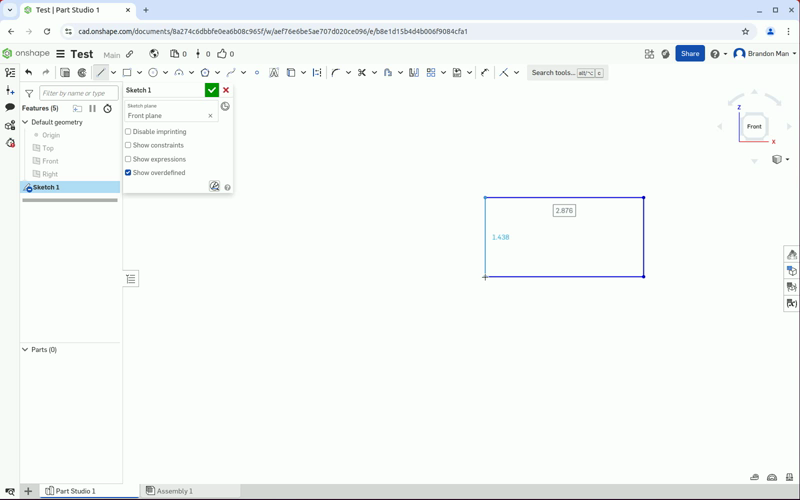
scroll(-6)
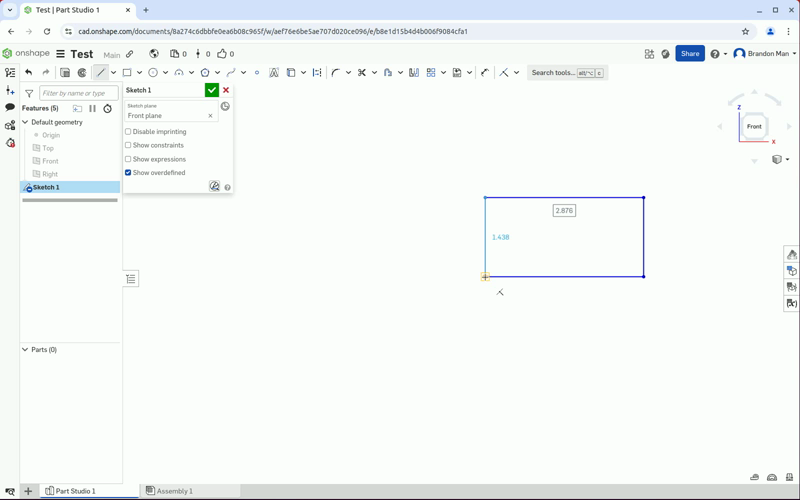
scroll(-6)
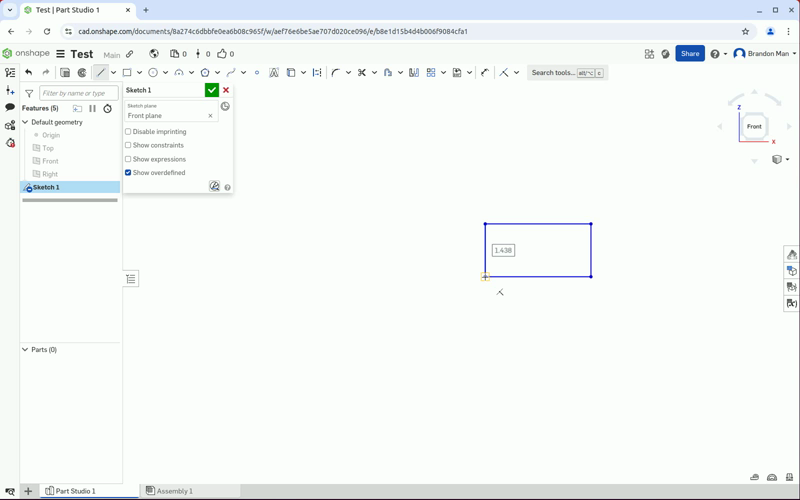
scroll(-6)
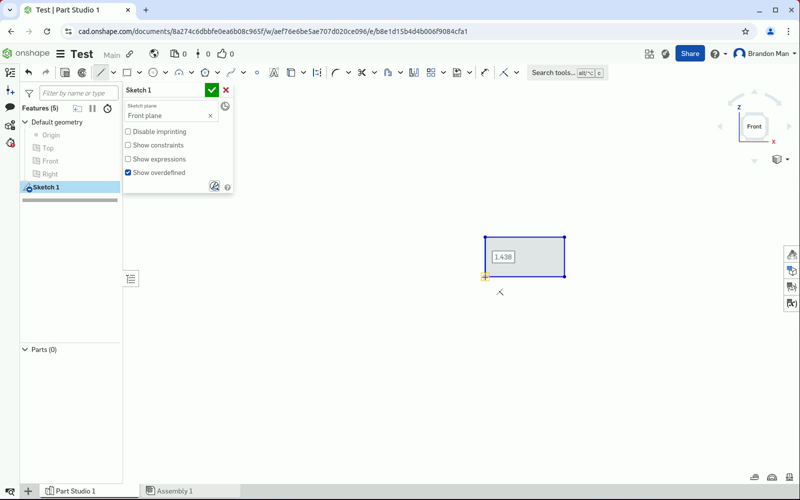
scroll(-6)
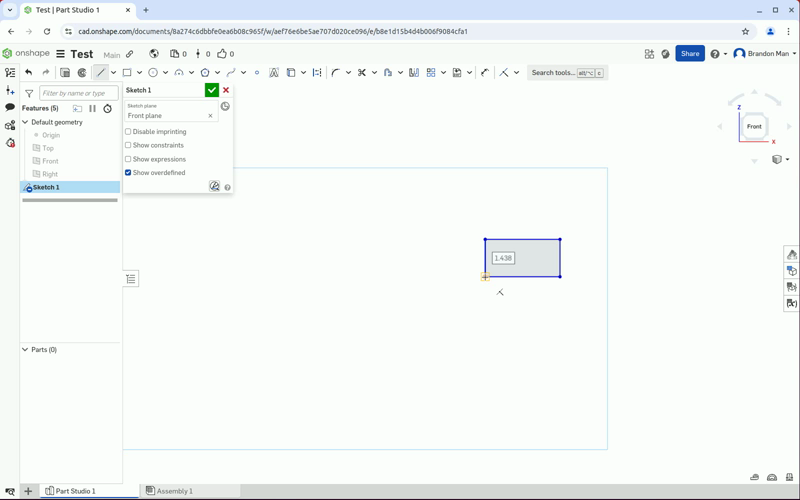
scroll(-6)
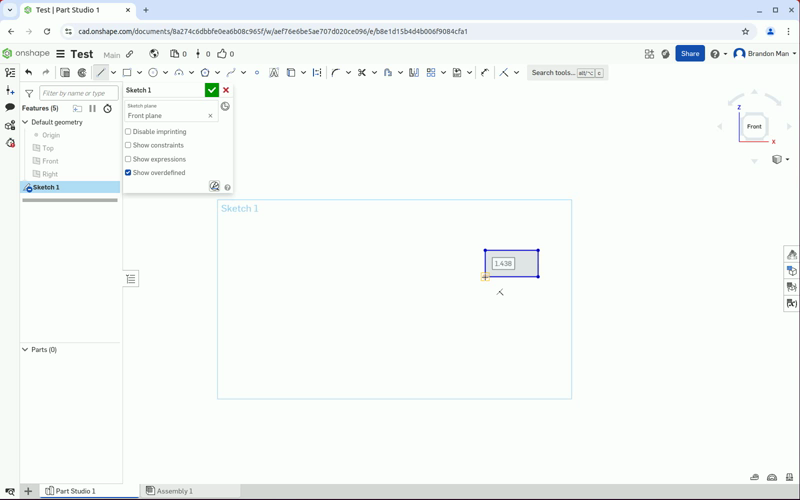
scroll(-6)
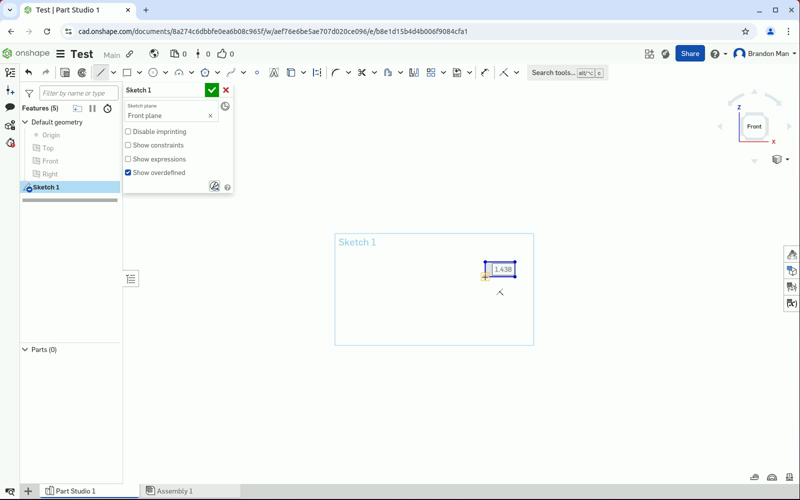
scroll(-6)
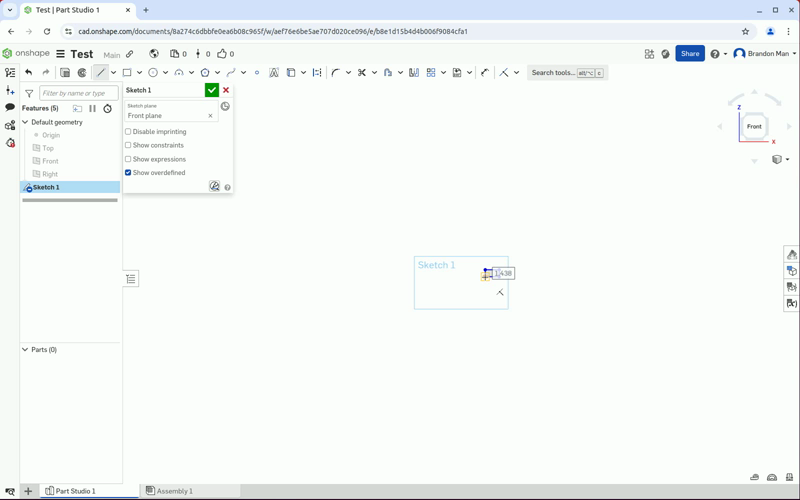
key(esc)
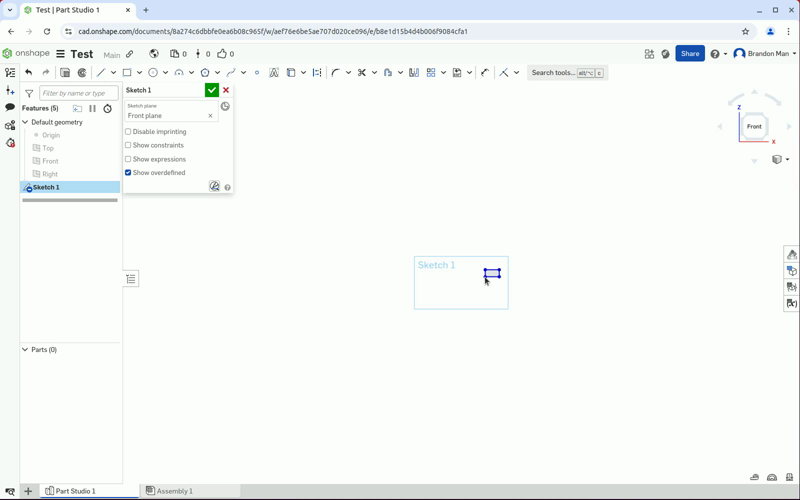
mouse_move(489, 273)
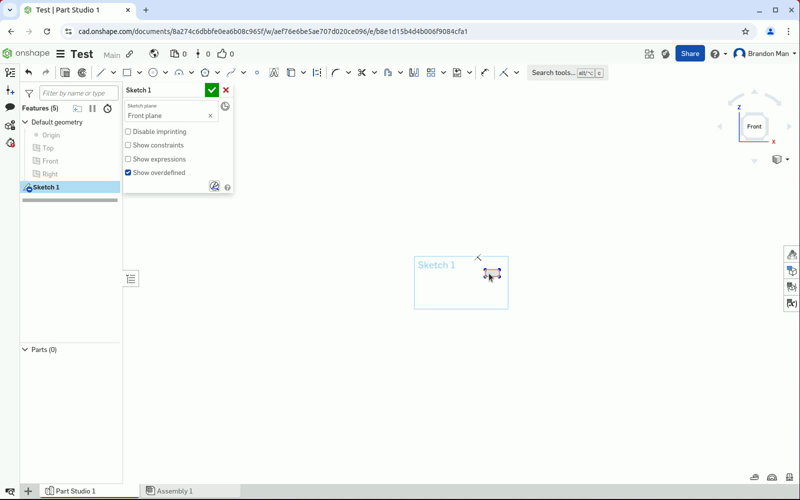
scroll(6)
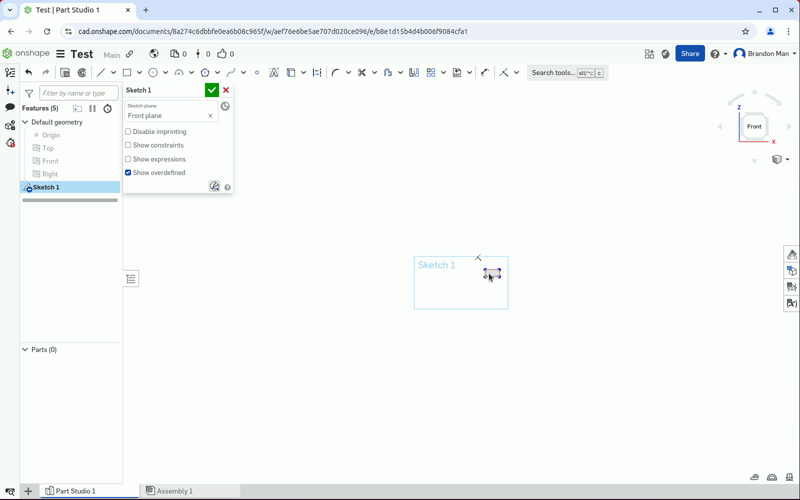
scroll(6)
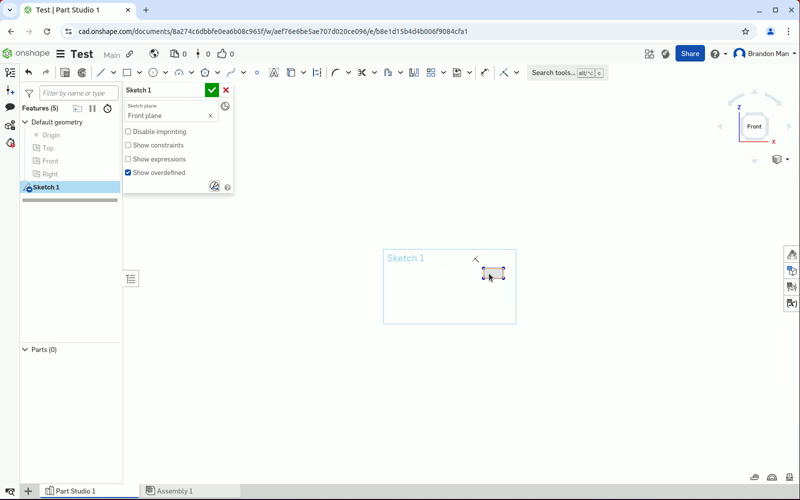
scroll(6)
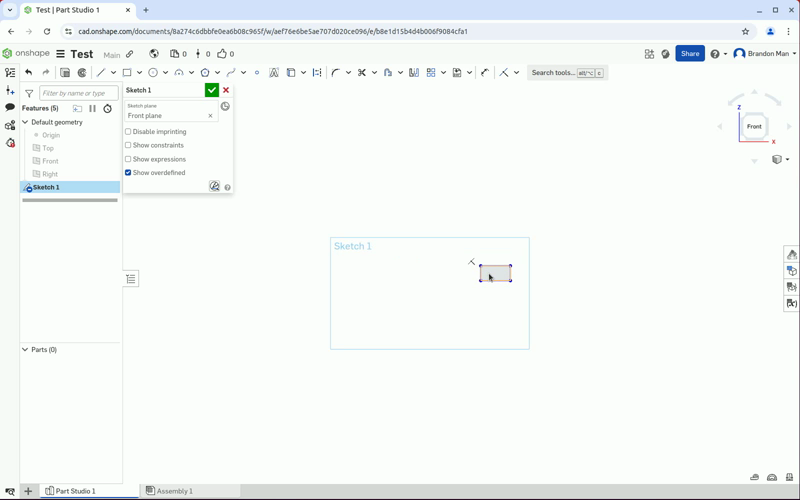
scroll(6)
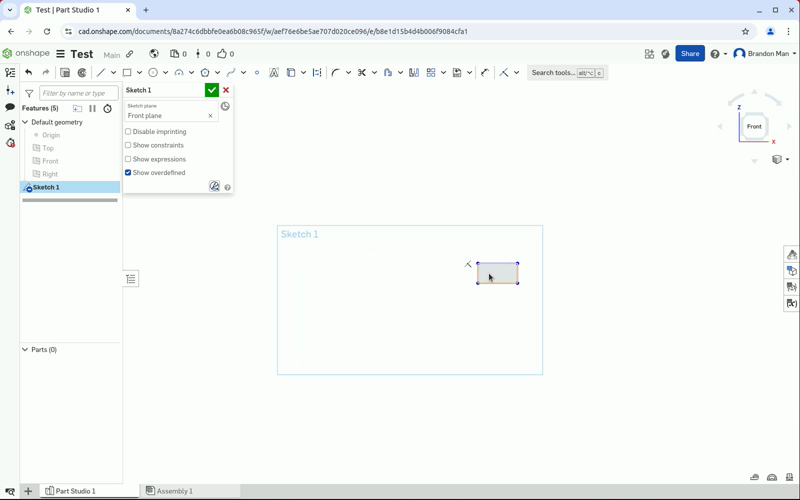
scroll(6)
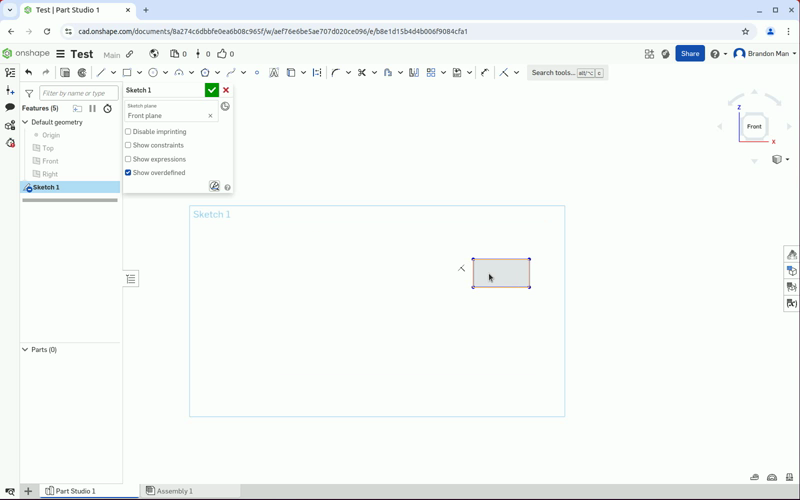
scroll(6)
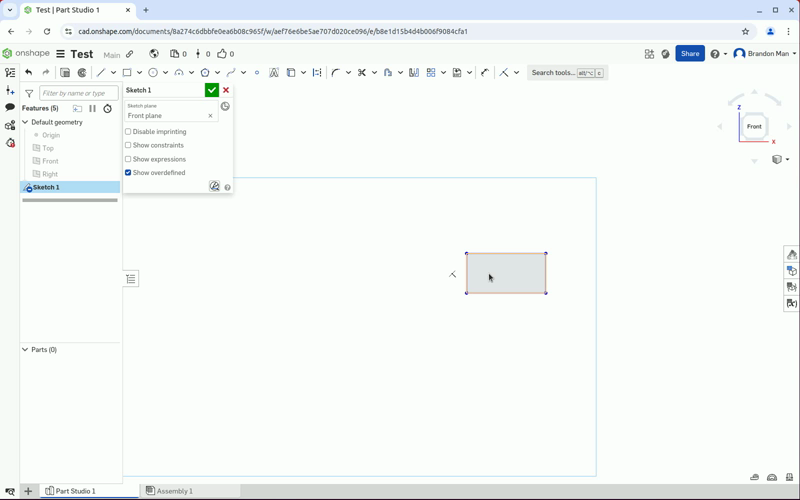
scroll(6)
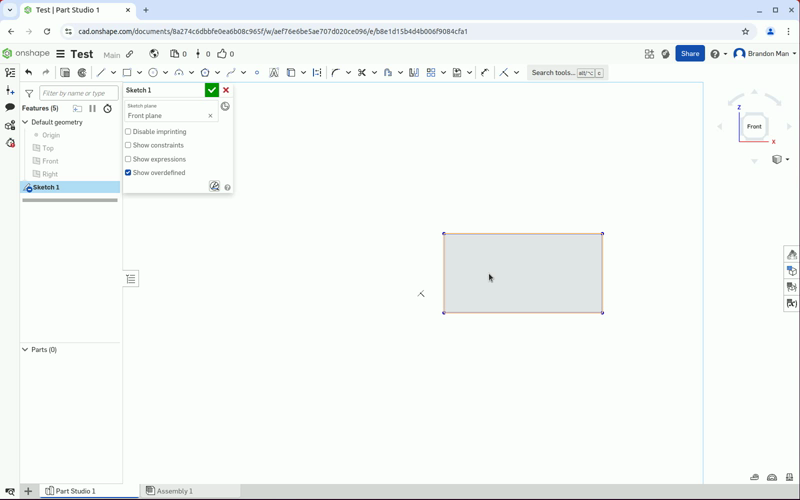
click(489, 273)
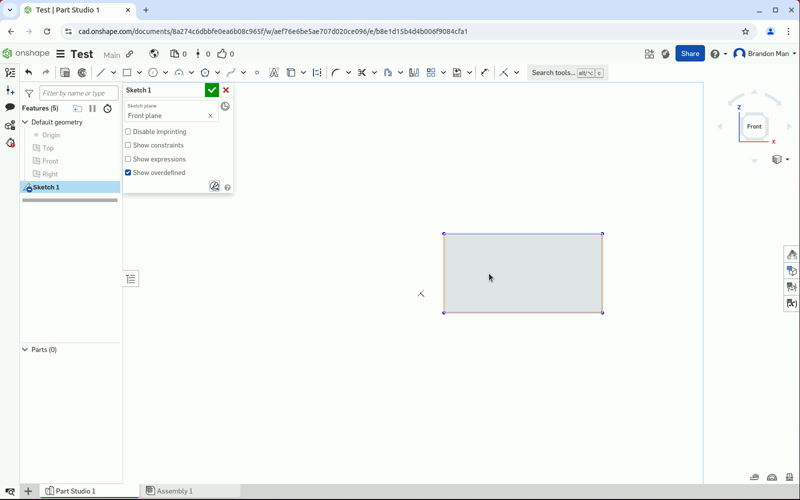
scroll(-6)
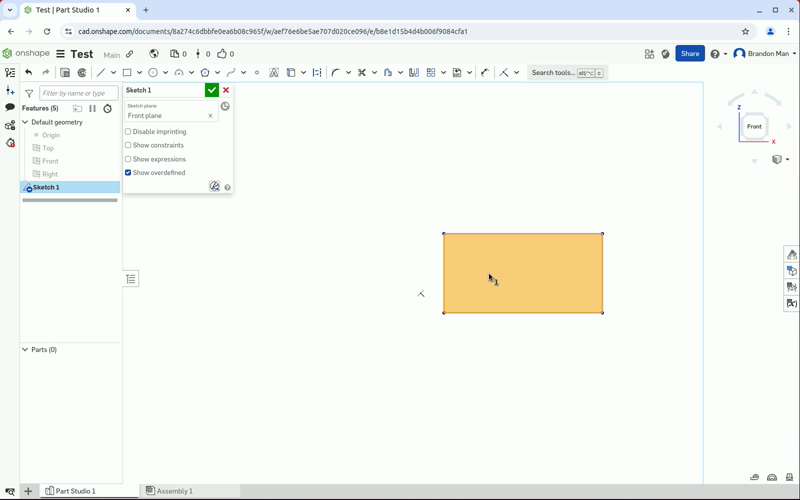
scroll(-6)
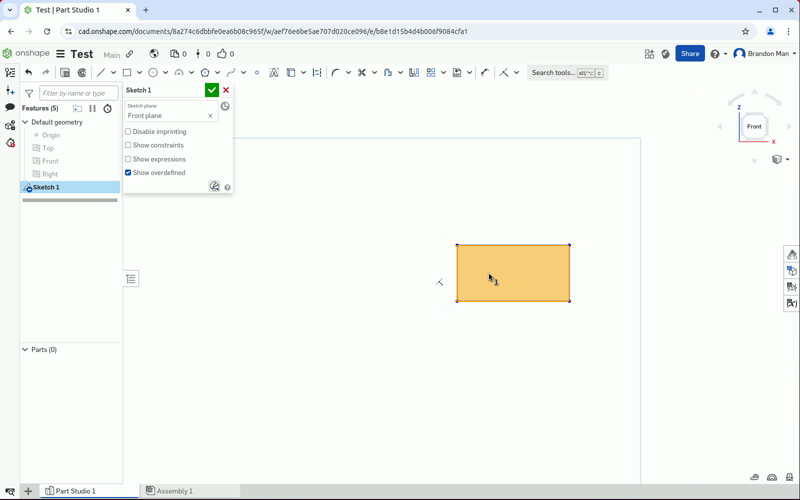
scroll(-6)
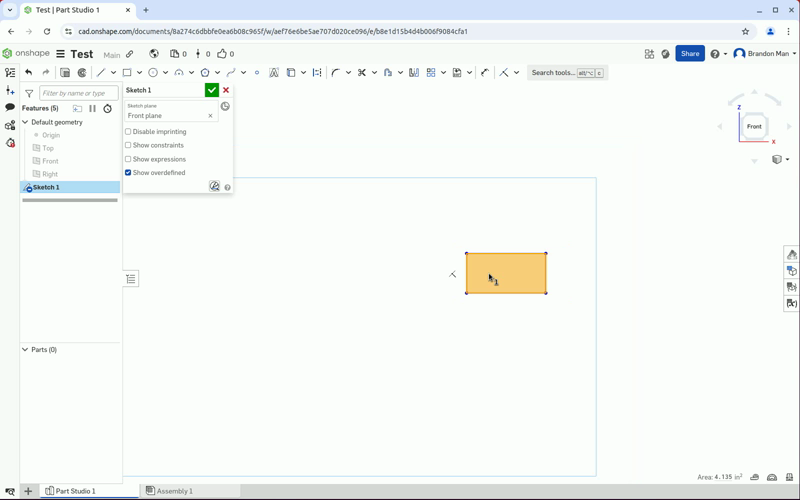
scroll(-6)
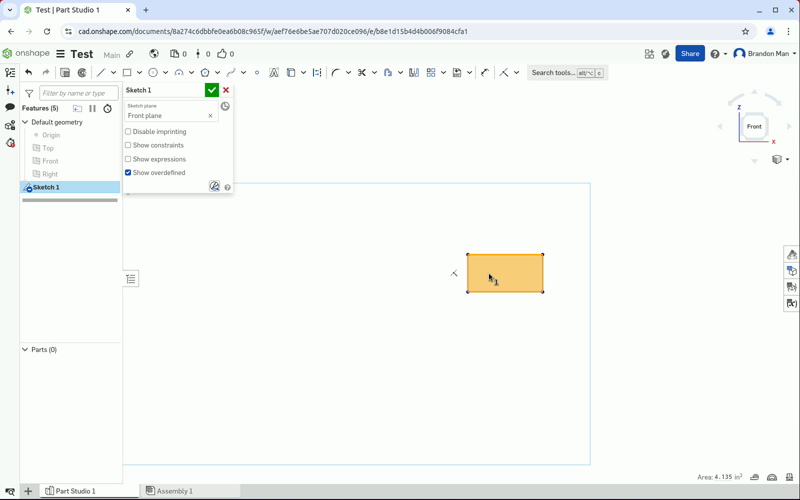
scroll(-6)
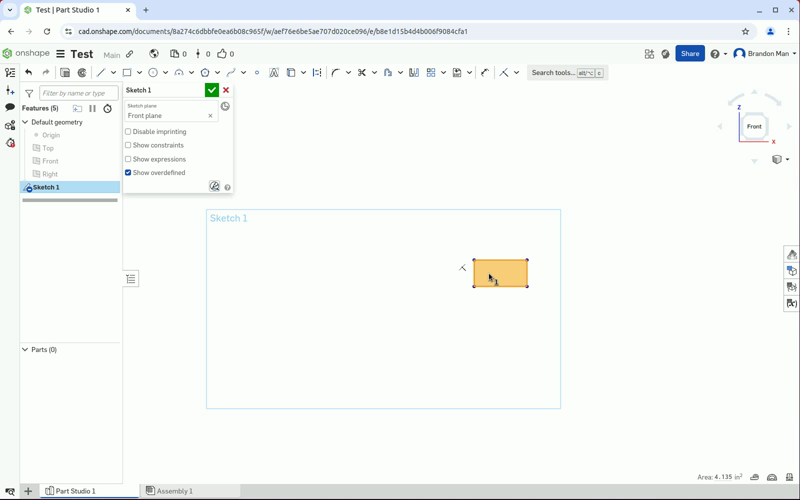
scroll(-6)
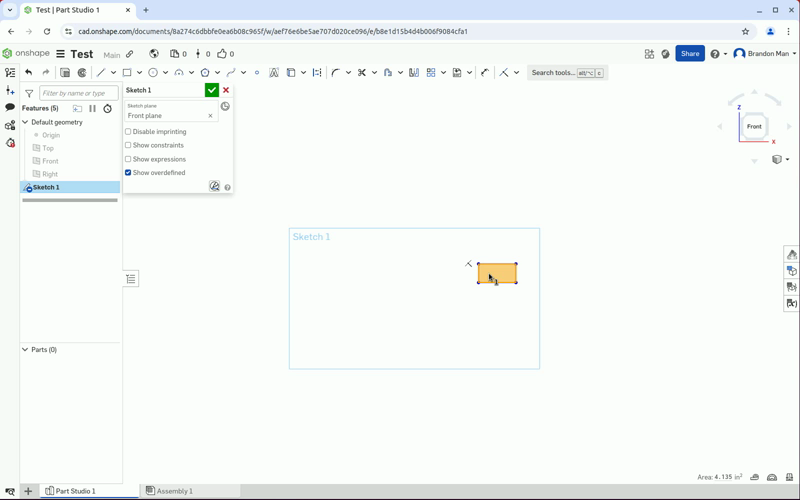
scroll(-6)
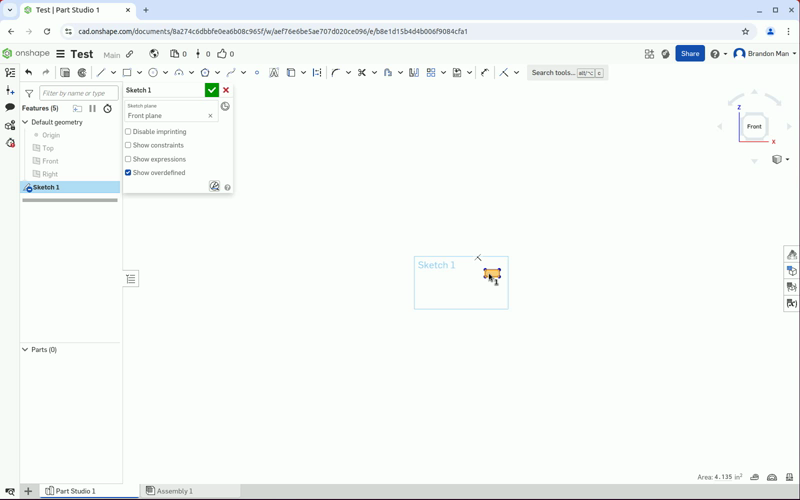
mouse_move(73, 352)
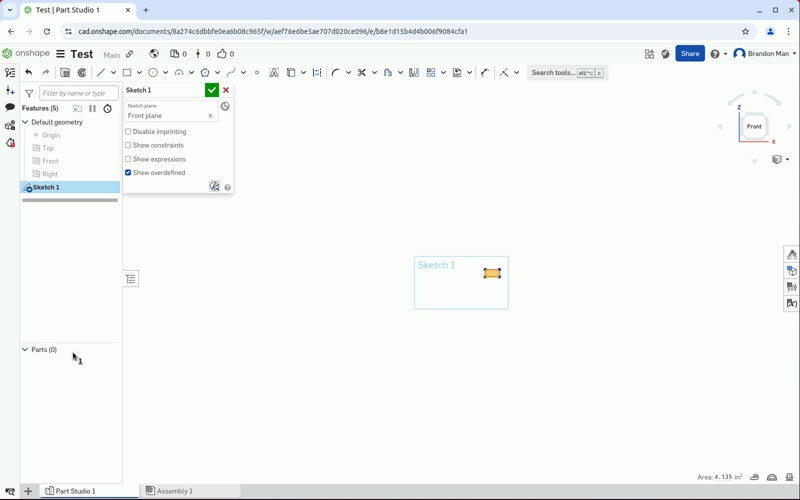
key(shift+y)
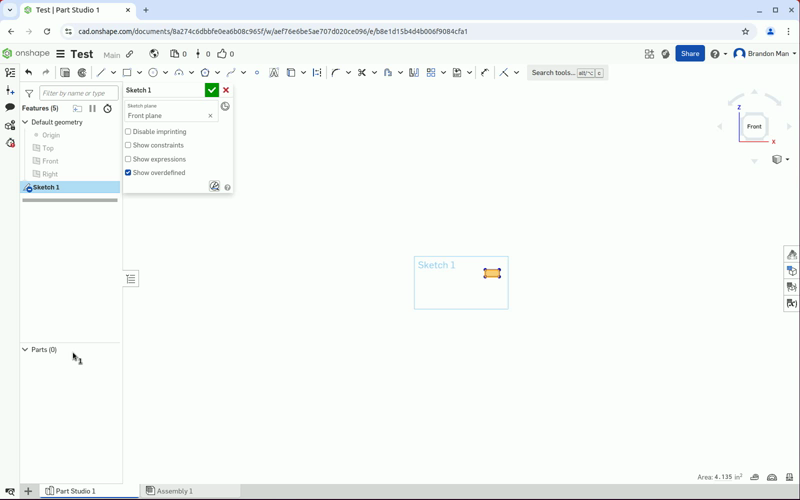
key(shift+e)
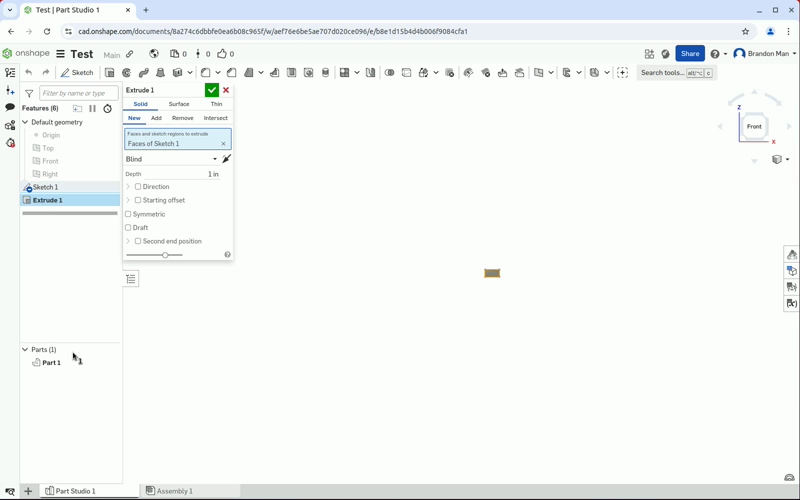
mouse_move(143, 106)
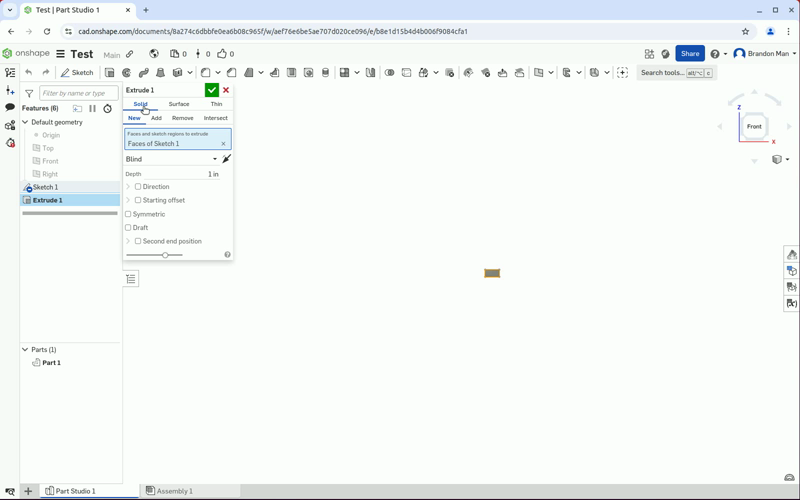
click(143, 106)
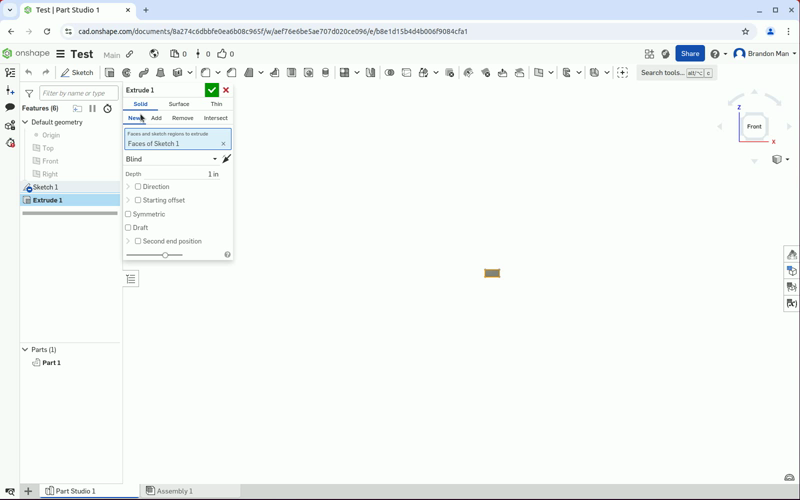
mouse_move(137, 120)
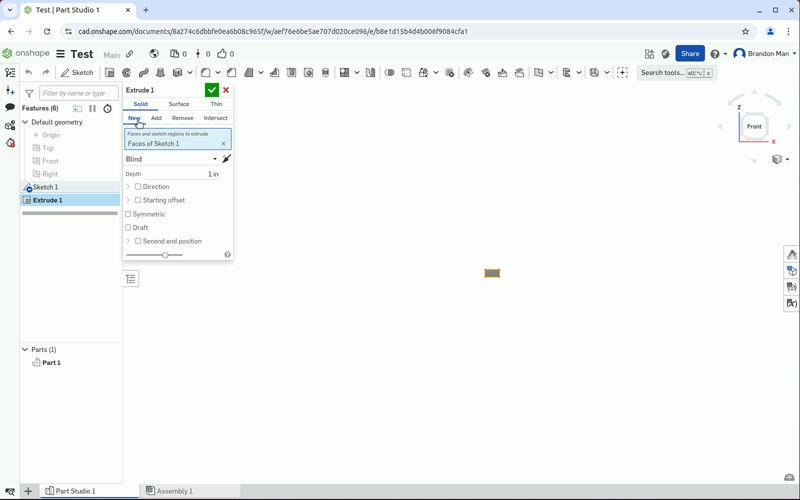
click(137, 120)
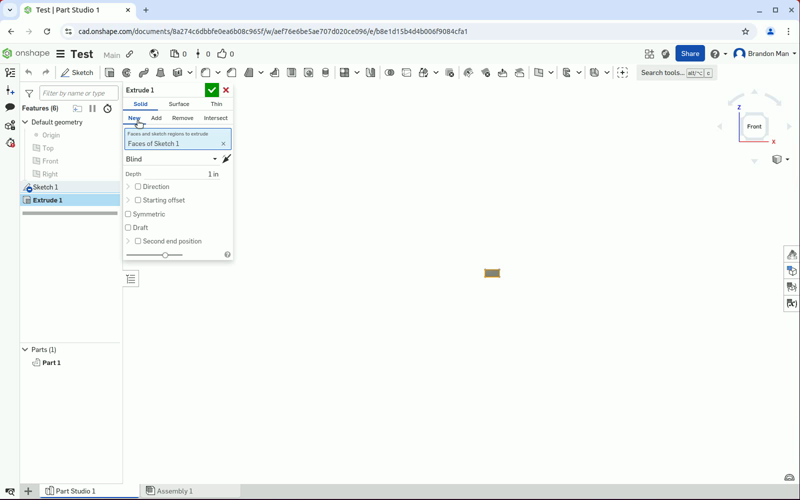
key(tab, 4)
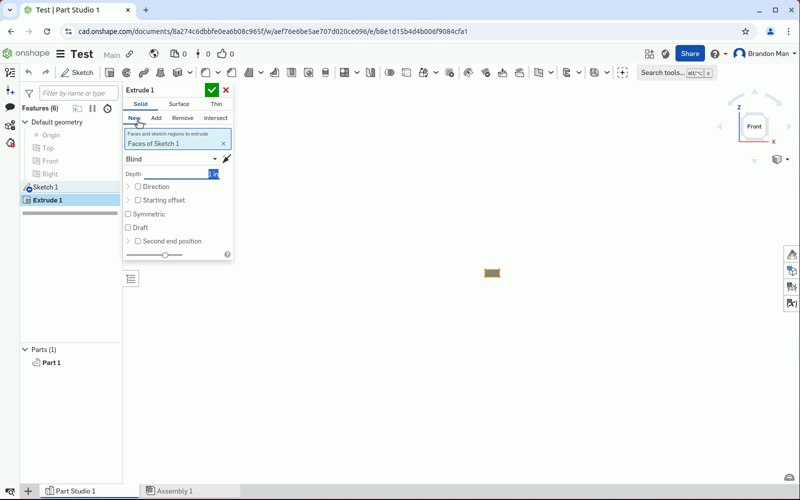
text(3.37)
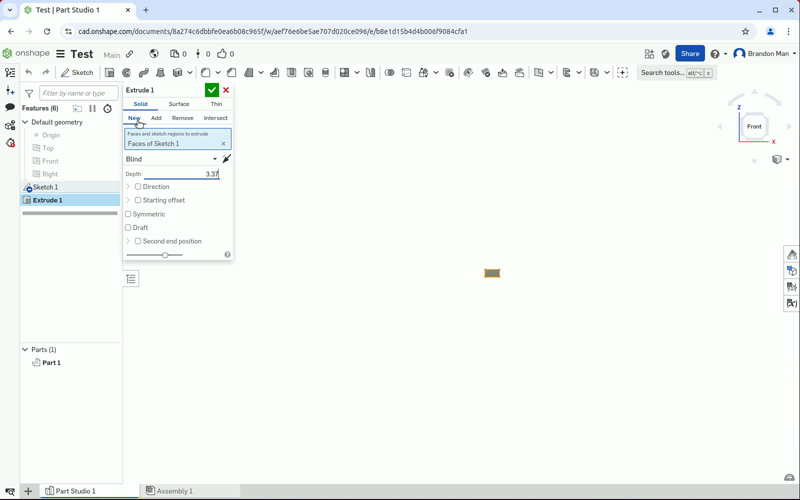
key(enter)
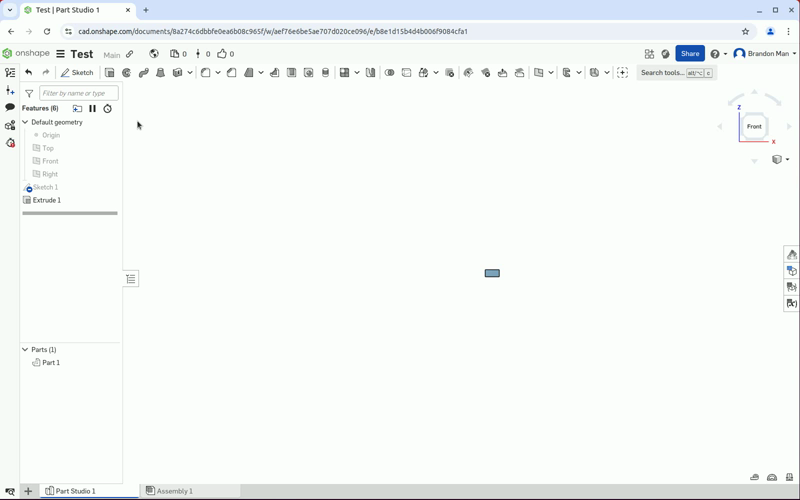
key(shift+h)
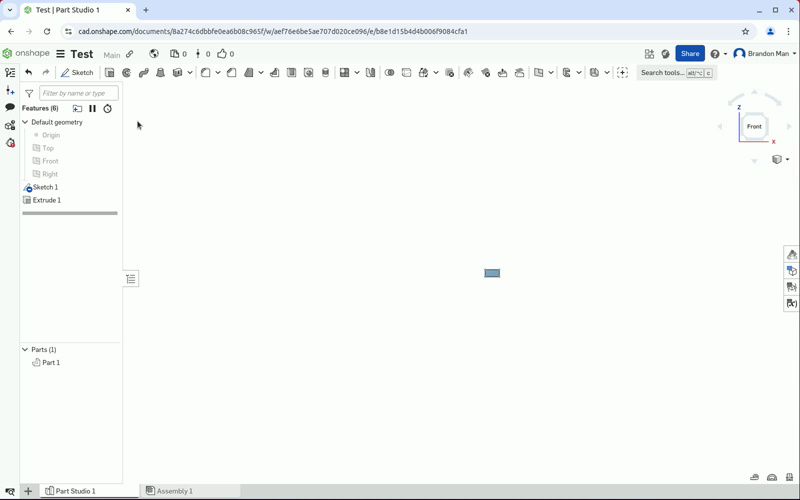
key(shift+h)
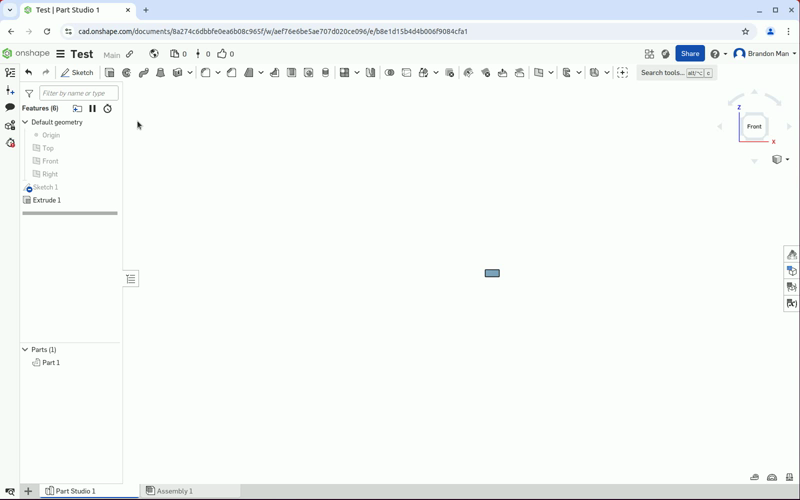
mouse_move(73, 189)
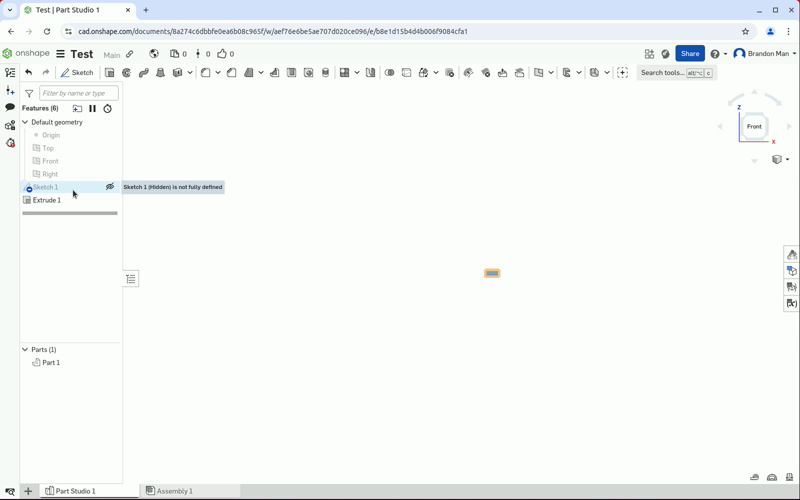
click(73, 189)
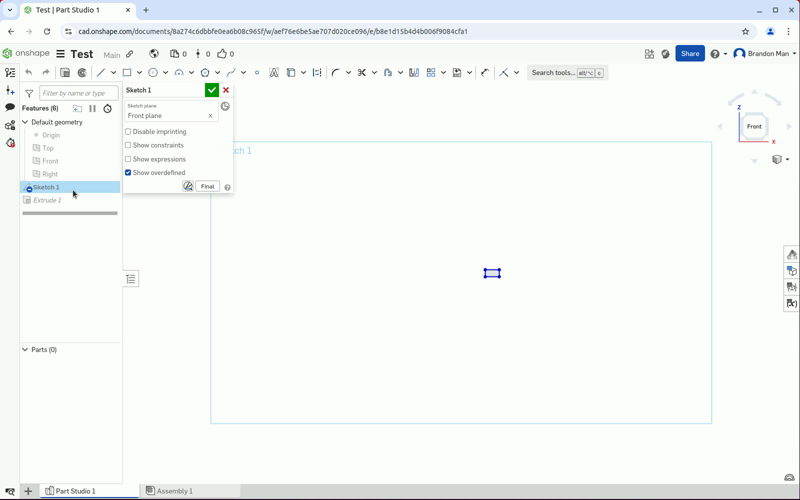
mouse_move(229, 92)
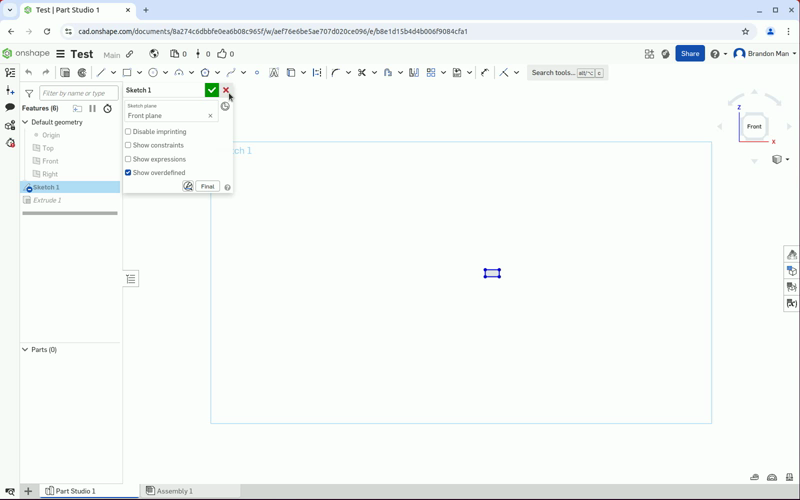
click(229, 92)
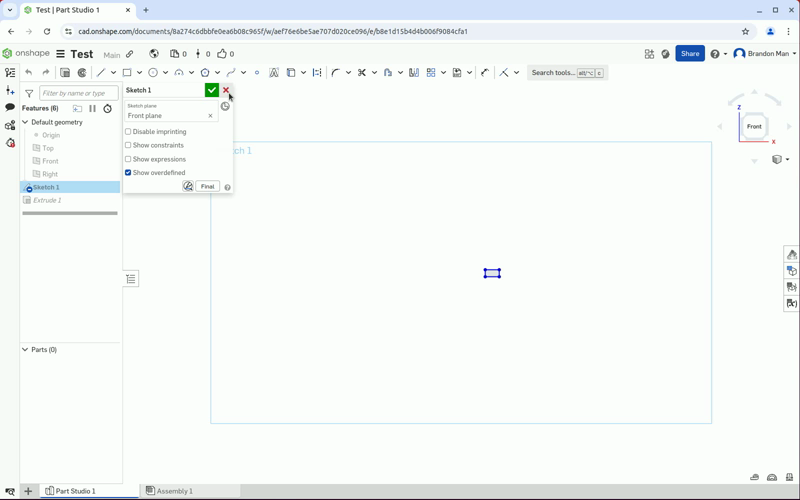
key(shift+s)
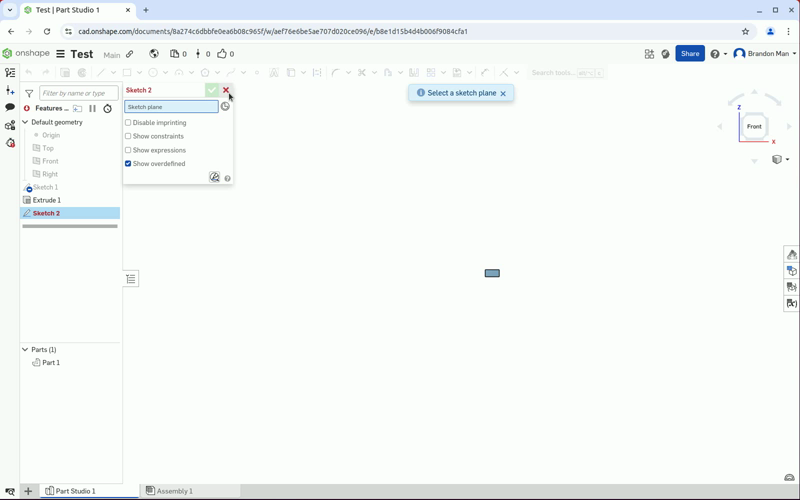
mouse_move(73, 163)
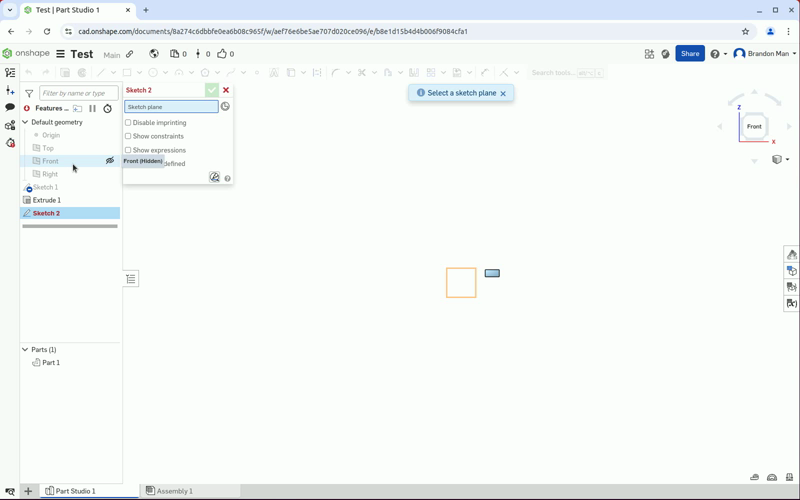
click(73, 163)
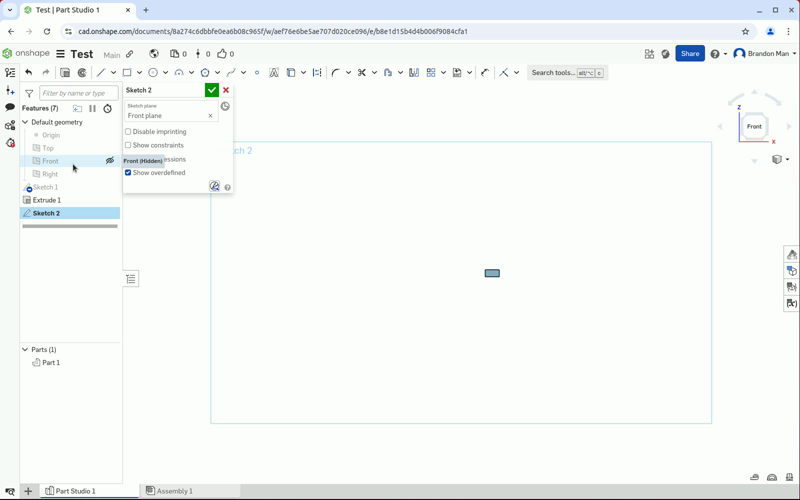
mouse_move(73, 352)
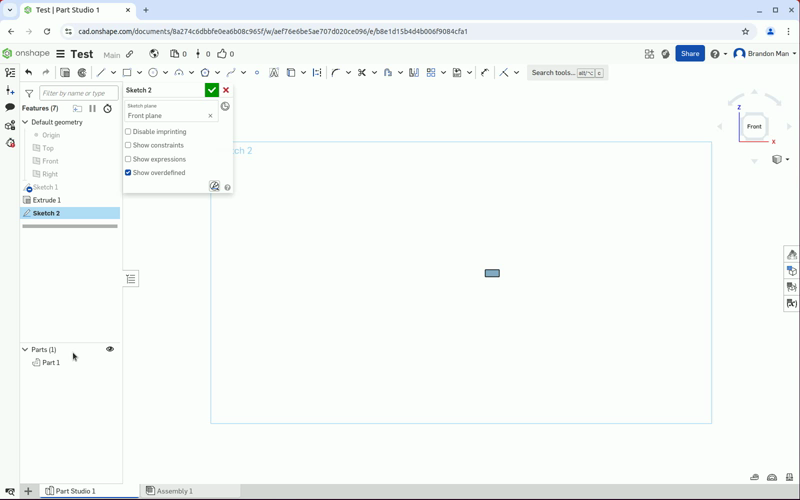
key(y)
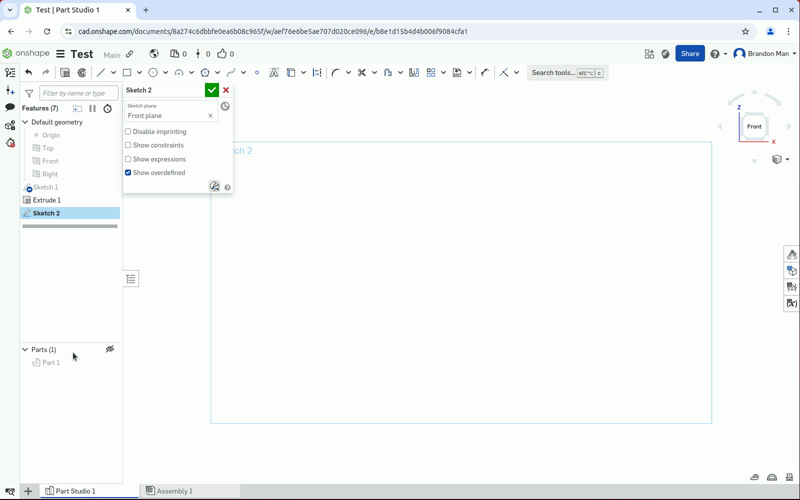
key(l)
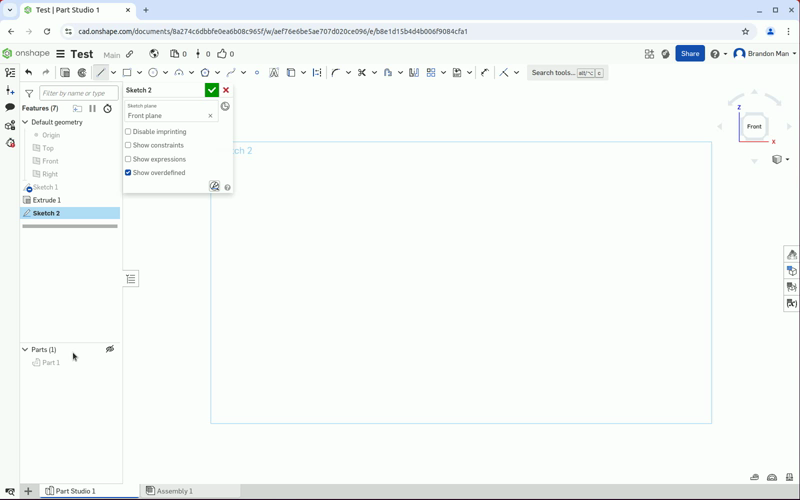
key_down(shift)
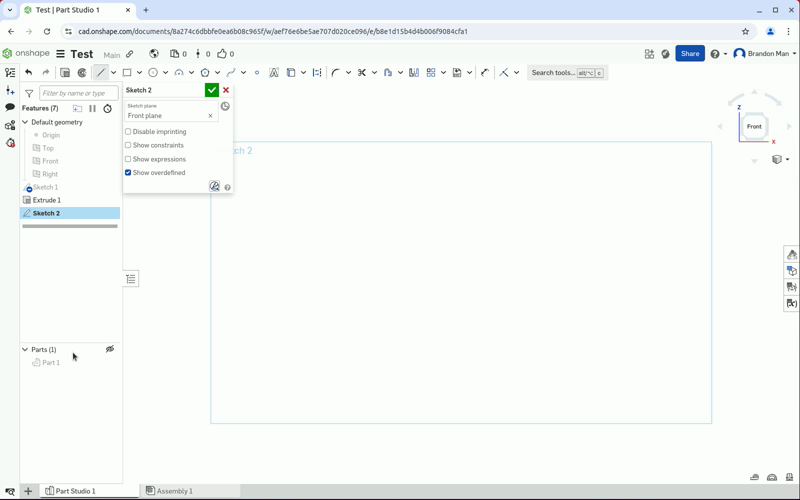
mouse_move(473, 282)
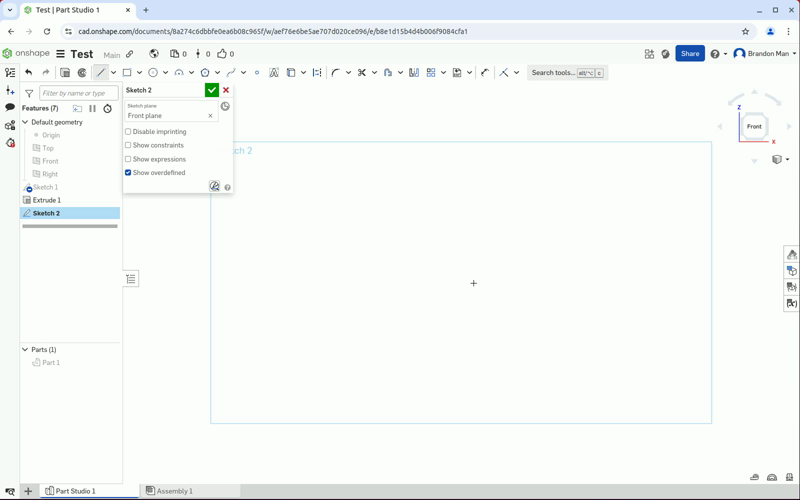
click(473, 282)
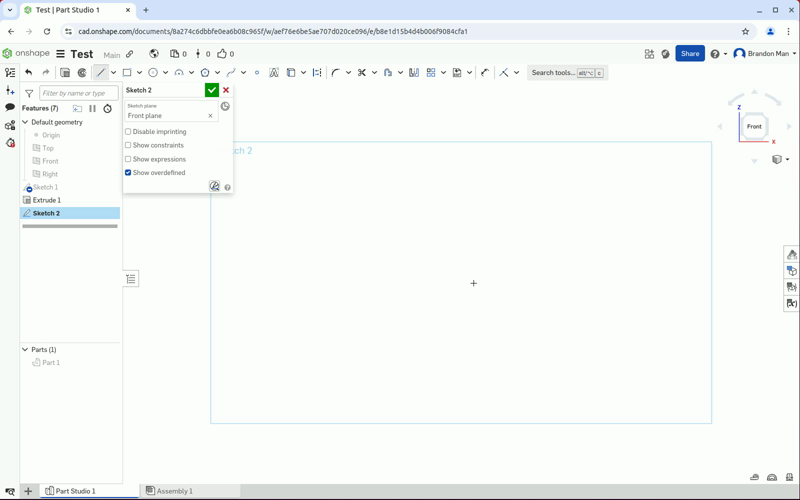
key_up(shift)
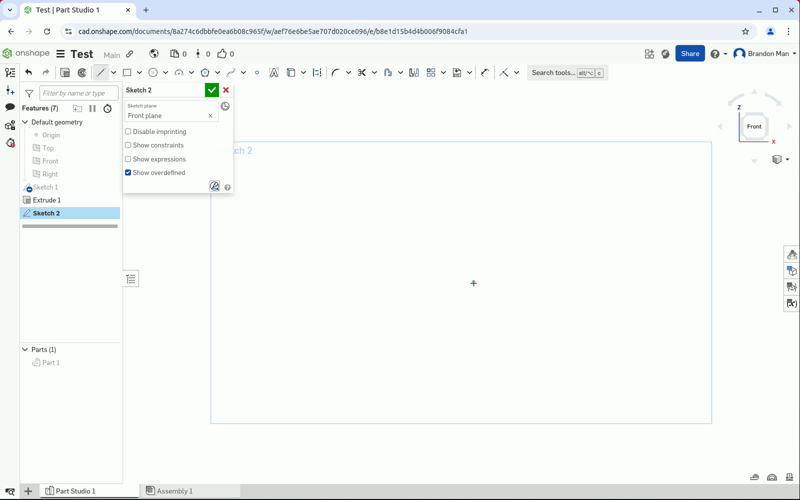
key_down(shift)
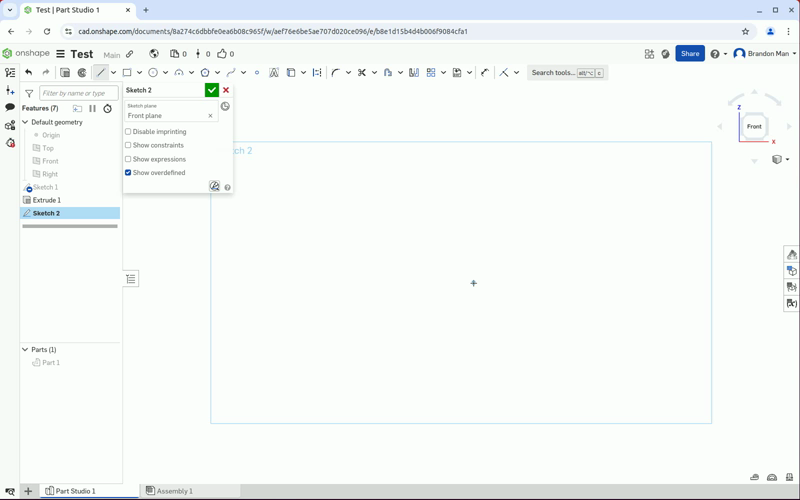
mouse_move(573, 282)
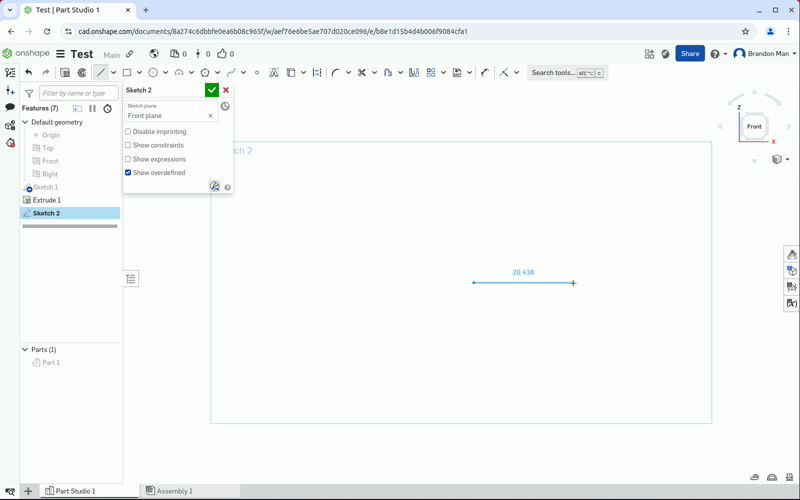
click(573, 282)
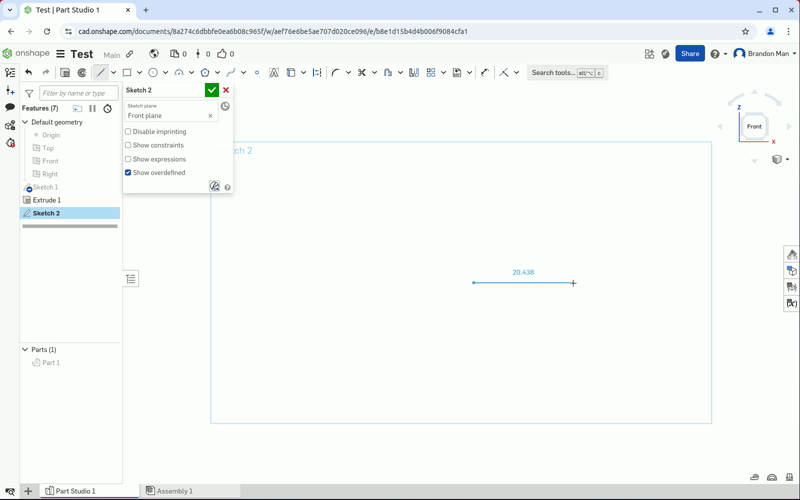
key_up(shift)
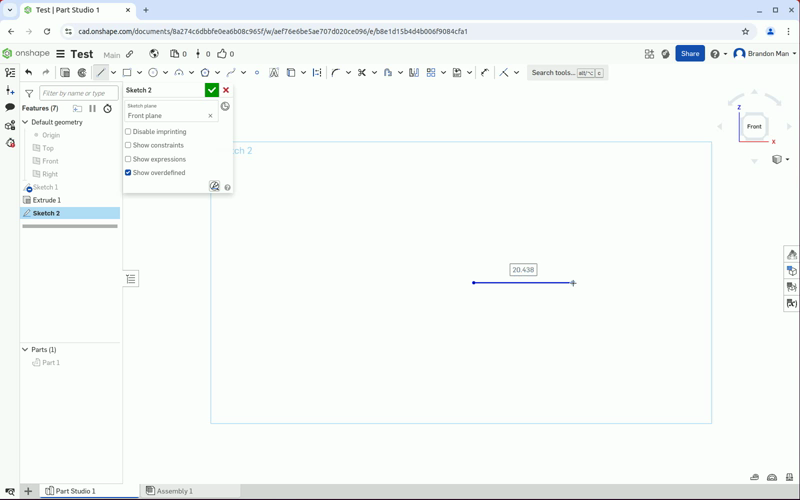
key_down(shift)
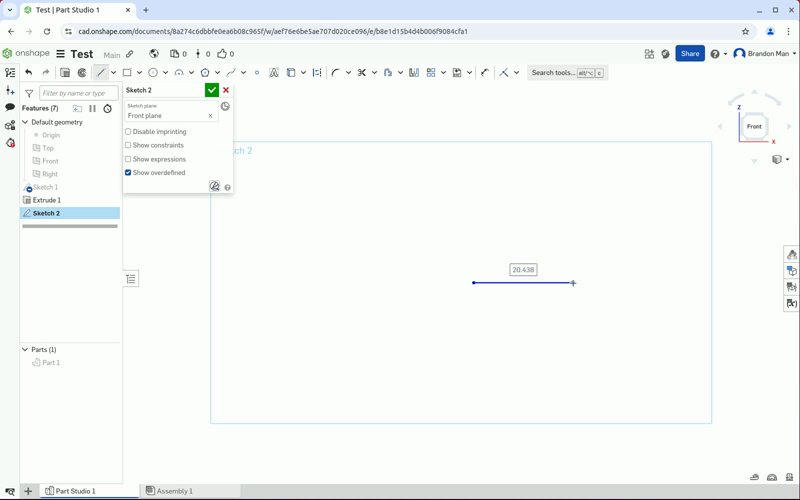
mouse_move(589, 282)
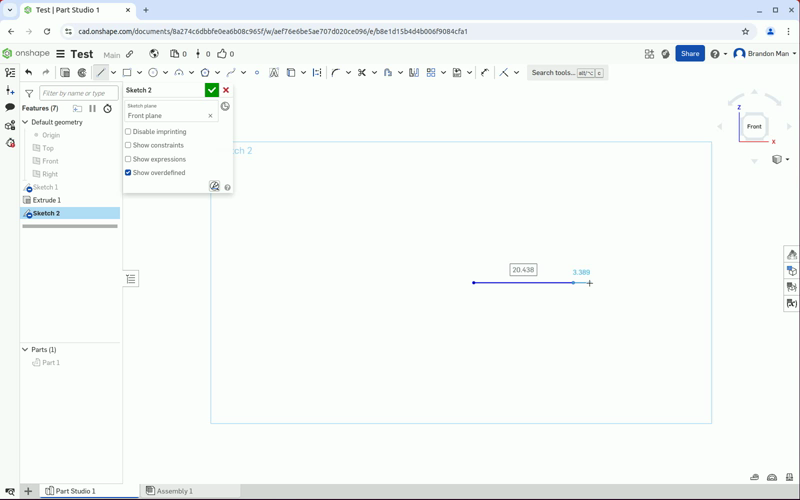
mouse_move(573, 270)
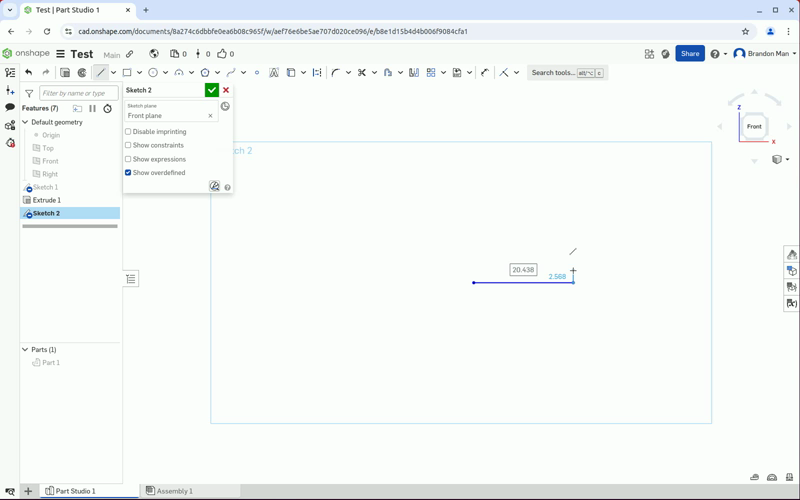
click(573, 270)
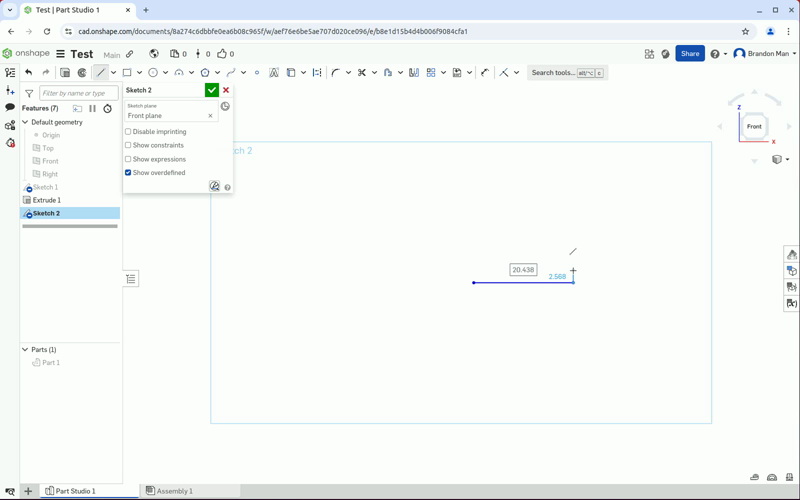
key_up(shift)
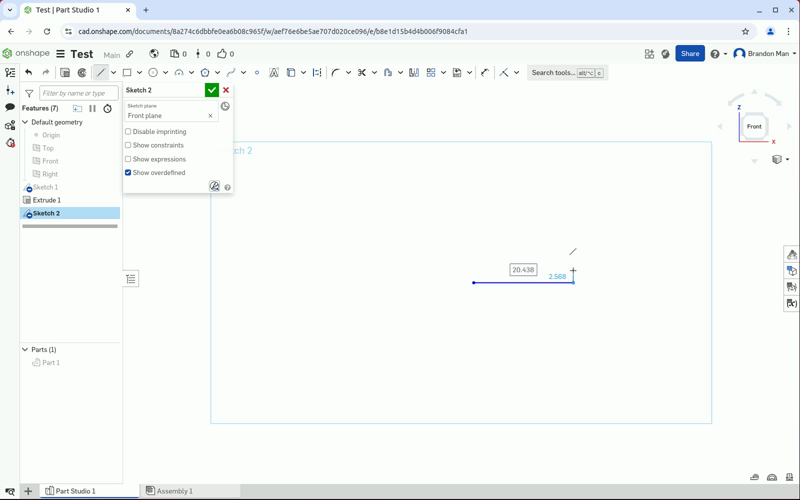
key_down(shift)
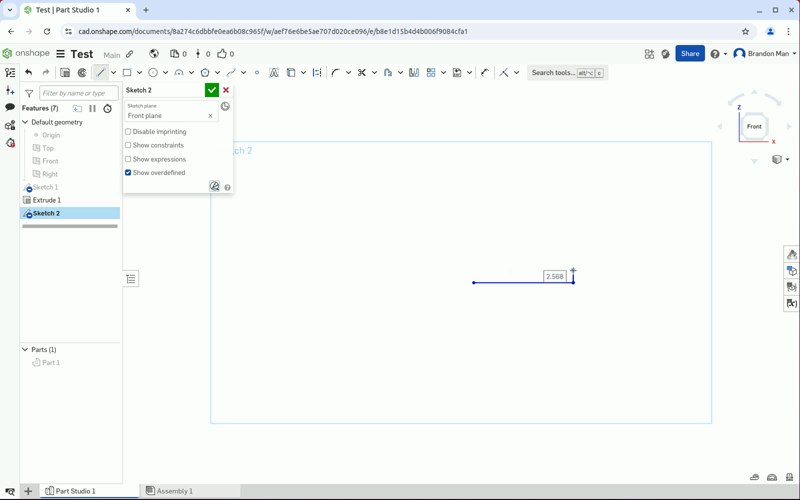
mouse_move(498, 270)
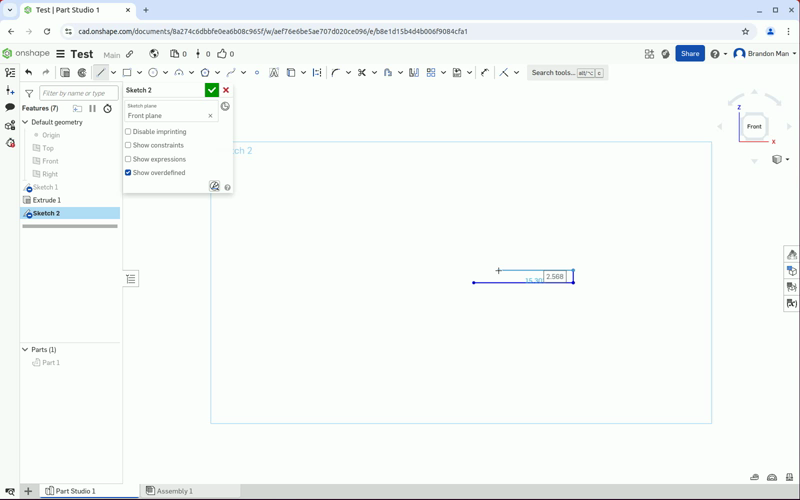
click(498, 270)
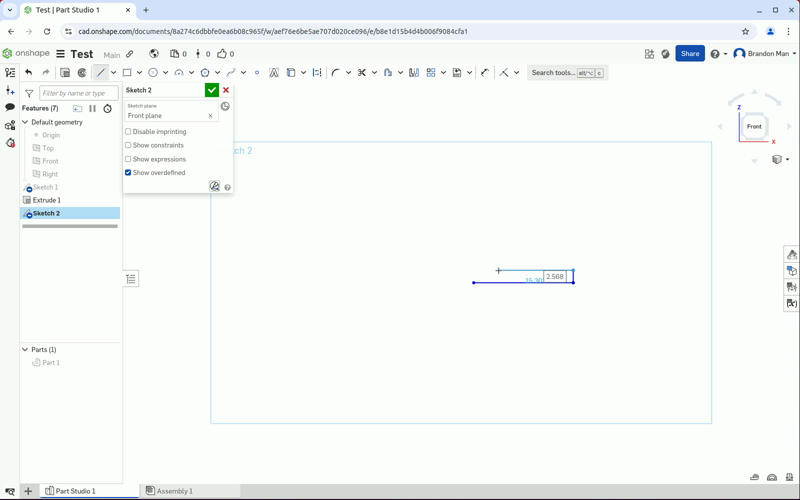
key_up(shift)
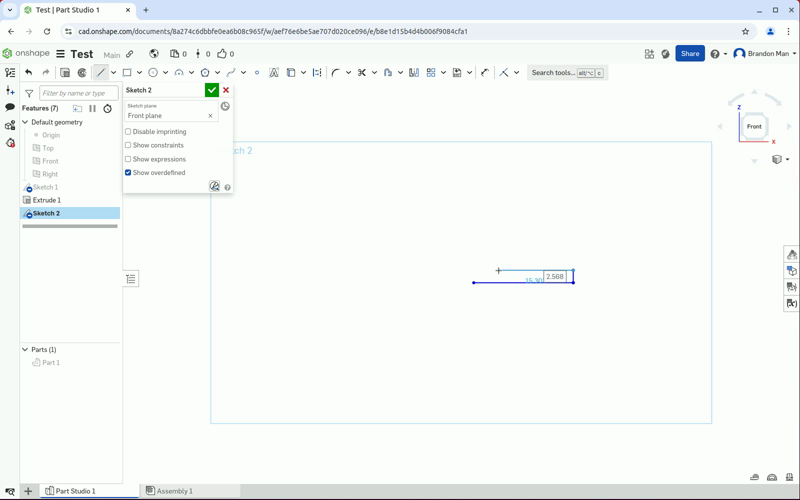
key_down(shift)
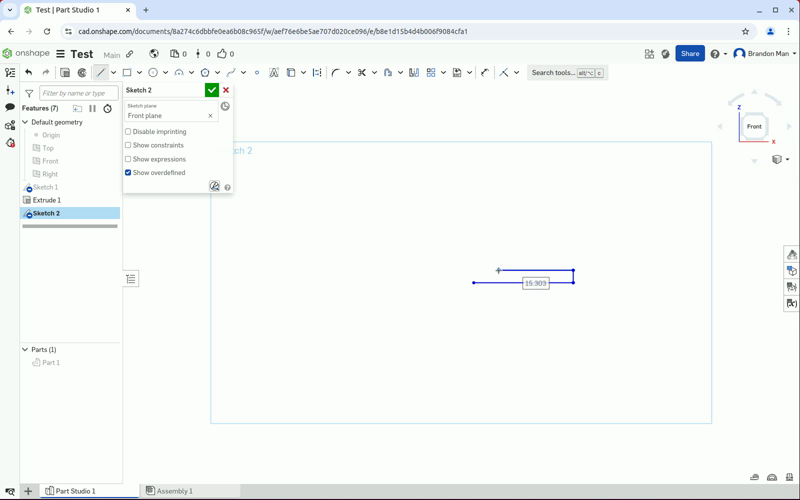
mouse_move(528, 270)
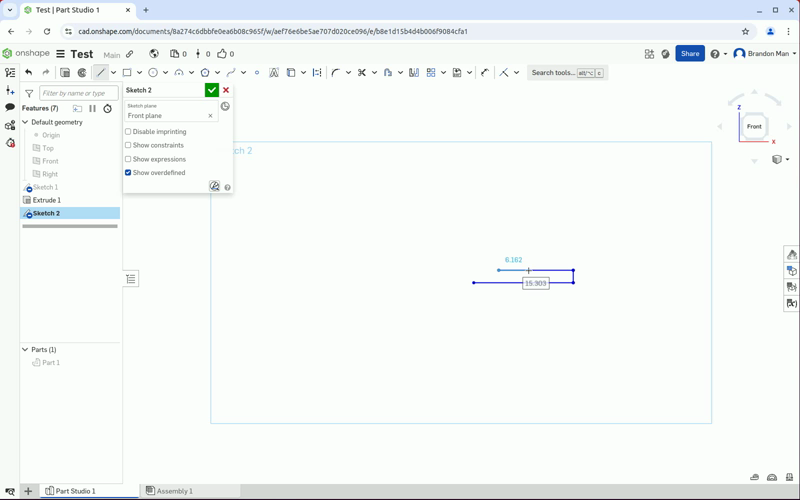
mouse_move(498, 276)
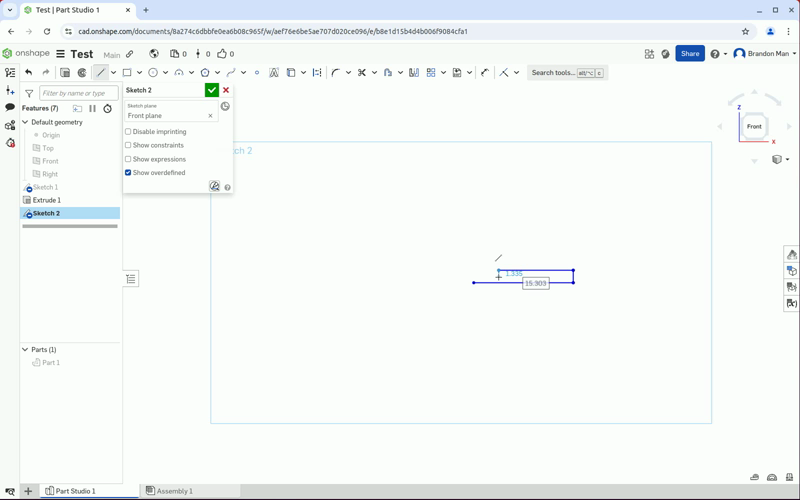
scroll(6)
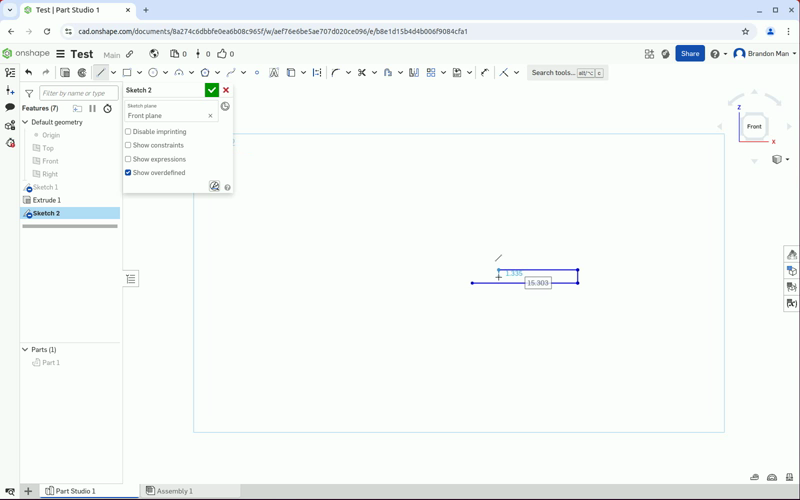
scroll(6)
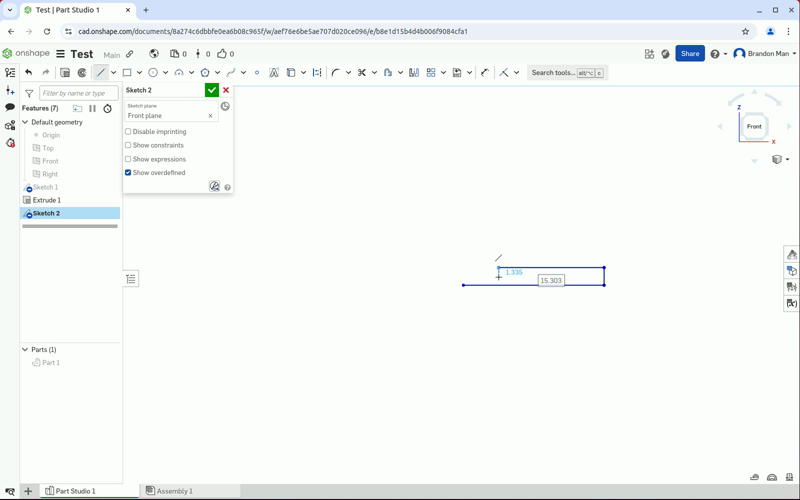
scroll(6)
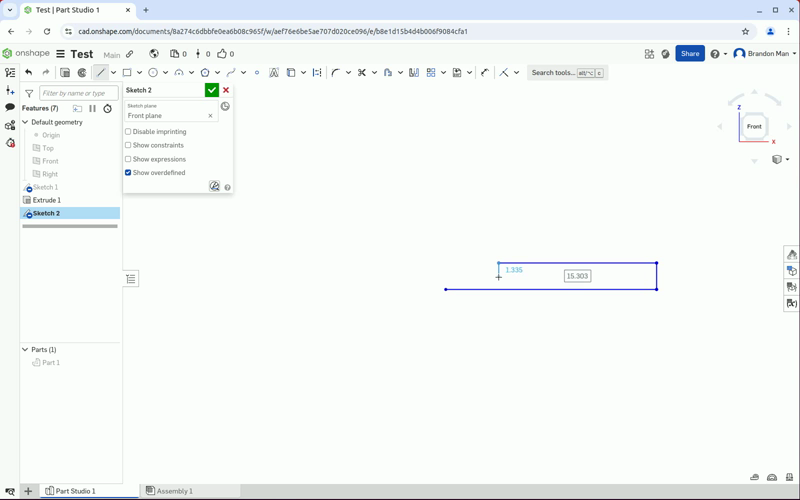
scroll(6)
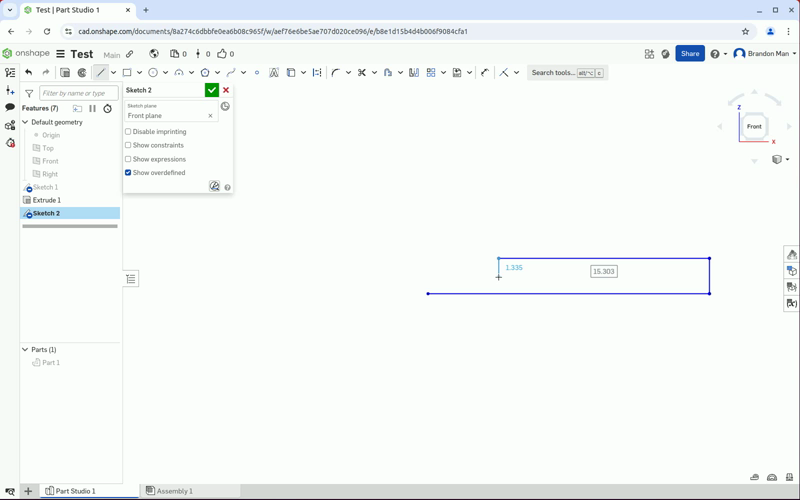
scroll(6)
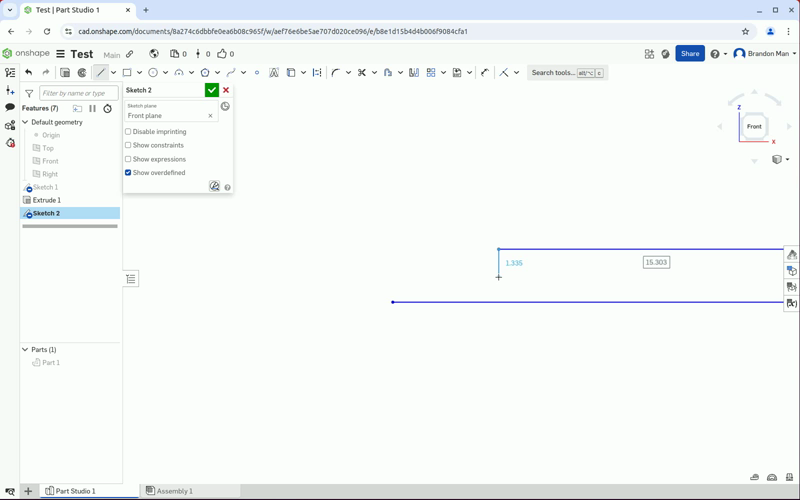
scroll(6)
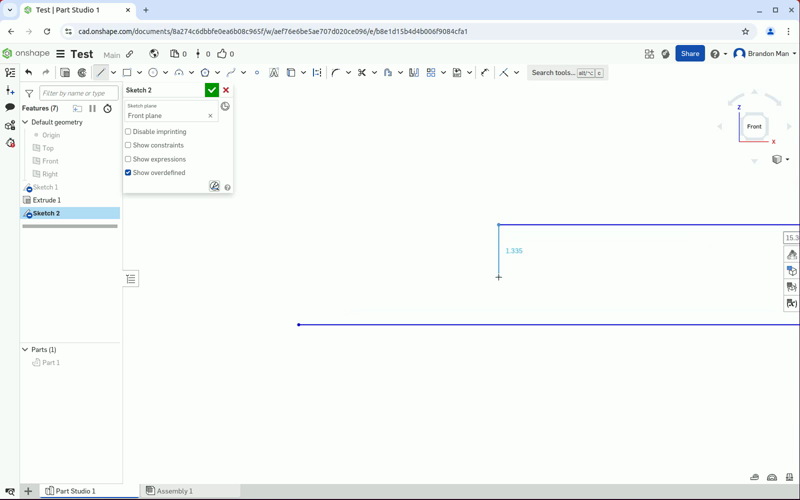
scroll(6)
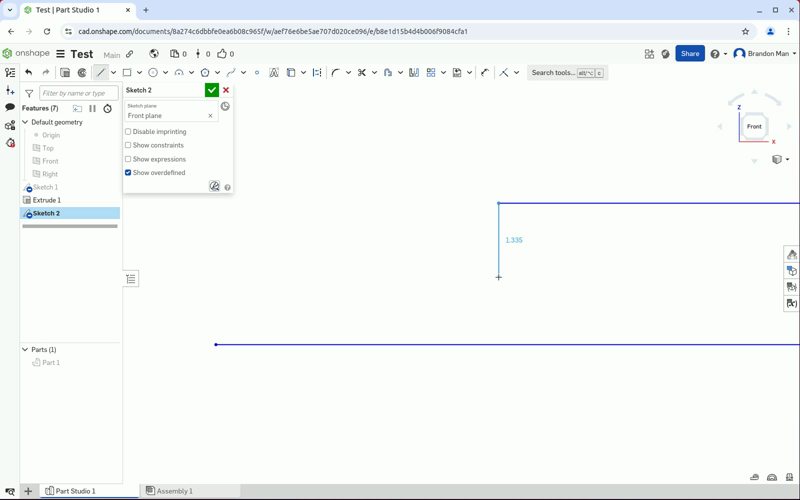
click(498, 276)
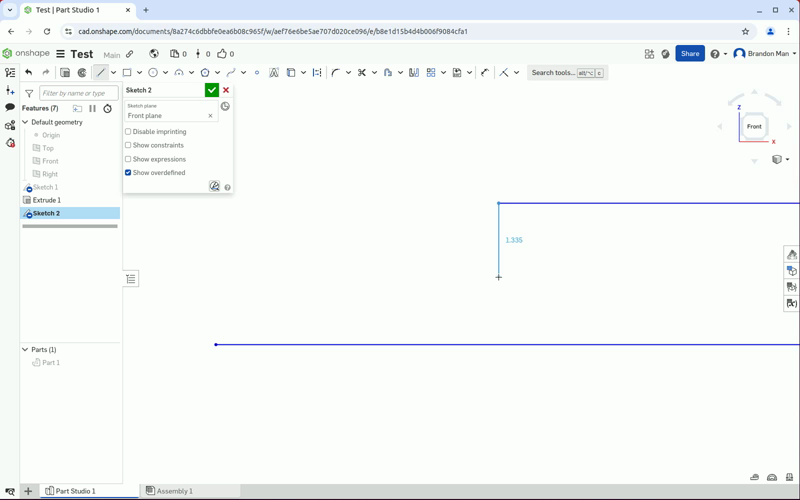
scroll(-6)
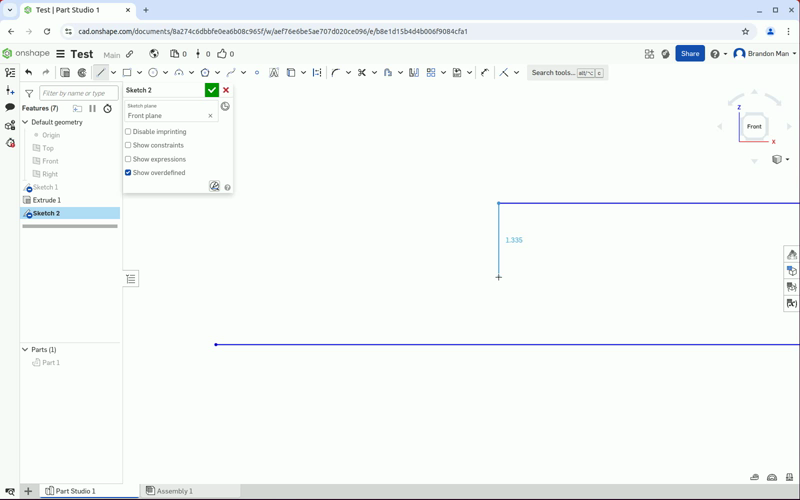
scroll(-6)
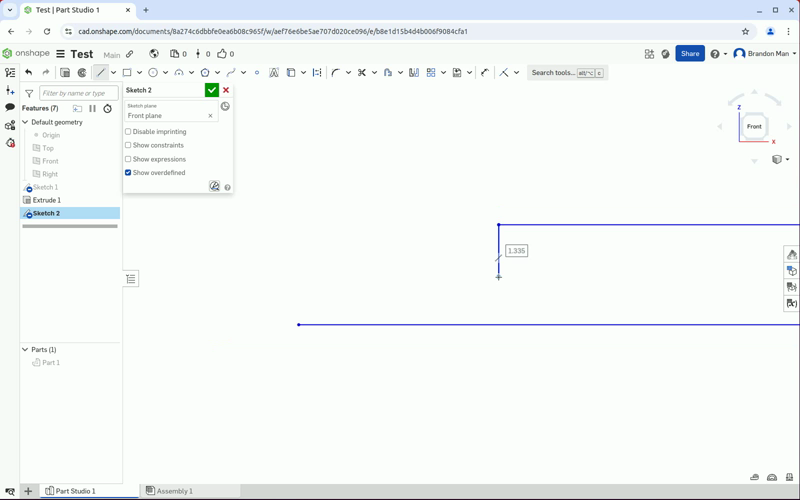
scroll(-6)
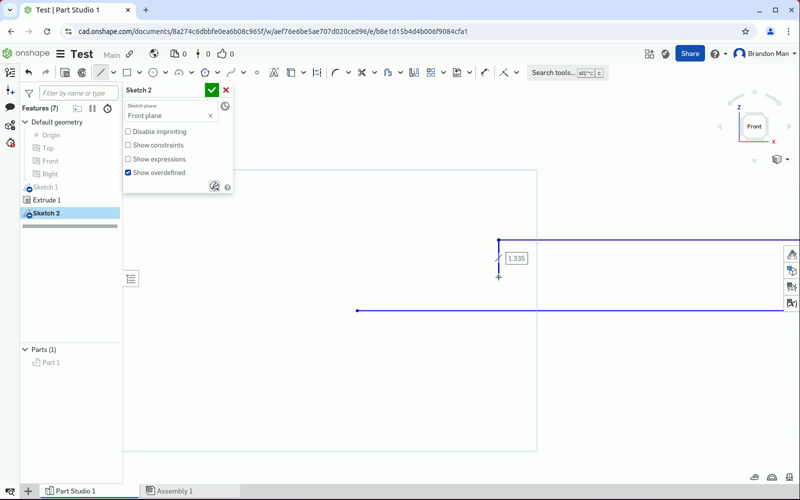
scroll(-6)
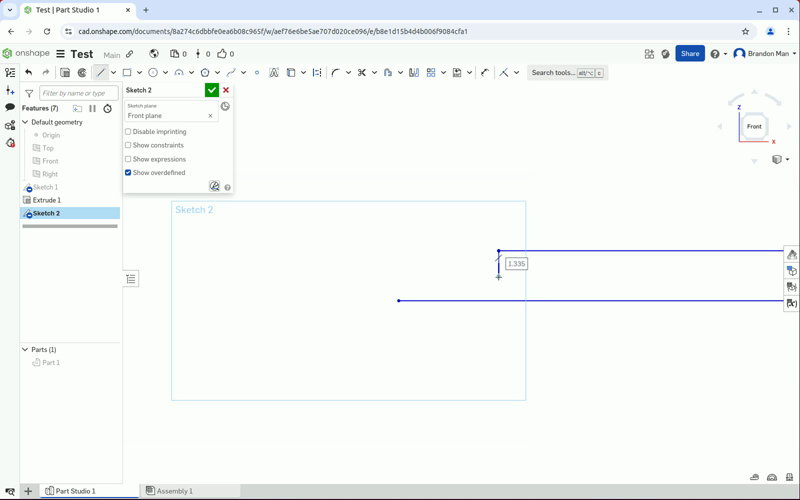
scroll(-6)
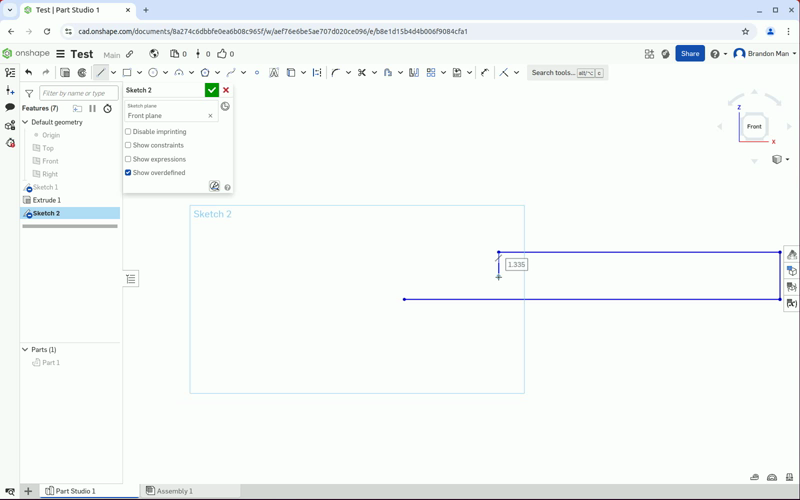
scroll(-6)
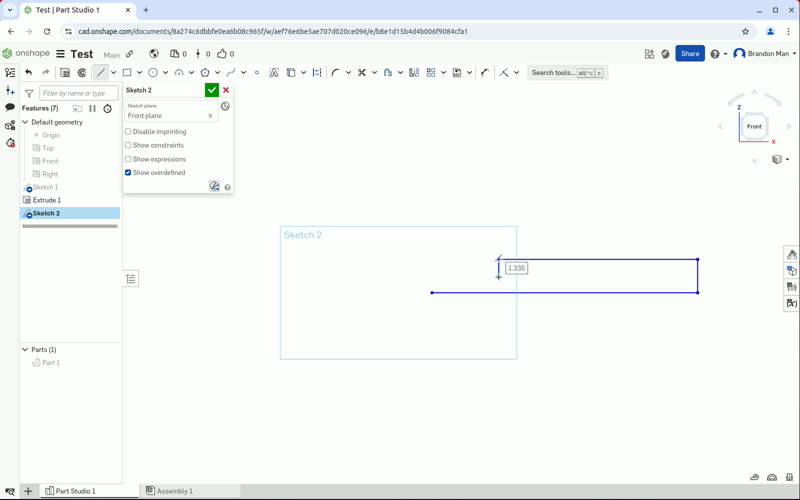
scroll(-6)
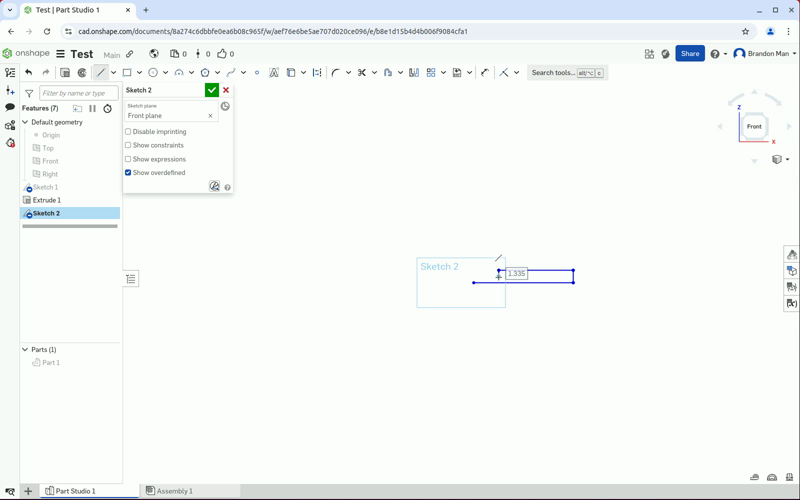
key_up(shift)
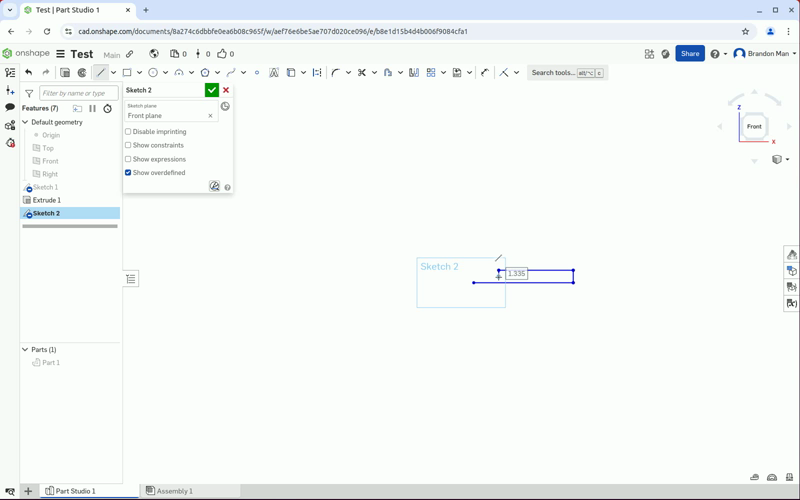
key_down(shift)
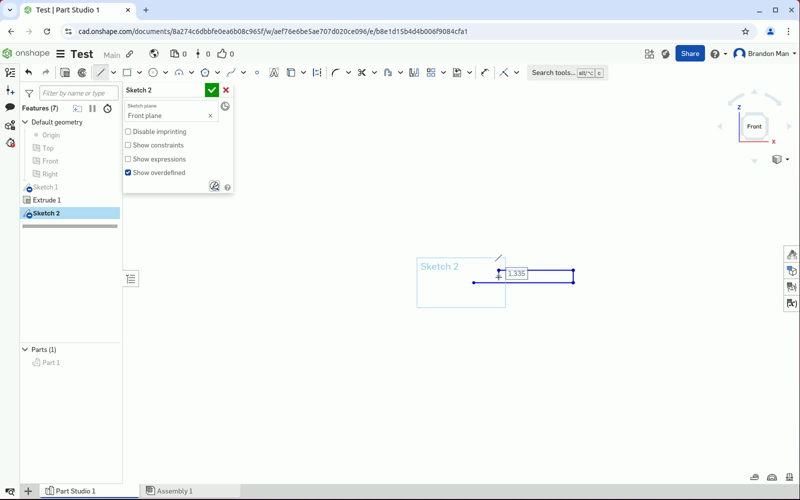
mouse_move(528, 276)
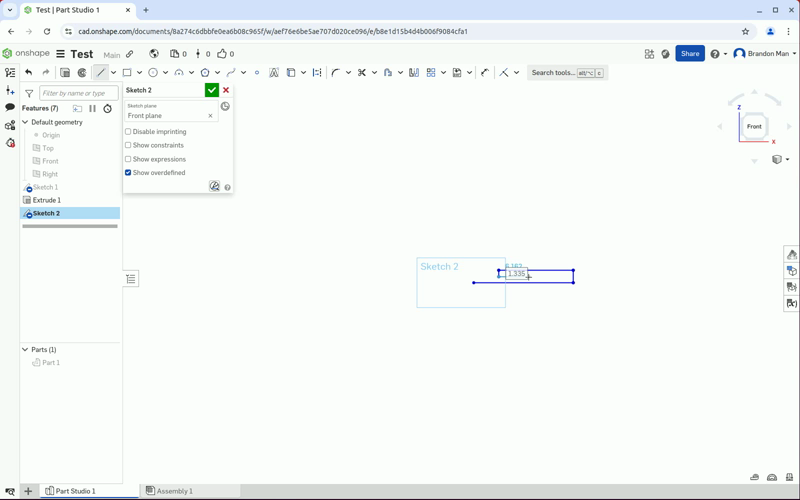
mouse_move(486, 276)
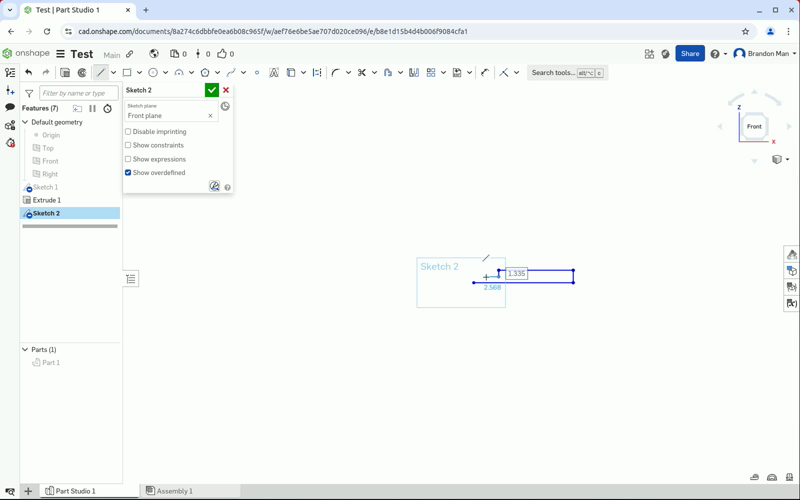
click(486, 276)
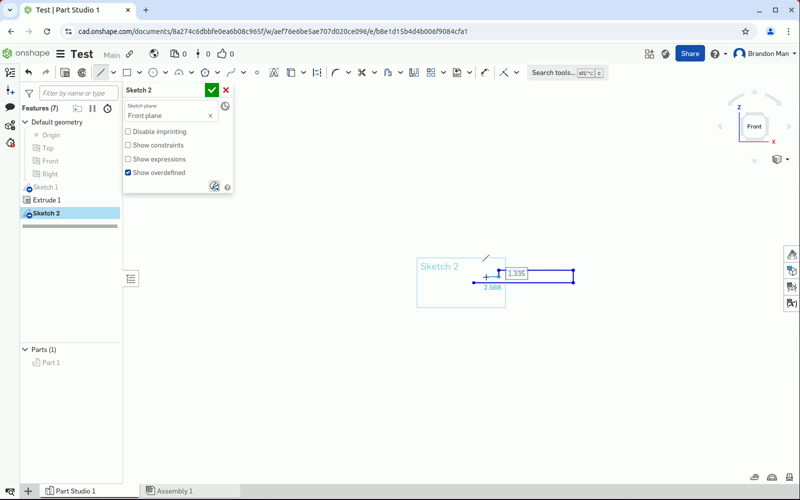
key_up(shift)
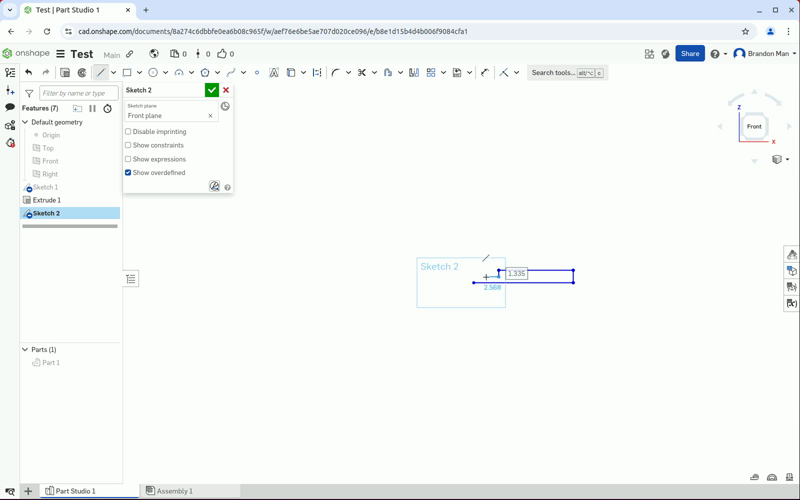
key_down(shift)
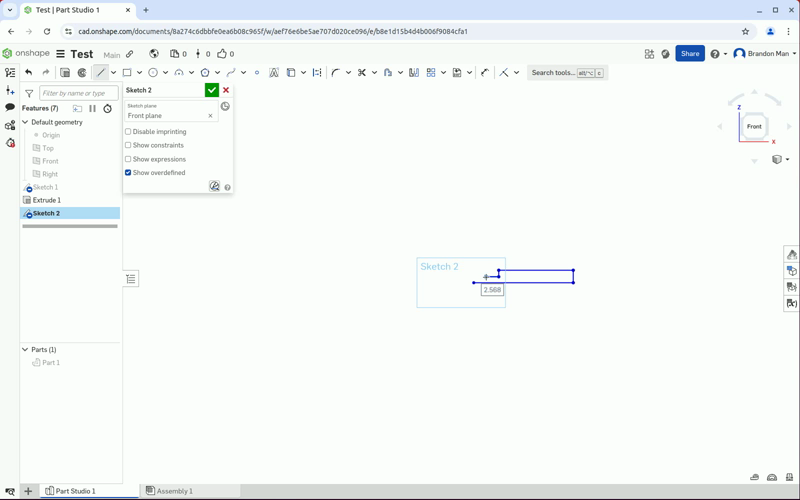
mouse_move(516, 276)
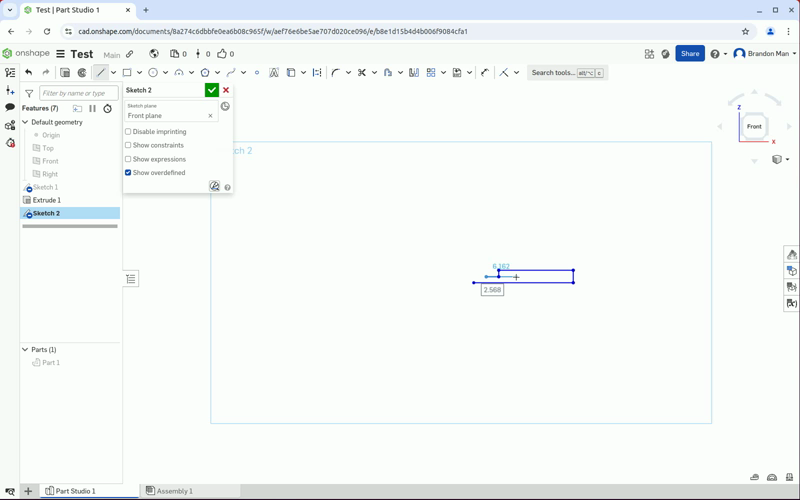
mouse_move(486, 270)
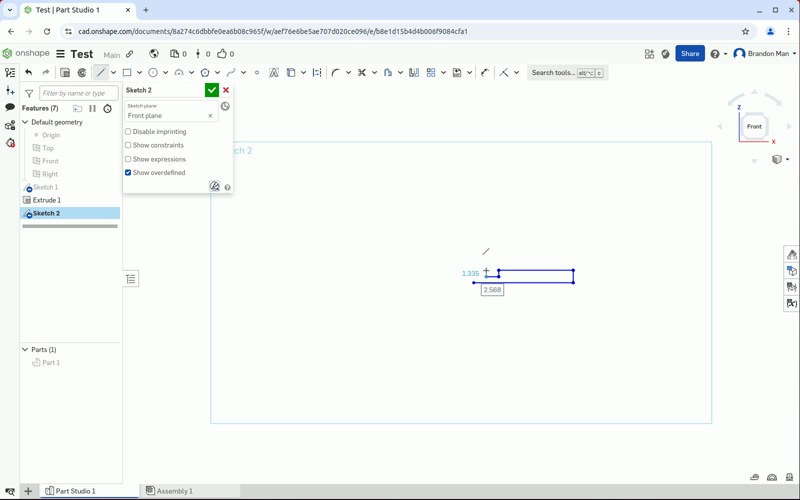
scroll(6)
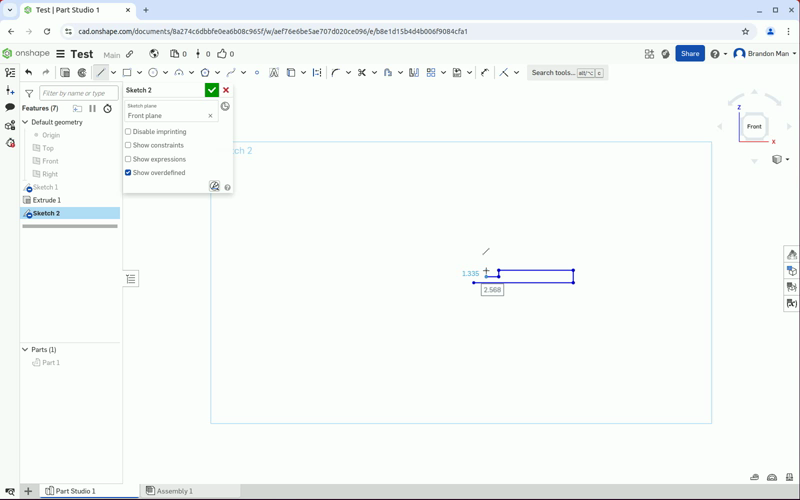
scroll(6)
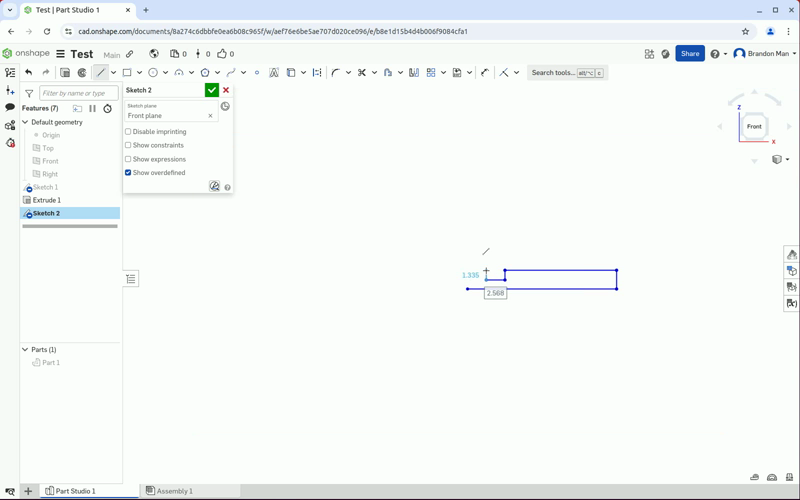
scroll(6)
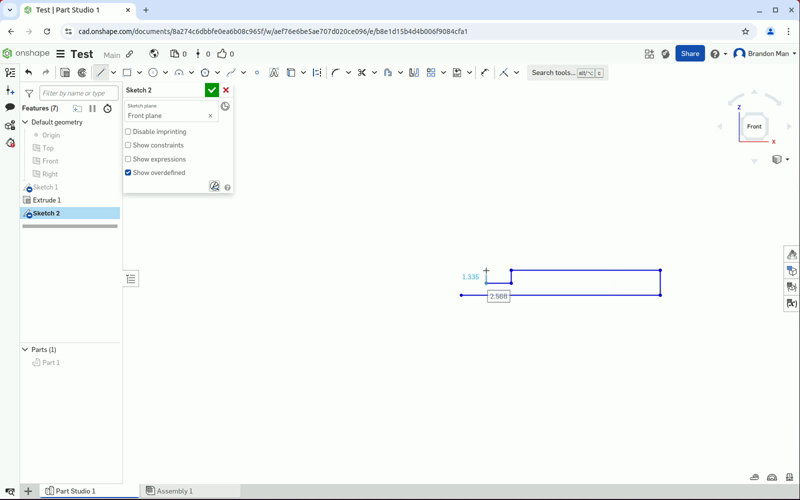
scroll(6)
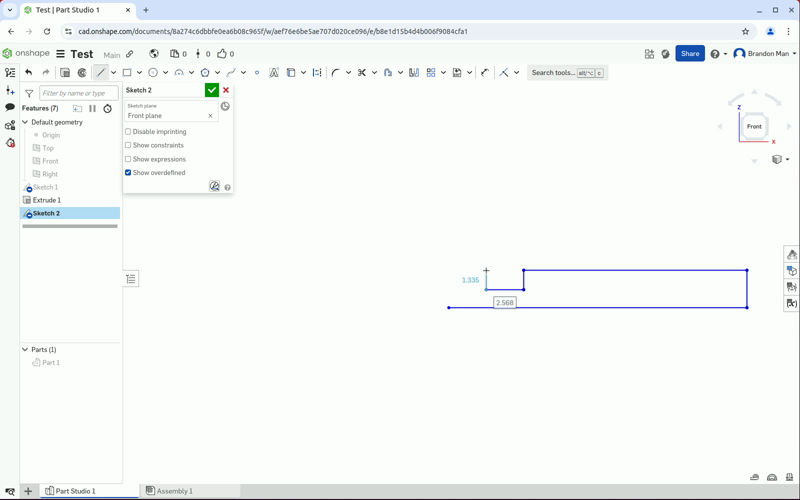
scroll(6)
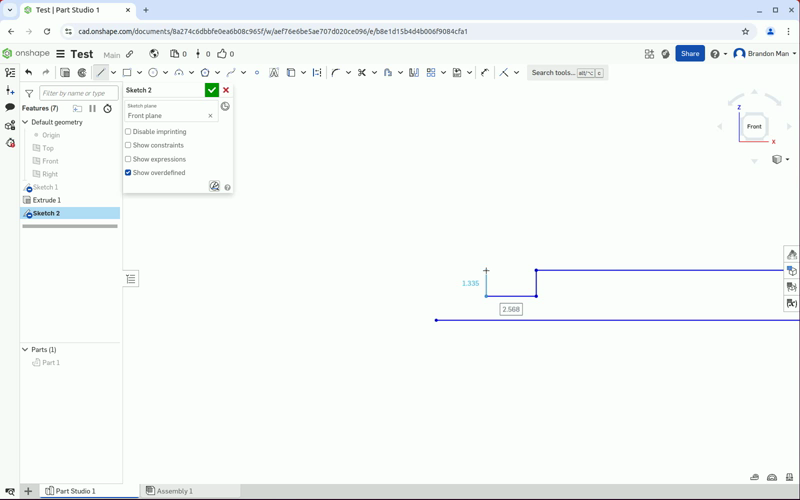
scroll(6)
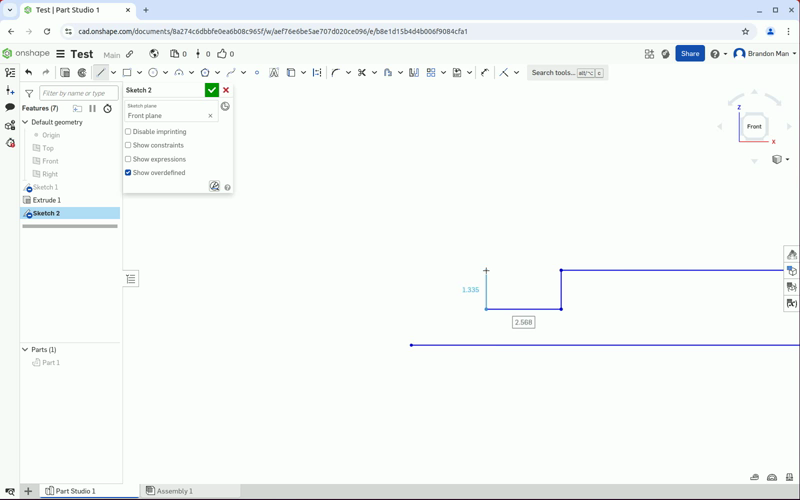
scroll(6)
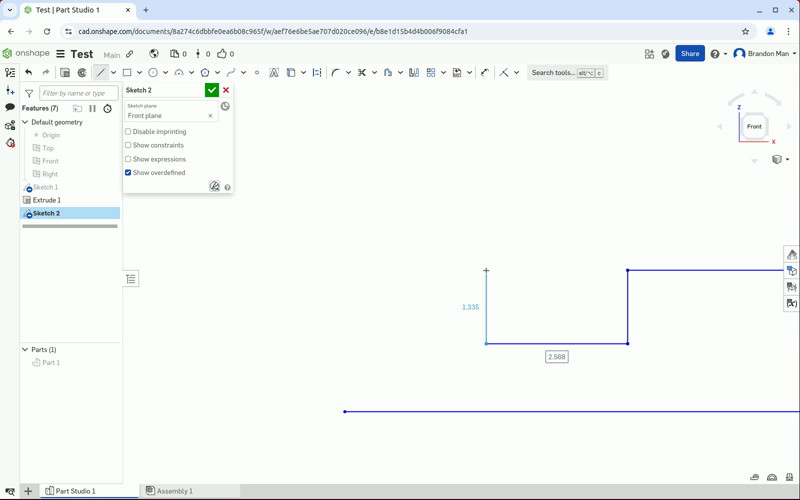
click(486, 270)
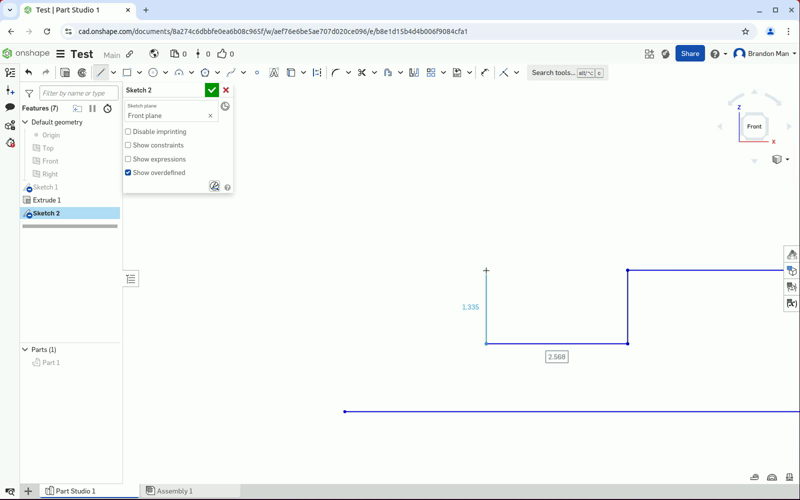
scroll(-6)
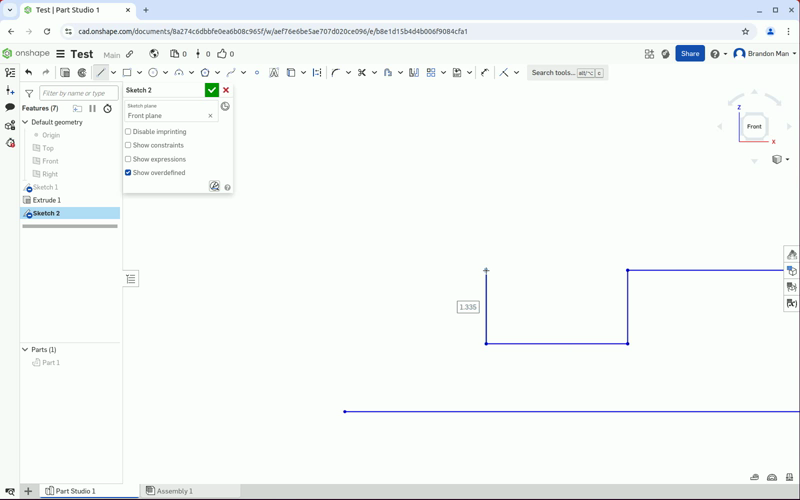
scroll(-6)
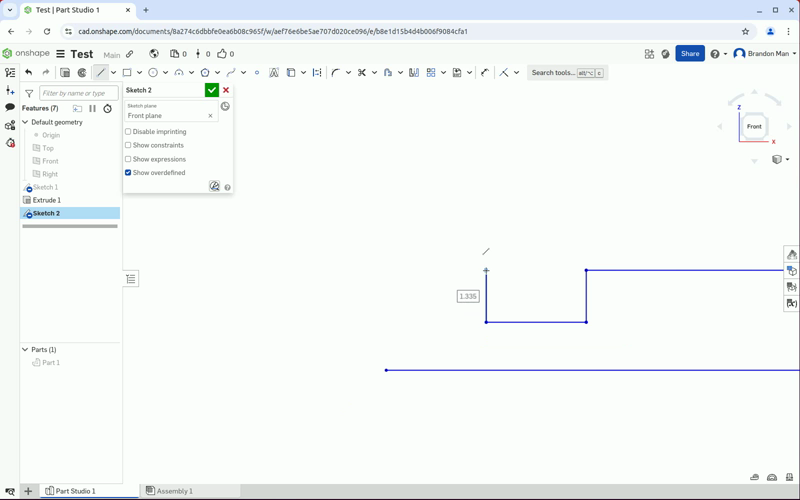
scroll(-6)
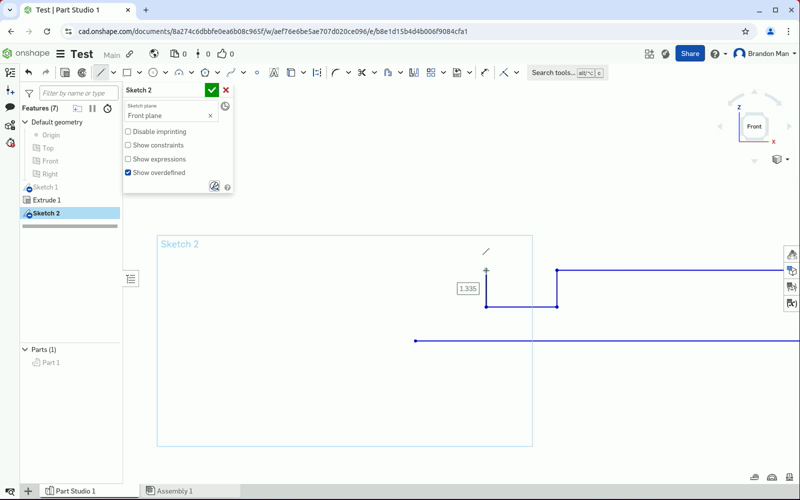
scroll(-6)
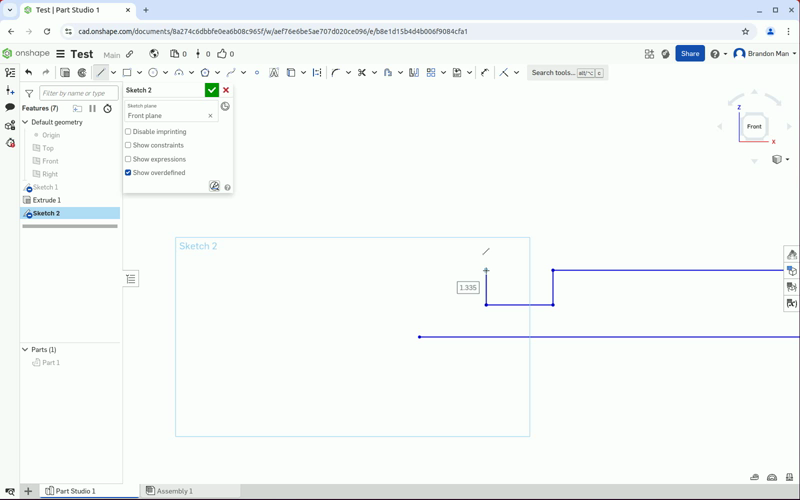
scroll(-6)
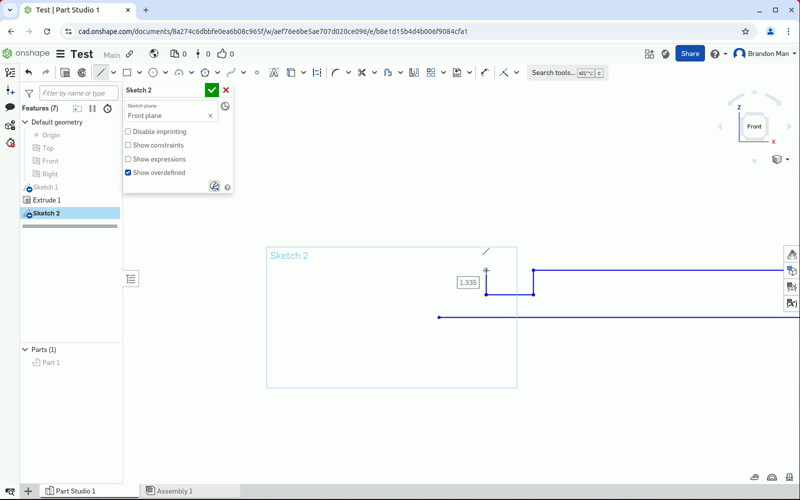
scroll(-6)
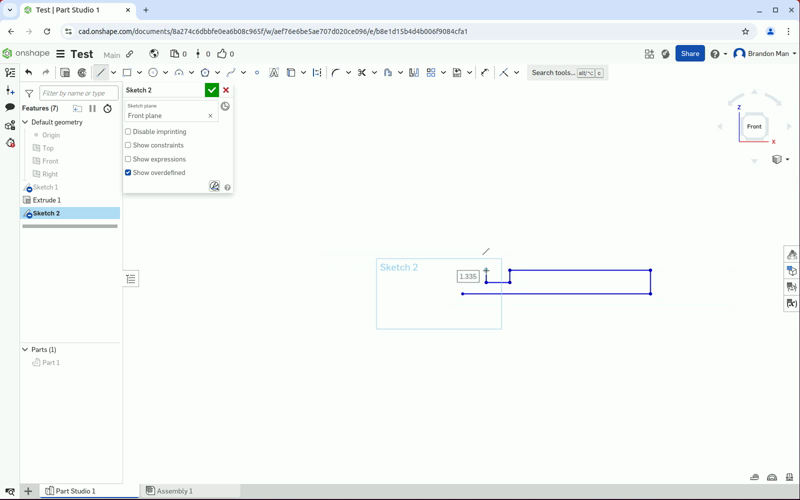
scroll(-6)
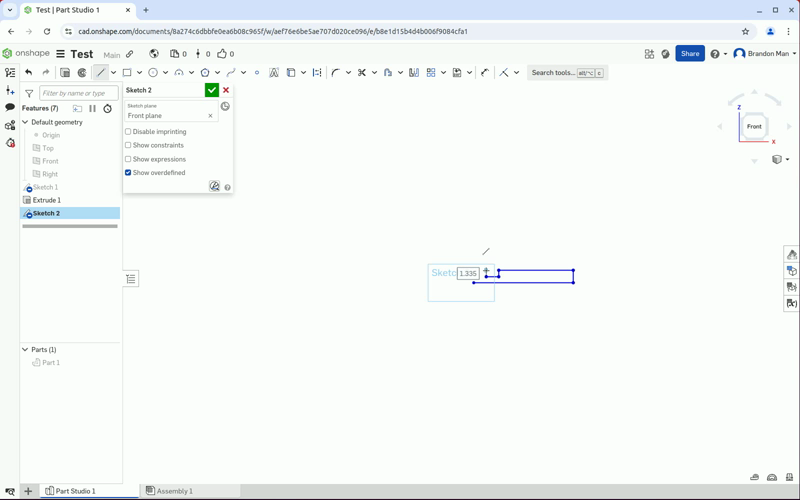
key_up(shift)
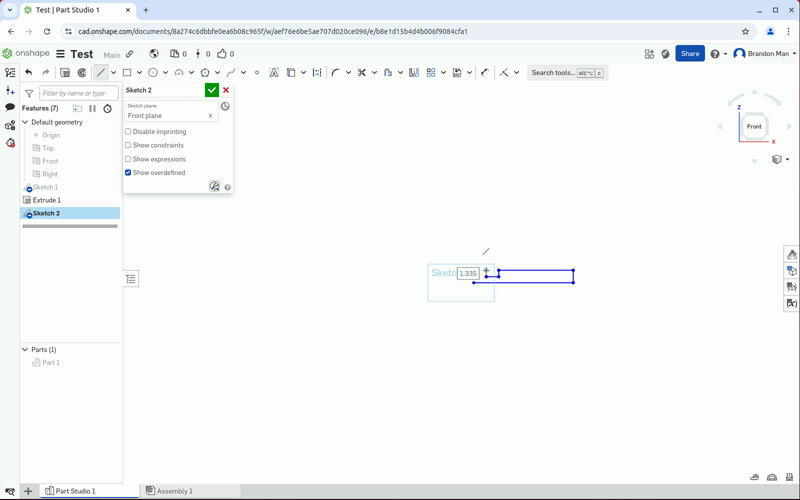
key_down(shift)
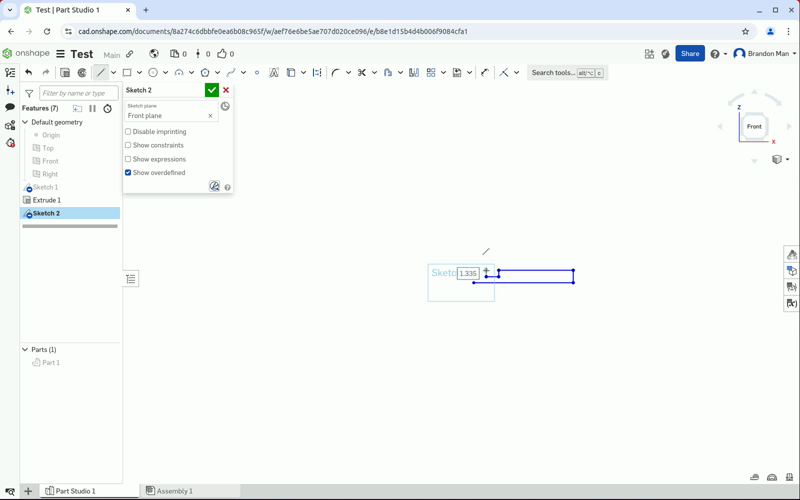
mouse_move(516, 270)
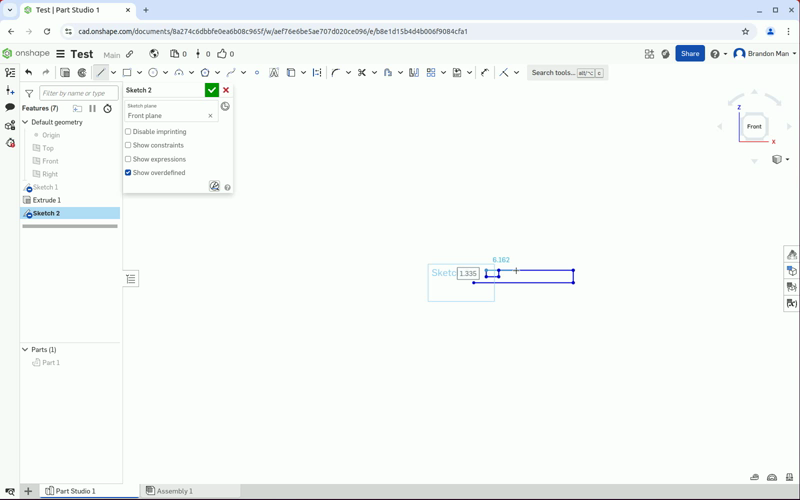
mouse_move(473, 270)
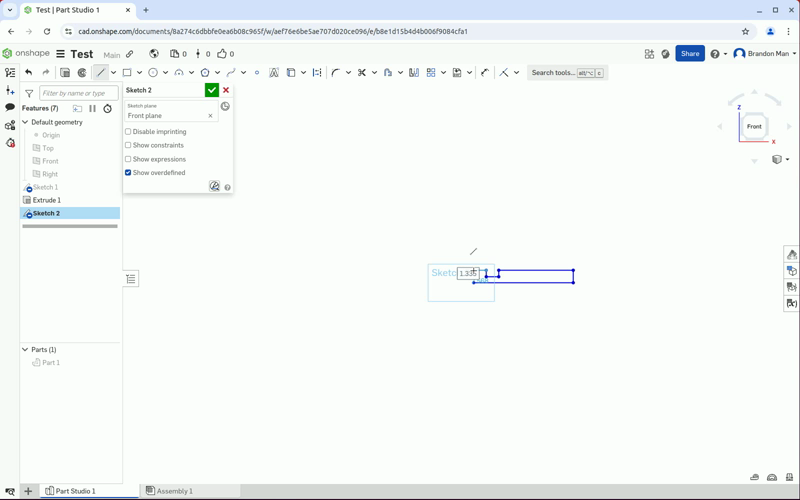
click(473, 270)
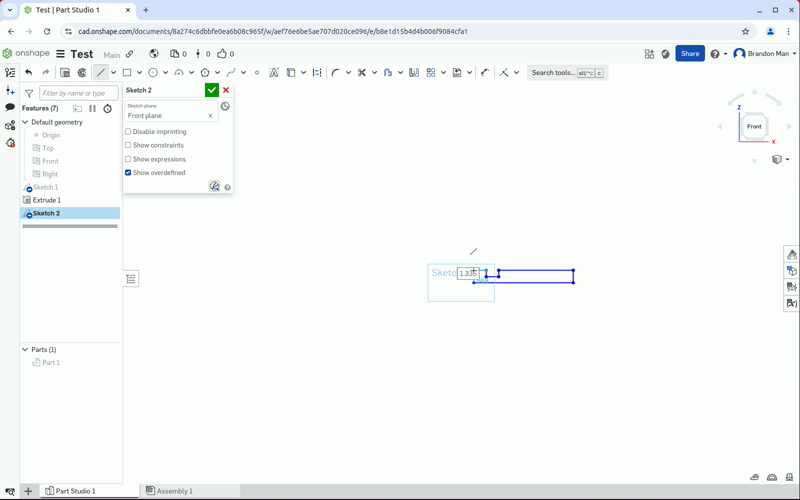
key_up(shift)
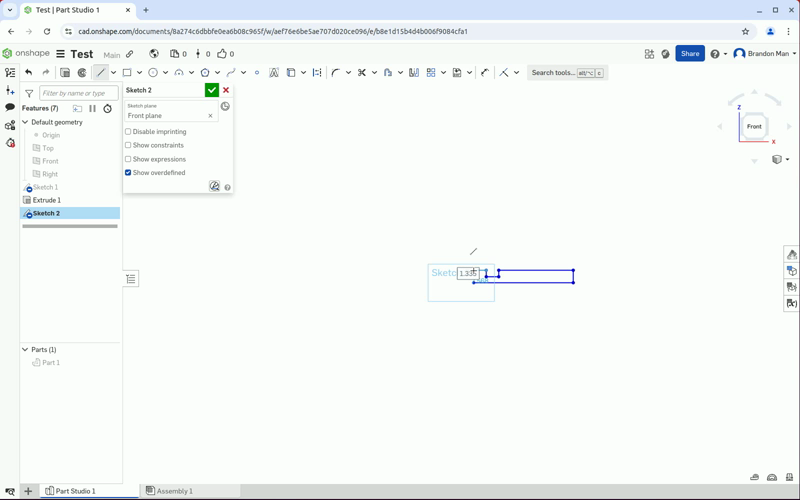
mouse_move(503, 270)
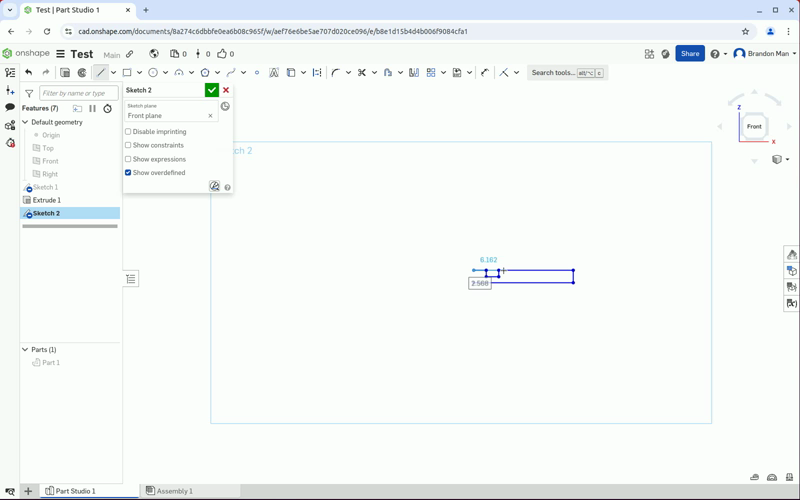
key_down(shift)
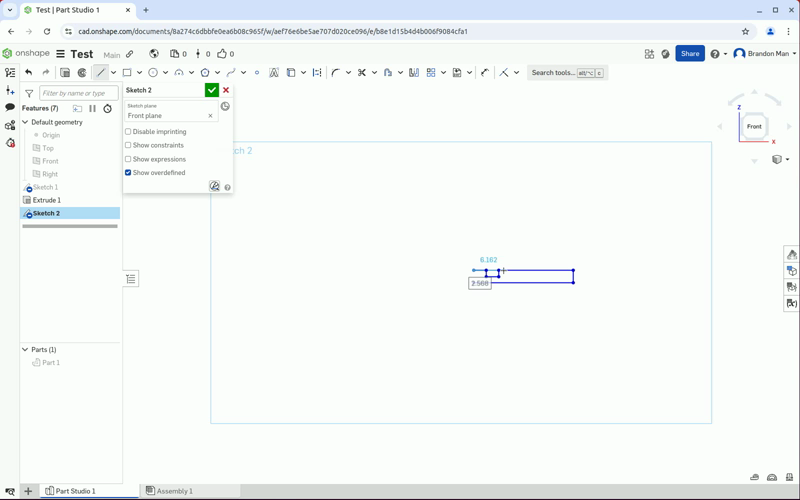
mouse_move(473, 282)
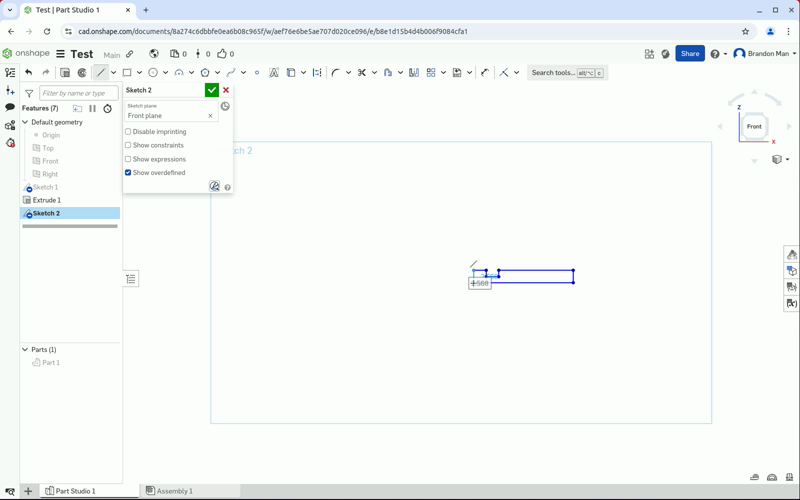
key_up(shift)
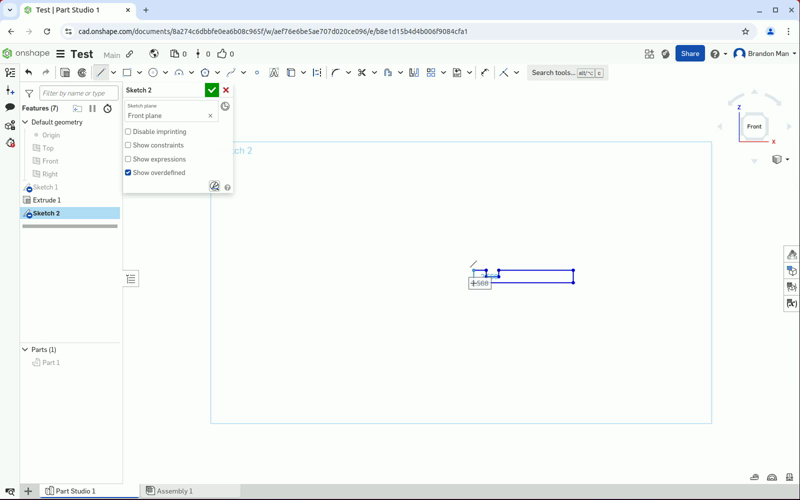
click(473, 282)
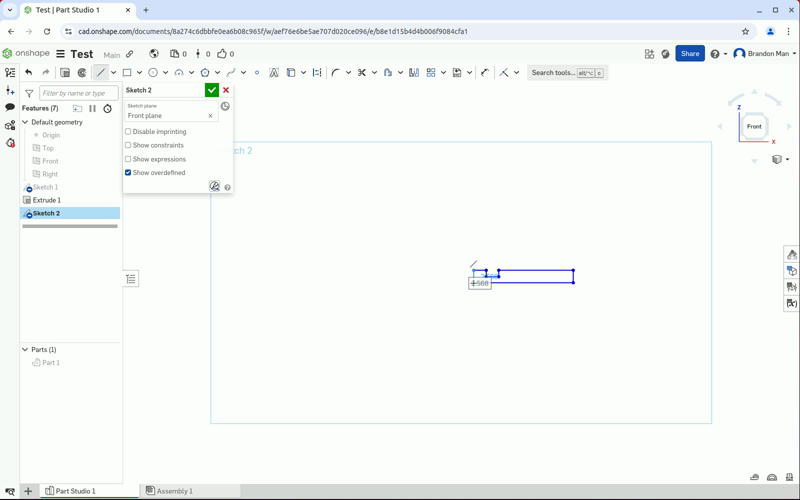
key(esc)
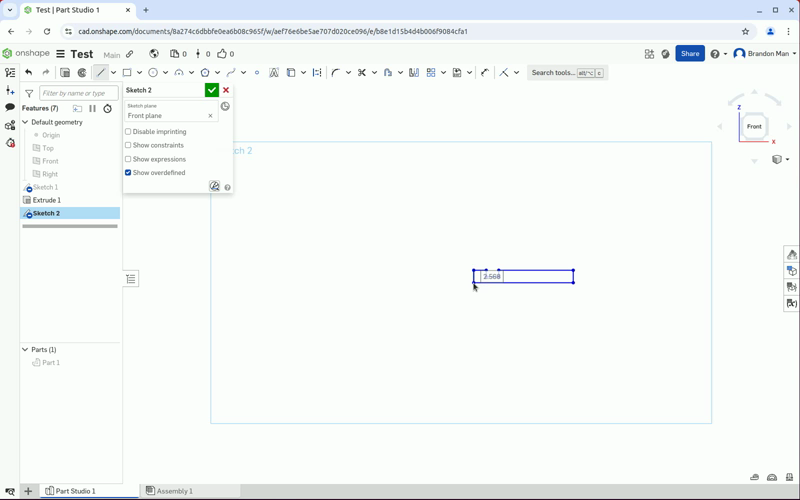
key(c)
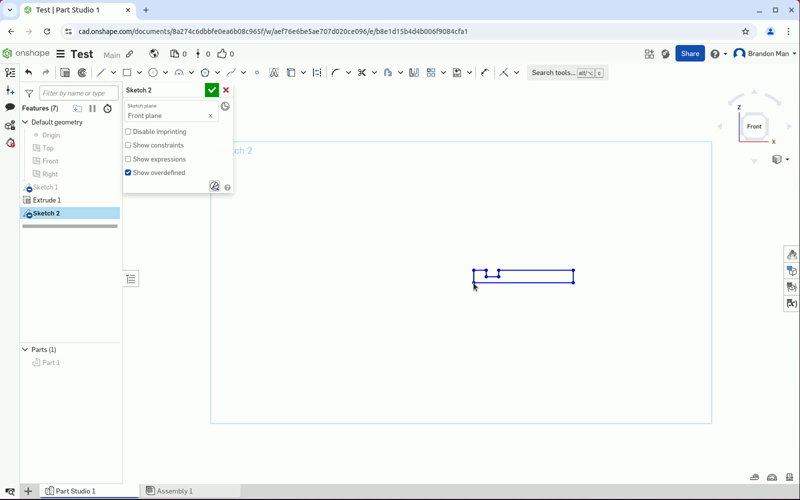
key_down(shift)
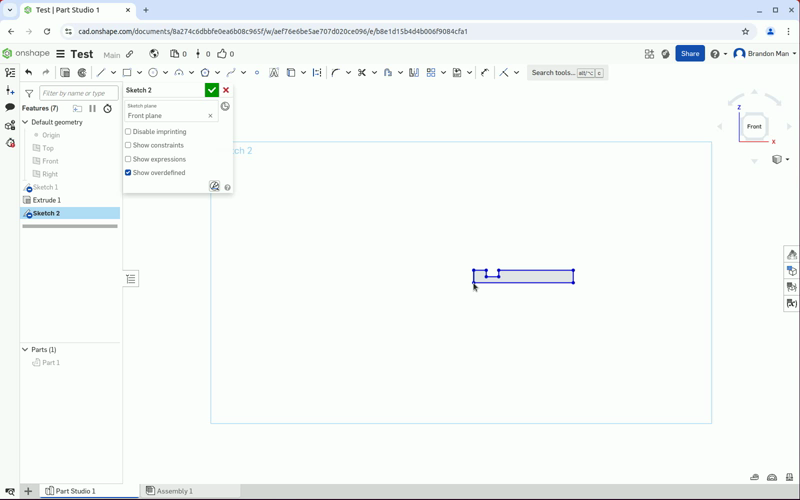
mouse_move(564, 275)
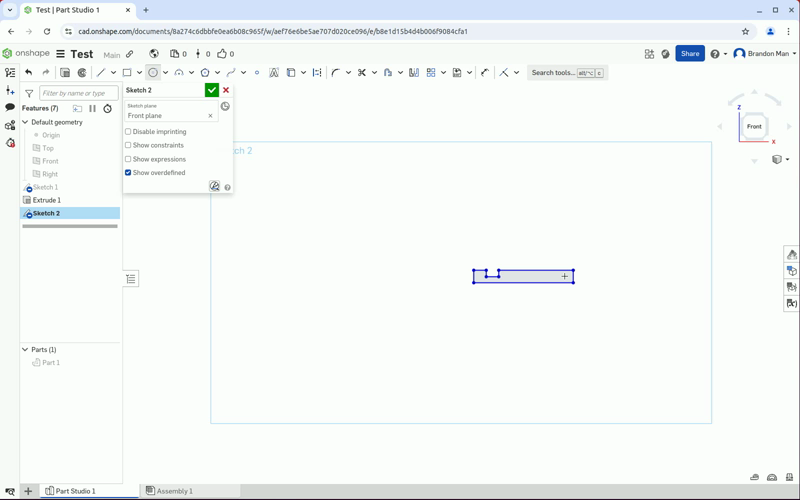
click(564, 275)
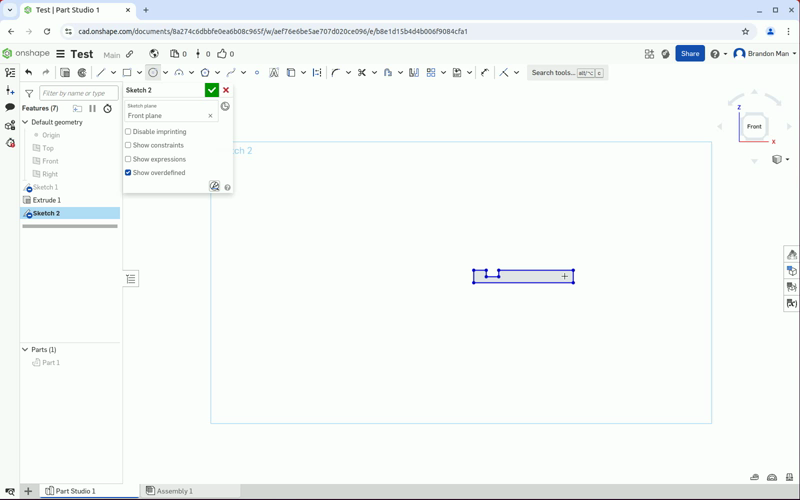
key_up(shift)
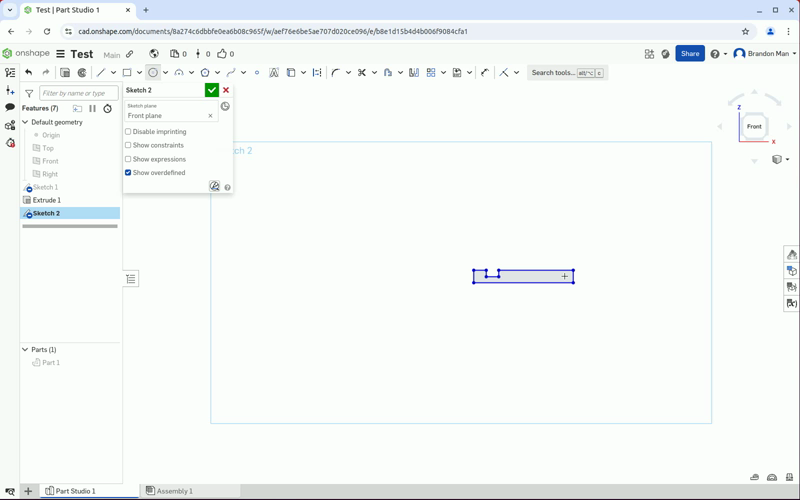
mouse_move(567, 275)
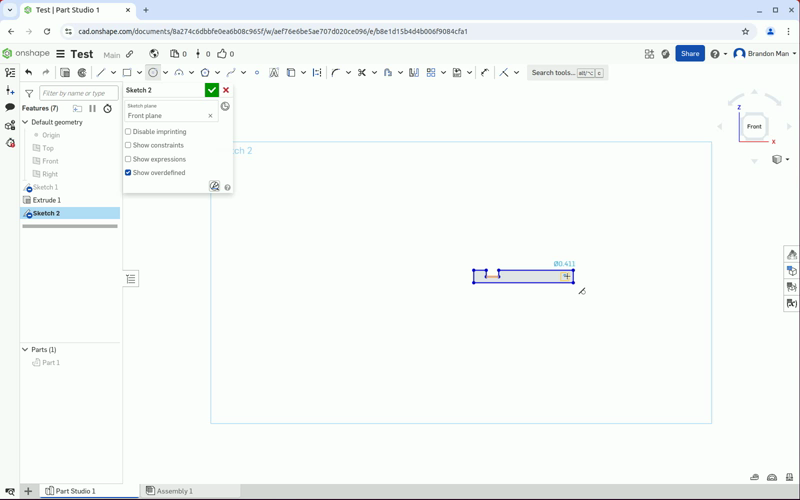
scroll(6)
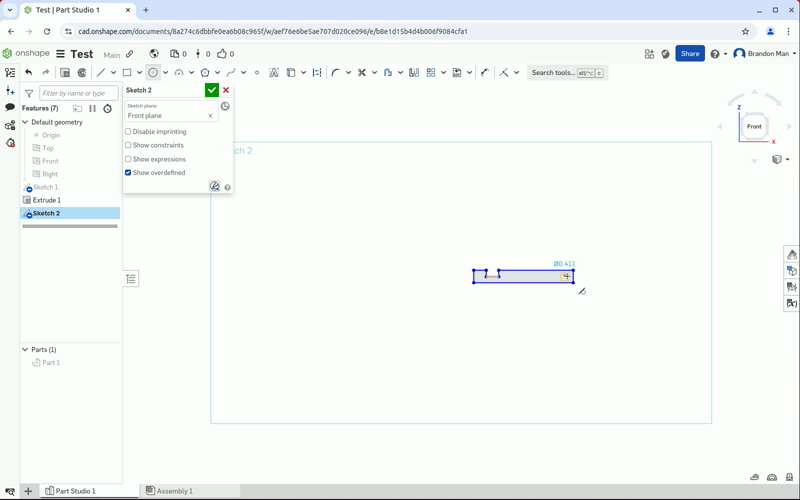
scroll(6)
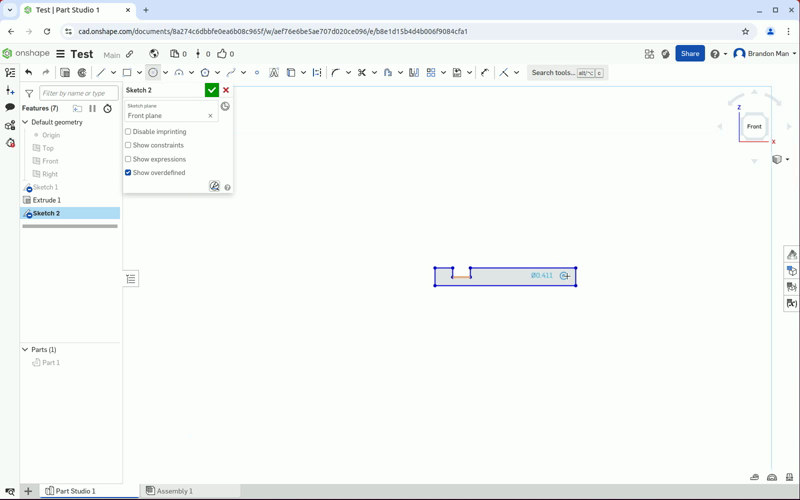
scroll(6)
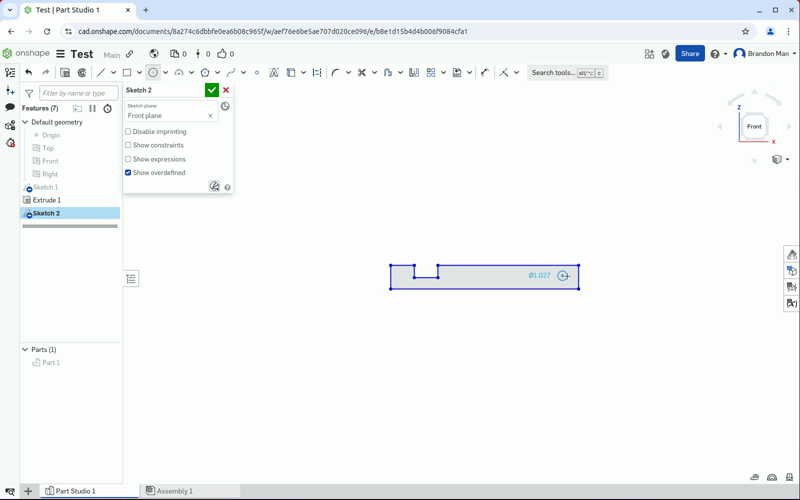
scroll(6)
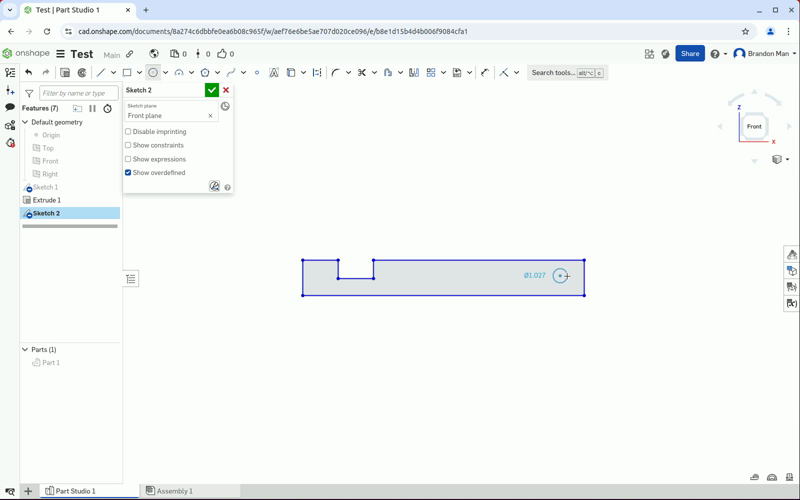
scroll(6)
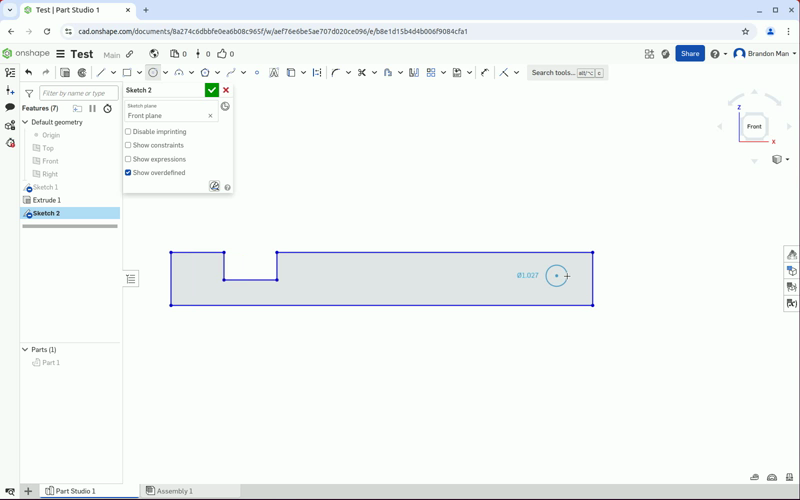
scroll(6)
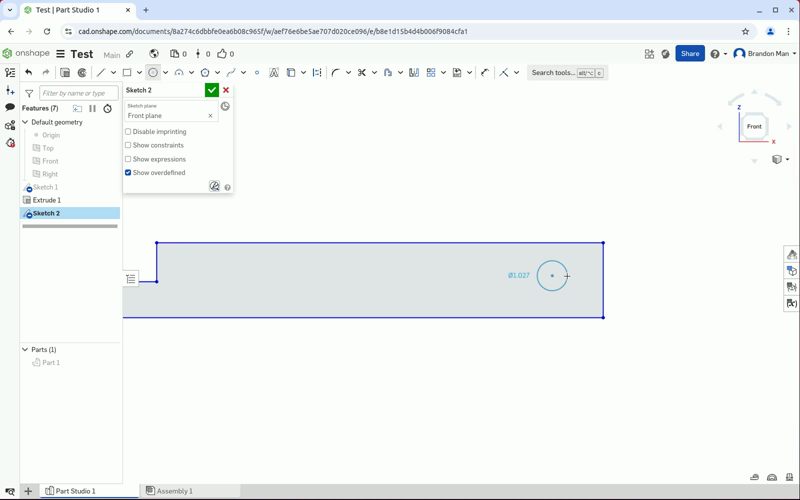
scroll(6)
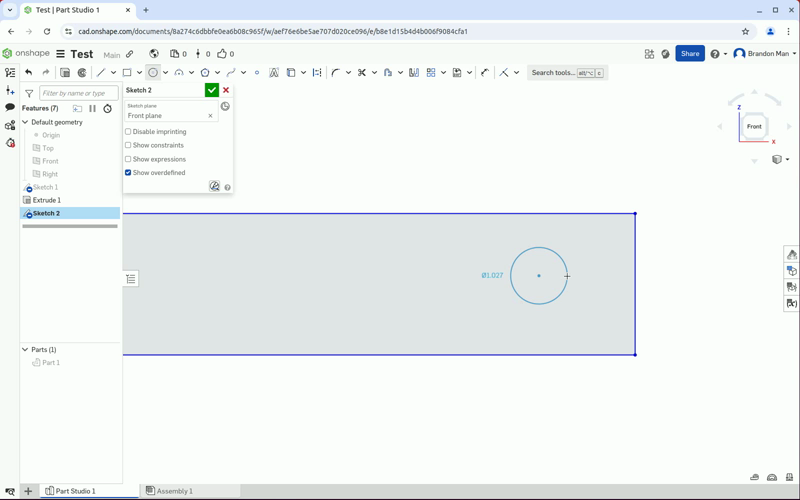
click(567, 275)
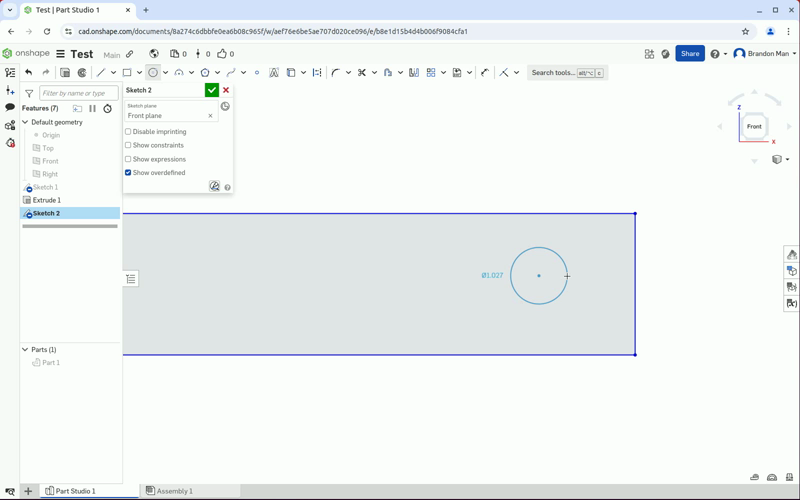
scroll(-6)
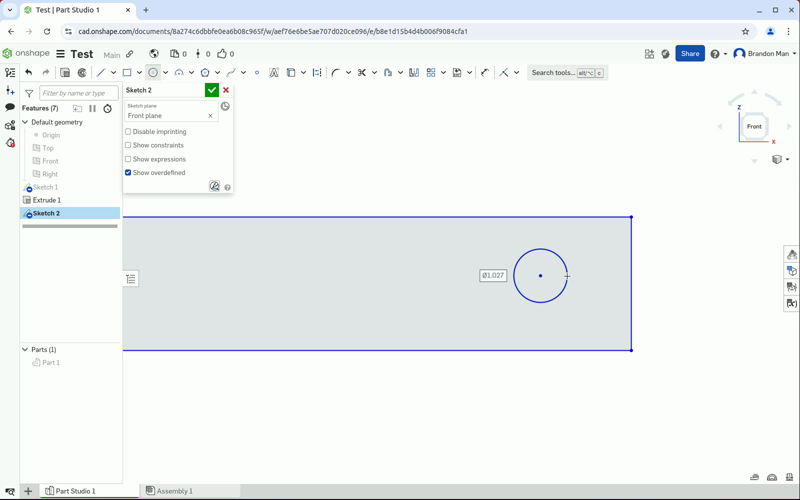
scroll(-6)
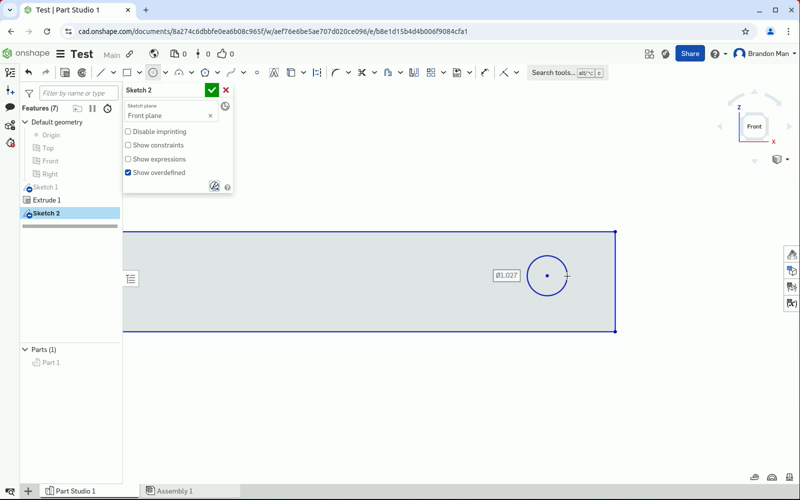
scroll(-6)
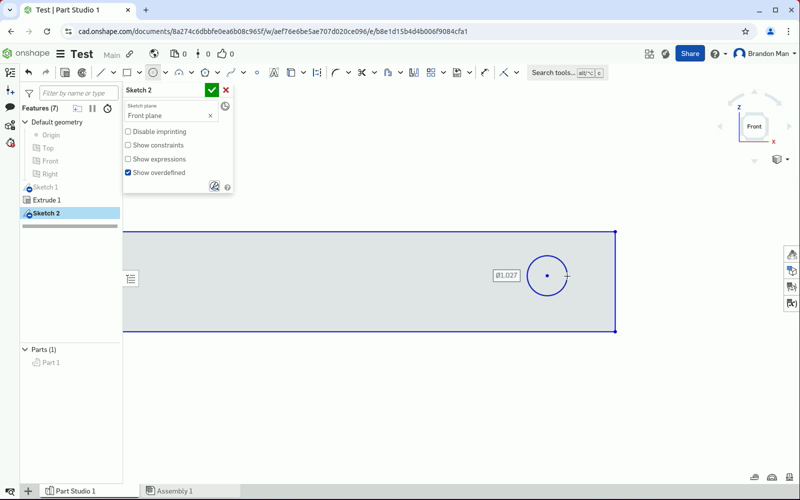
scroll(-6)
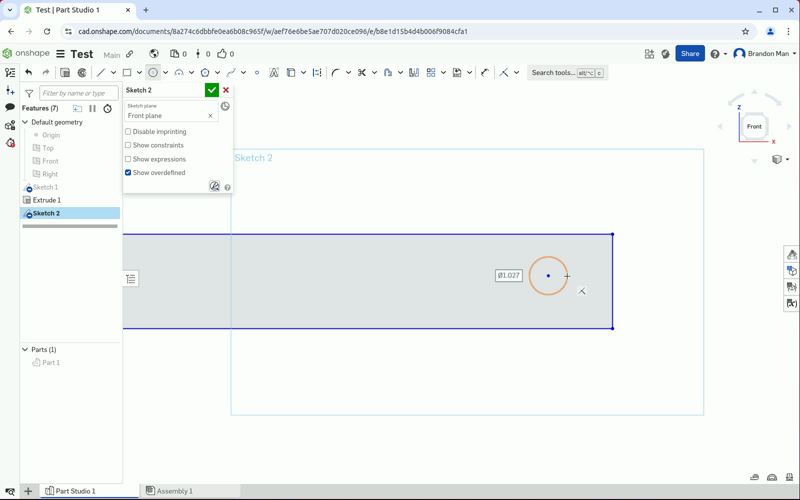
scroll(-6)
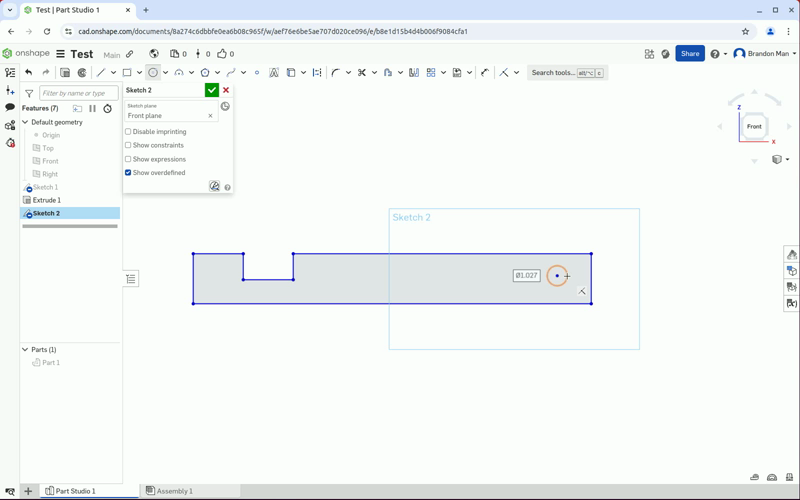
scroll(-6)
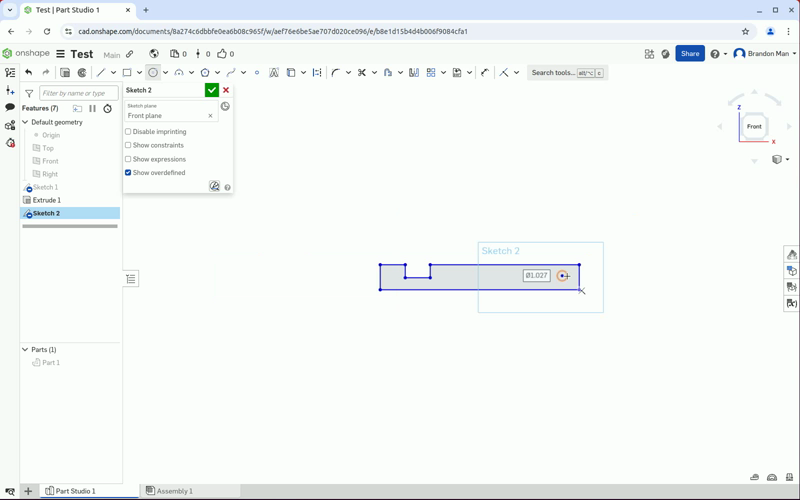
scroll(-6)
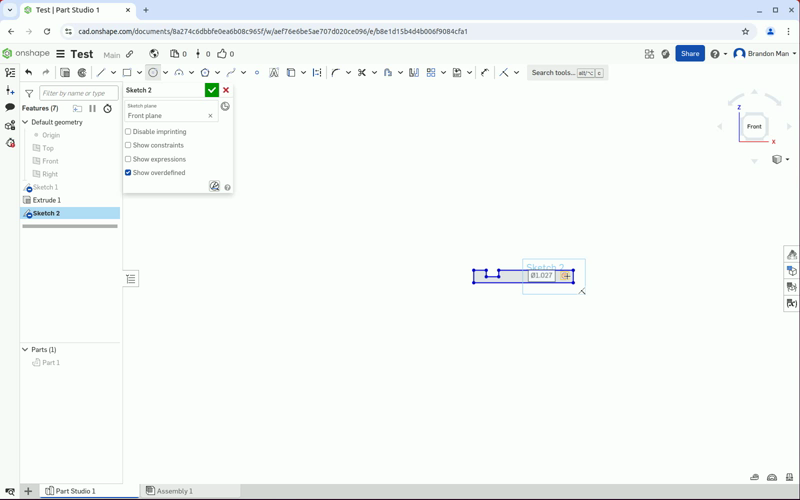
key(esc)
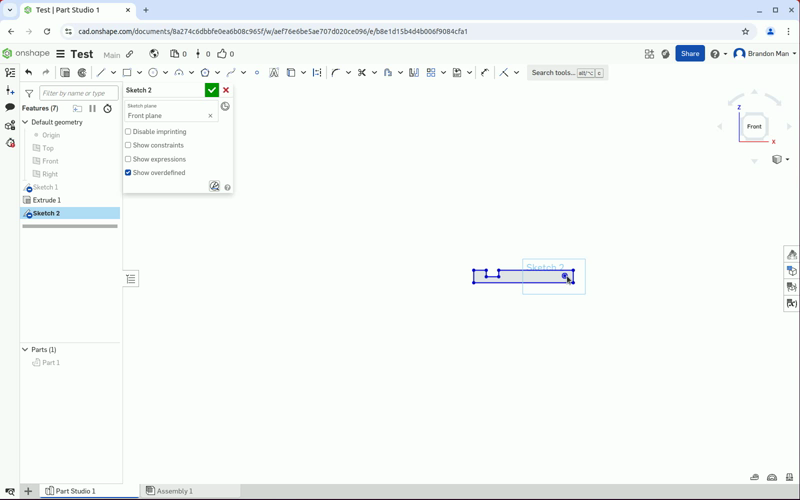
mouse_move(508, 274)
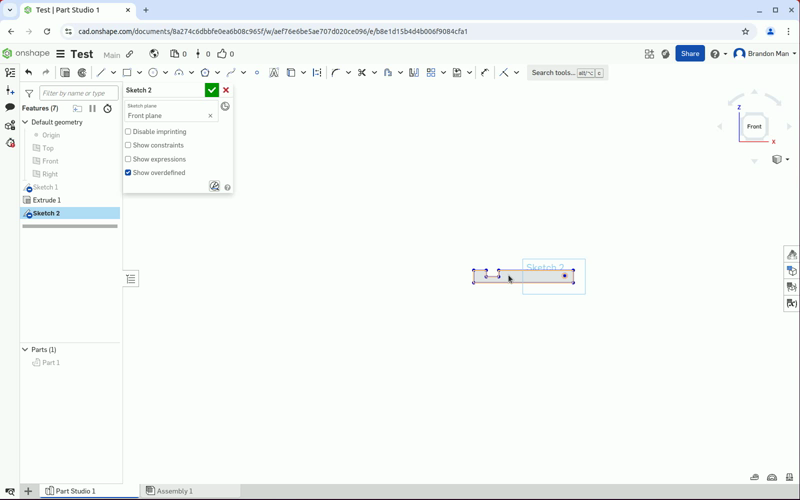
scroll(6)
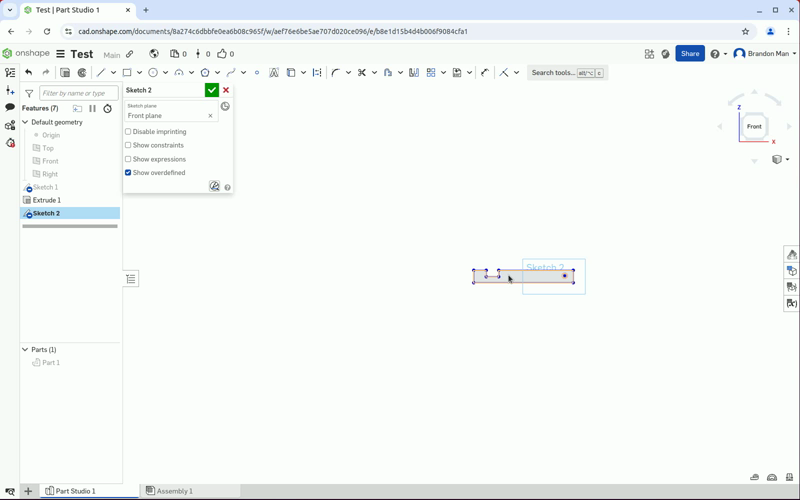
scroll(6)
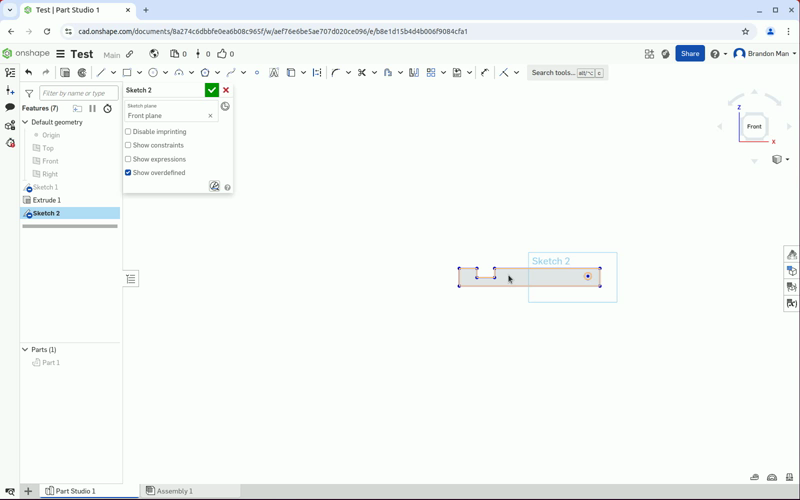
scroll(6)
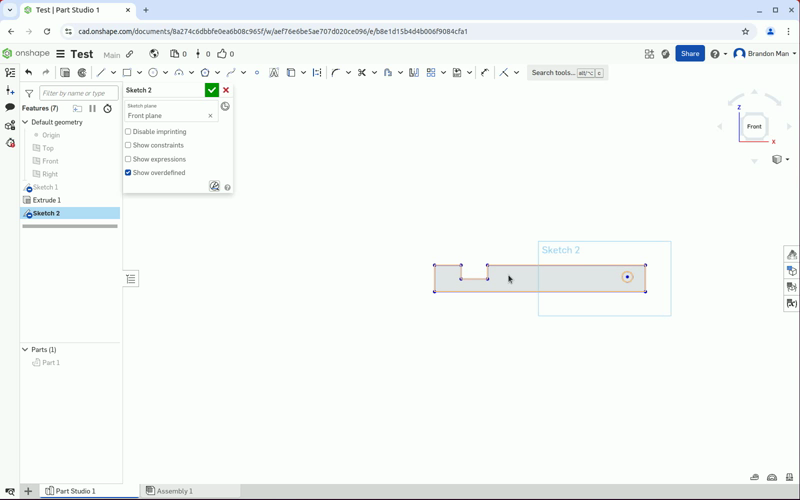
scroll(6)
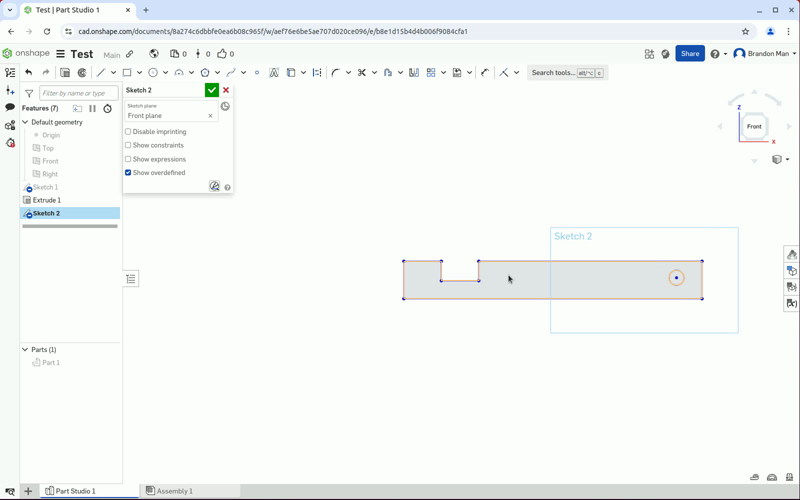
scroll(6)
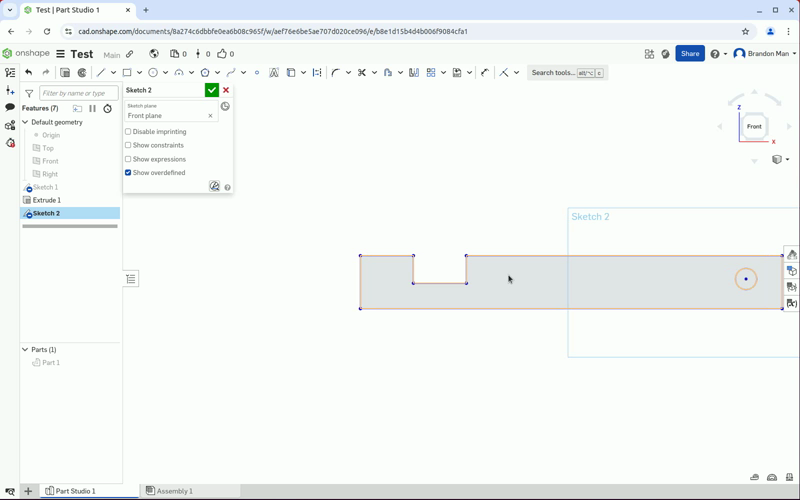
scroll(6)
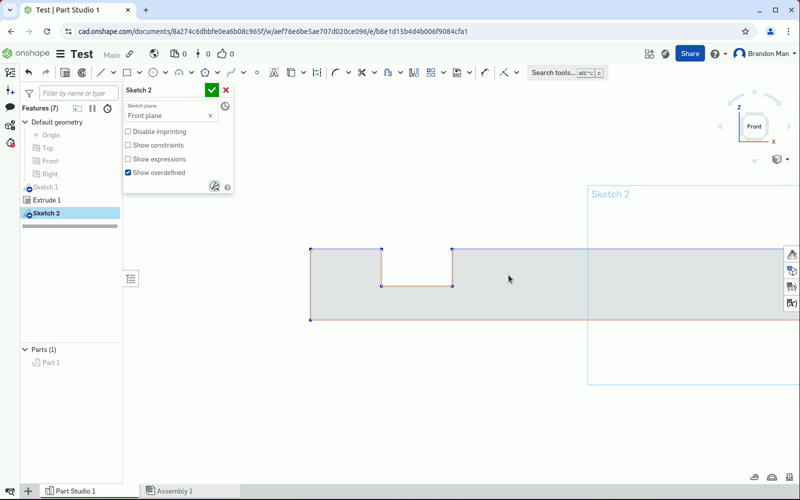
scroll(6)
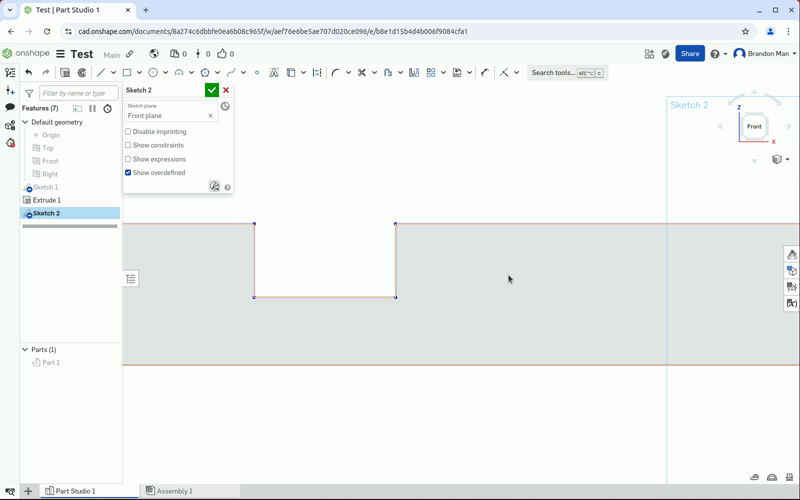
click(508, 274)
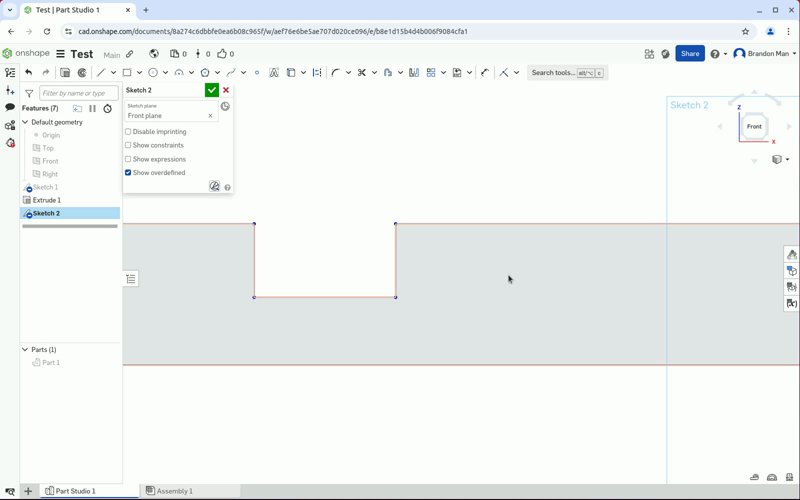
scroll(-6)
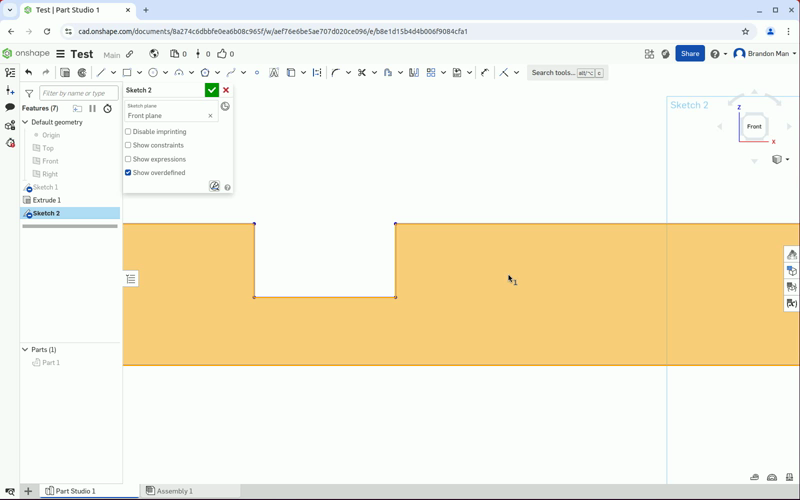
scroll(-6)
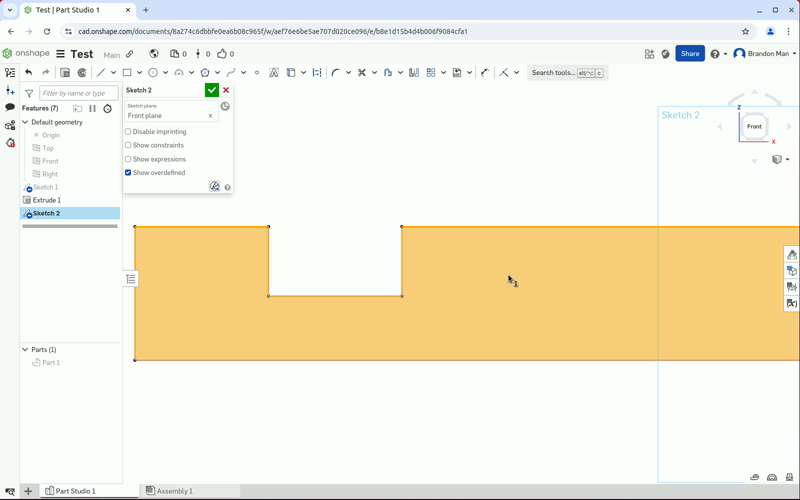
scroll(-6)
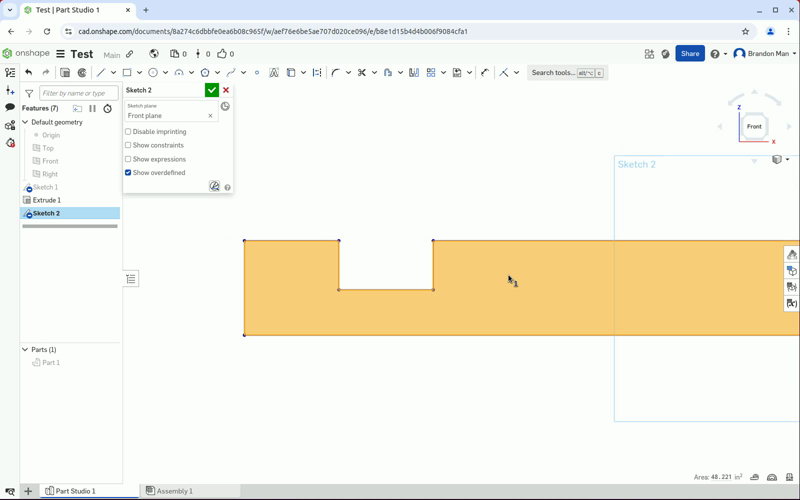
scroll(-6)
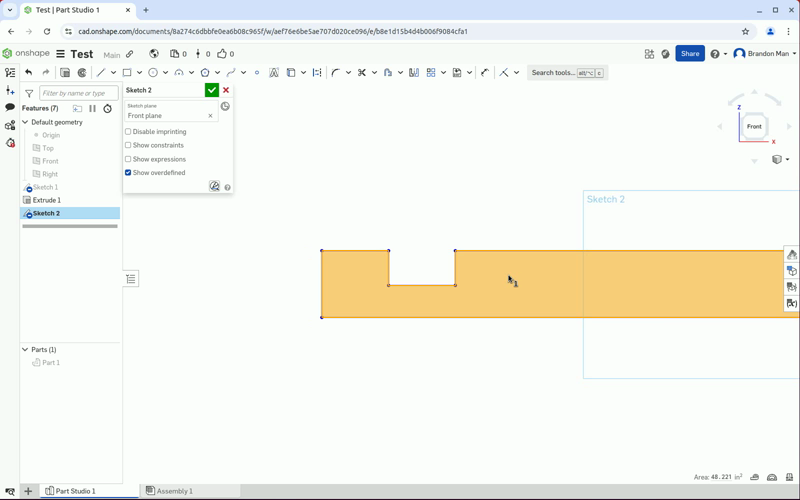
scroll(-6)
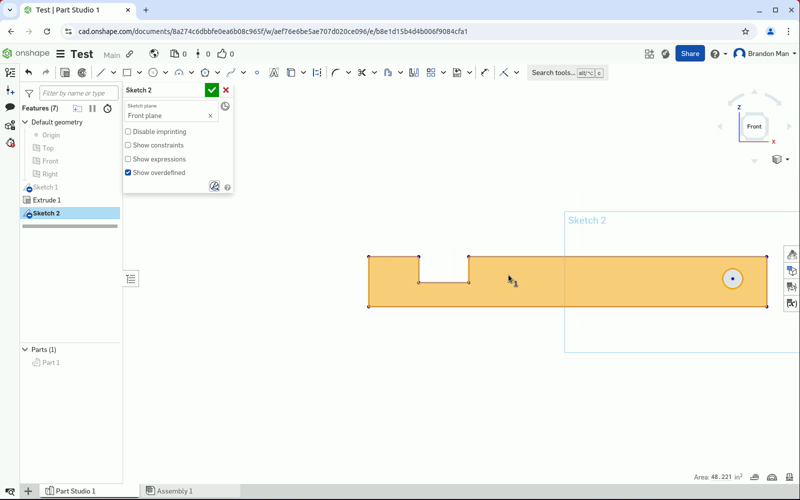
scroll(-6)
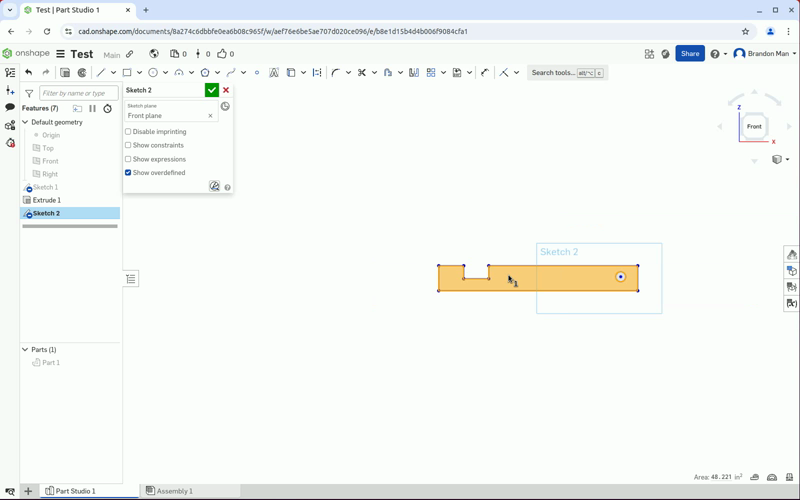
scroll(-6)
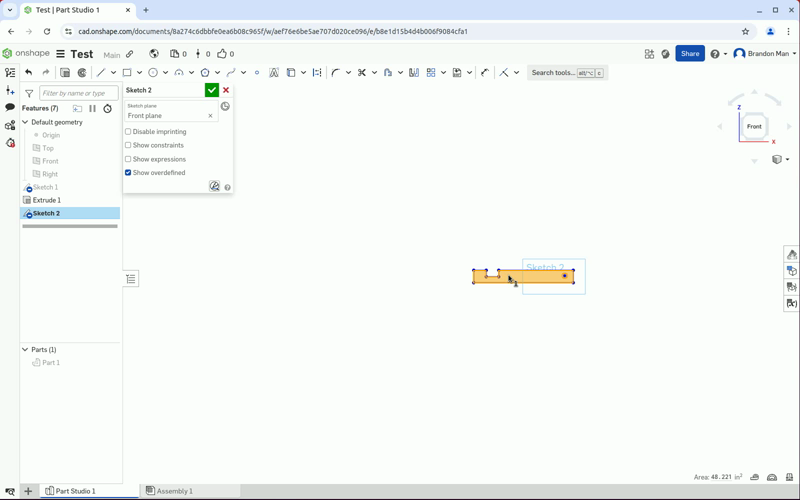
mouse_move(73, 352)
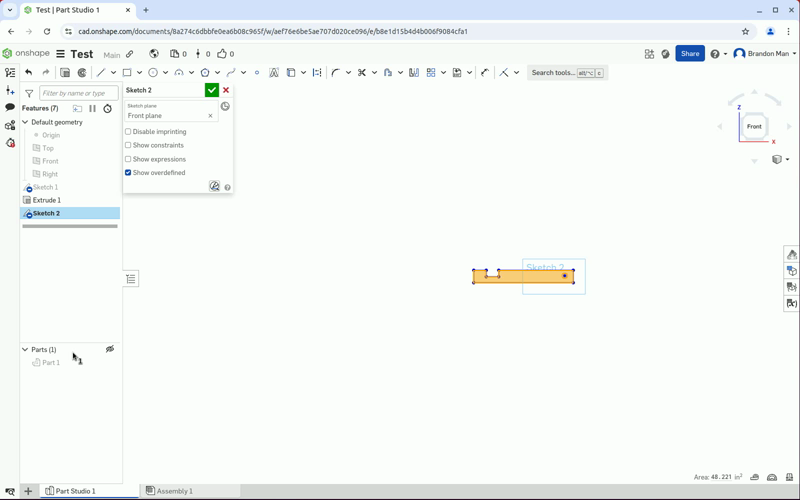
key(shift+y)
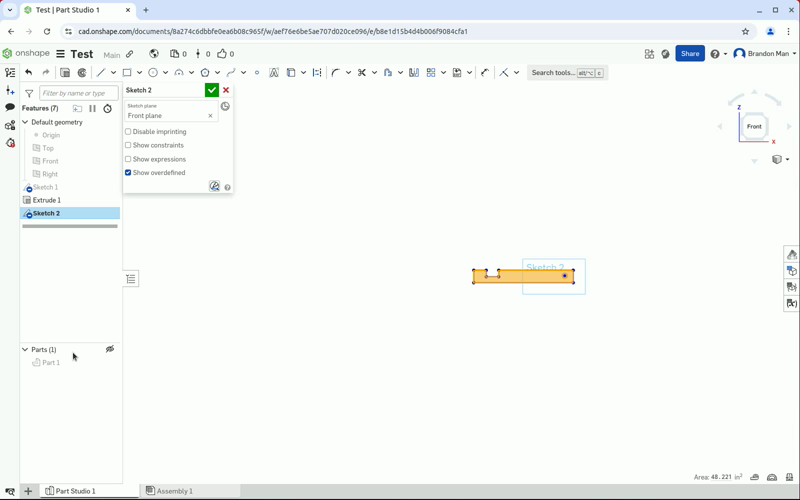
key(shift+e)
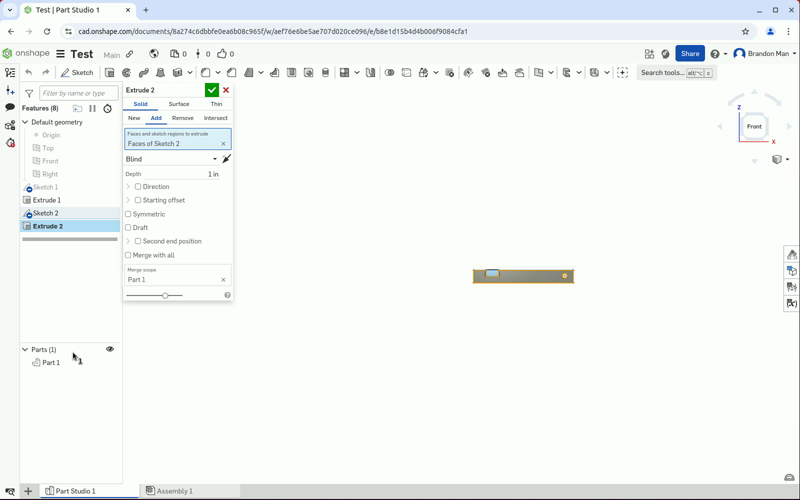
mouse_move(143, 106)
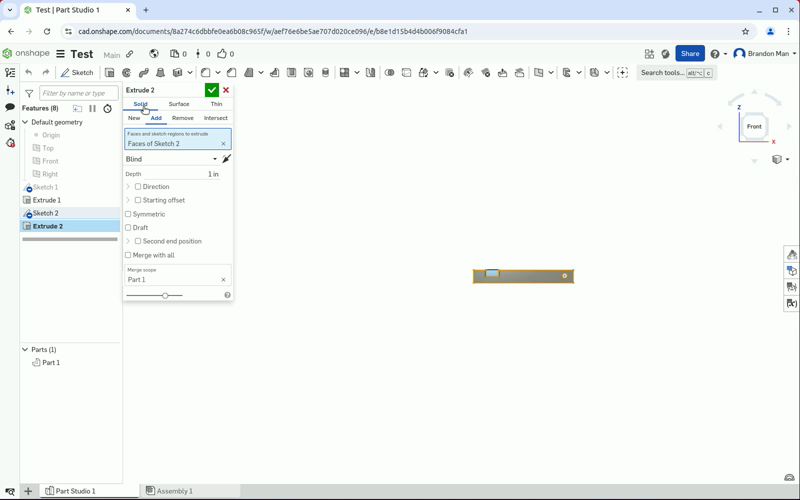
click(143, 106)
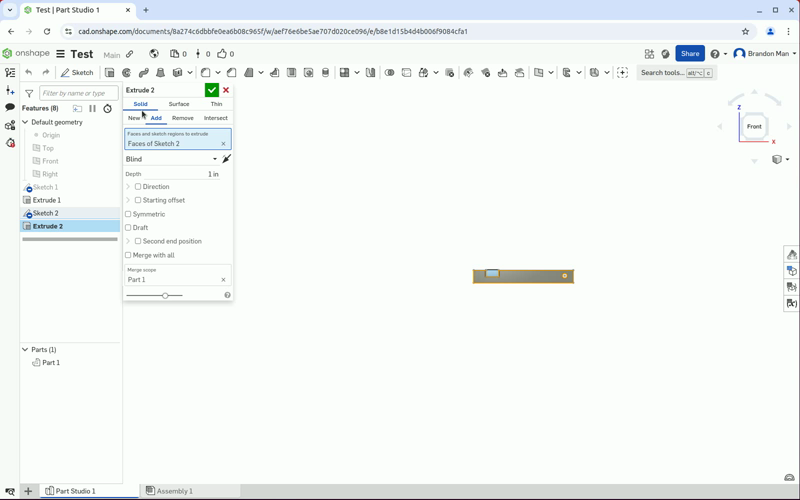
mouse_move(137, 120)
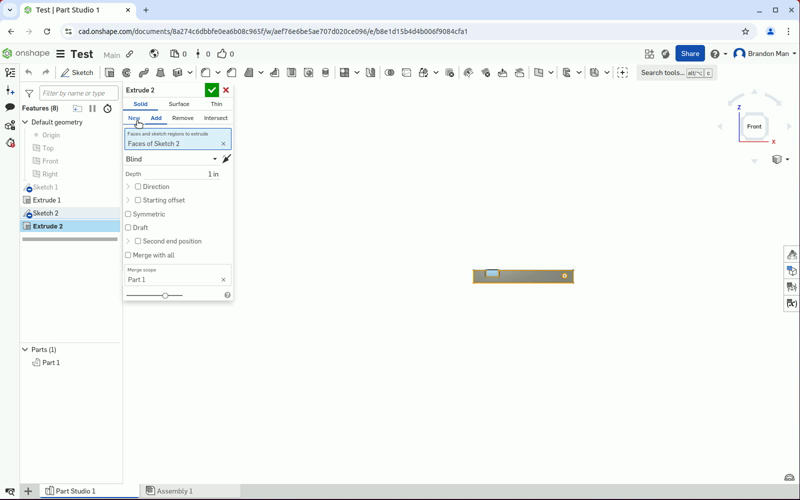
click(137, 120)
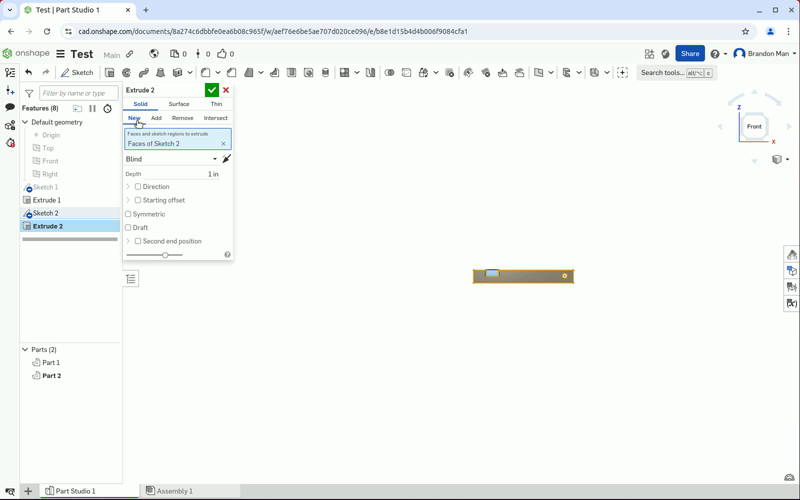
key(tab, 4)
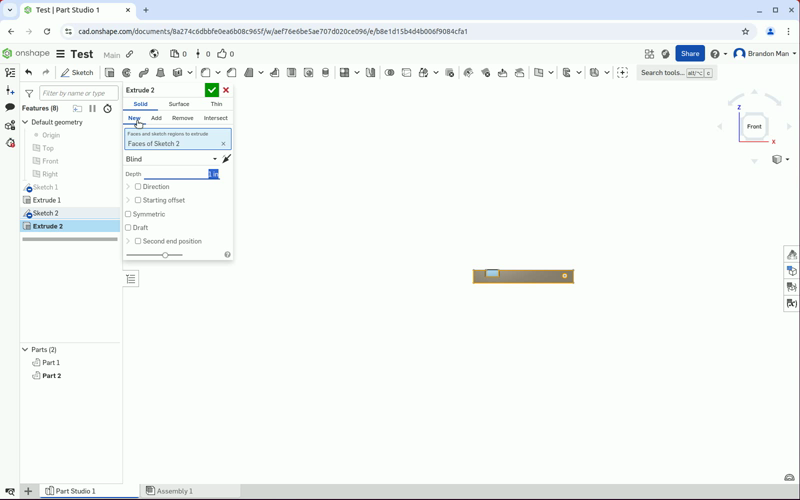
text(3.37)
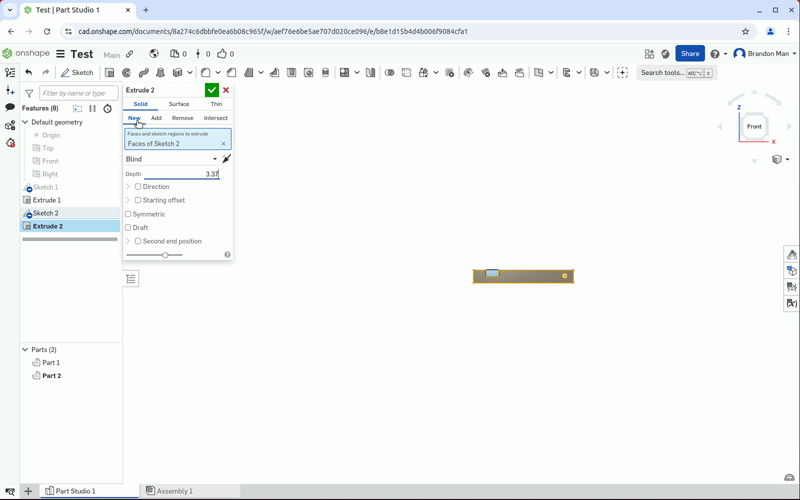
key(enter)
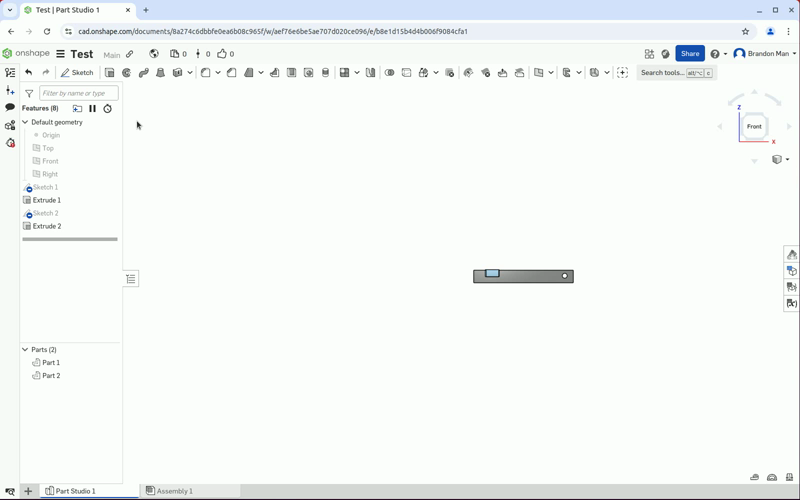
key(shift+h)
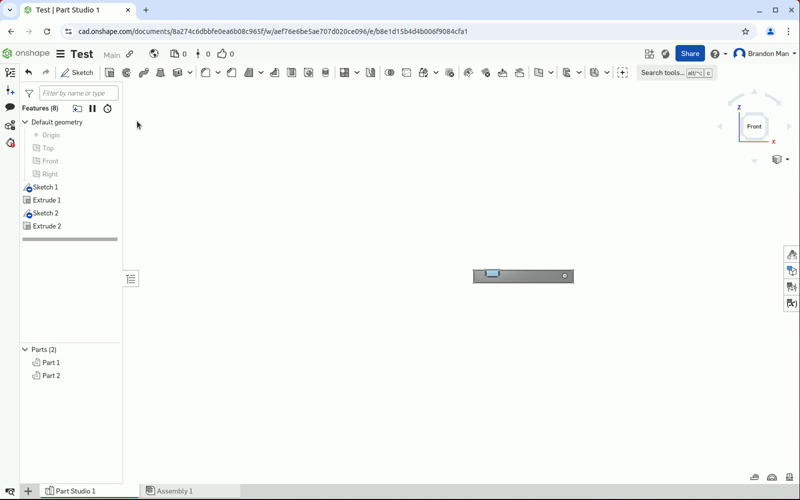
key(shift+h)
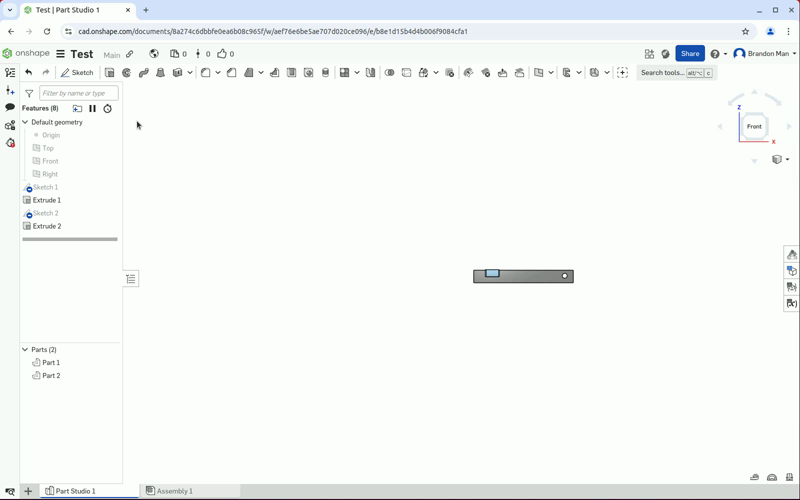
mouse_move(73, 189)
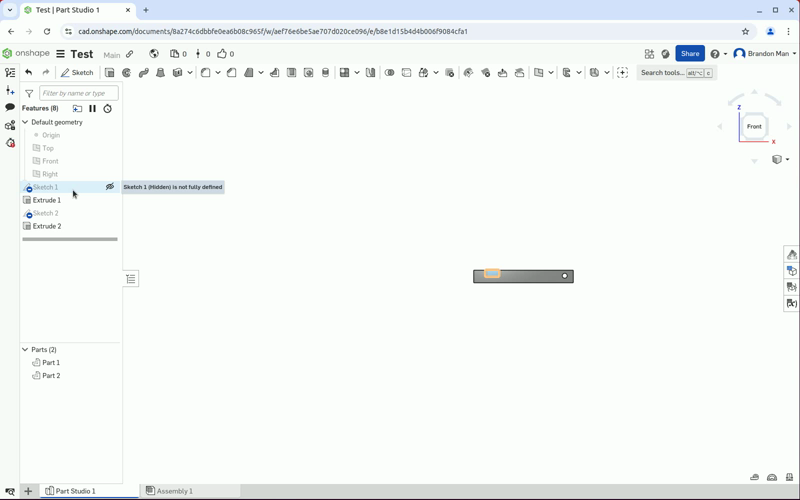
click(73, 189)
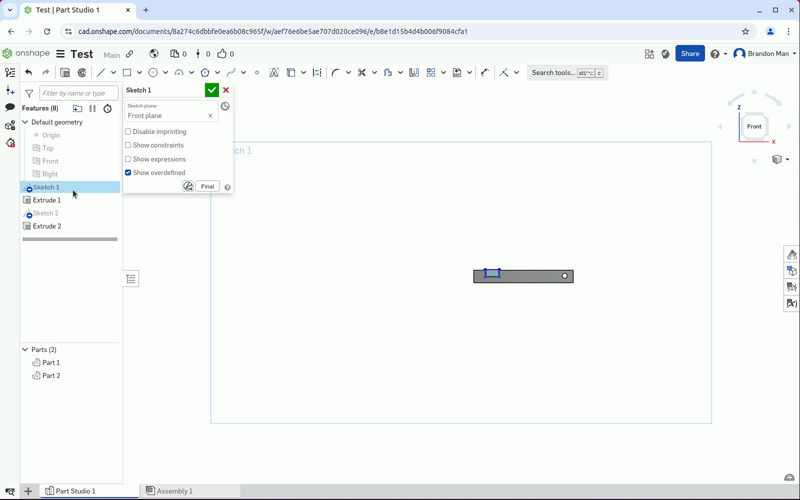
mouse_move(229, 92)
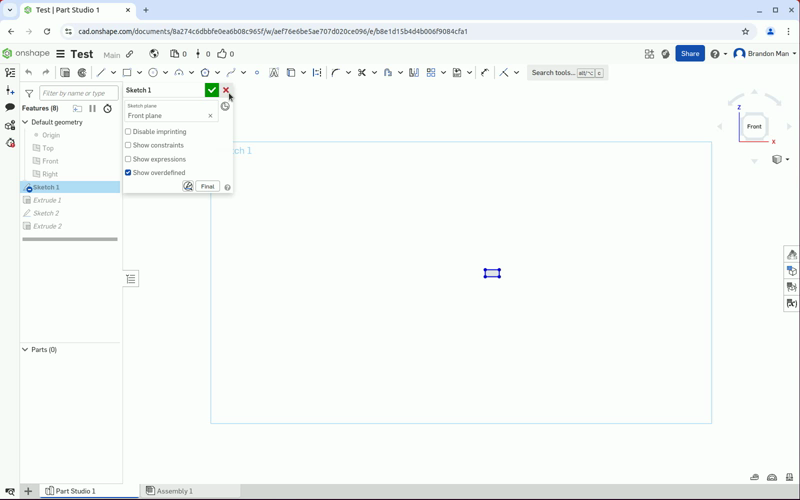
click(229, 92)
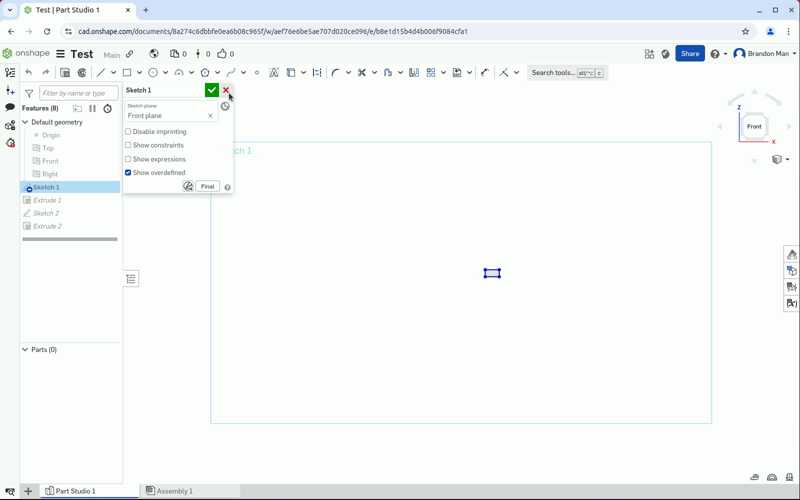
key(shift+s)
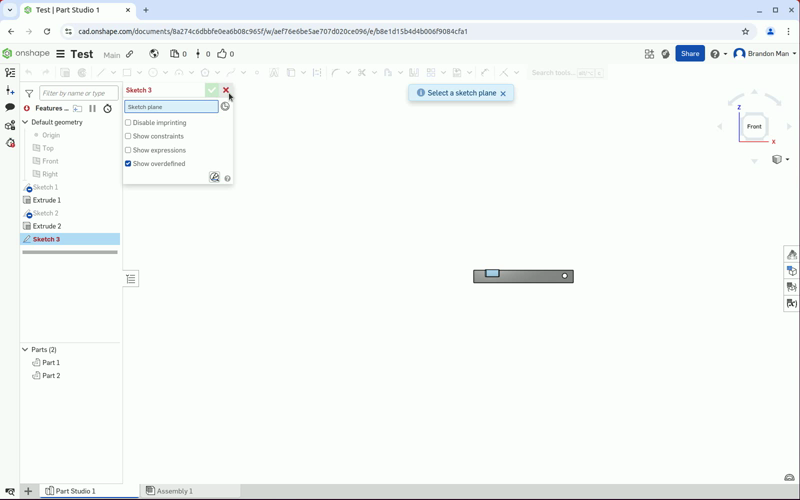
mouse_move(73, 163)
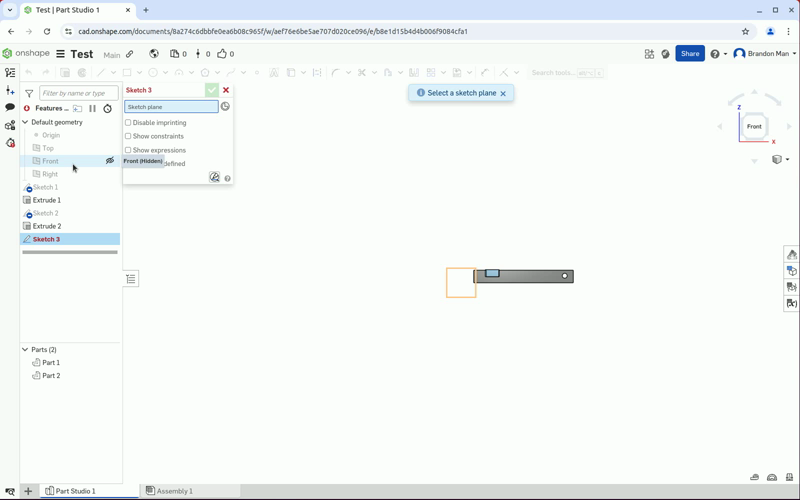
click(73, 163)
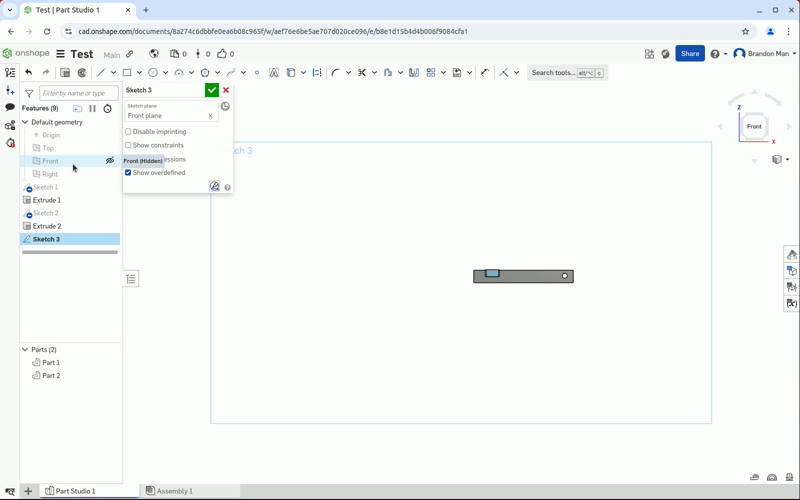
mouse_move(73, 352)
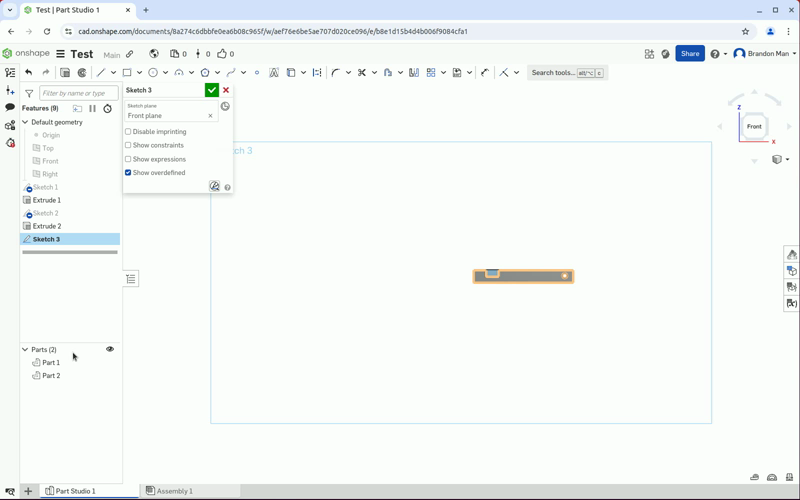
key(y)
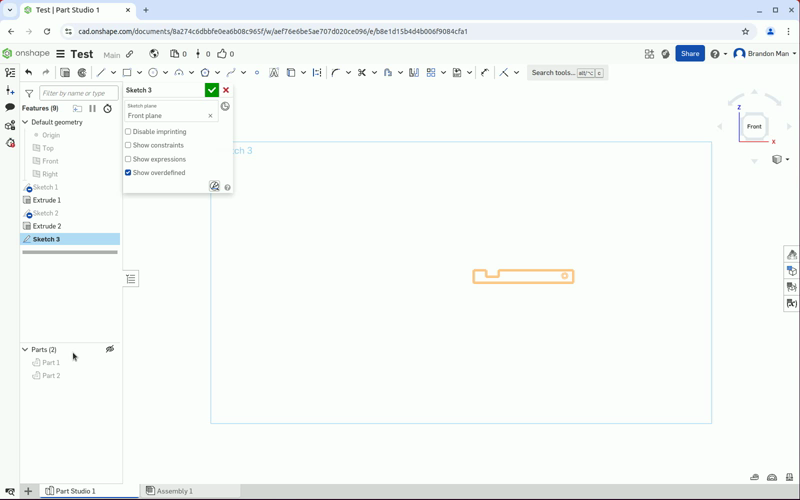
key(l)
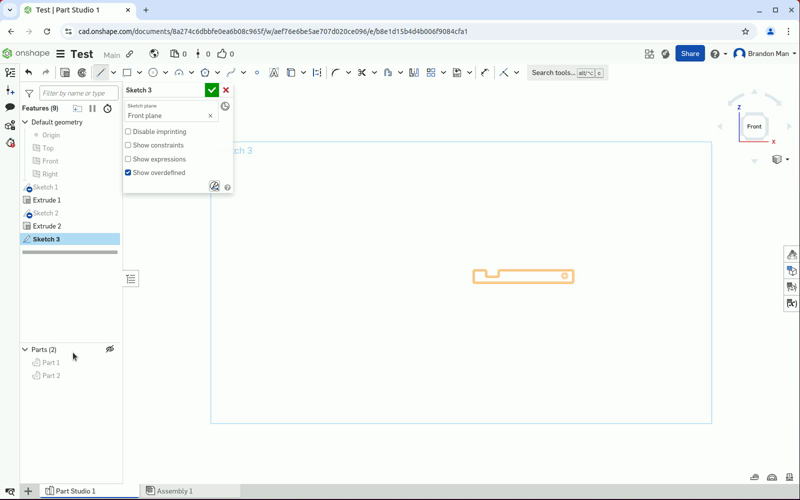
key_down(shift)
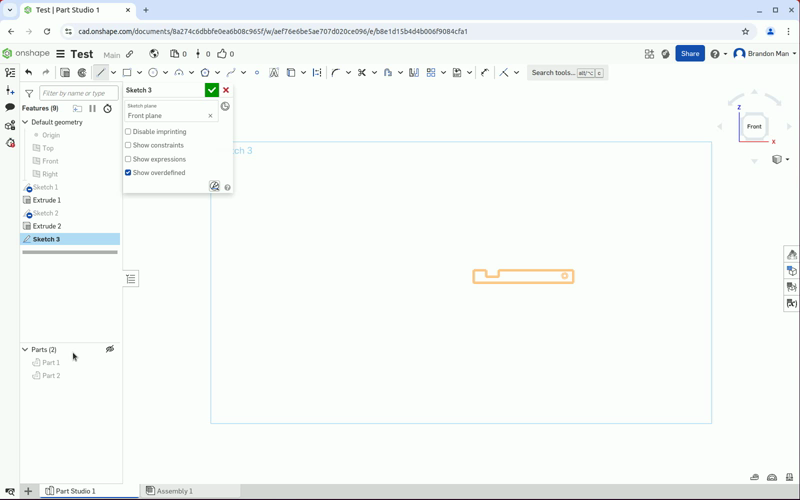
mouse_move(485, 276)
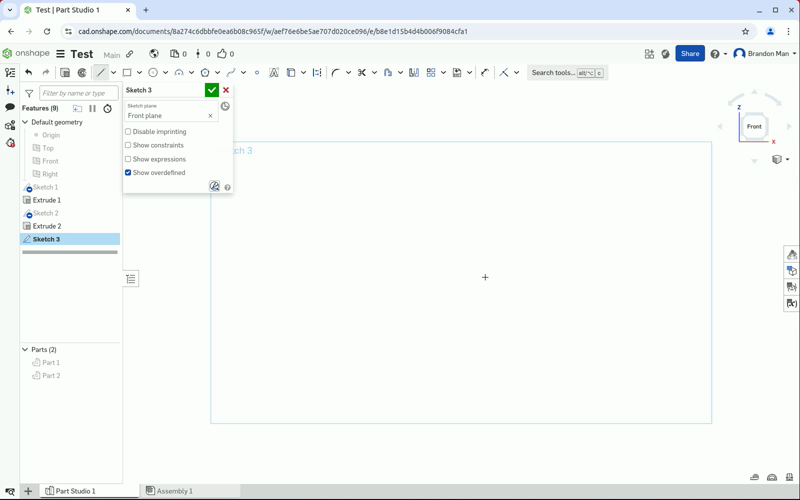
click(485, 276)
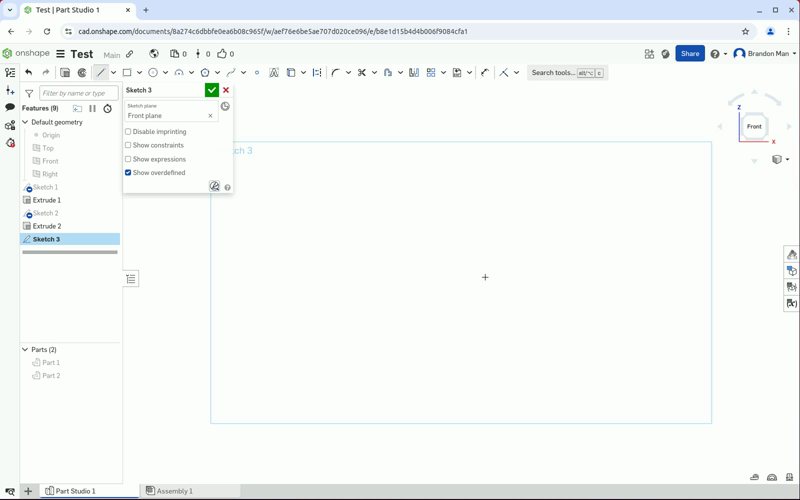
key_up(shift)
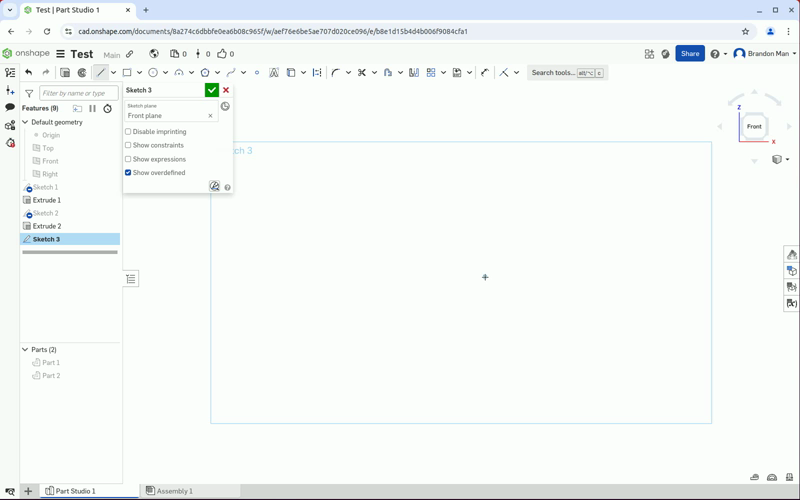
key_down(shift)
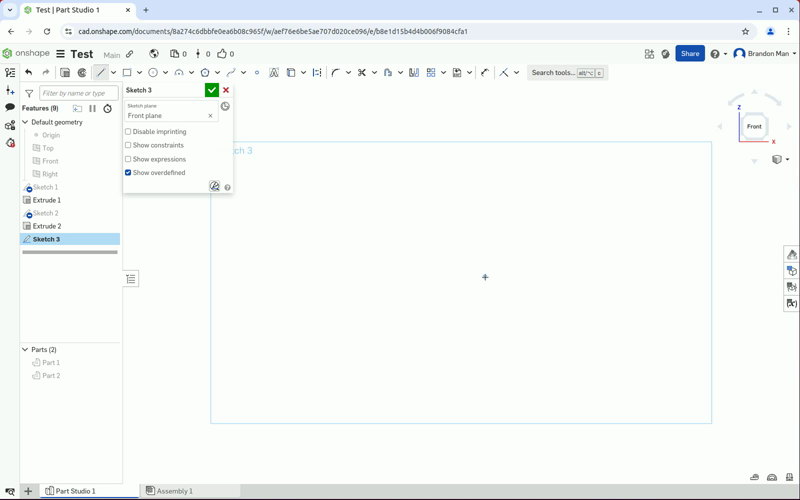
mouse_move(515, 276)
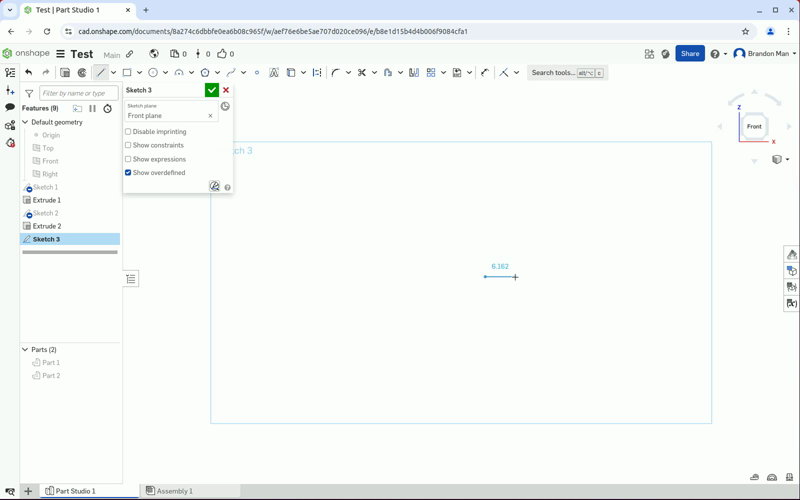
mouse_move(499, 276)
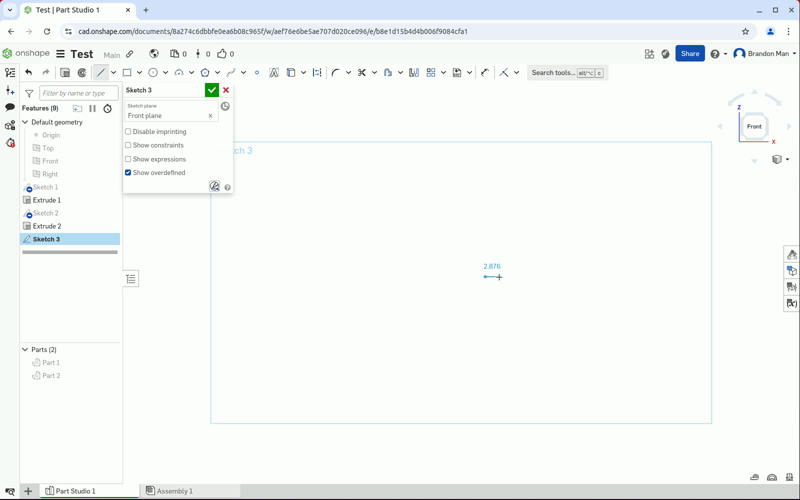
click(499, 276)
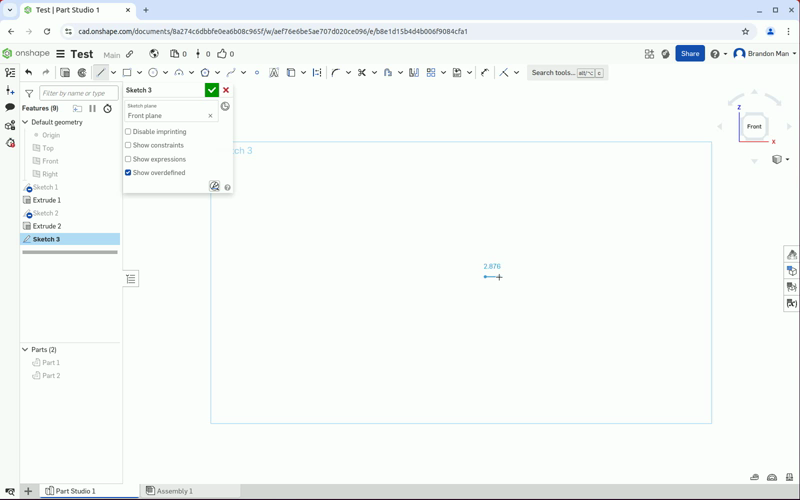
key_up(shift)
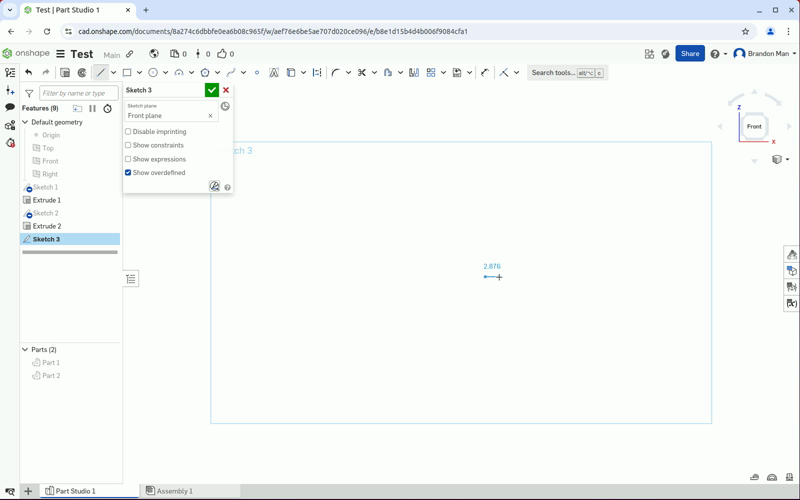
key_down(shift)
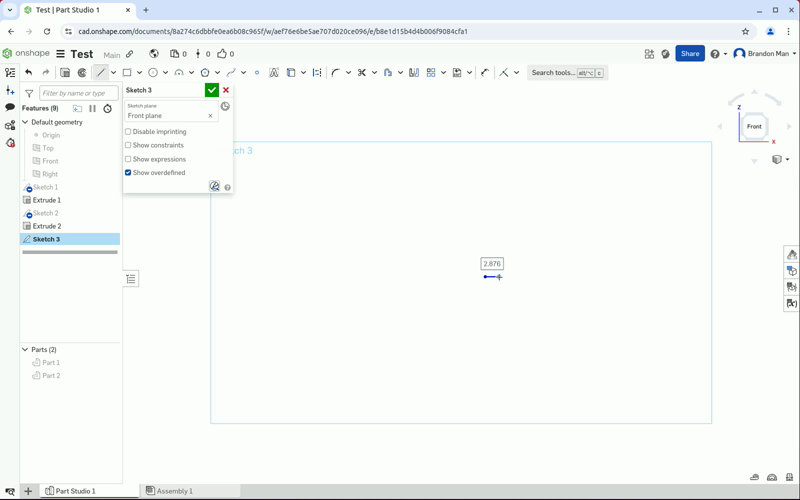
mouse_move(529, 276)
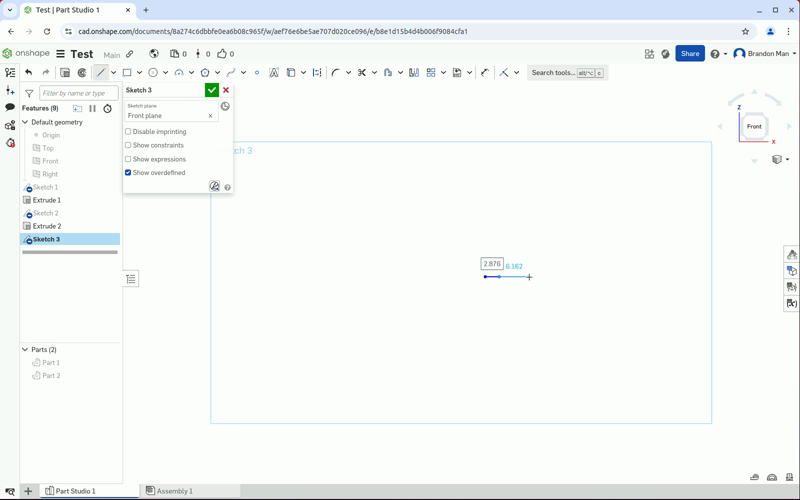
mouse_move(499, 269)
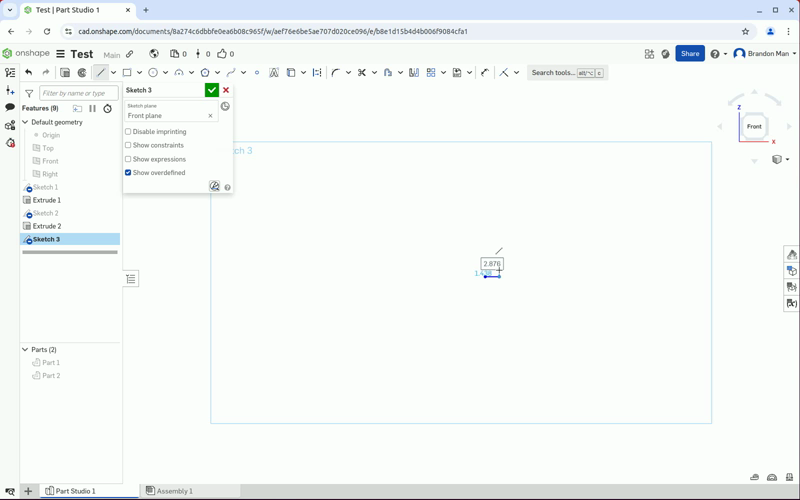
scroll(6)
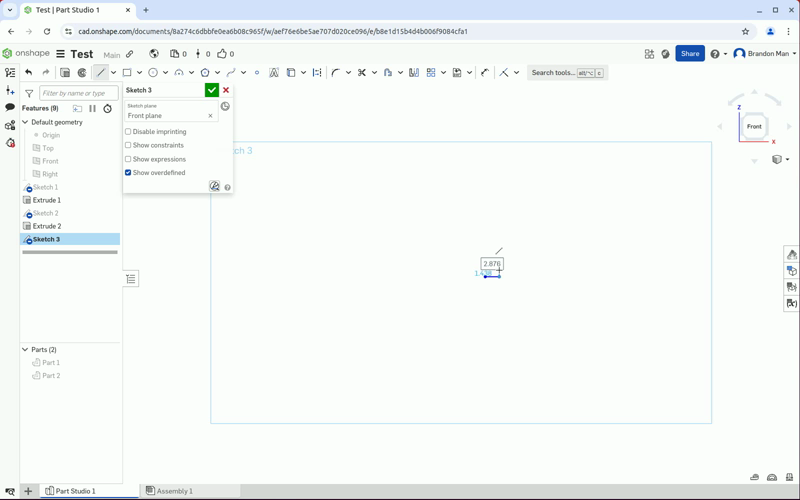
scroll(6)
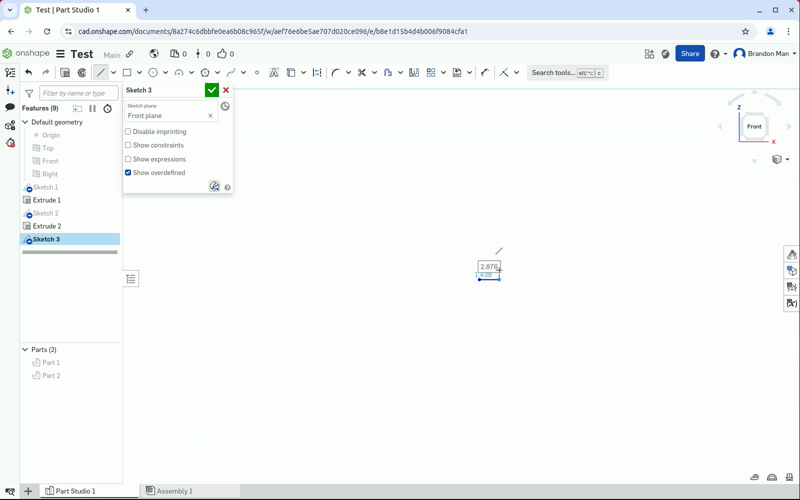
scroll(6)
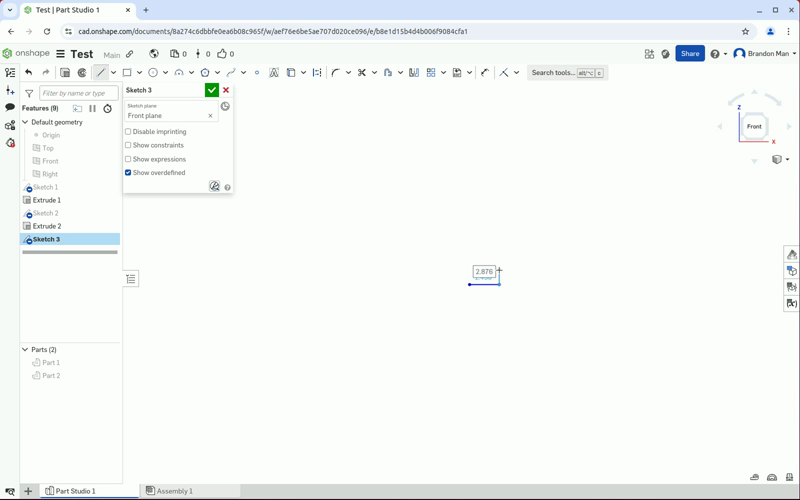
scroll(6)
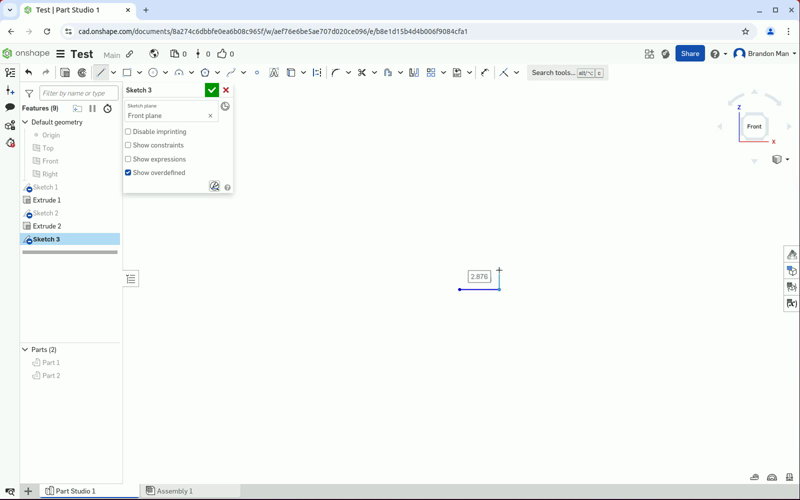
scroll(6)
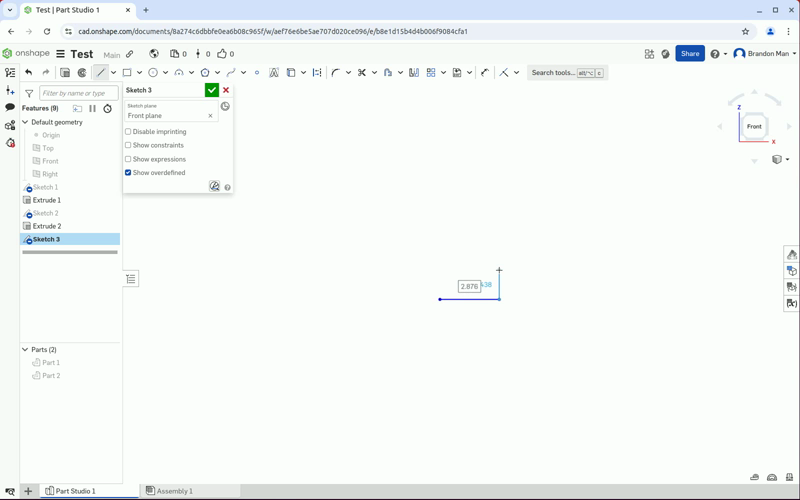
scroll(6)
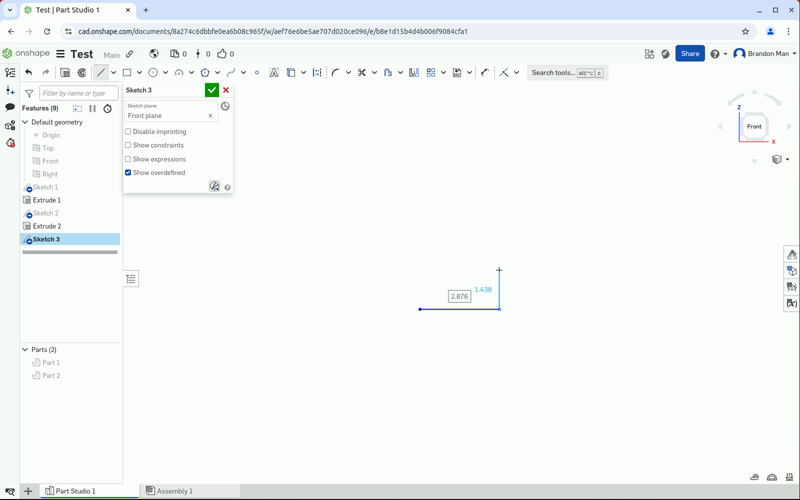
scroll(6)
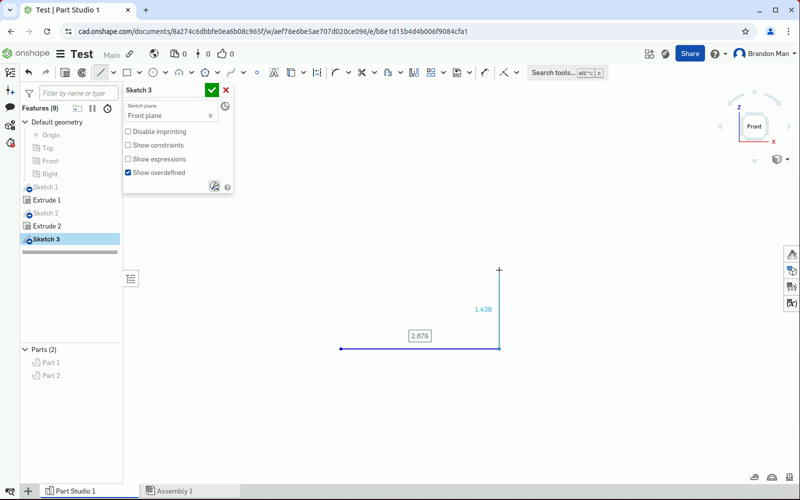
click(499, 269)
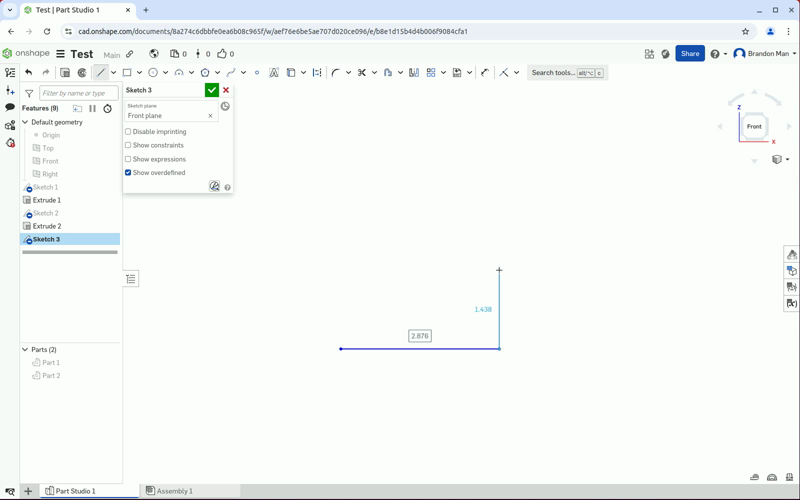
scroll(-6)
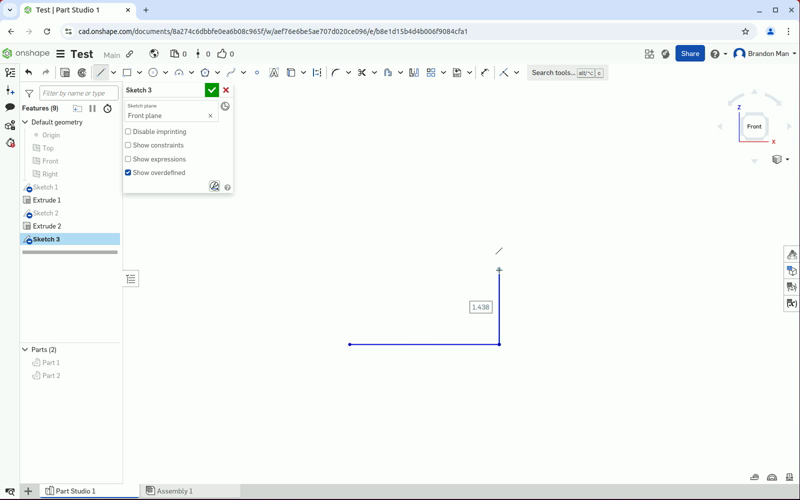
scroll(-6)
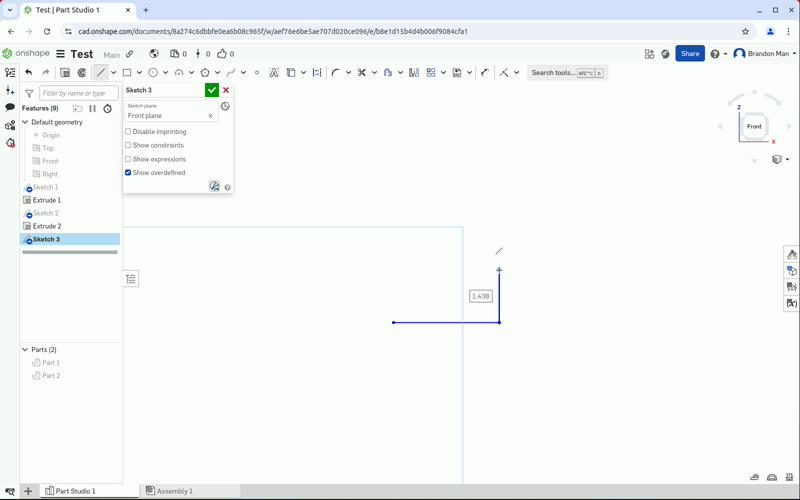
scroll(-6)
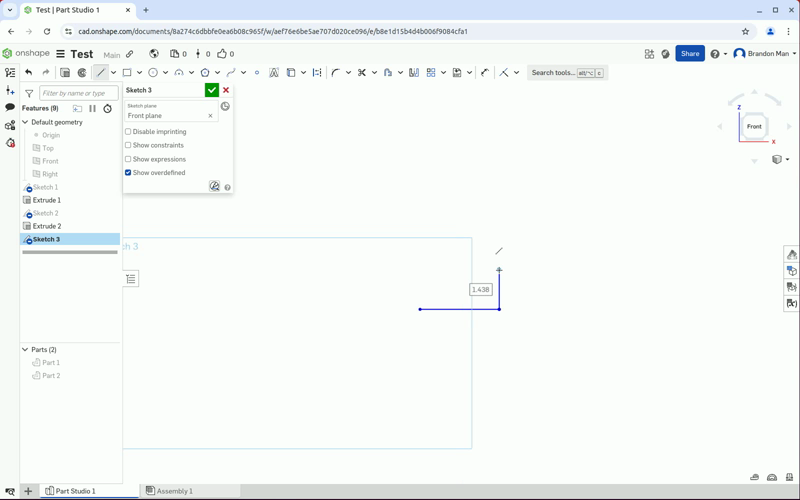
scroll(-6)
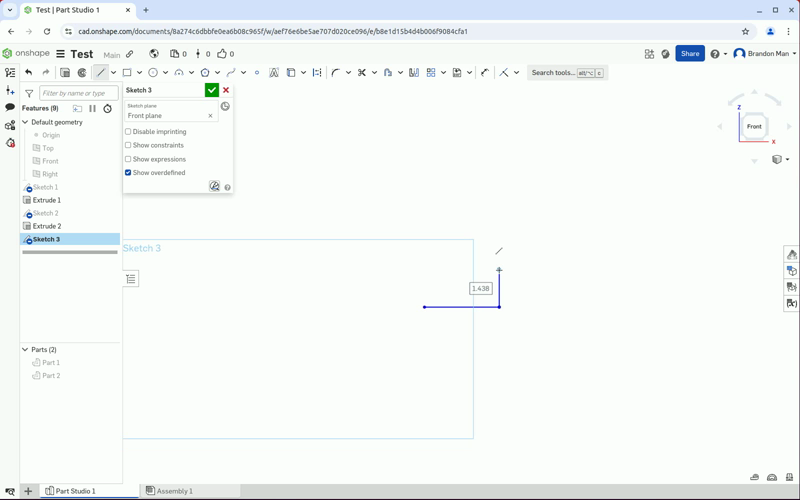
scroll(-6)
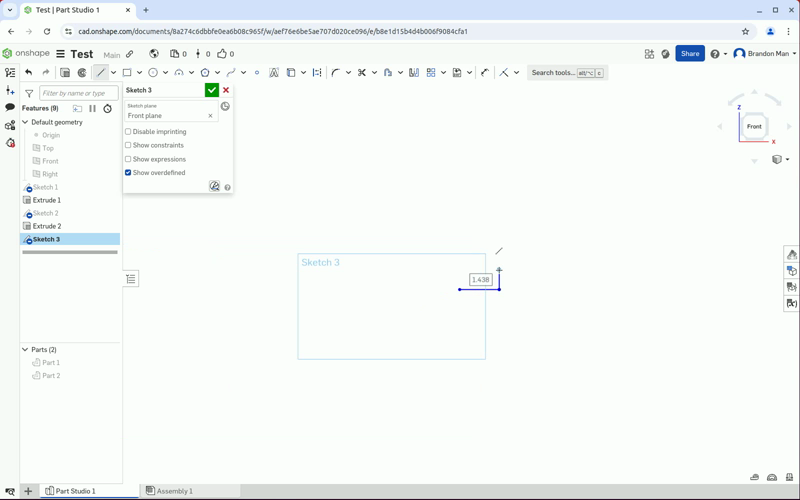
scroll(-6)
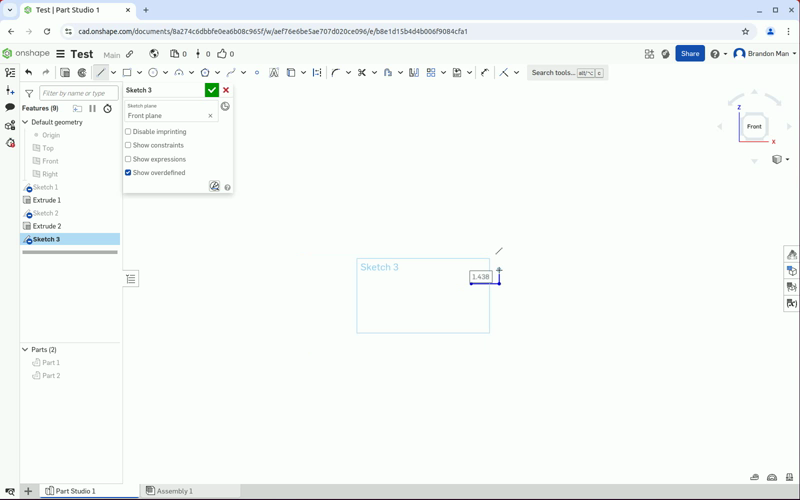
scroll(-6)
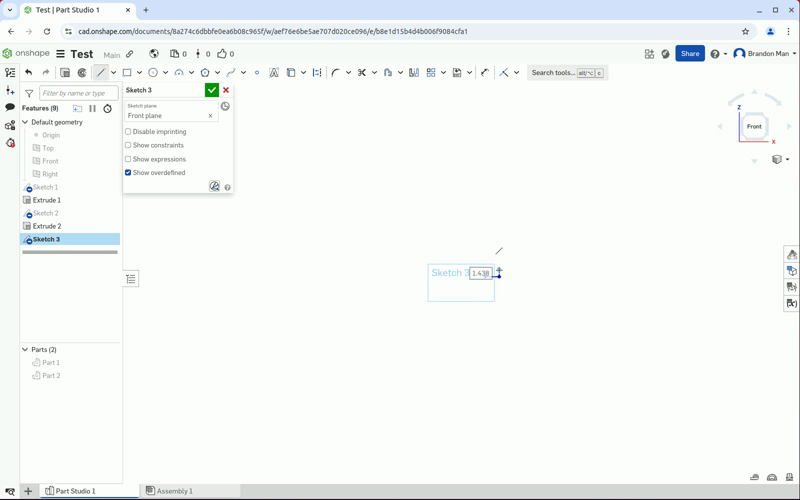
key_up(shift)
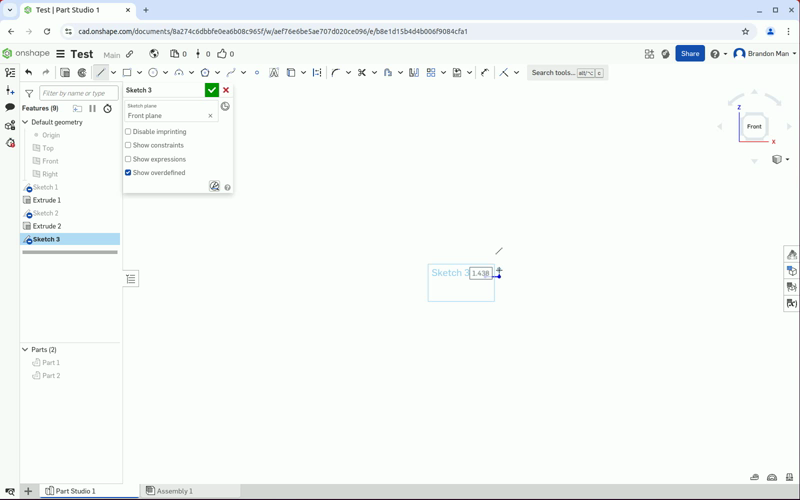
key_down(shift)
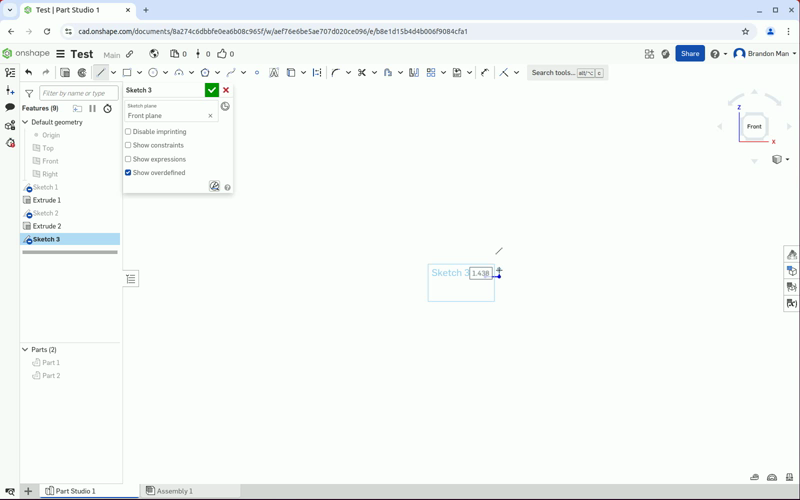
mouse_move(529, 269)
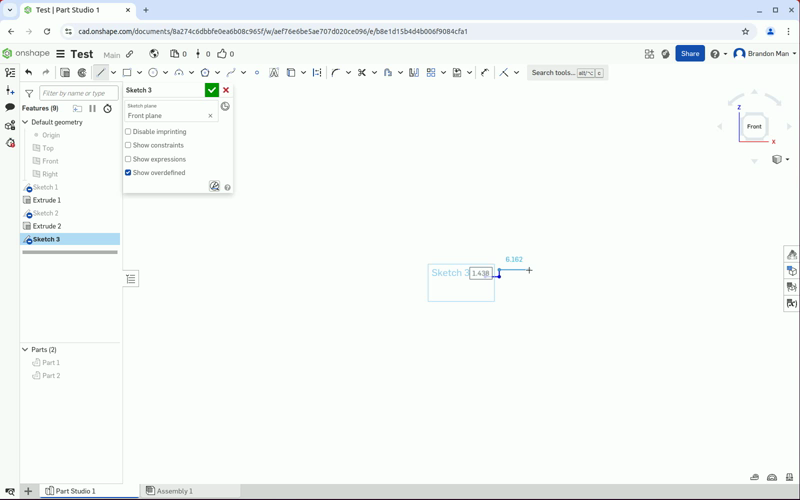
mouse_move(485, 269)
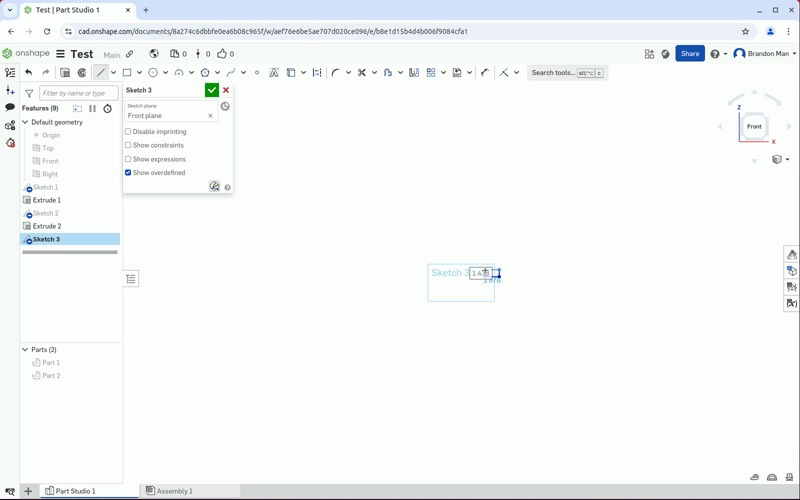
click(485, 269)
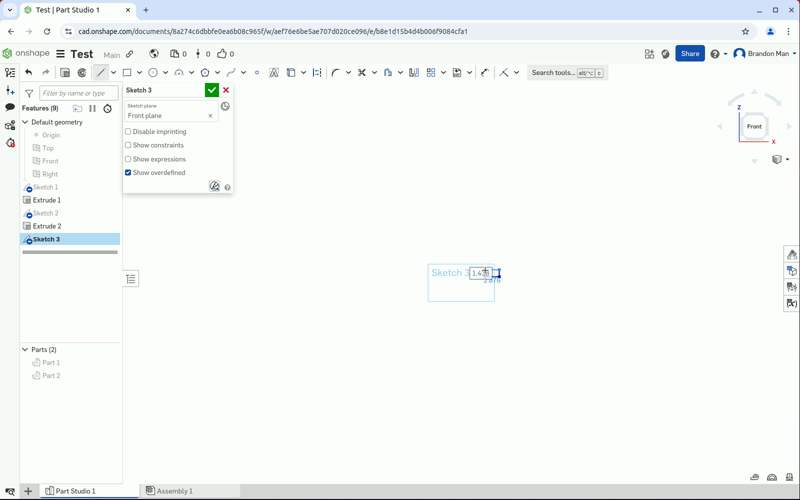
key_up(shift)
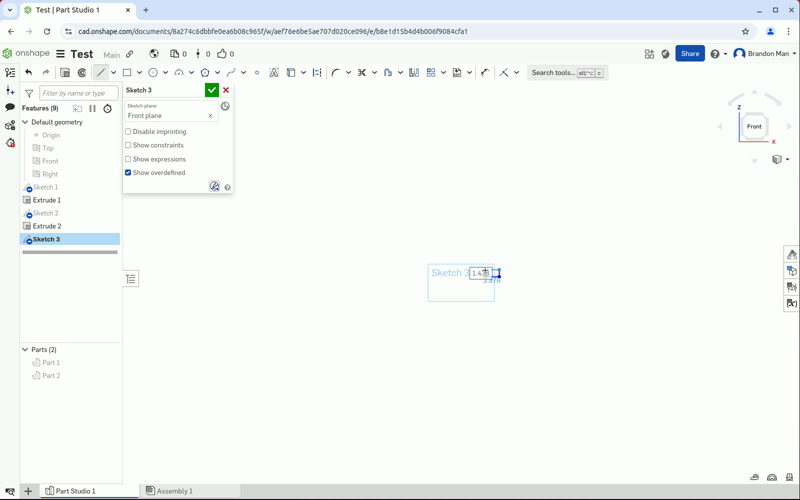
mouse_move(515, 269)
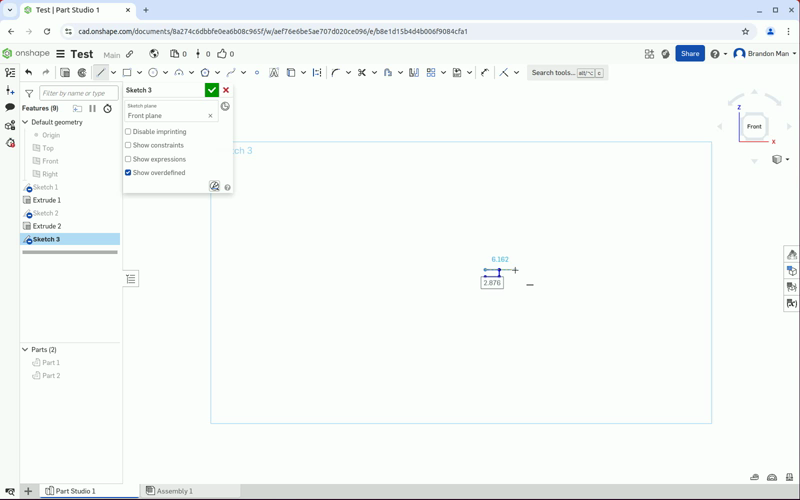
key_down(shift)
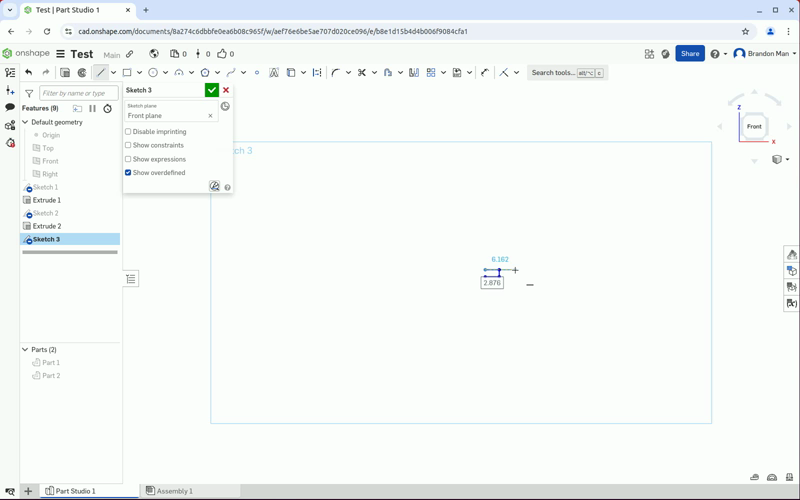
mouse_move(485, 276)
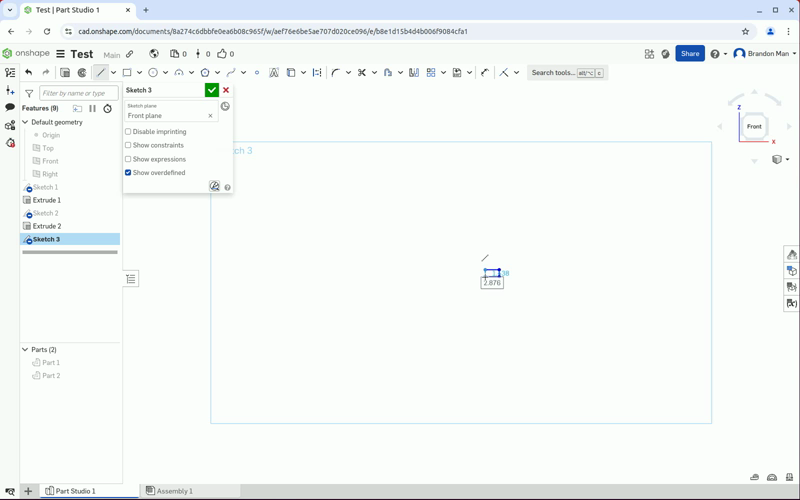
scroll(6)
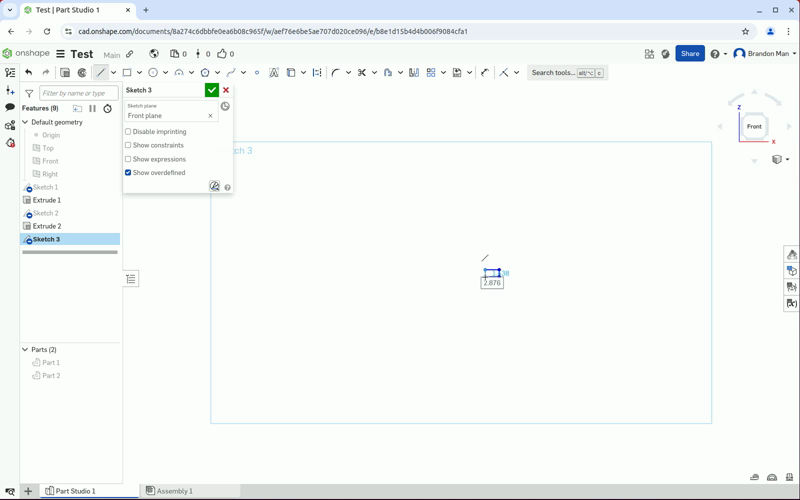
scroll(6)
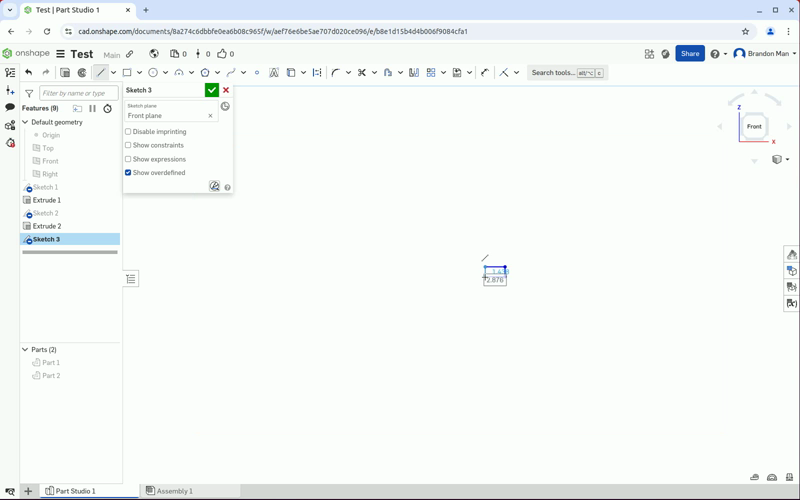
scroll(6)
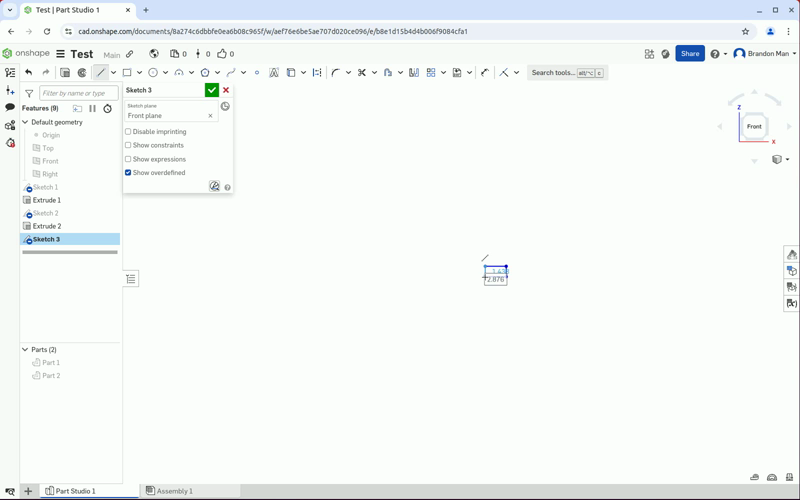
scroll(6)
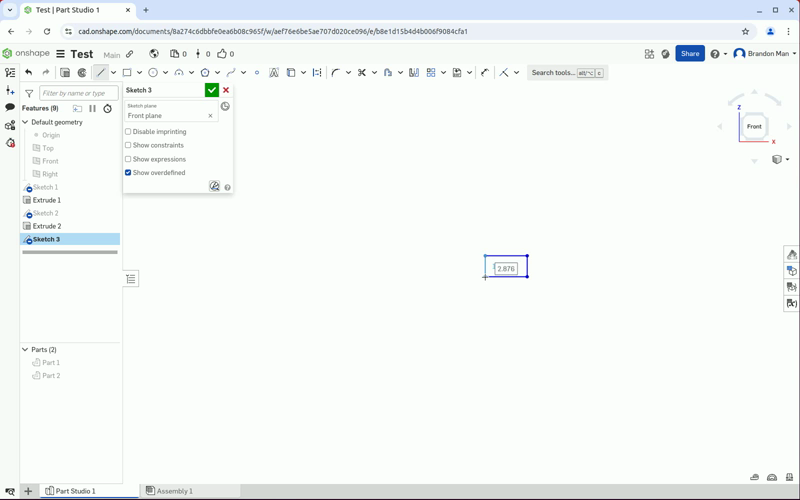
scroll(6)
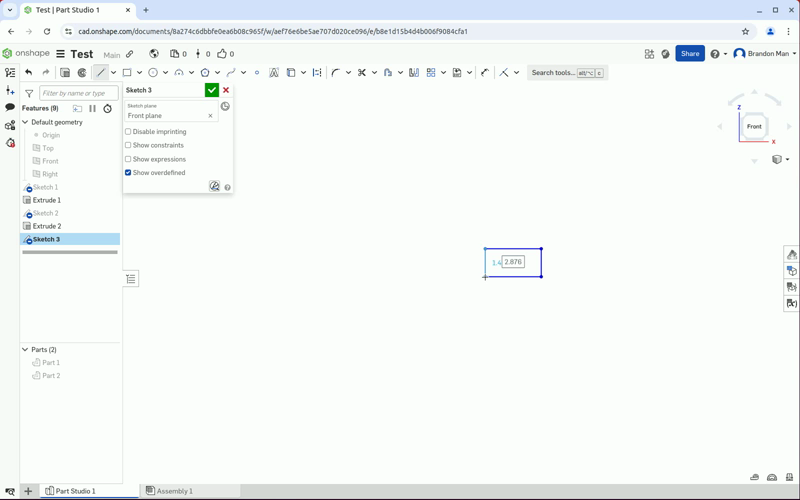
scroll(6)
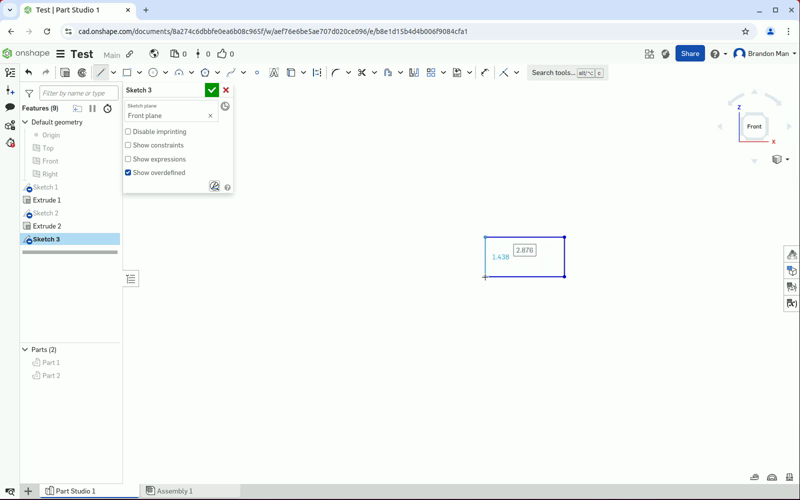
scroll(6)
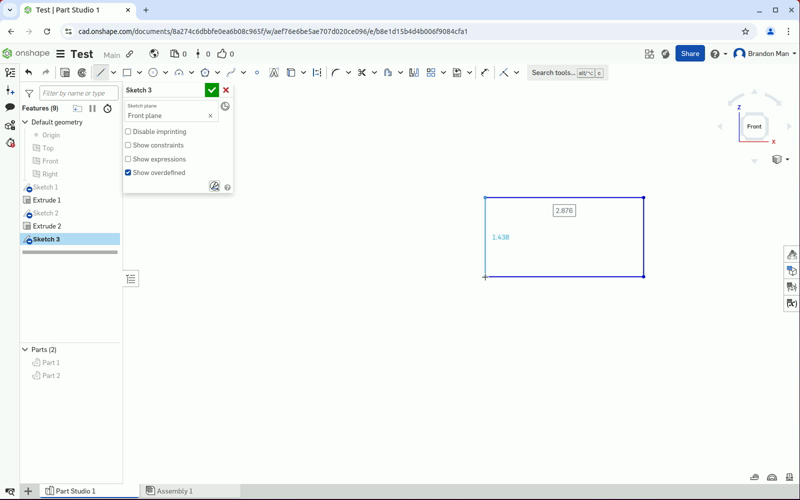
key_up(shift)
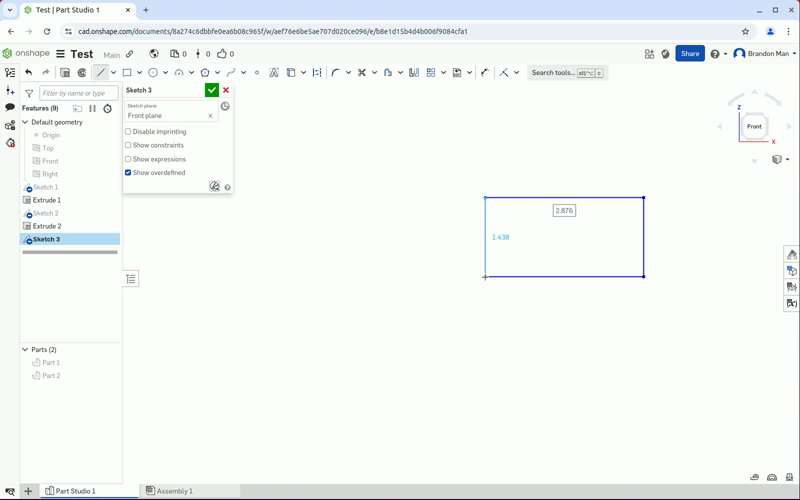
click(485, 276)
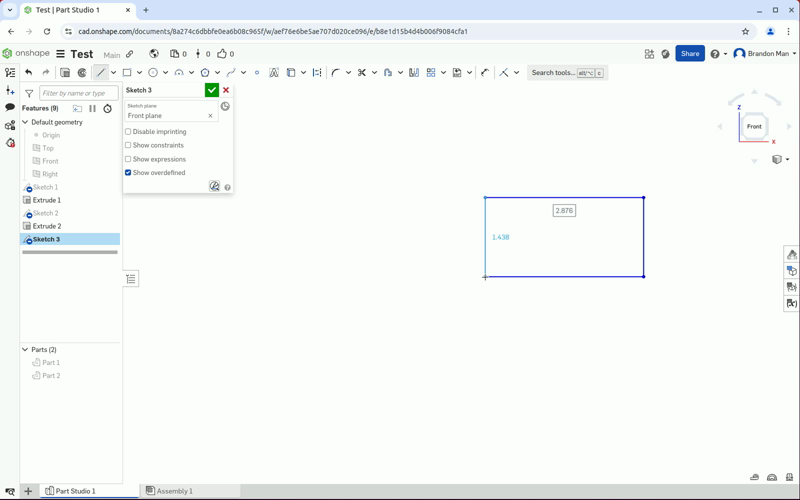
scroll(-6)
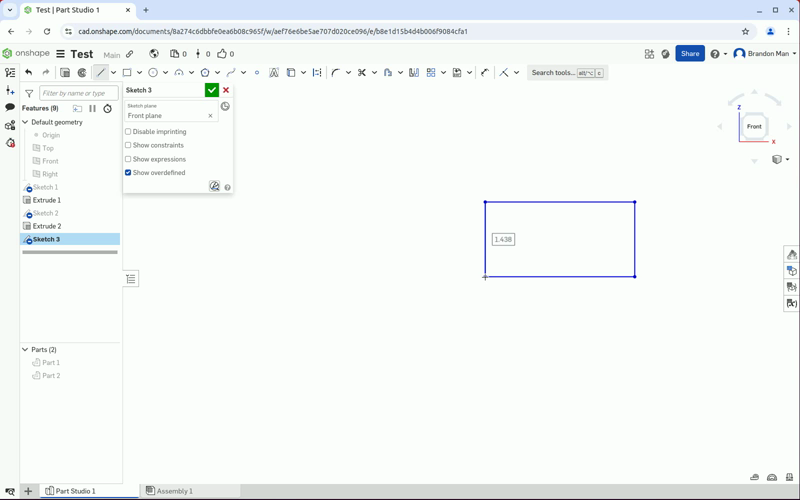
scroll(-6)
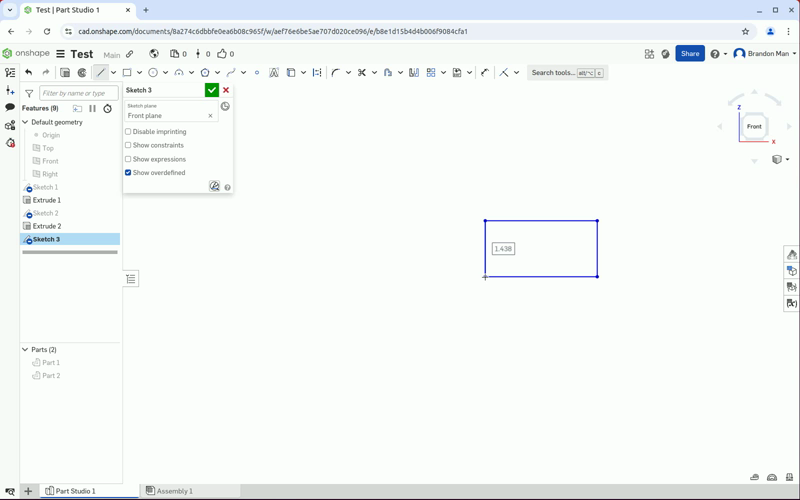
scroll(-6)
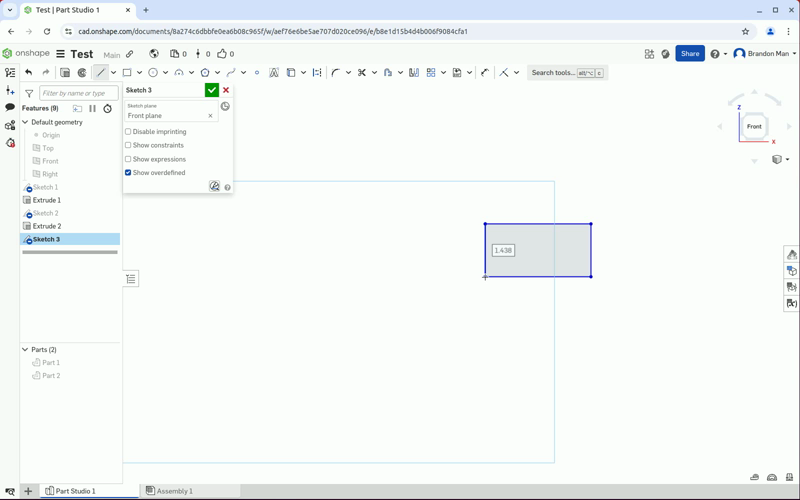
scroll(-6)
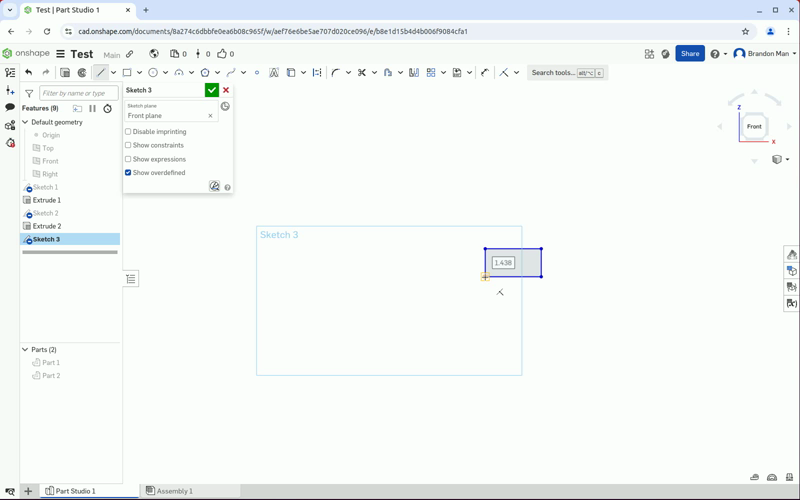
scroll(-6)
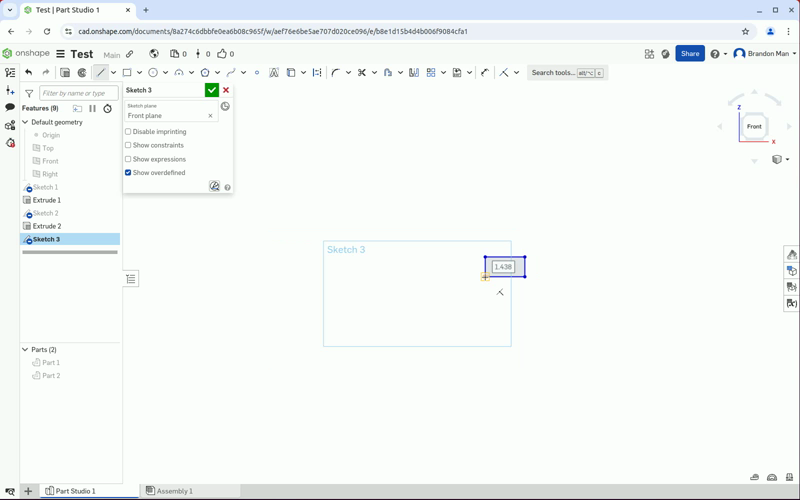
scroll(-6)
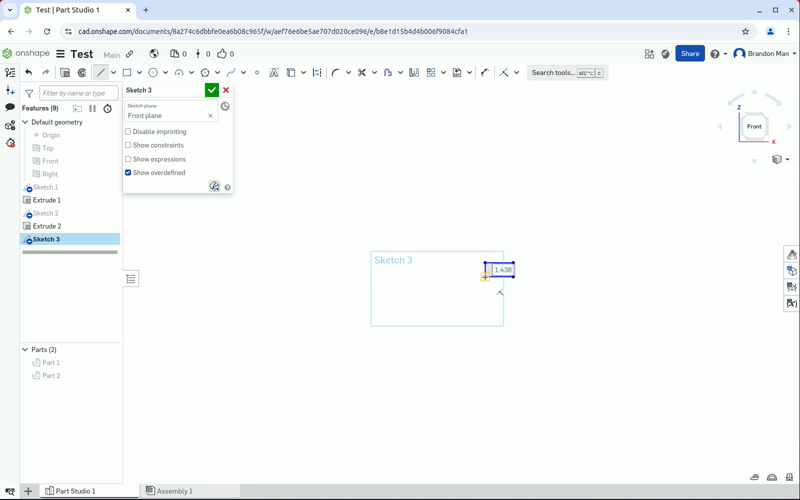
scroll(-6)
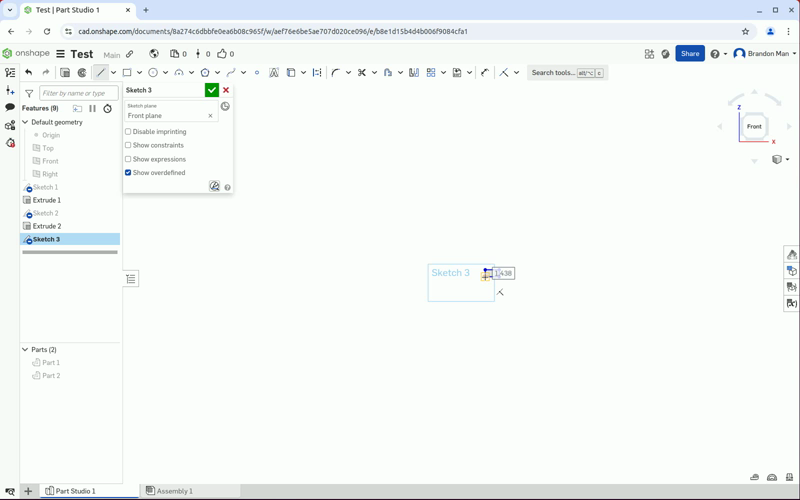
key(esc)
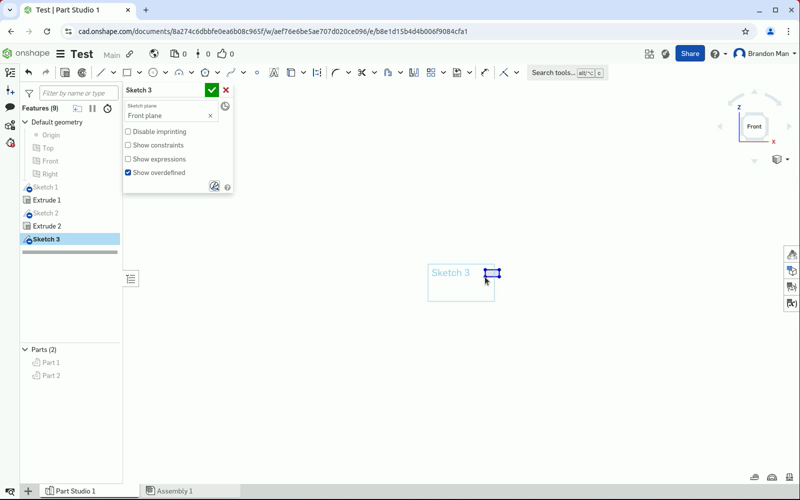
mouse_move(496, 273)
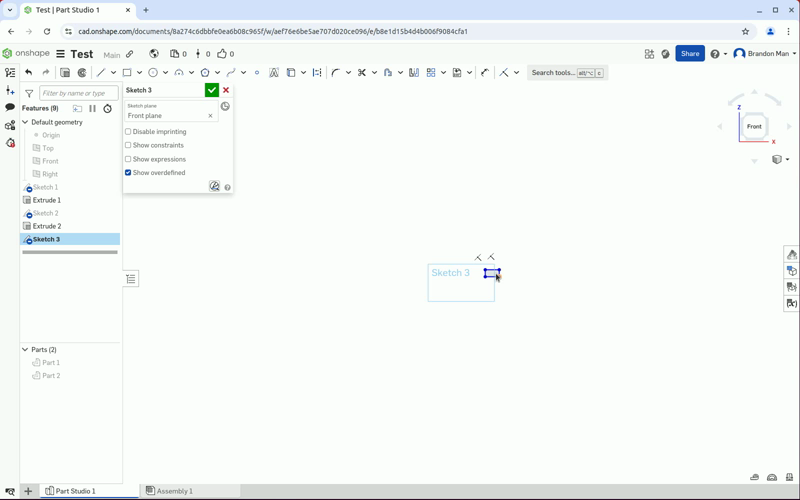
scroll(6)
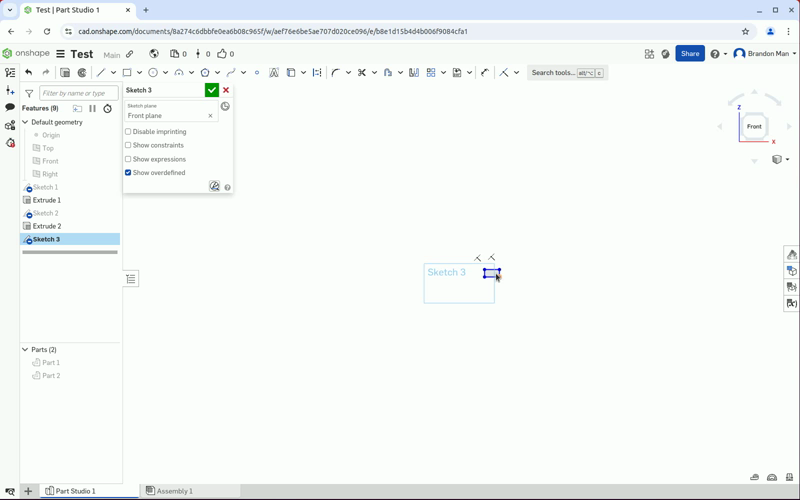
scroll(6)
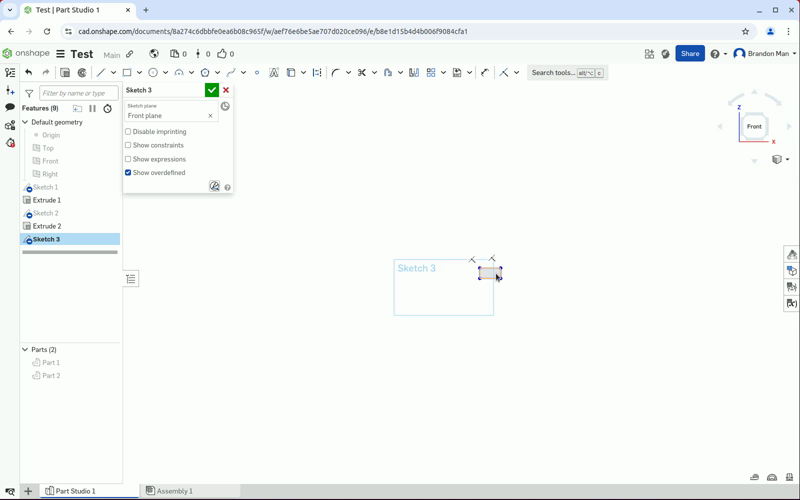
scroll(6)
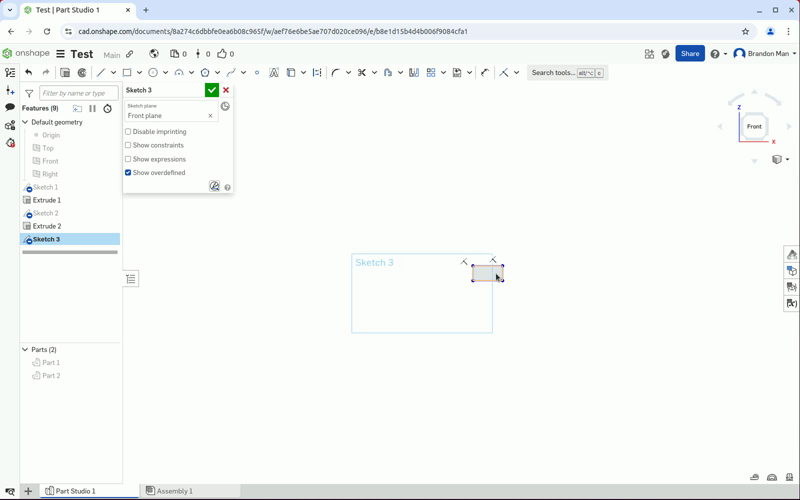
scroll(6)
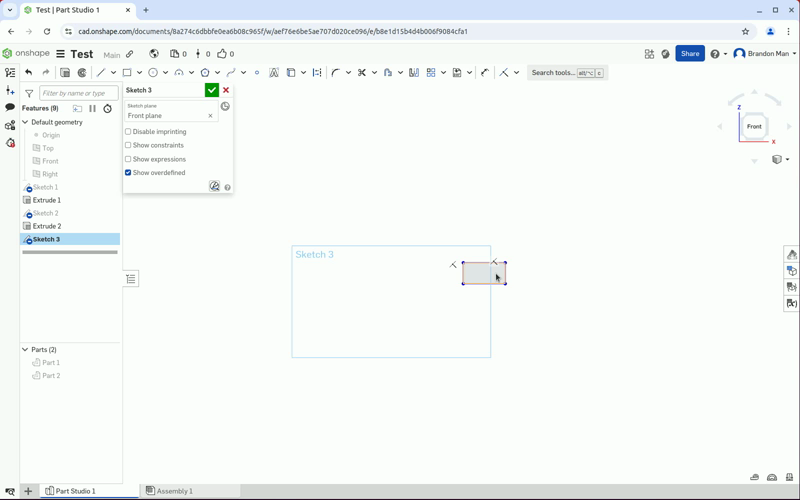
scroll(6)
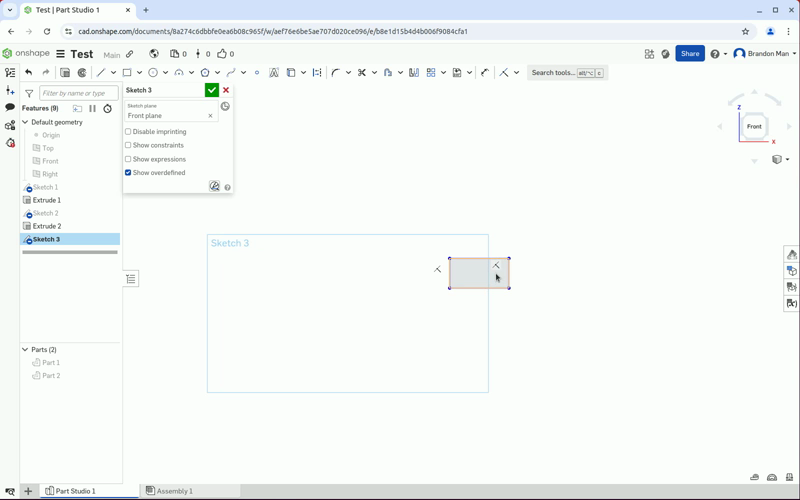
scroll(6)
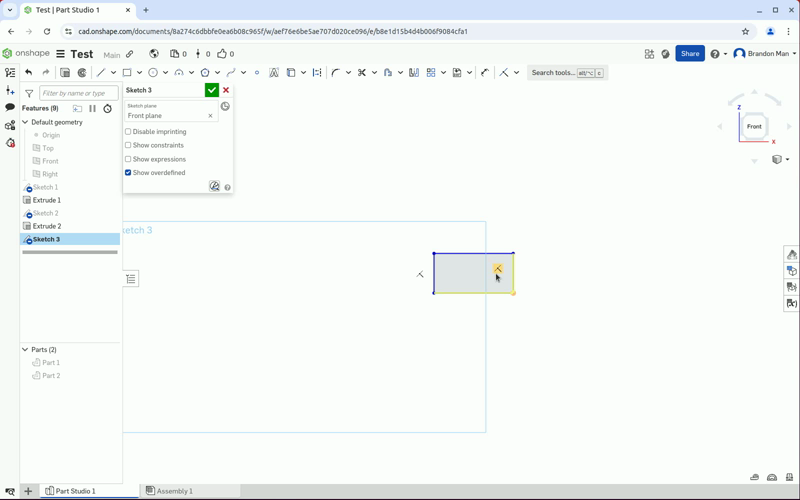
scroll(6)
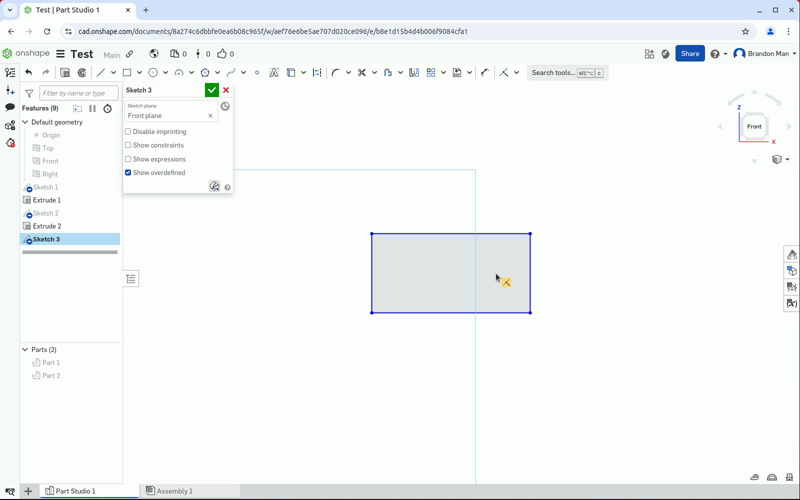
click(496, 273)
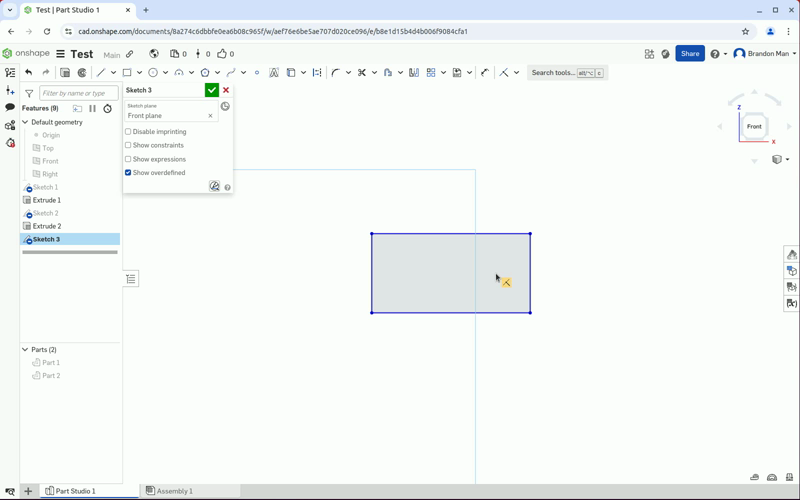
scroll(-6)
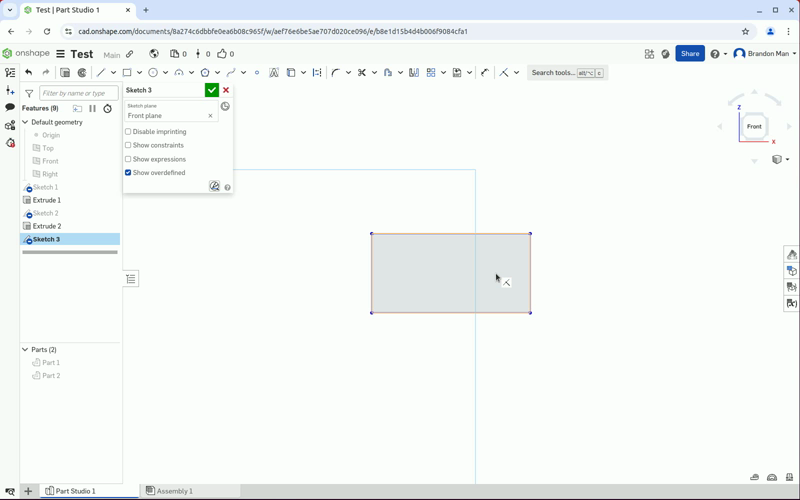
scroll(-6)
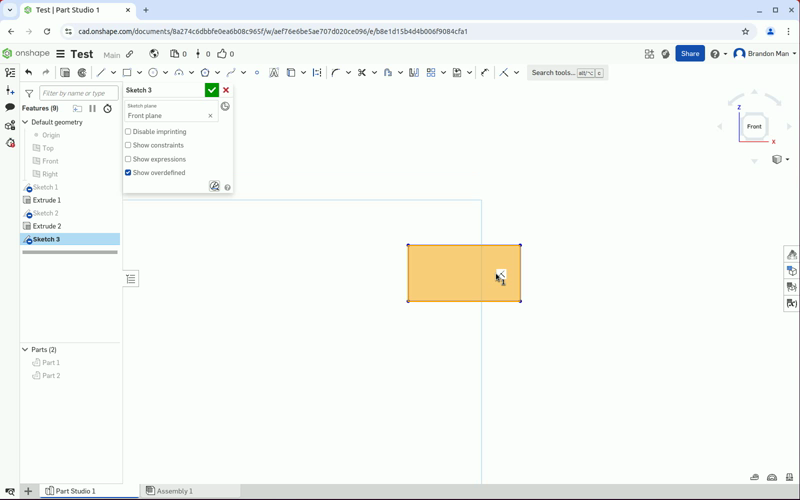
scroll(-6)
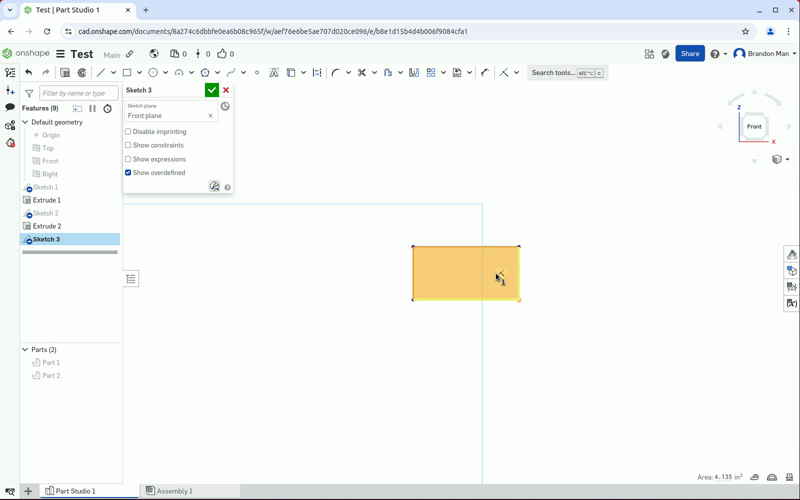
scroll(-6)
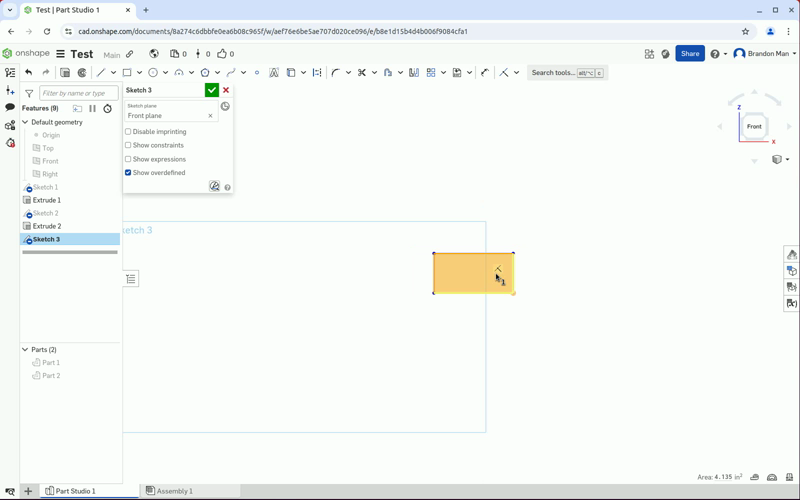
scroll(-6)
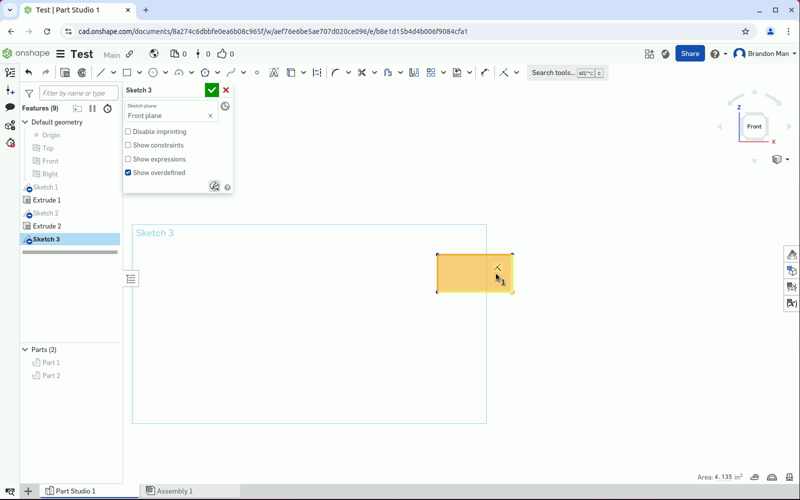
scroll(-6)
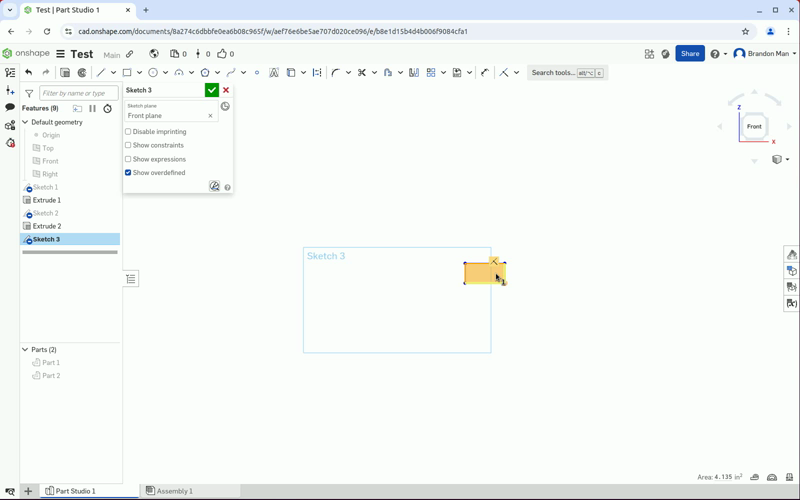
scroll(-6)
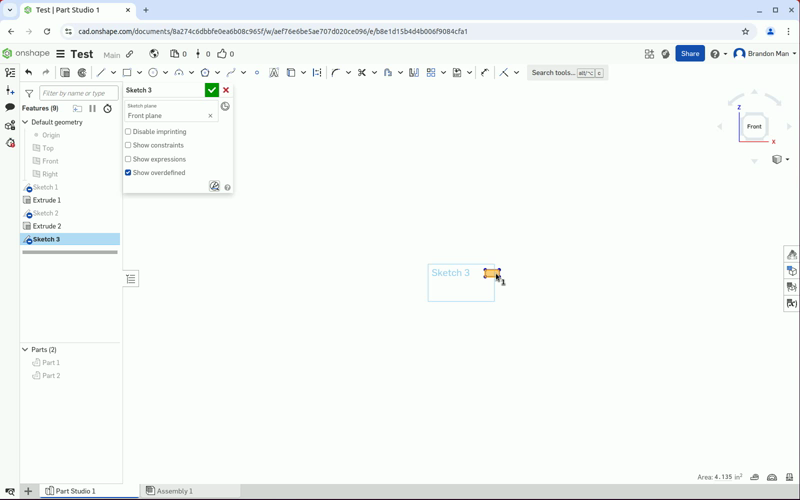
mouse_move(73, 352)
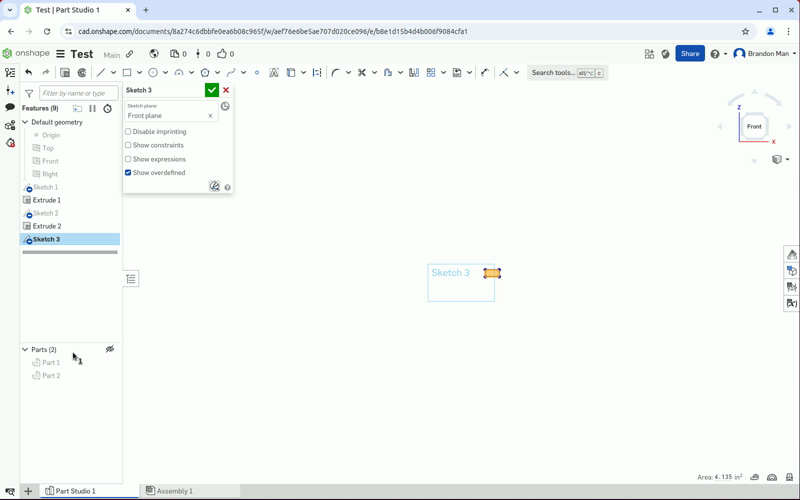
key(shift+y)
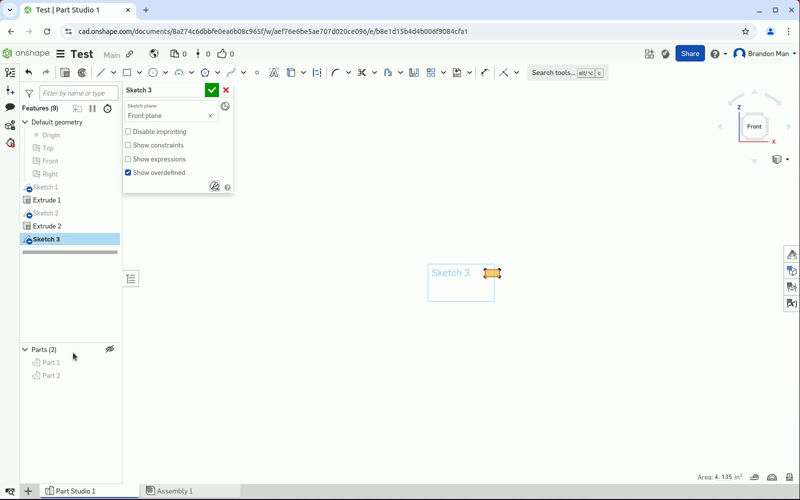
key(shift+e)
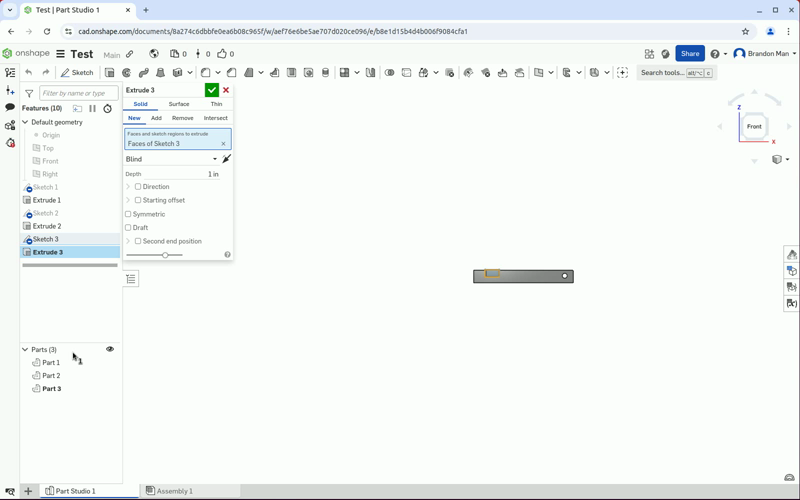
mouse_move(143, 106)
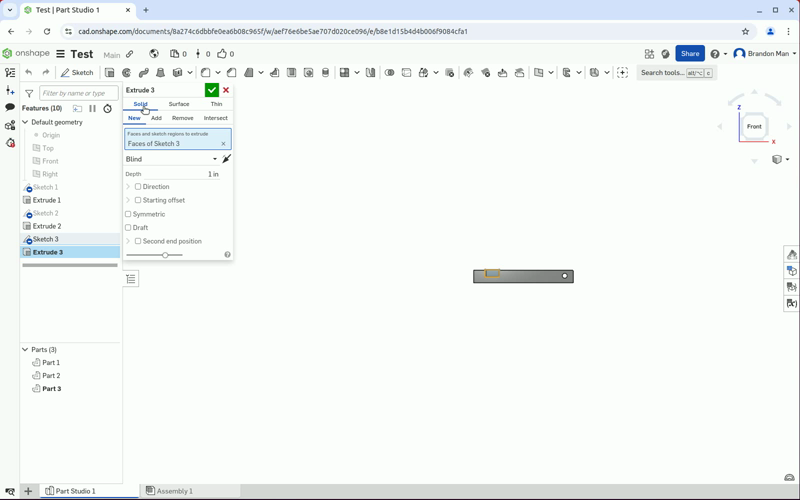
click(143, 106)
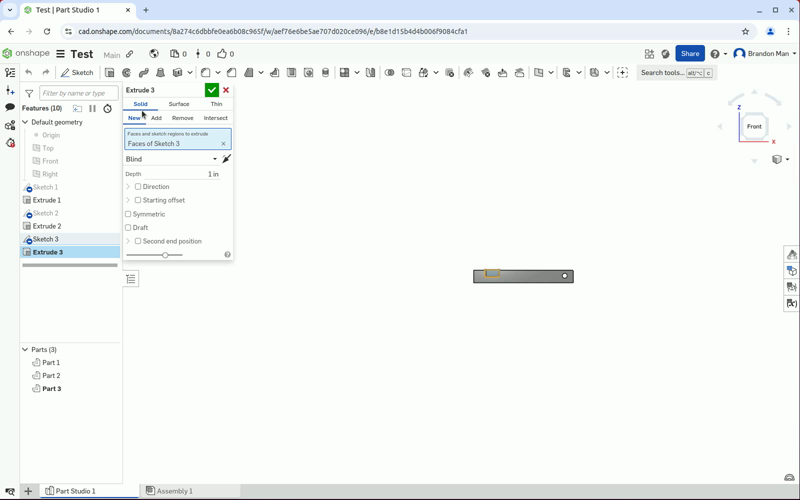
mouse_move(137, 120)
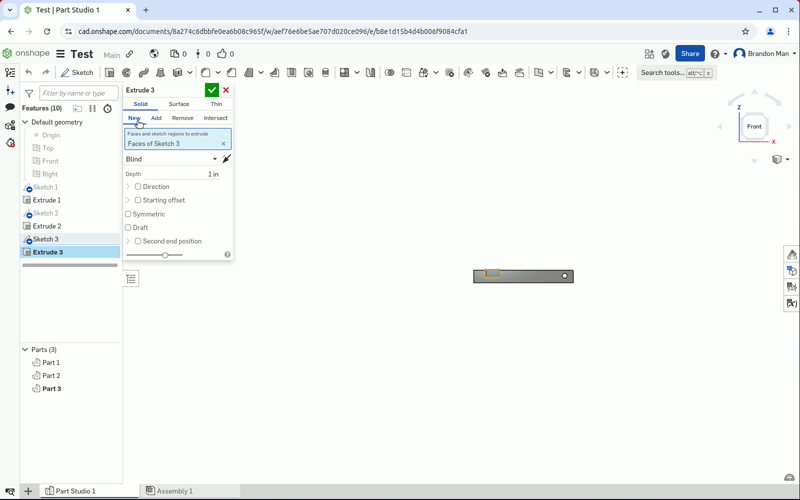
click(137, 120)
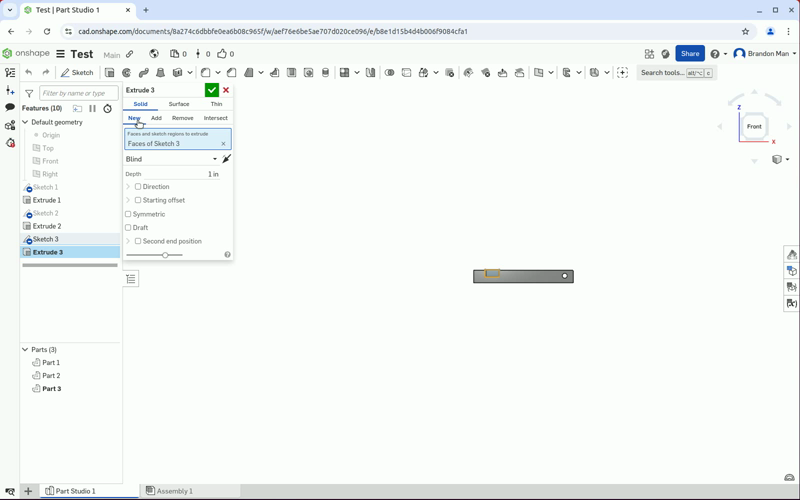
key(tab, 4)
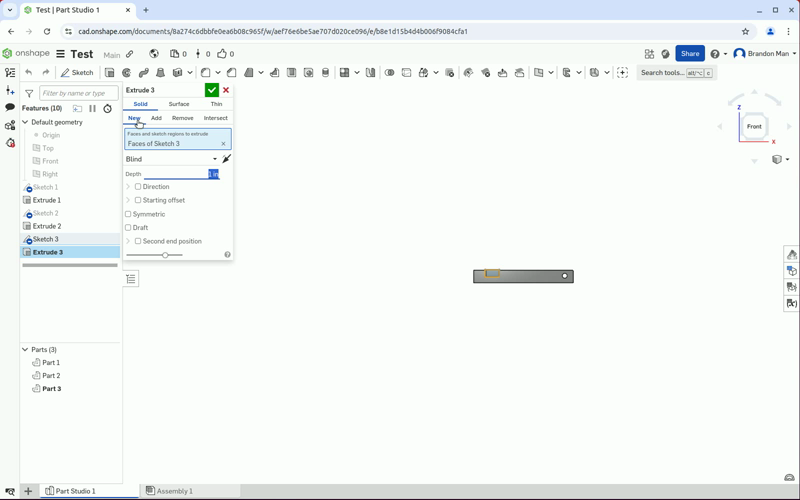
text(2.648)
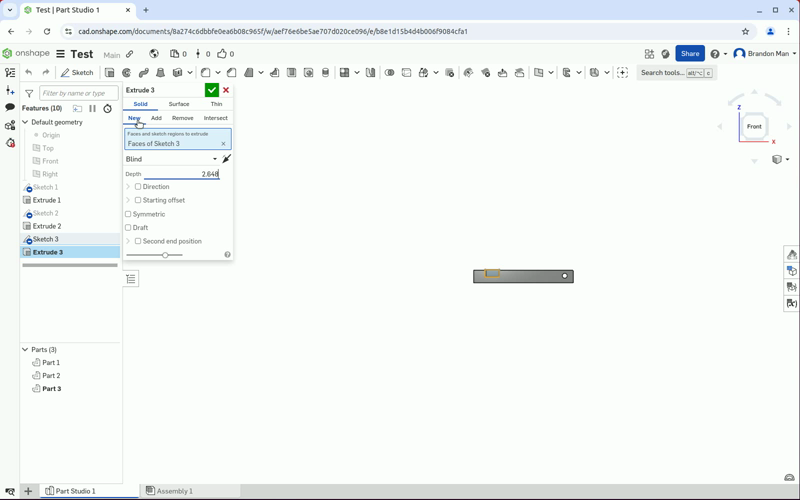
key(enter)
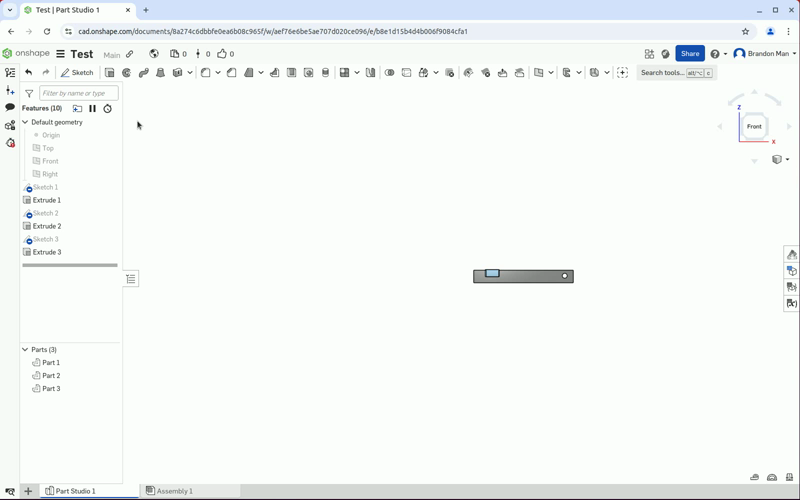
key(shift+h)
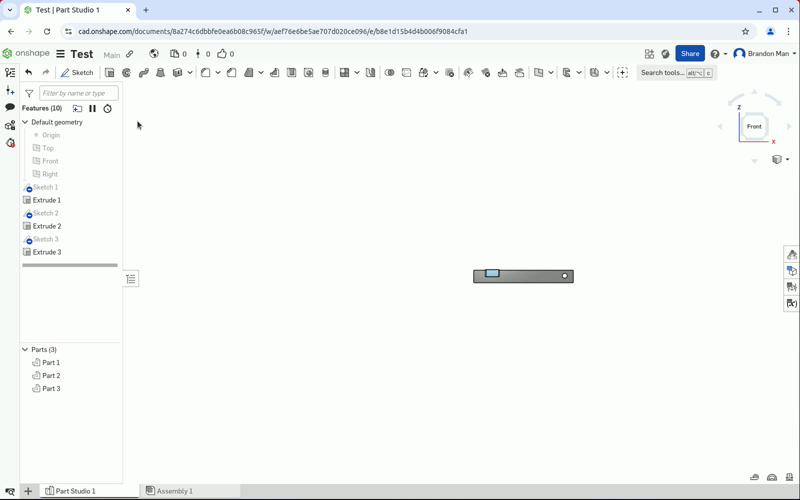
key(shift+h)
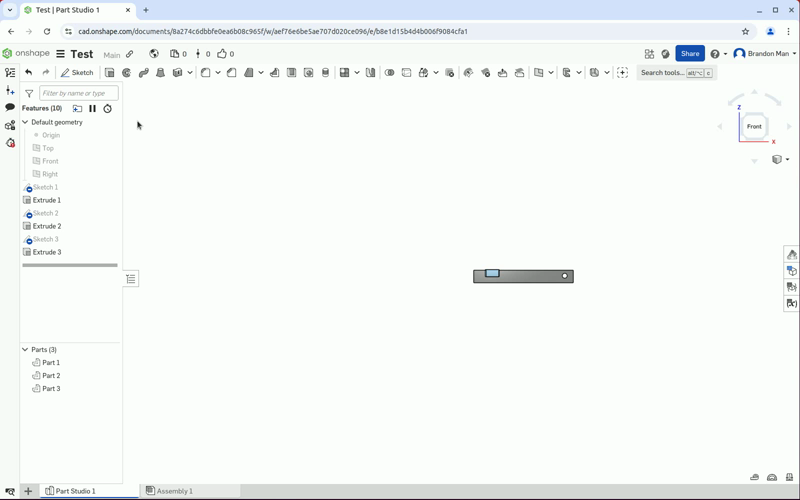
mouse_move(73, 189)
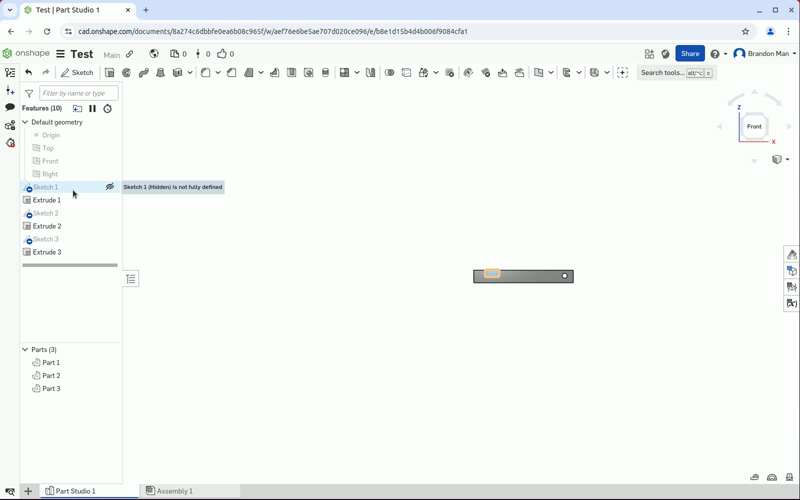
click(73, 189)
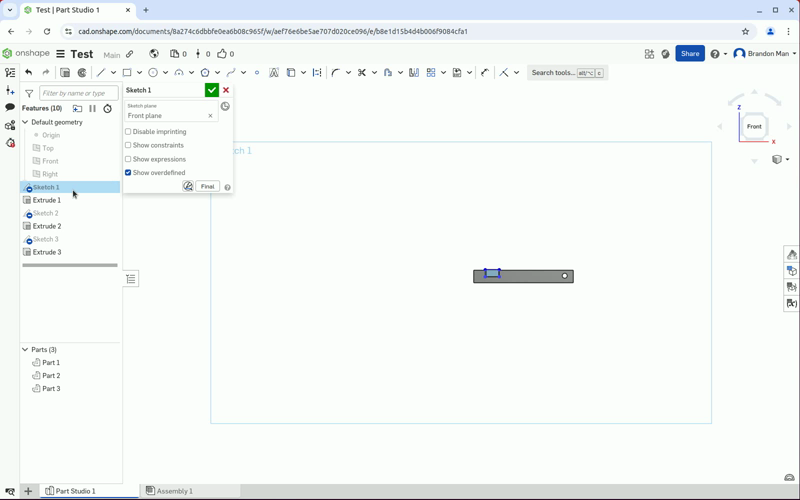
mouse_move(229, 92)
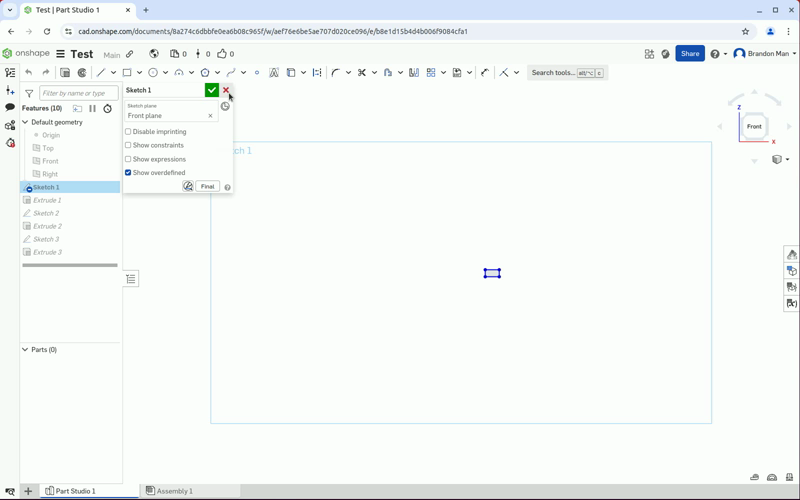
click(229, 92)
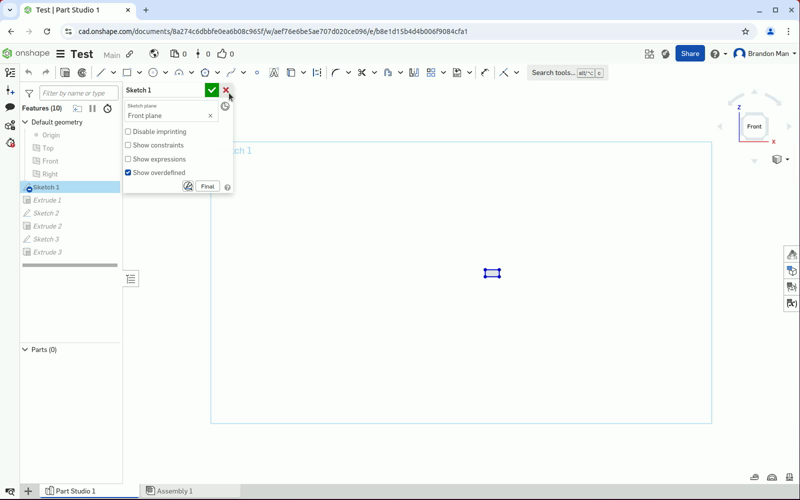
key(shift+s)
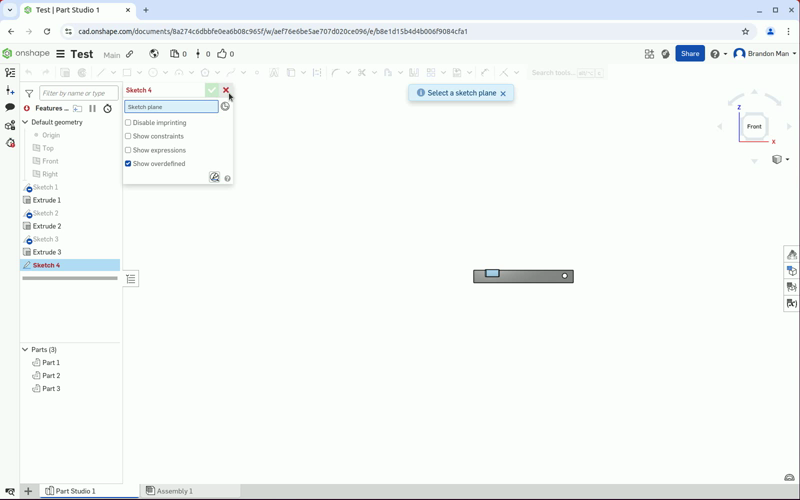
mouse_move(73, 163)
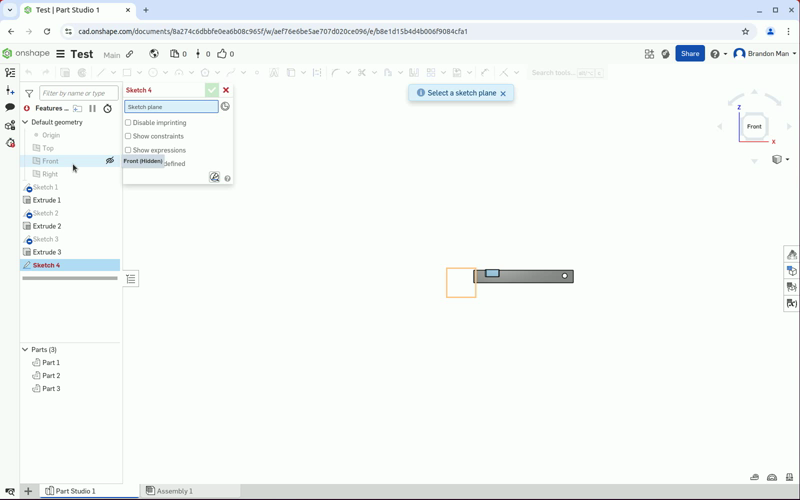
click(73, 163)
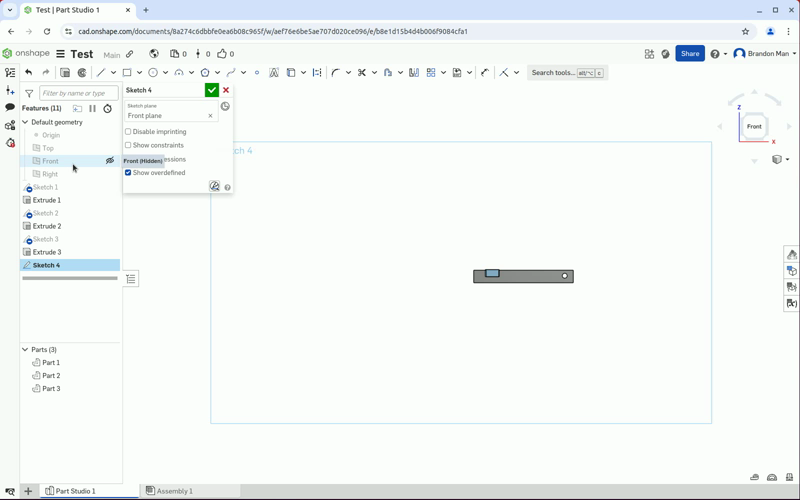
mouse_move(73, 352)
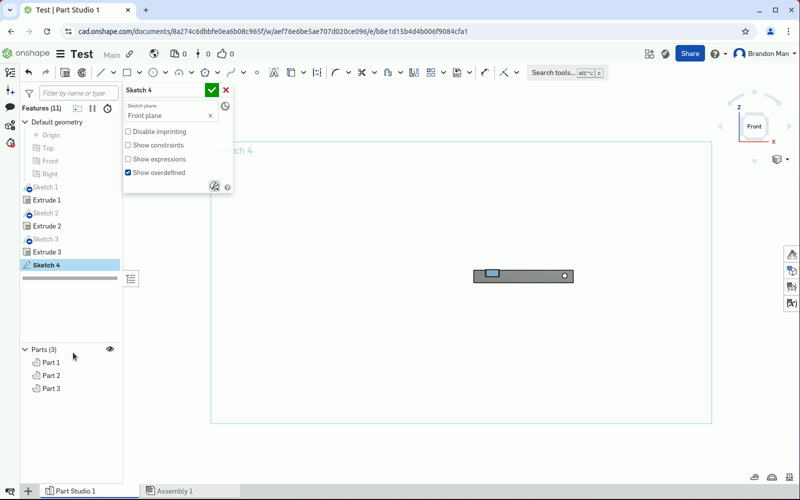
key(y)
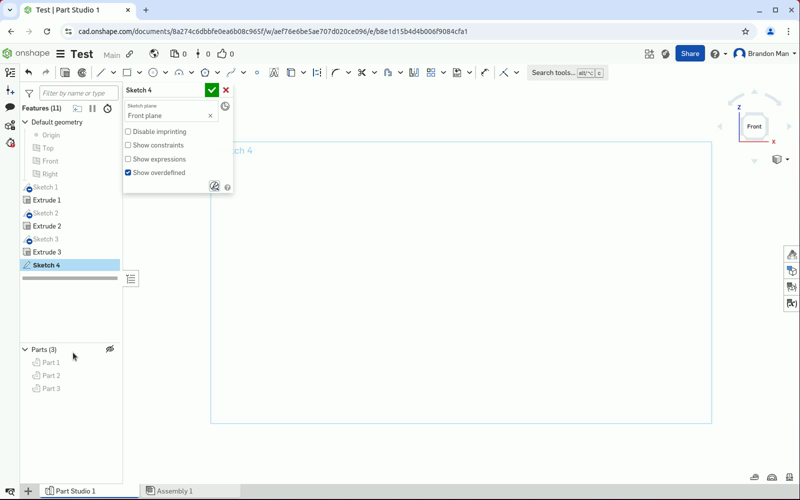
key(l)
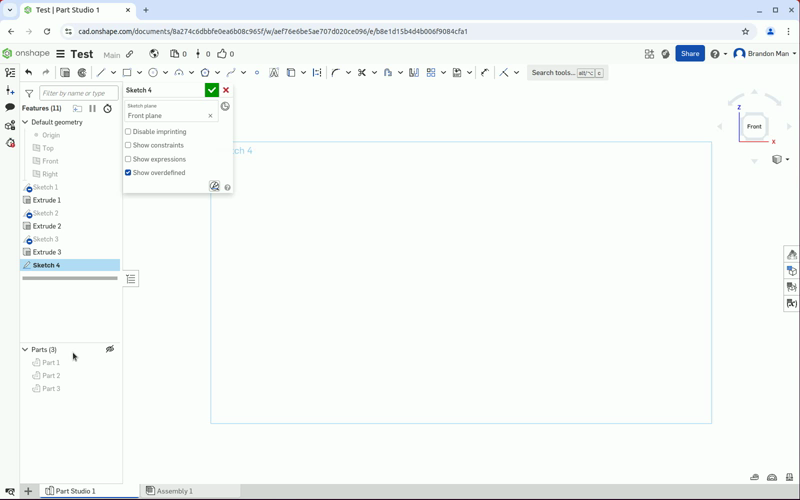
key_down(shift)
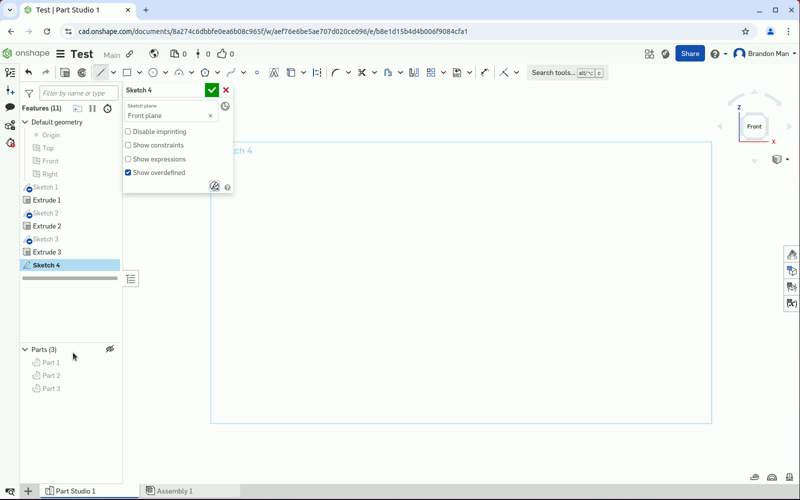
mouse_move(485, 276)
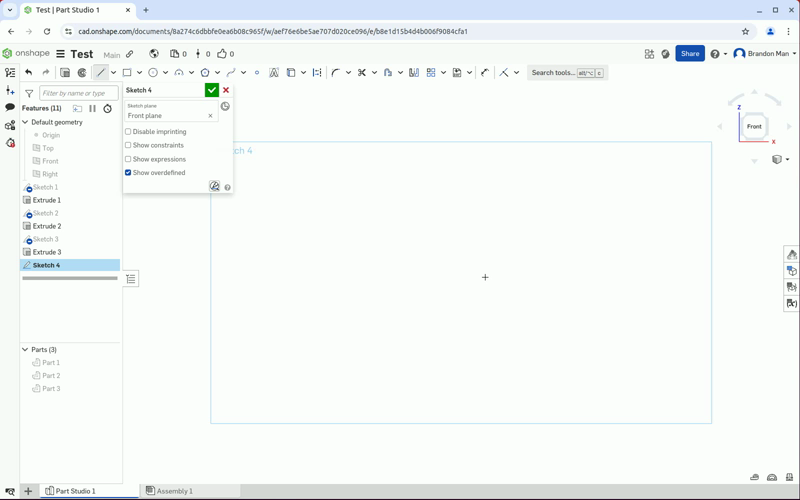
click(485, 276)
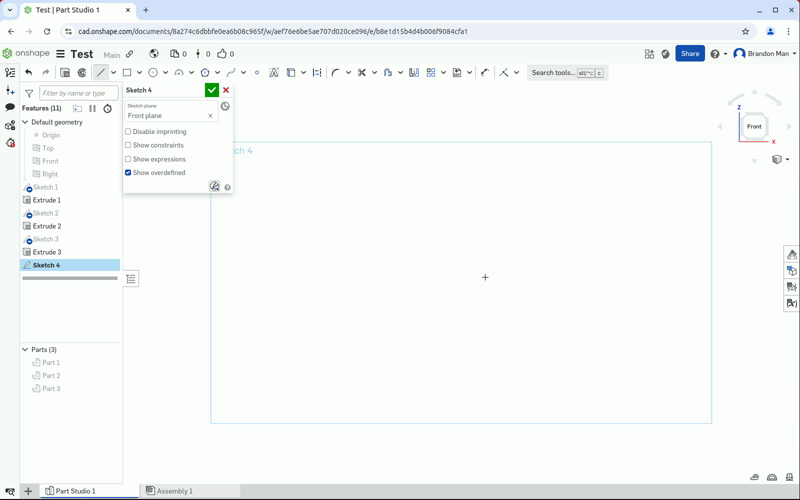
key_up(shift)
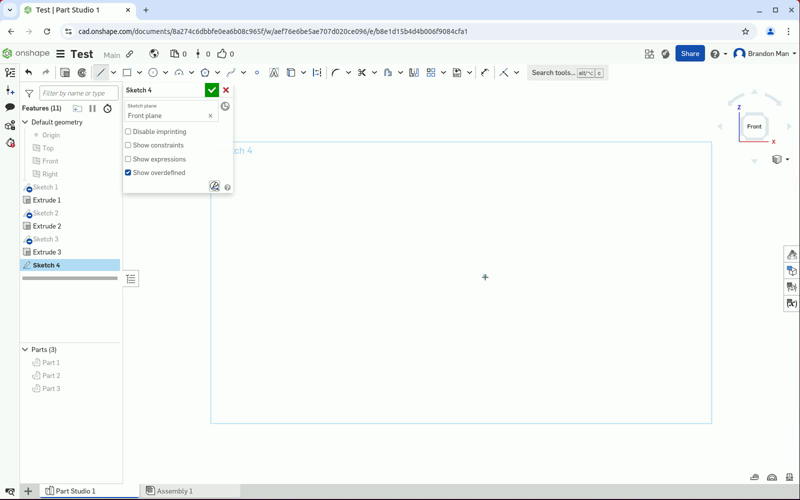
key_down(shift)
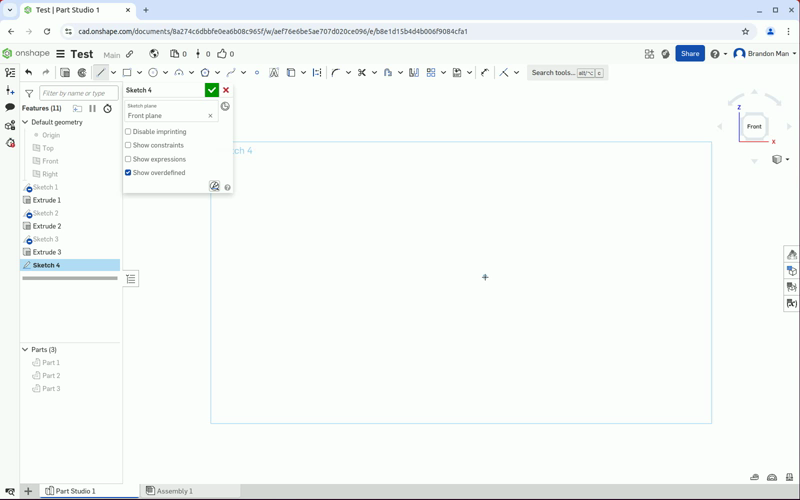
mouse_move(515, 276)
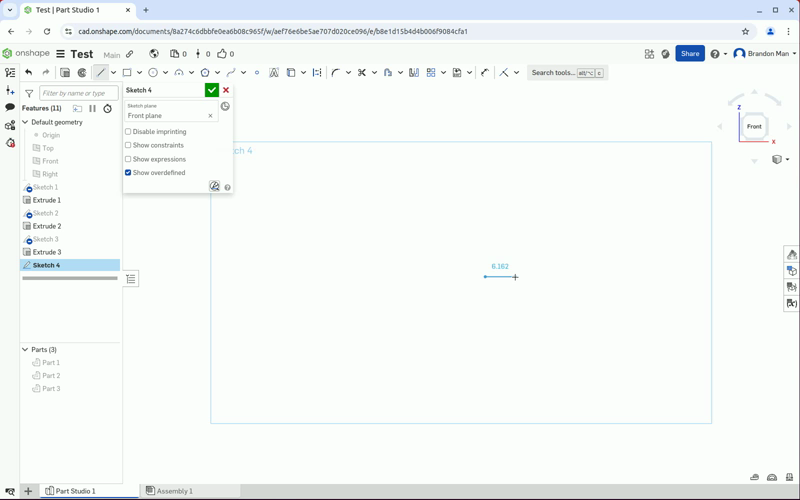
mouse_move(499, 276)
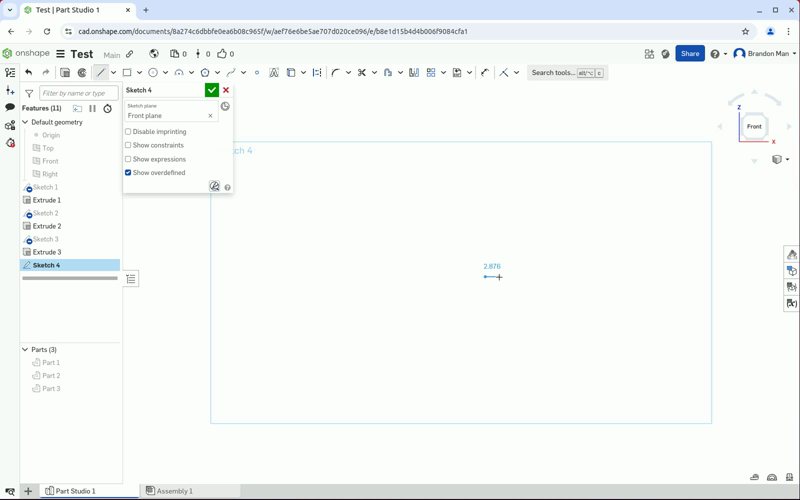
click(499, 276)
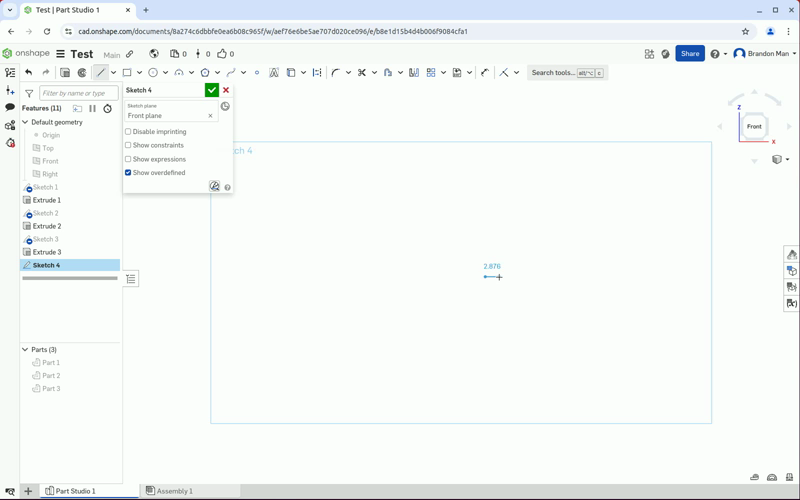
key_up(shift)
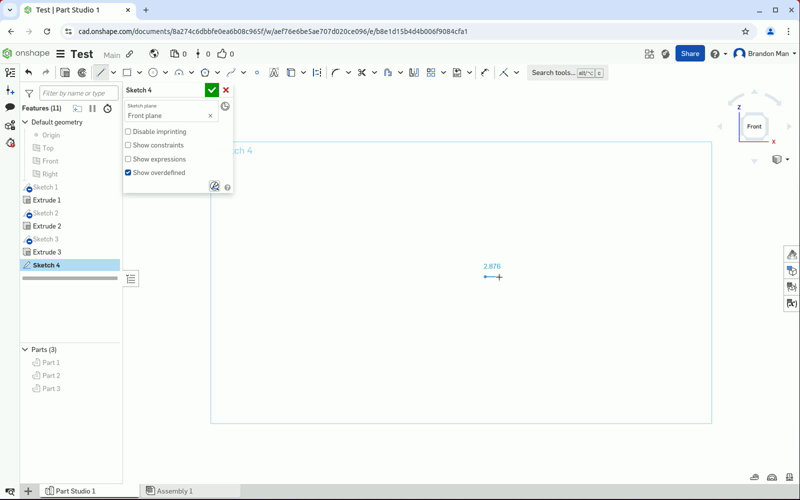
key_down(shift)
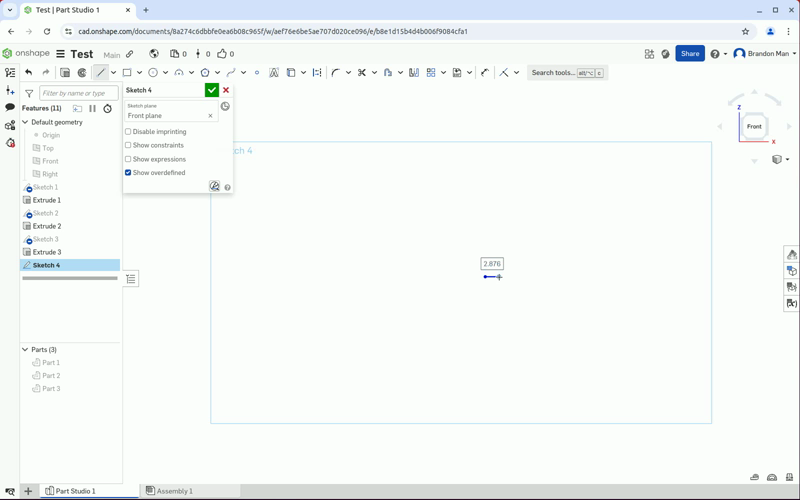
mouse_move(529, 276)
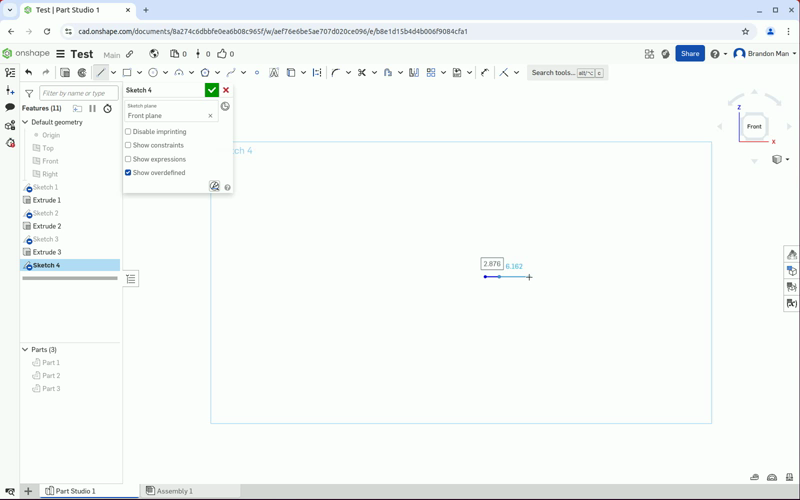
mouse_move(499, 269)
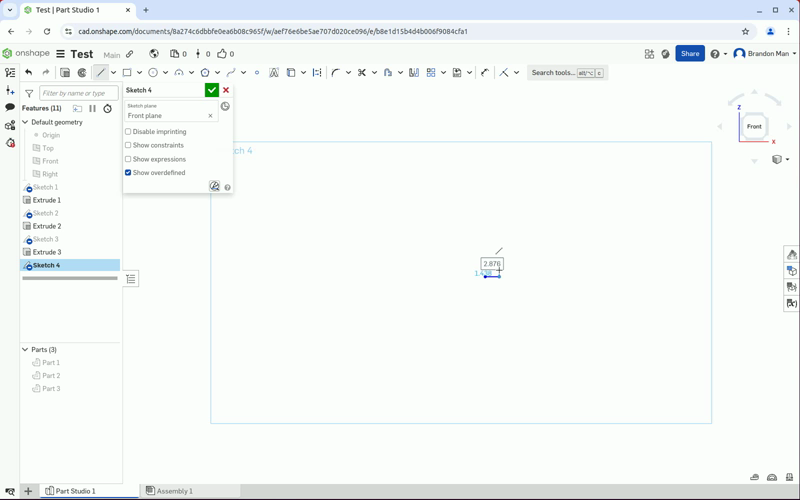
scroll(6)
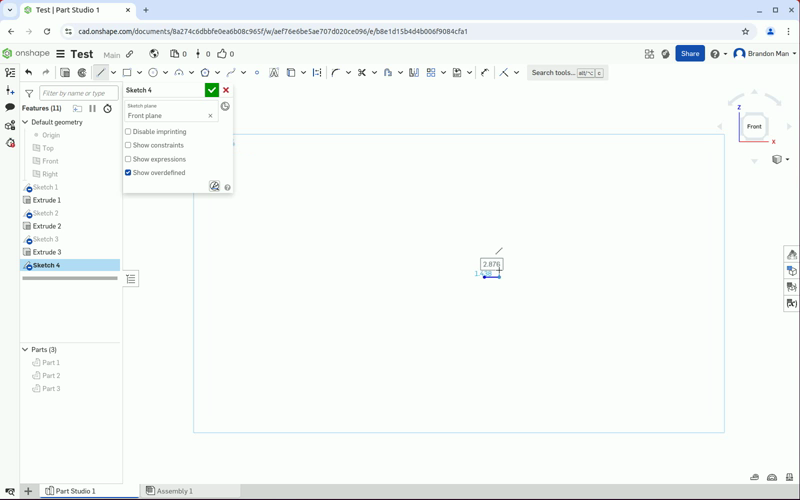
scroll(6)
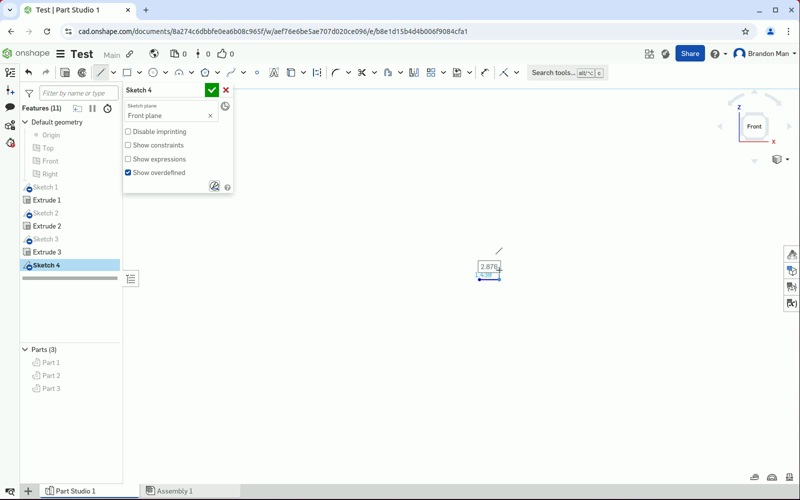
scroll(6)
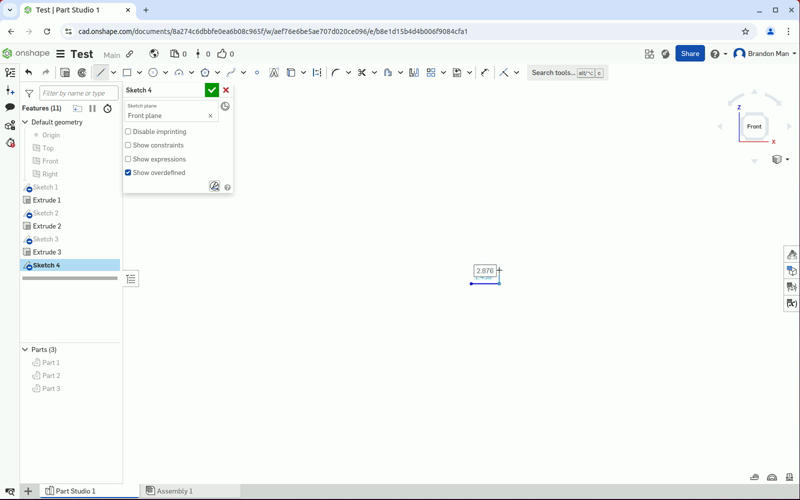
scroll(6)
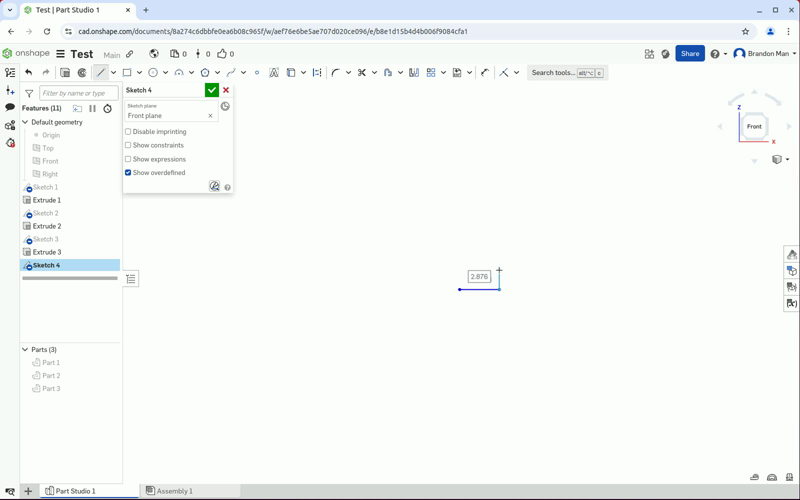
scroll(6)
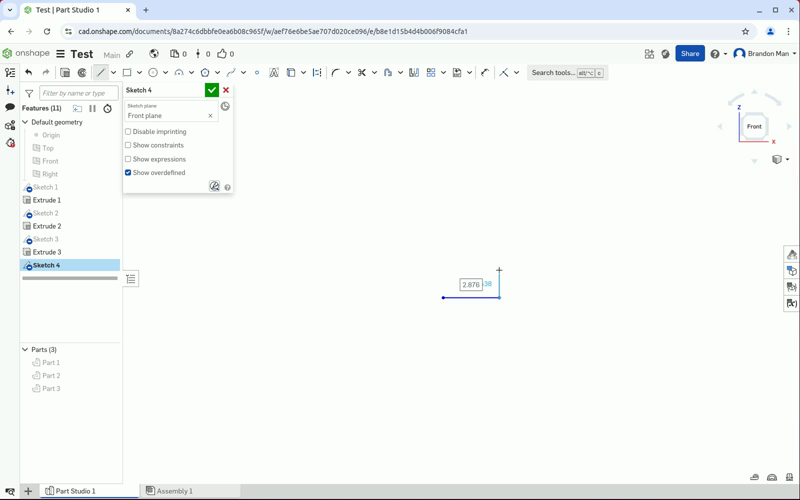
scroll(6)
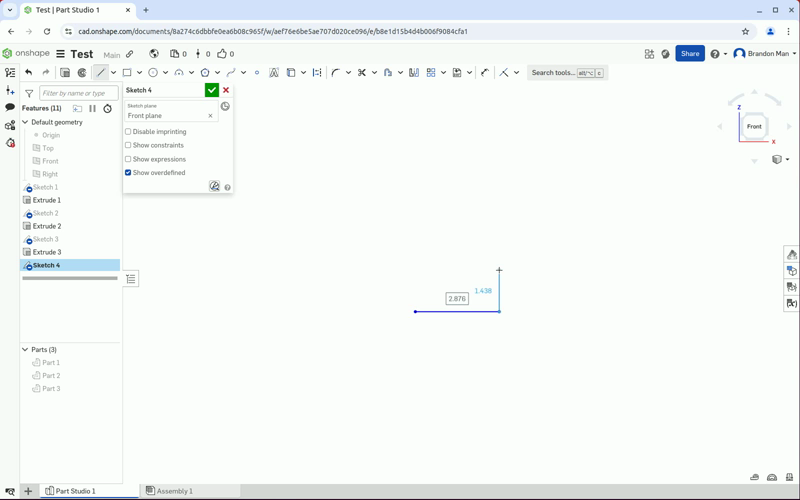
scroll(6)
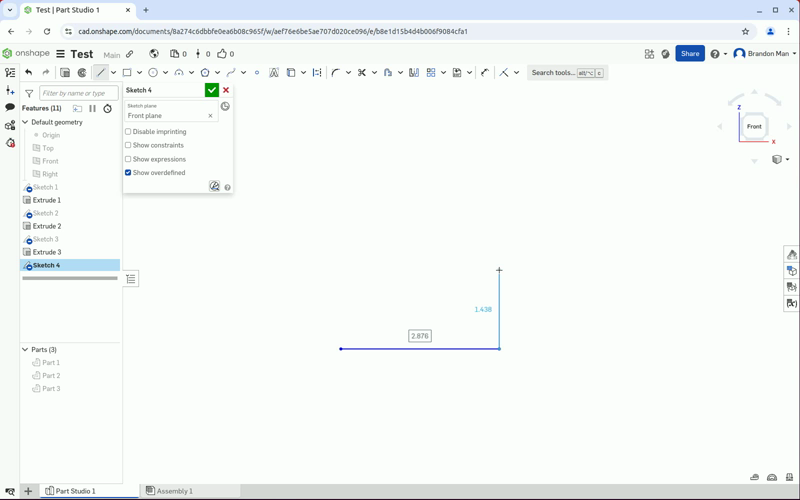
click(499, 269)
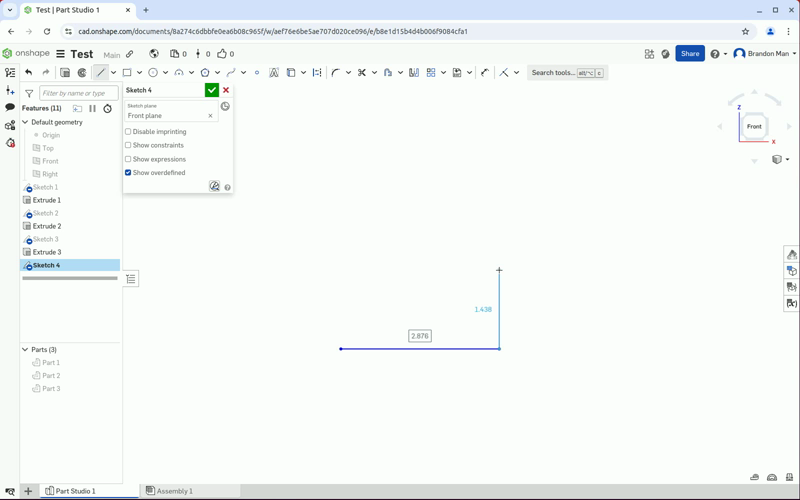
scroll(-6)
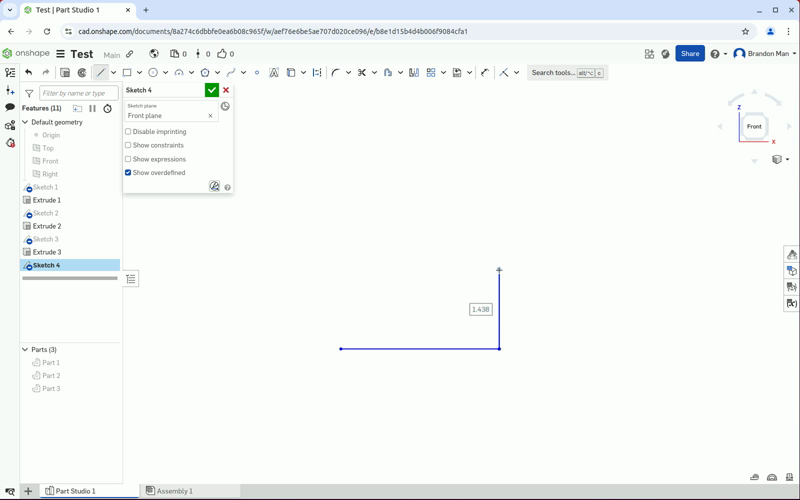
scroll(-6)
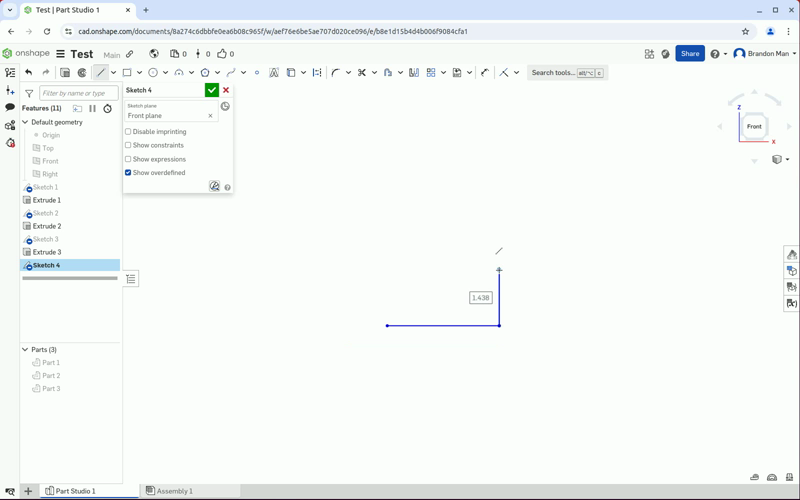
scroll(-6)
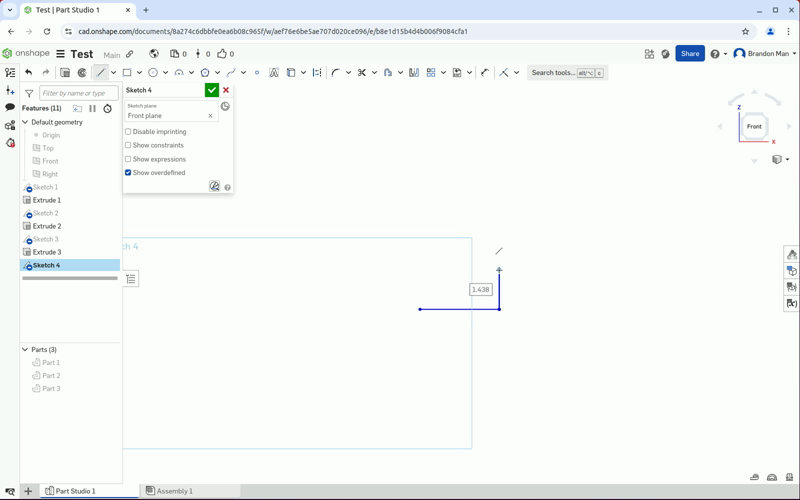
scroll(-6)
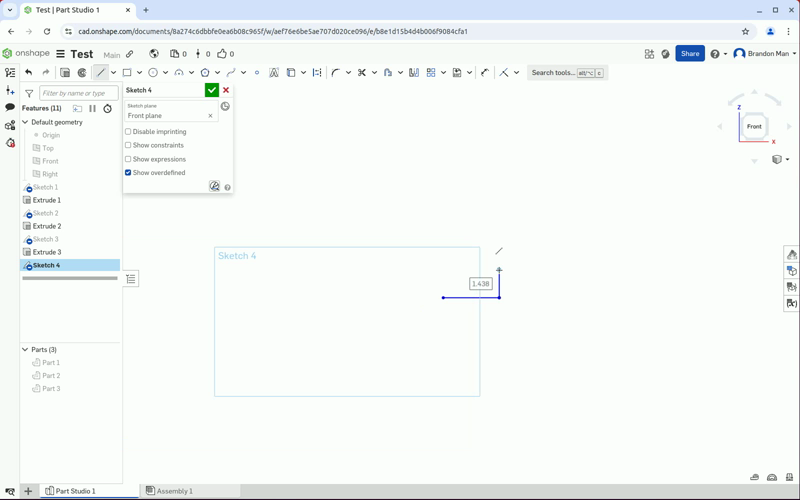
scroll(-6)
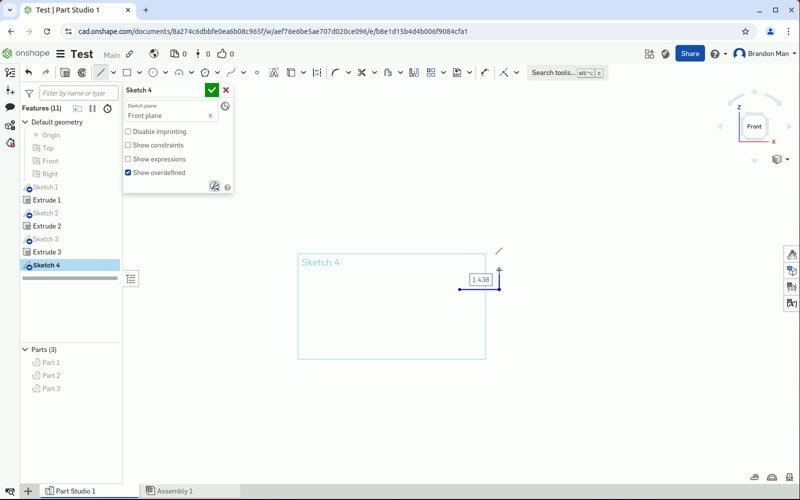
scroll(-6)
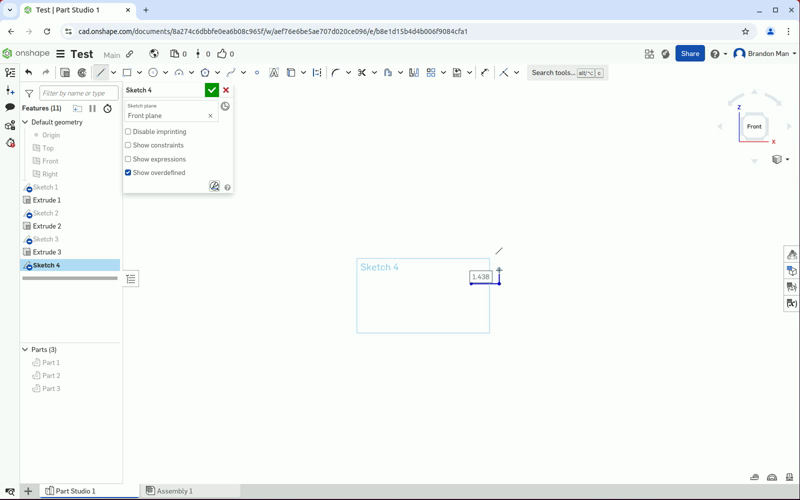
scroll(-6)
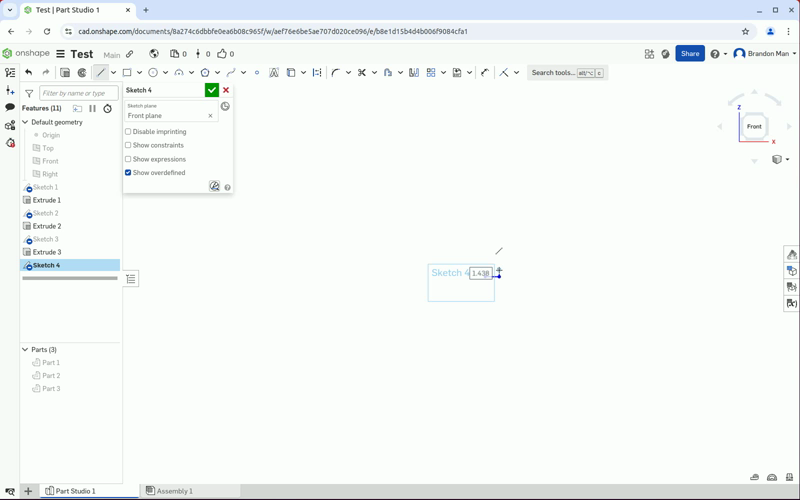
key_up(shift)
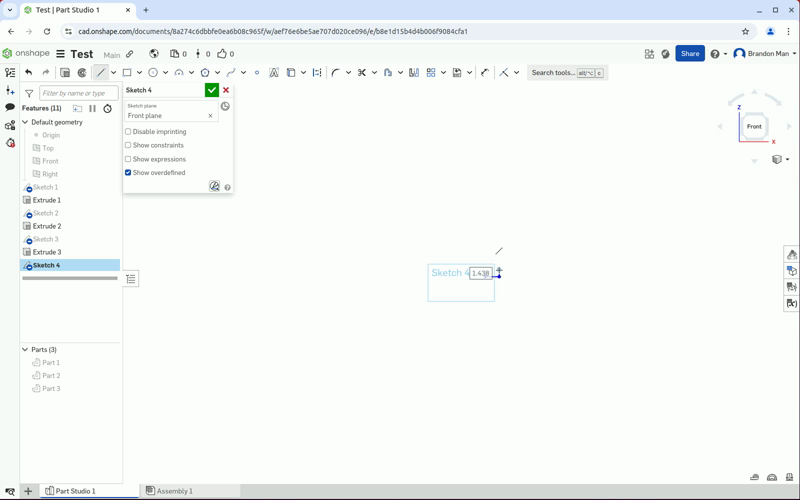
key_down(shift)
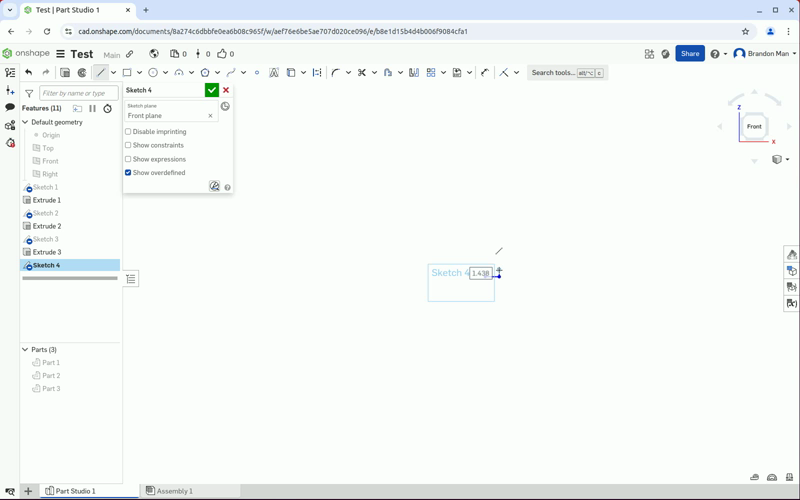
mouse_move(529, 269)
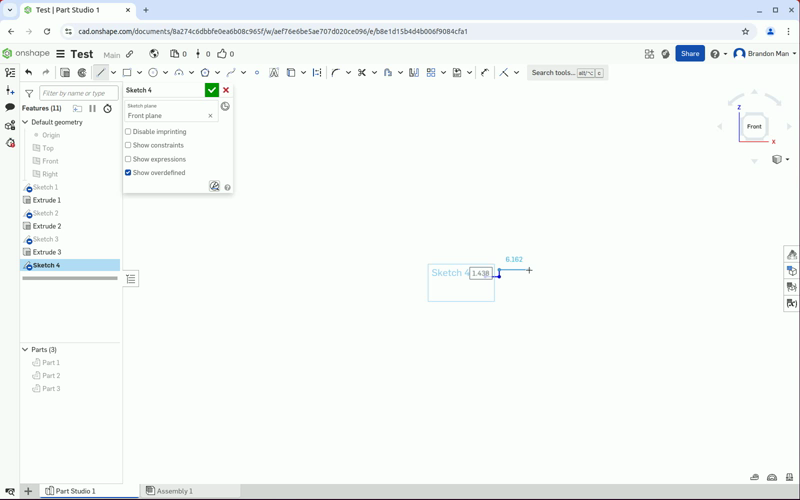
mouse_move(485, 269)
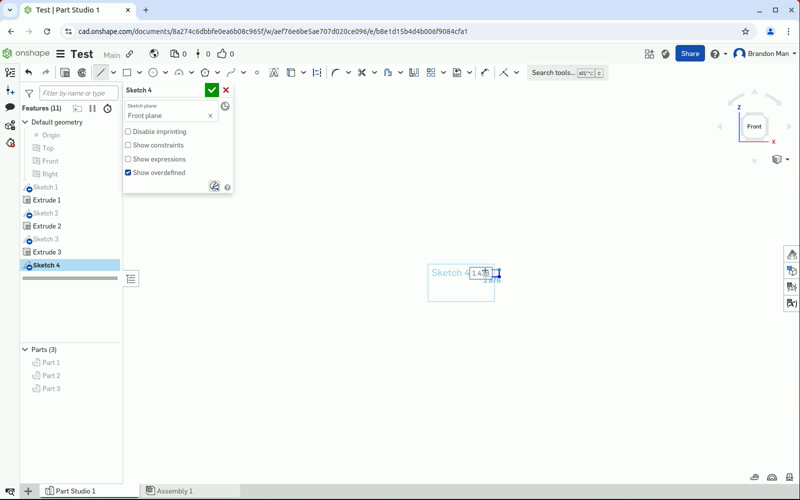
click(485, 269)
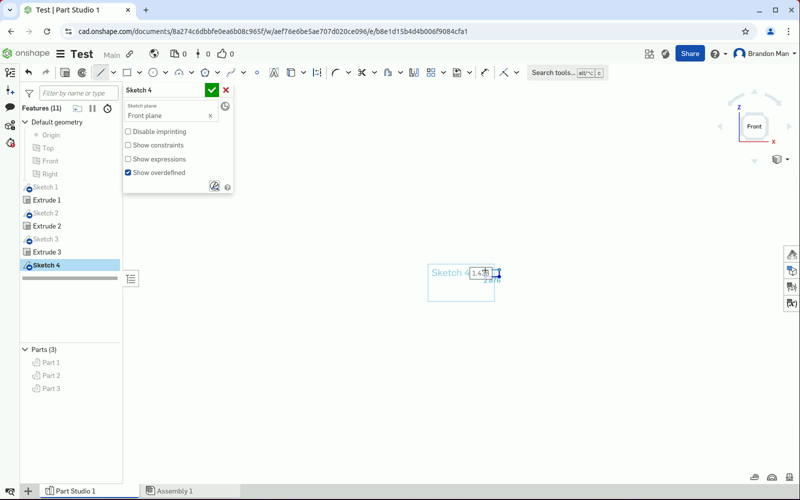
key_up(shift)
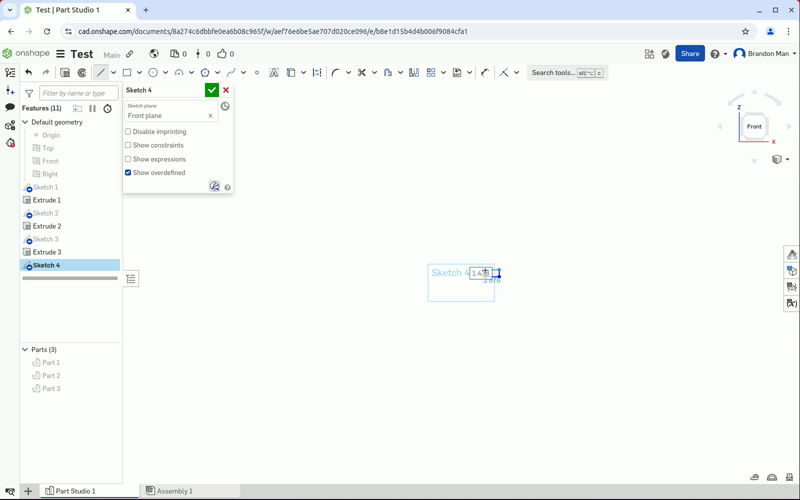
mouse_move(515, 269)
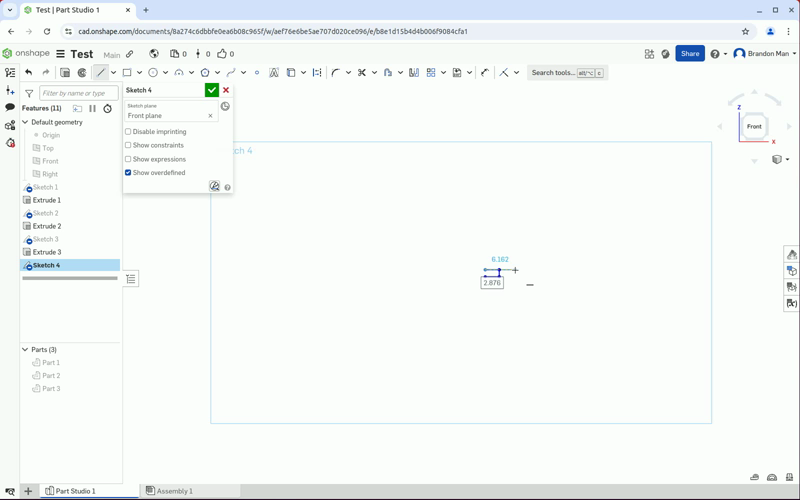
key_down(shift)
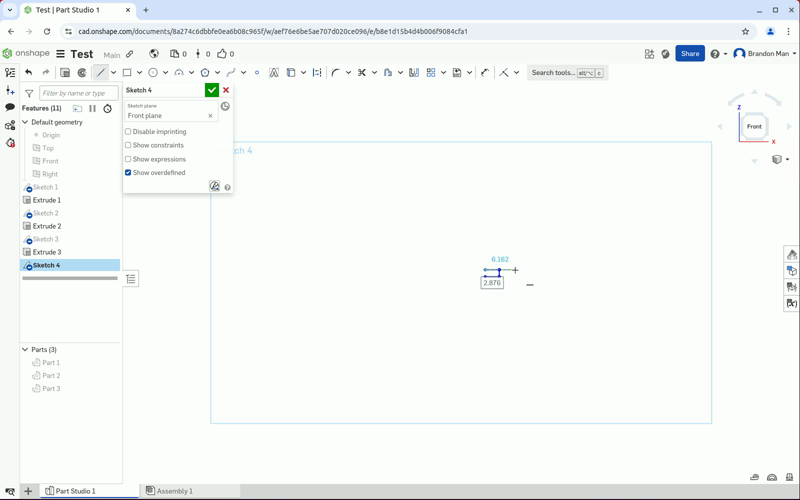
mouse_move(485, 276)
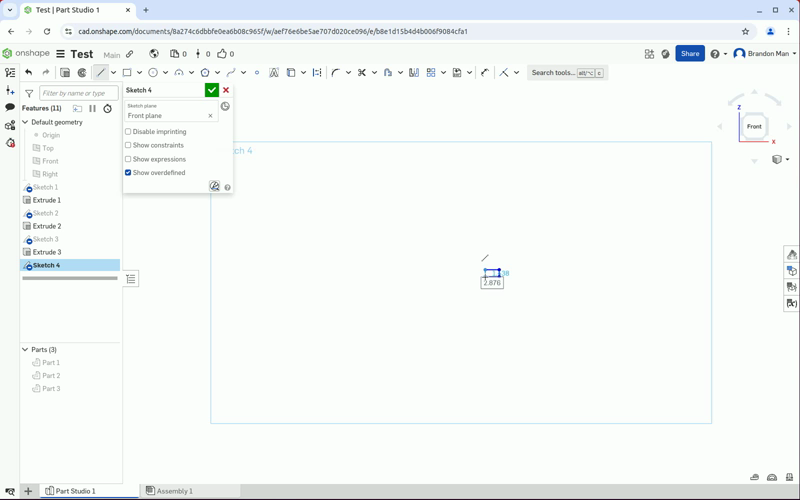
scroll(6)
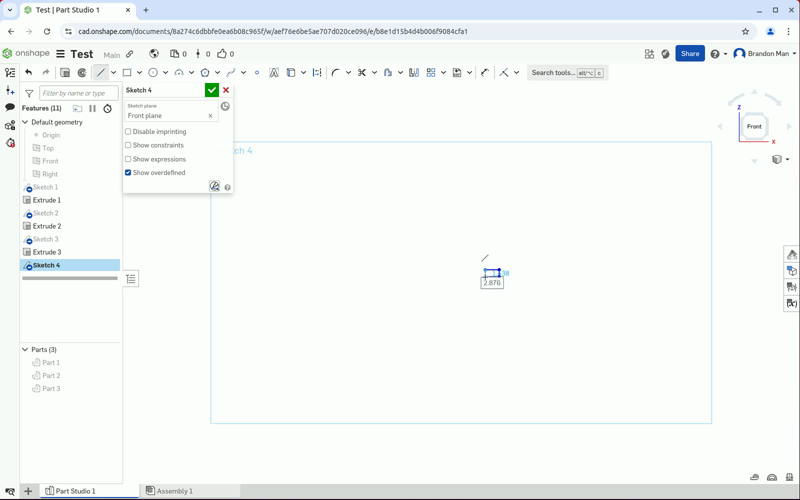
scroll(6)
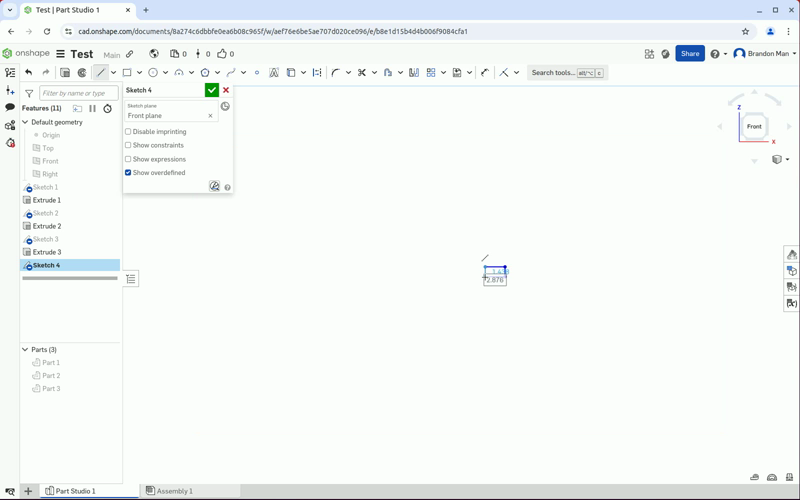
scroll(6)
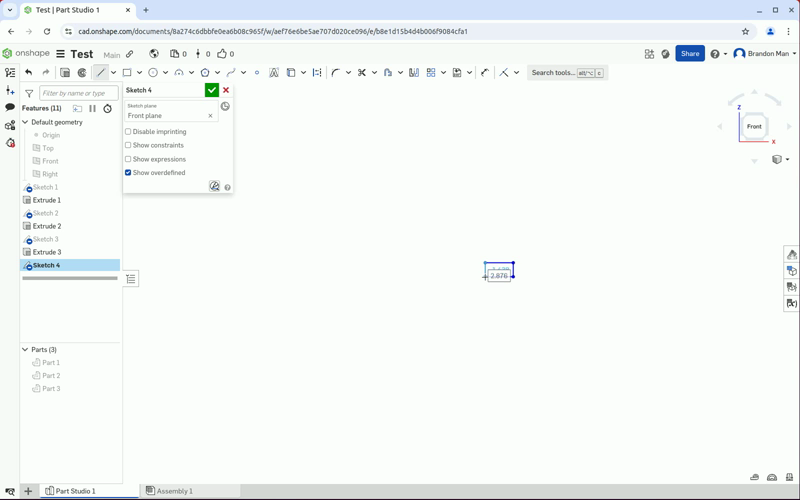
scroll(6)
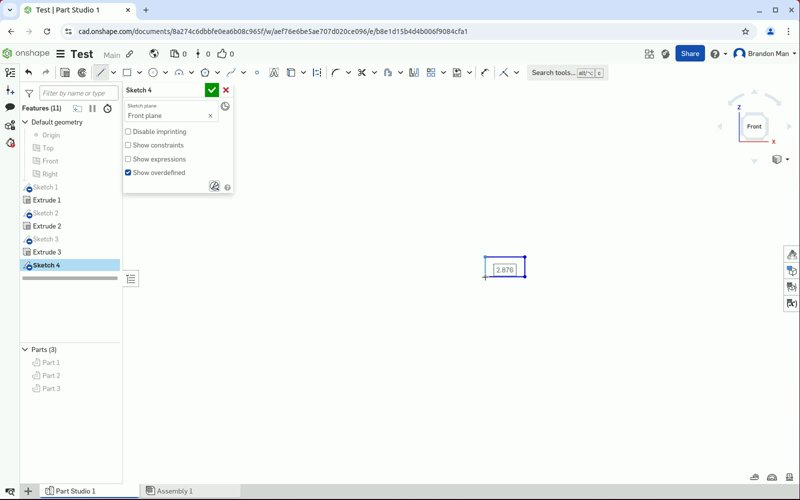
scroll(6)
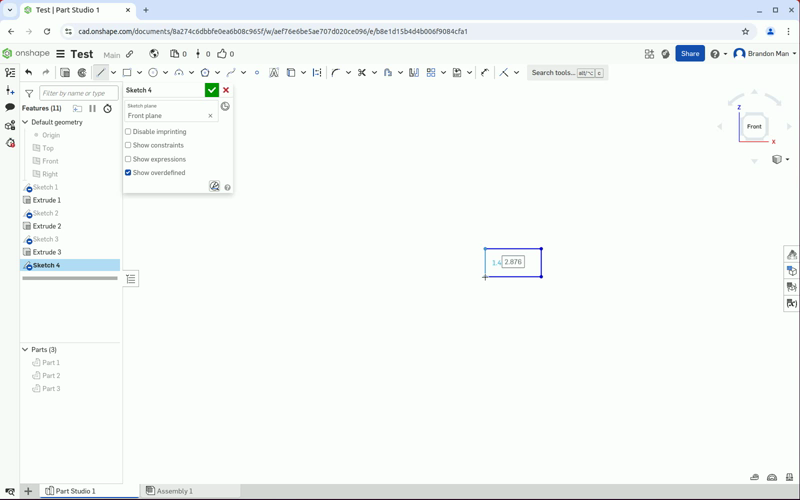
scroll(6)
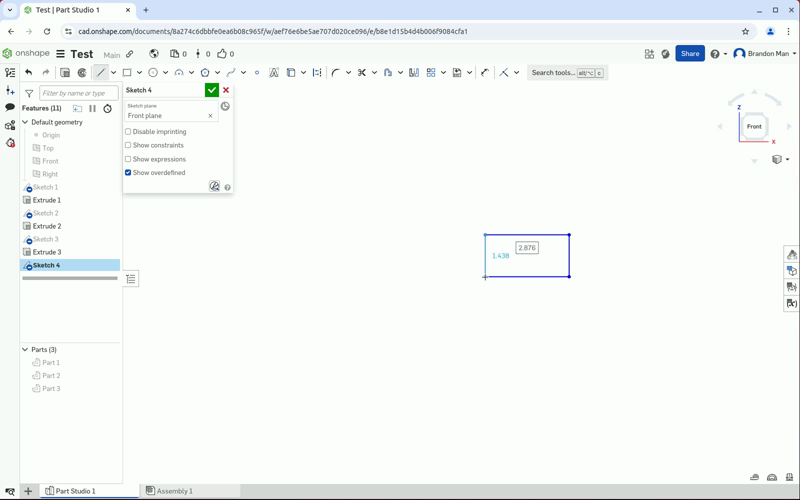
scroll(6)
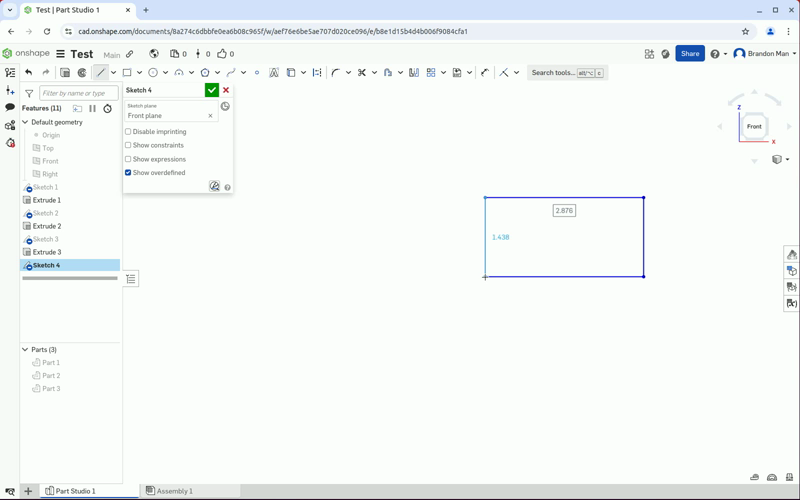
key_up(shift)
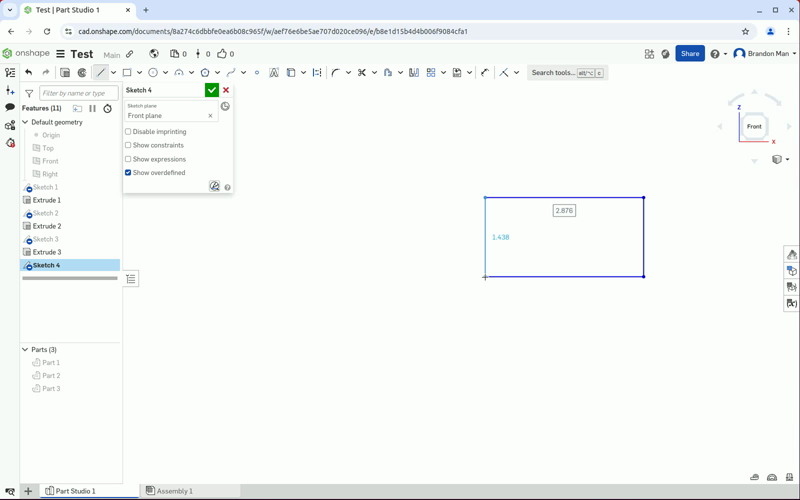
click(485, 276)
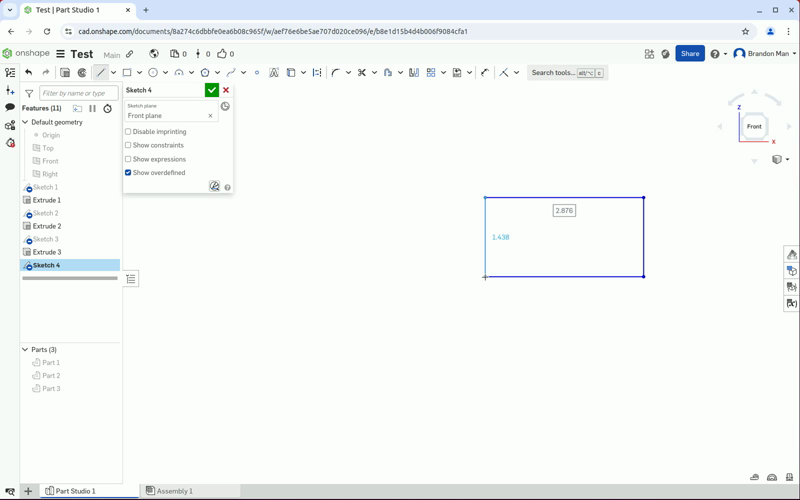
scroll(-6)
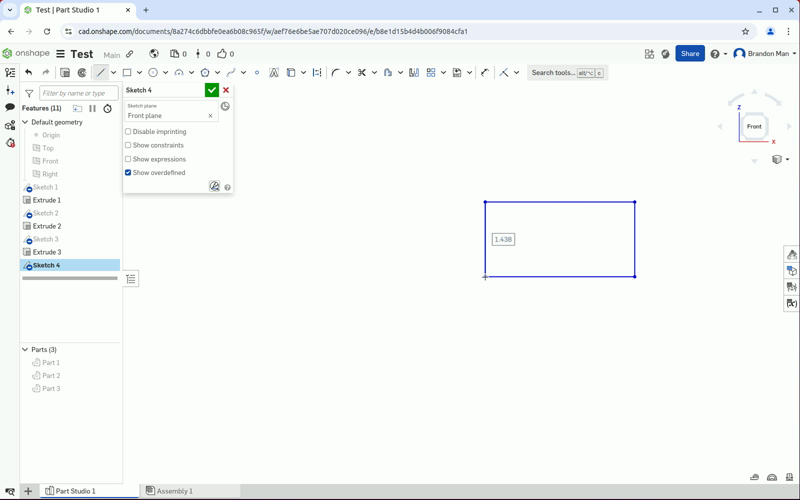
scroll(-6)
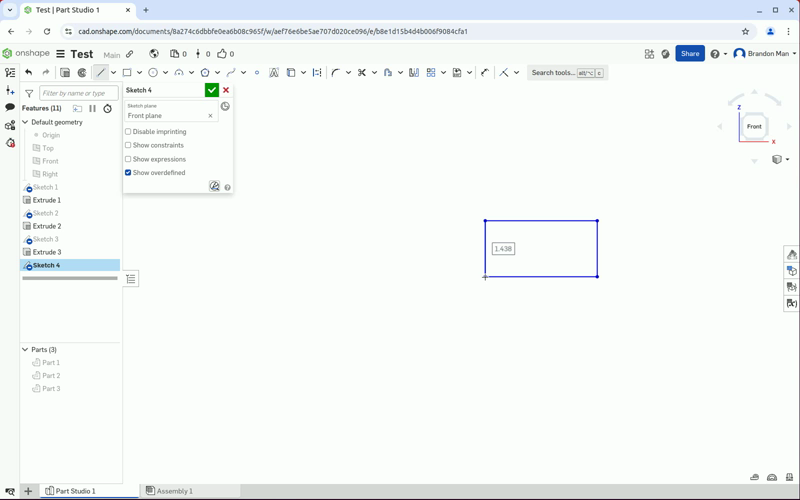
scroll(-6)
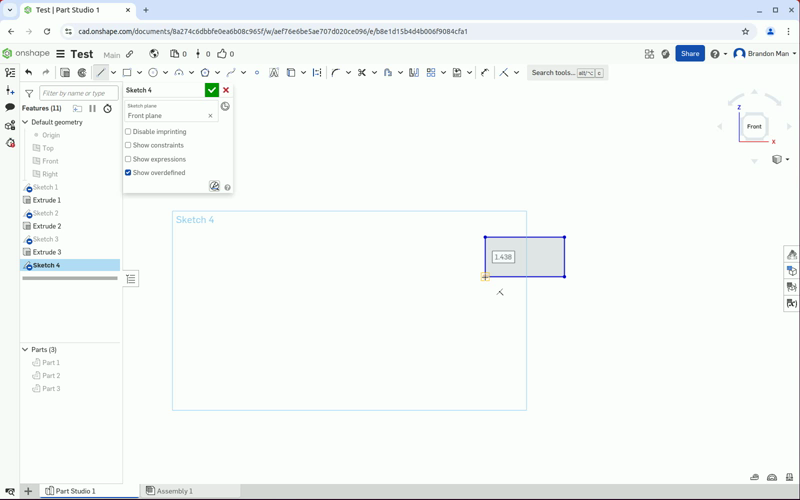
scroll(-6)
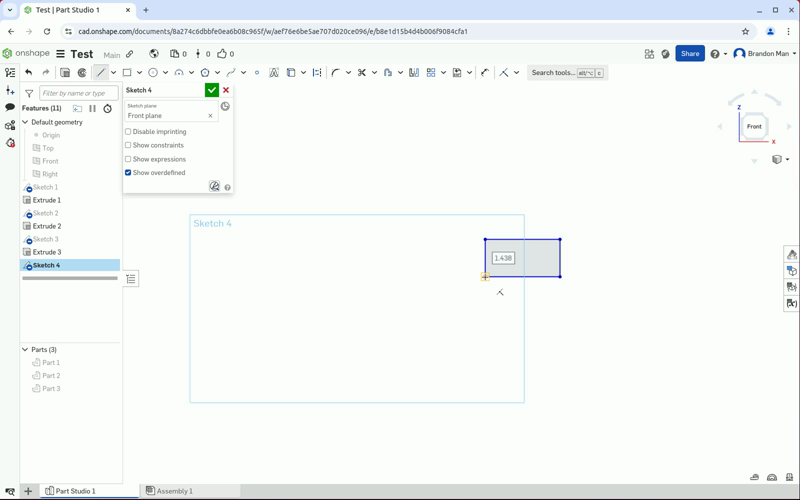
scroll(-6)
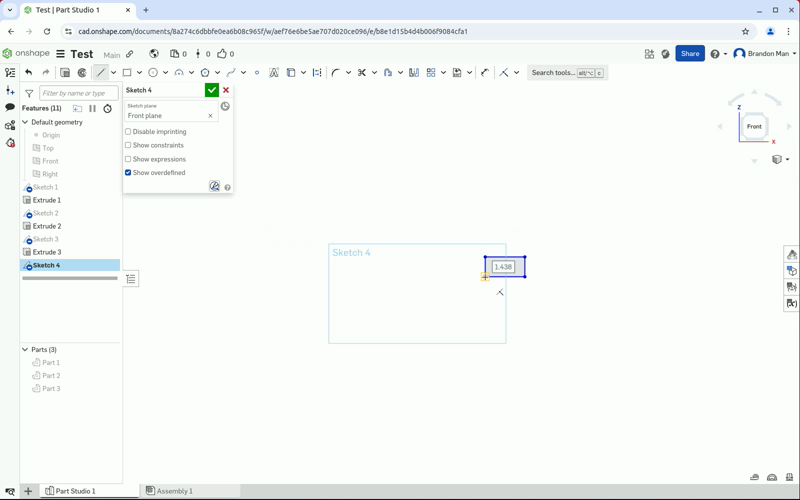
scroll(-6)
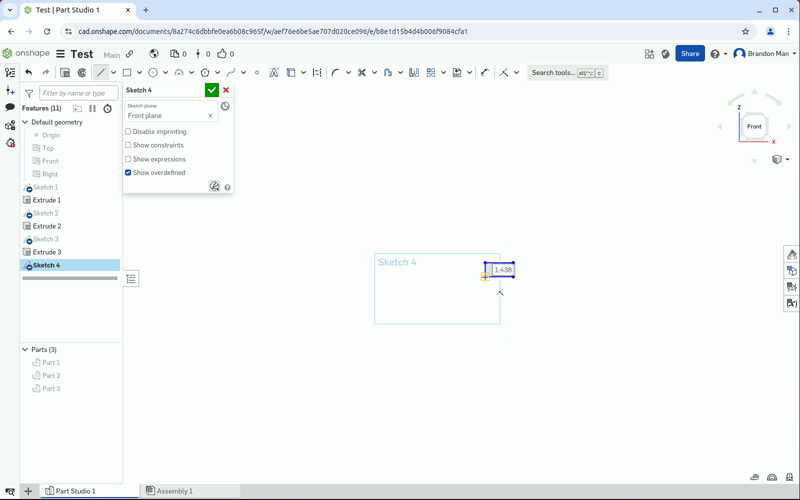
scroll(-6)
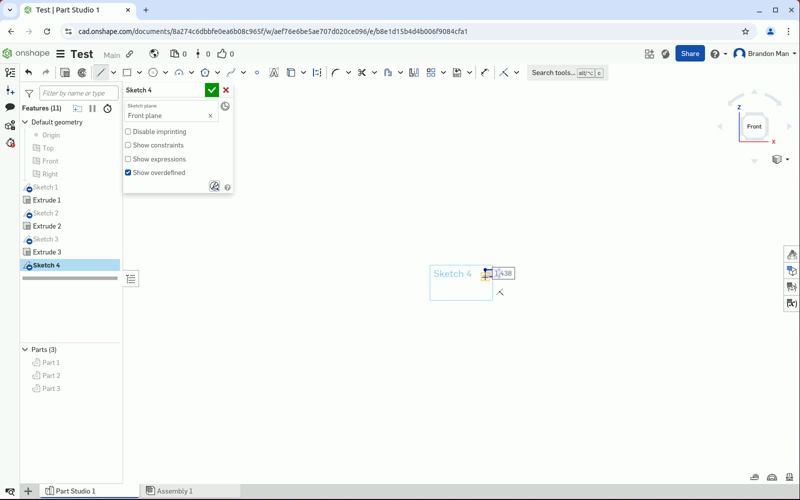
key(esc)
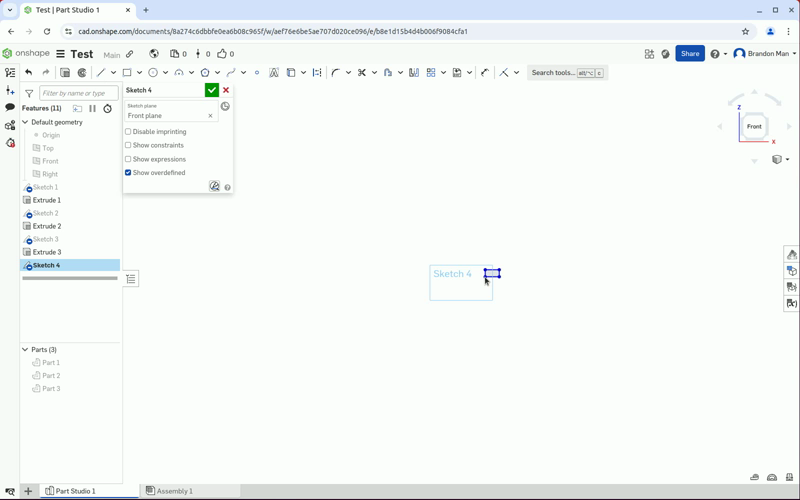
mouse_move(491, 274)
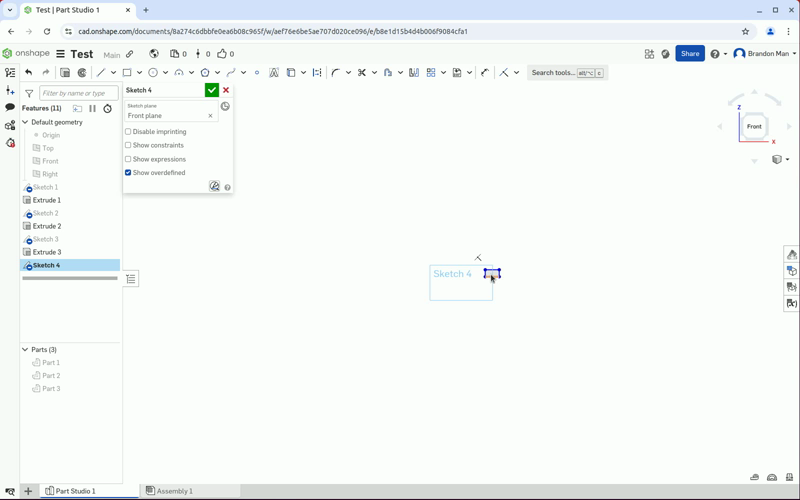
scroll(6)
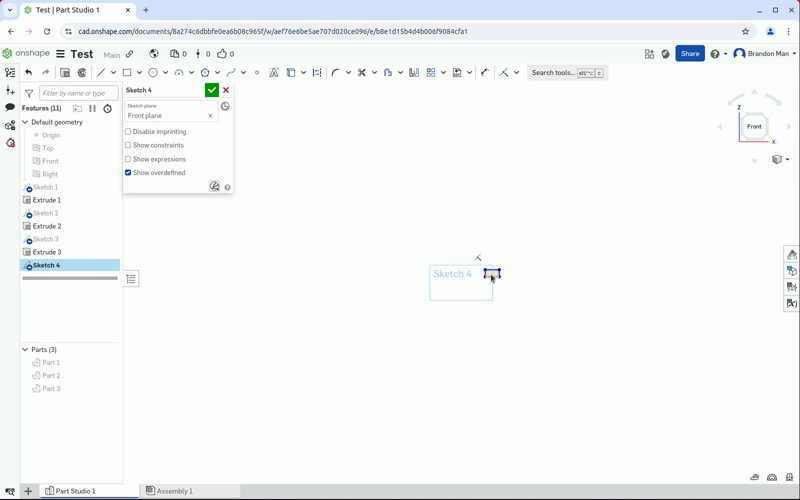
scroll(6)
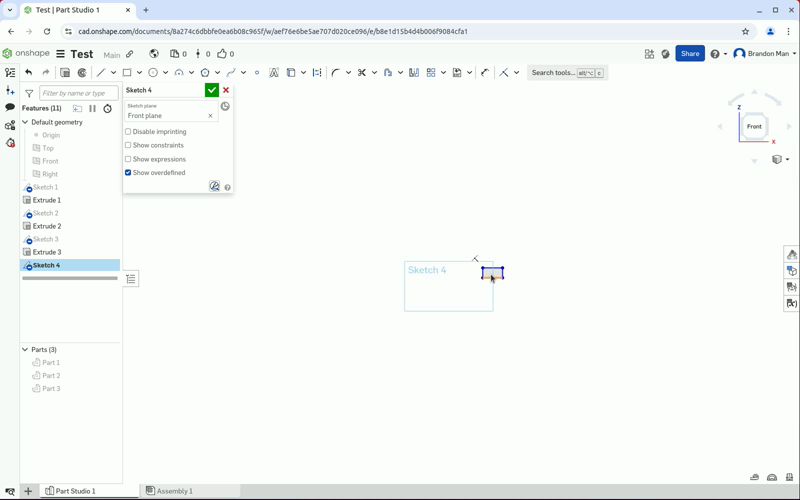
scroll(6)
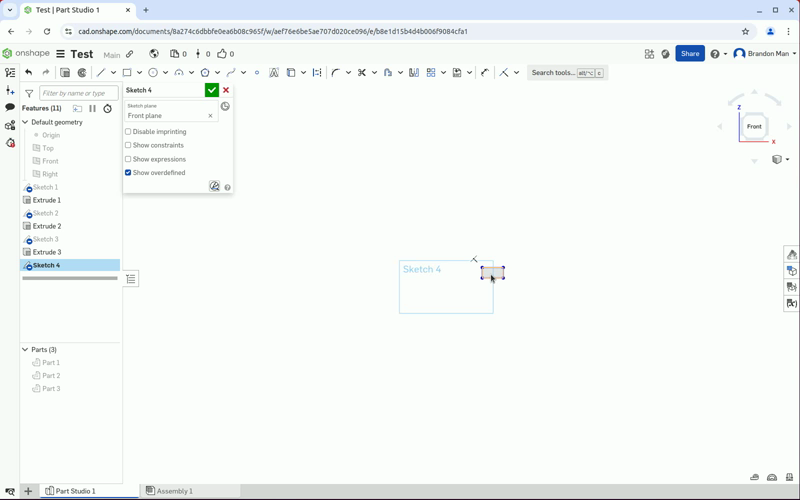
scroll(6)
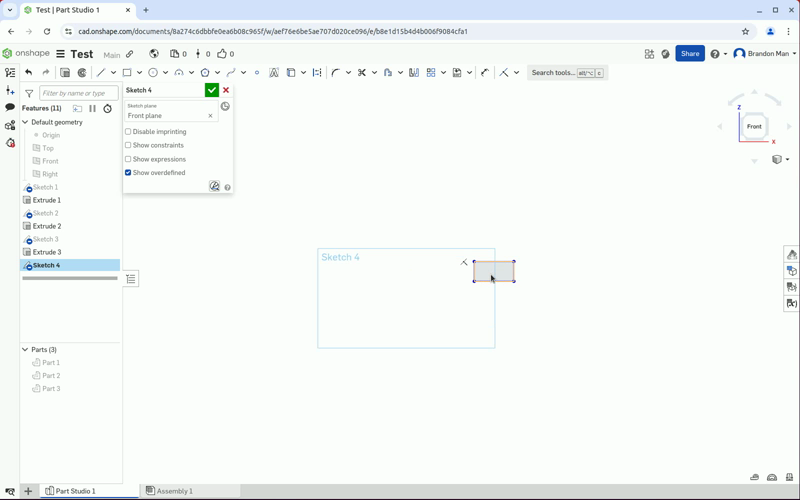
scroll(6)
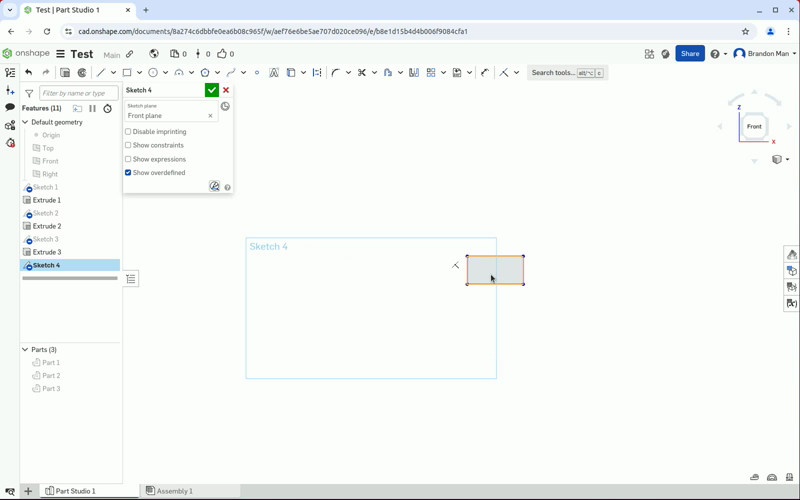
scroll(6)
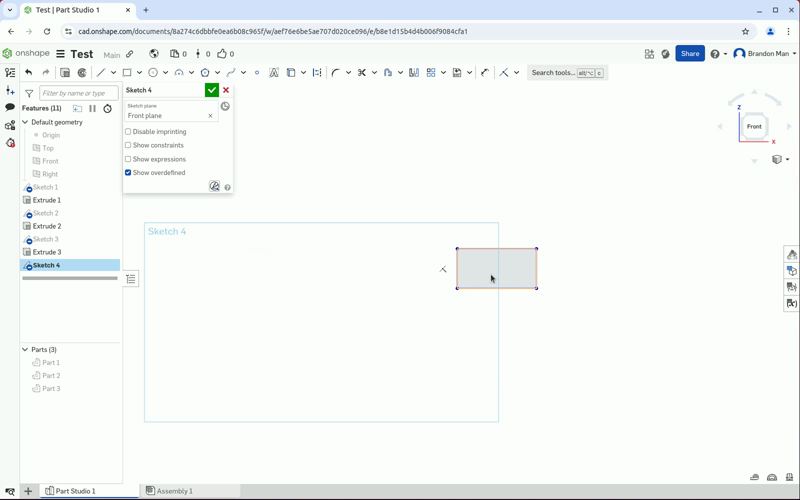
scroll(6)
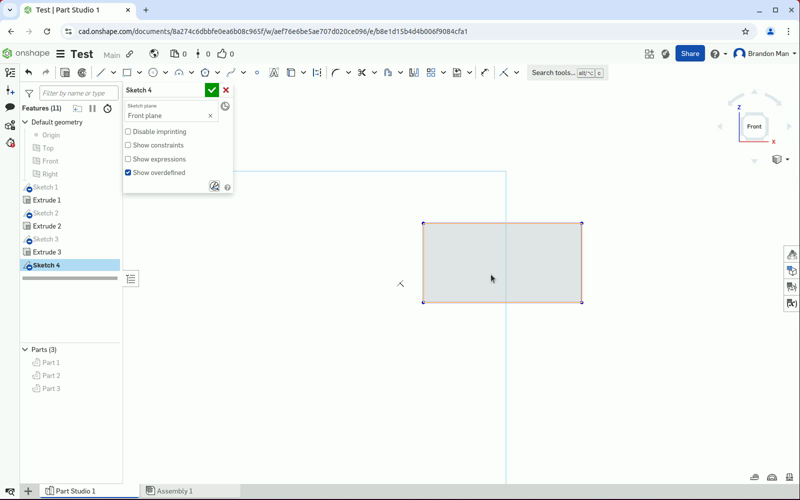
click(491, 274)
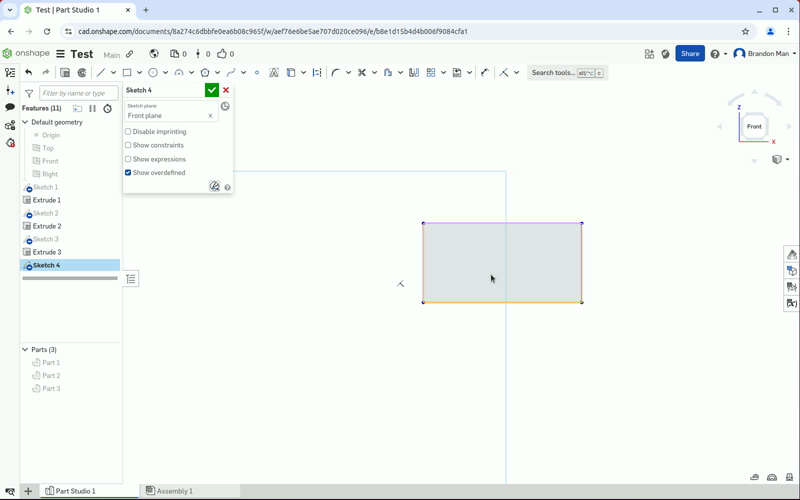
scroll(-6)
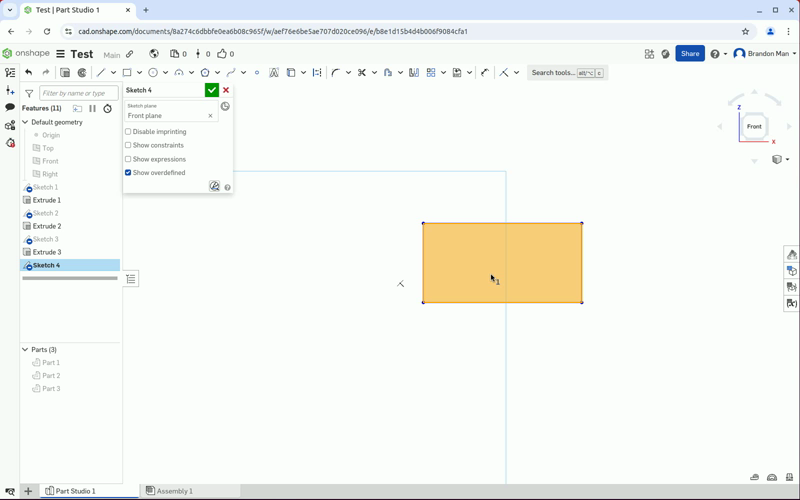
scroll(-6)
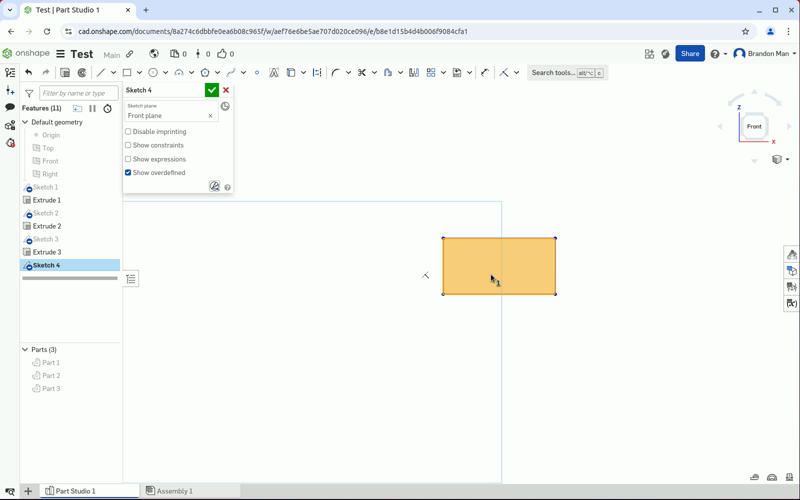
scroll(-6)
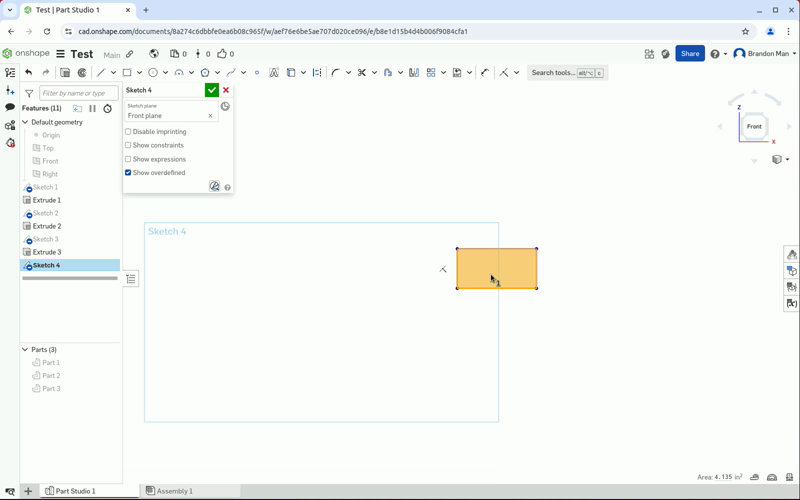
scroll(-6)
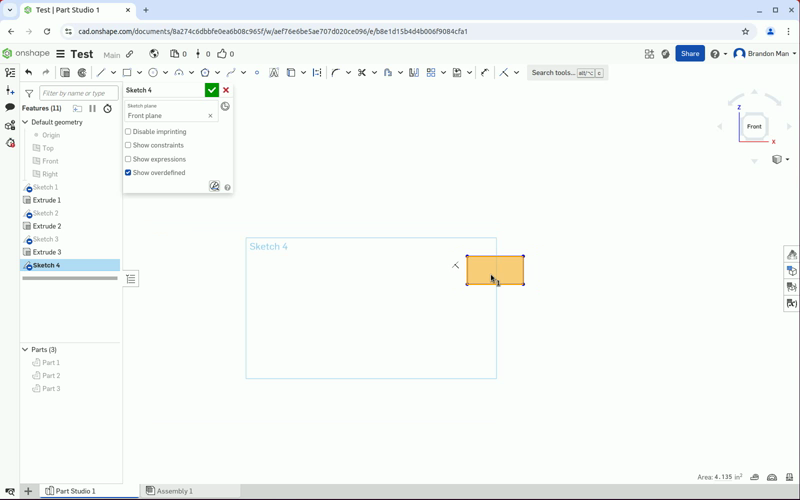
scroll(-6)
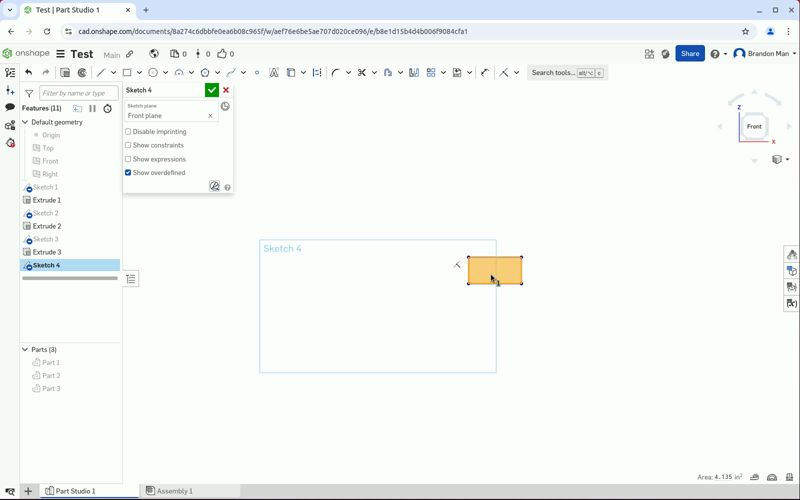
scroll(-6)
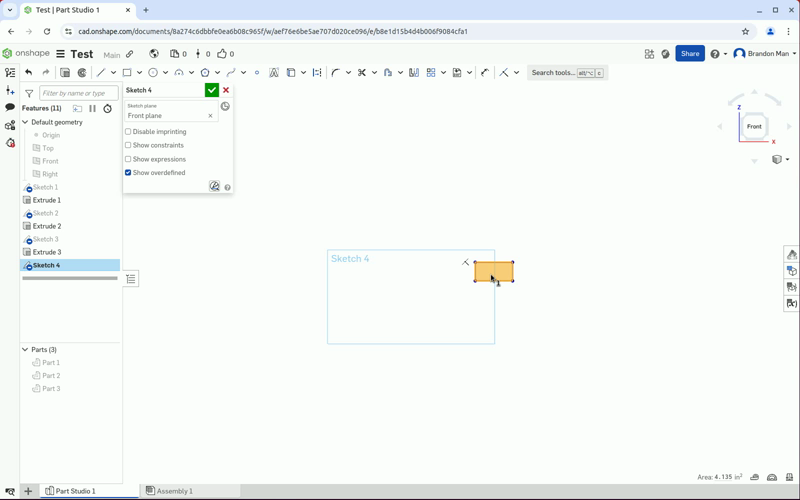
scroll(-6)
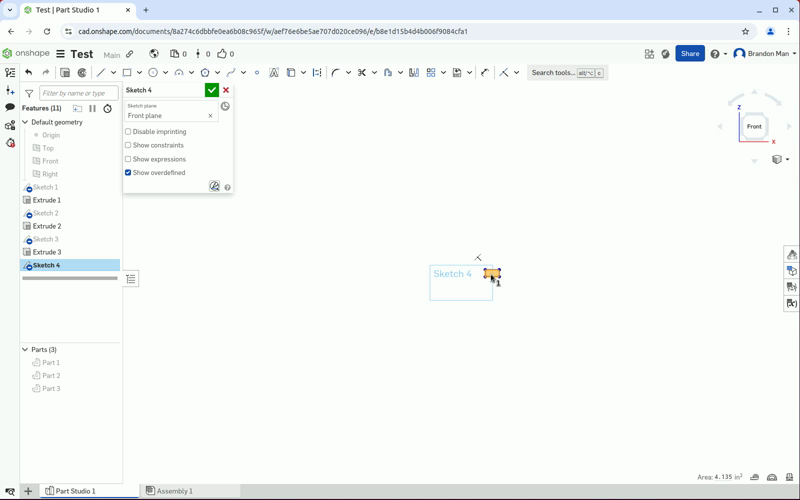
mouse_move(73, 352)
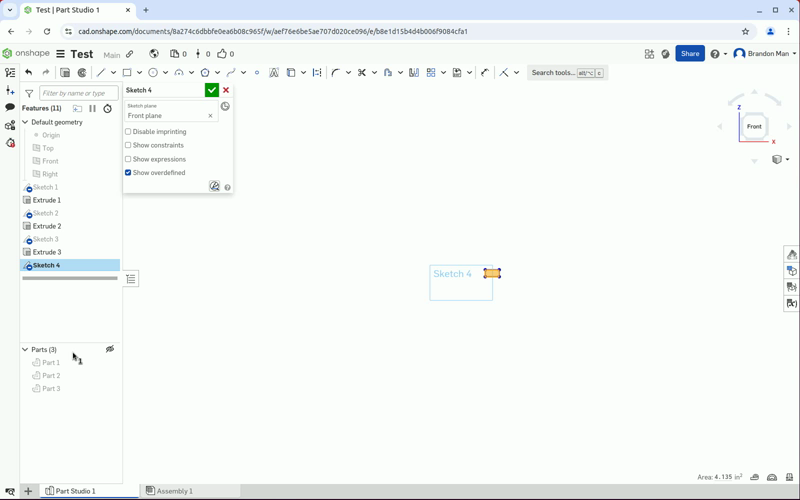
key(shift+y)
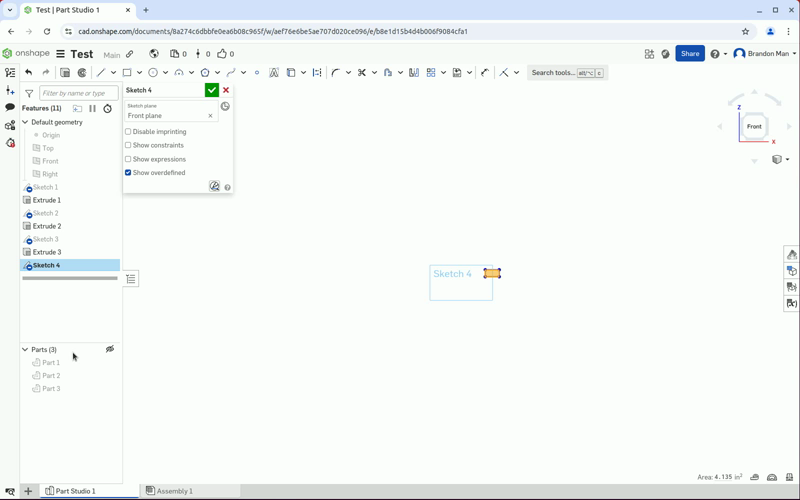
key(shift+e)
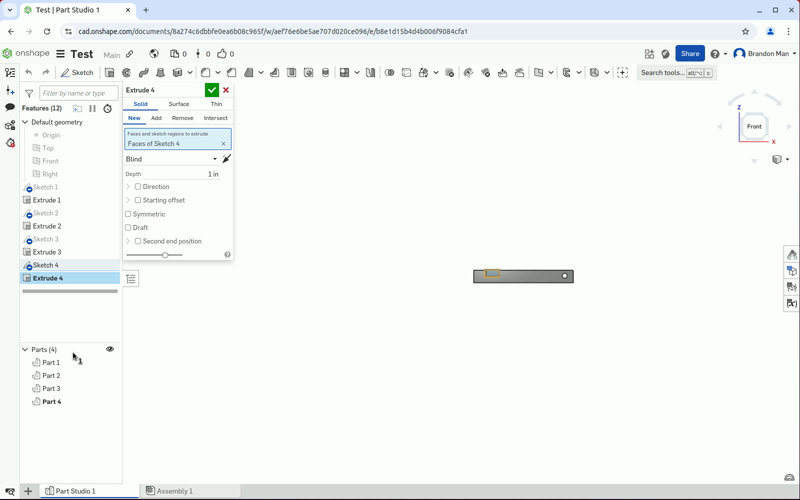
mouse_move(143, 106)
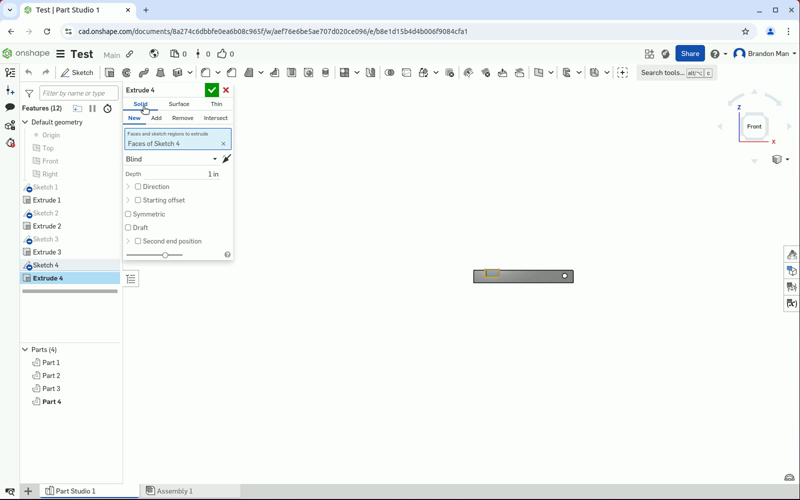
click(143, 106)
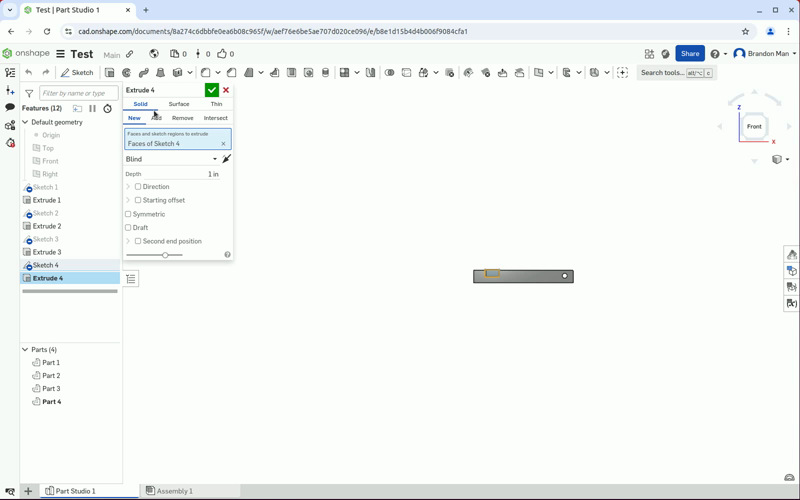
mouse_move(186, 120)
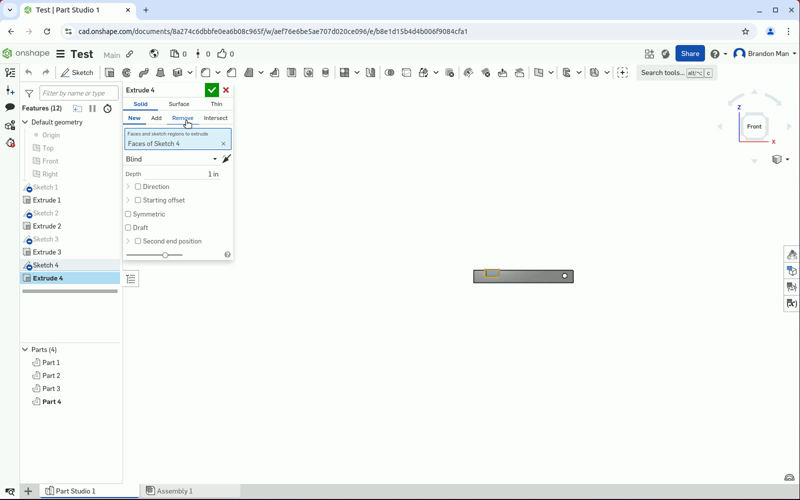
click(186, 120)
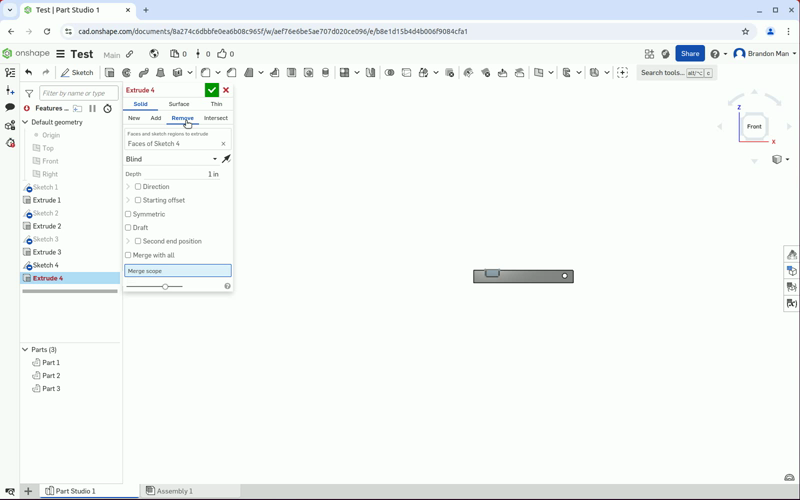
key(tab, 4)
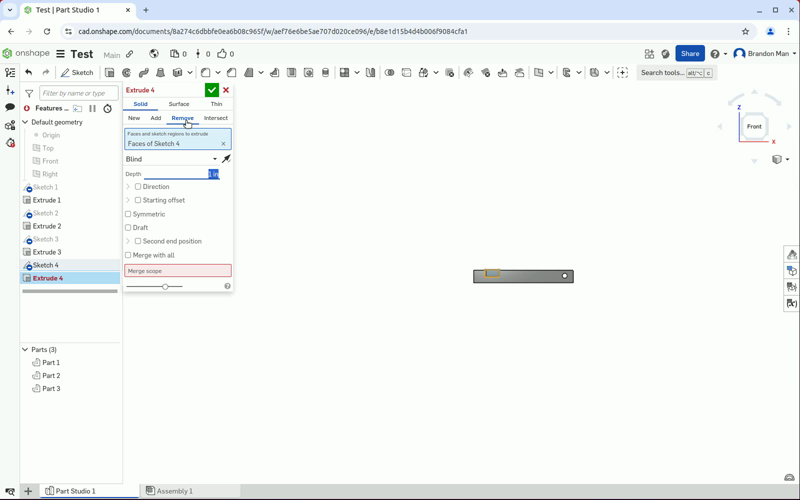
text(-3.37)
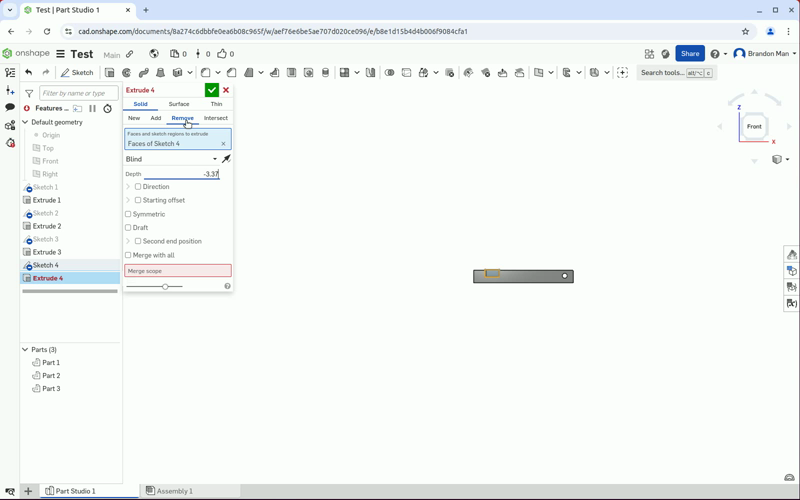
key(tab, 6)
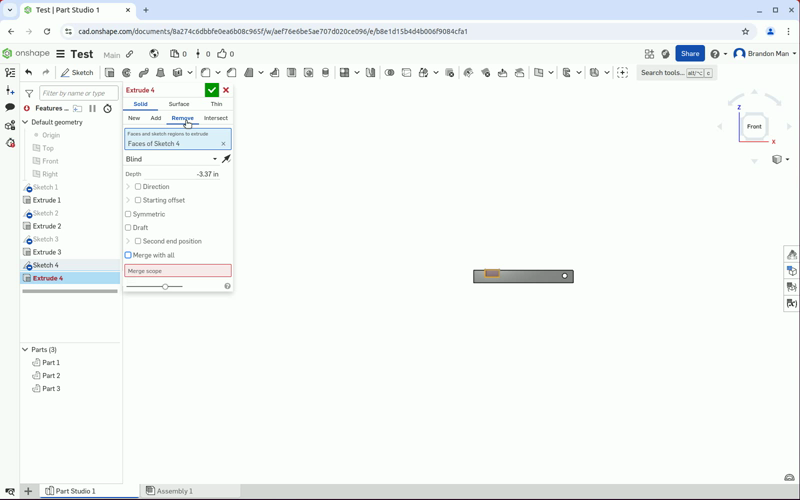
key(space)
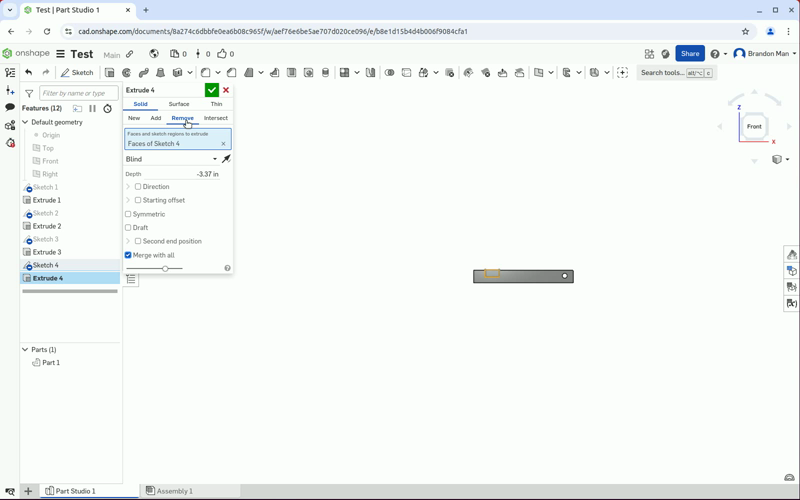
key(enter)
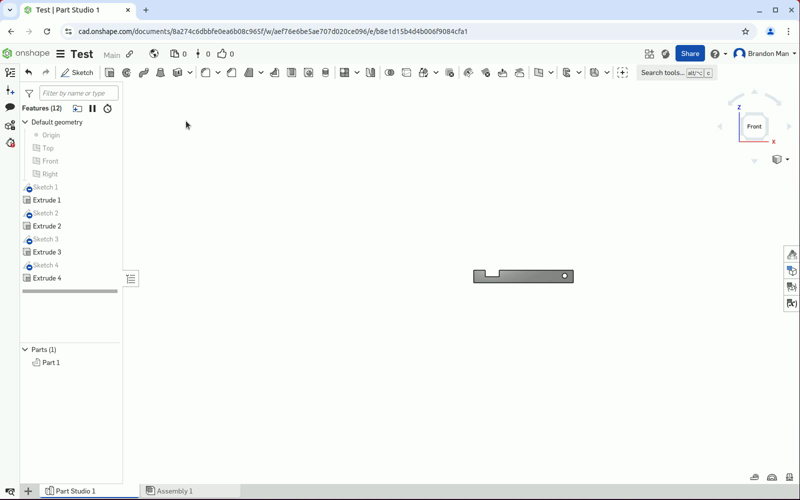
key(shift+h)
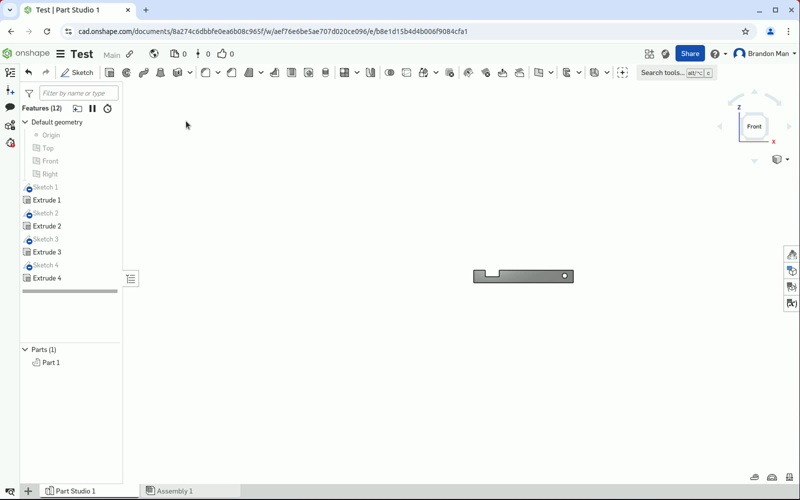
key(shift+h)
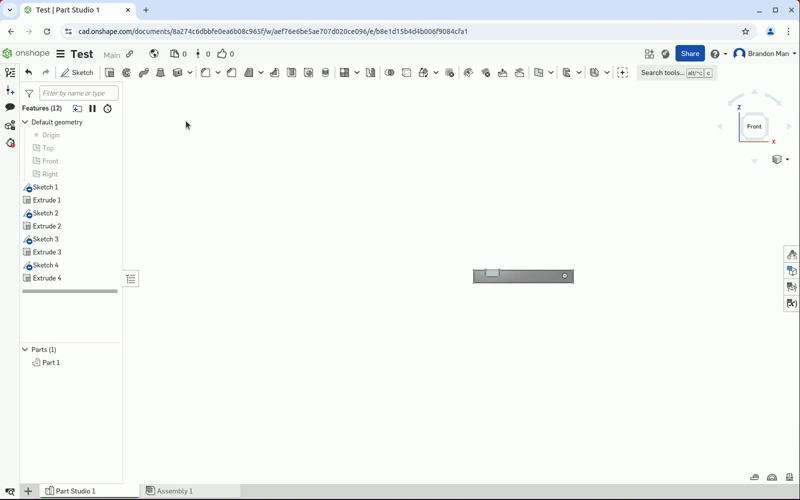
key(shift+7)
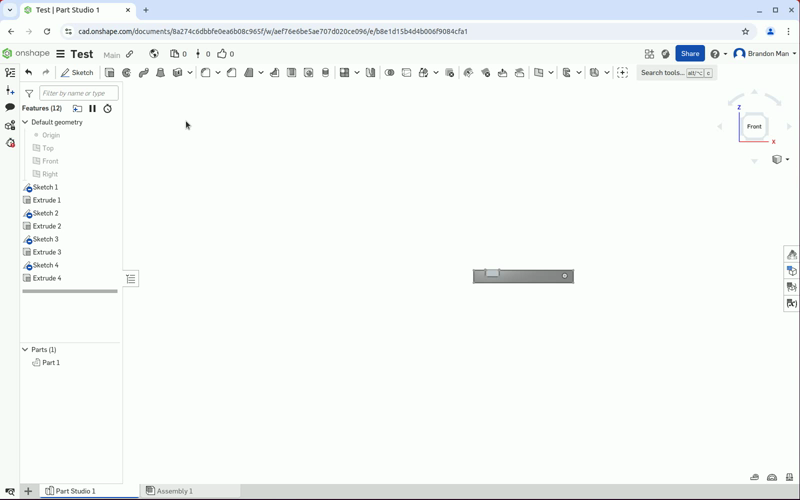
key(left, 2)
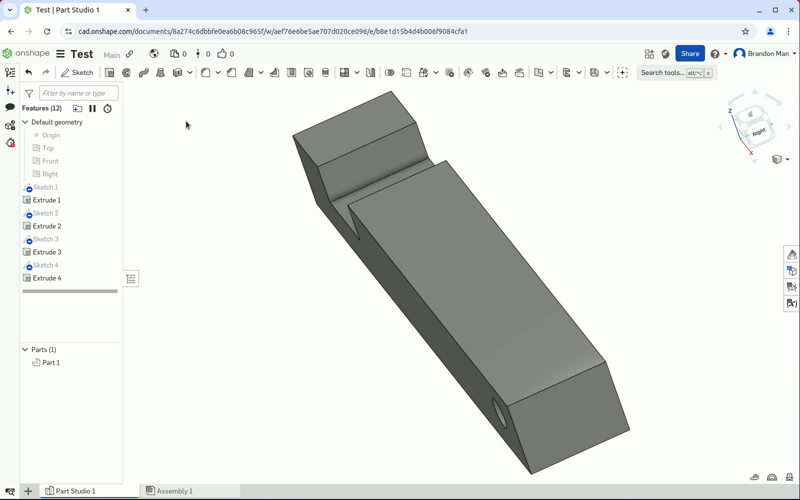
key(down, 2)
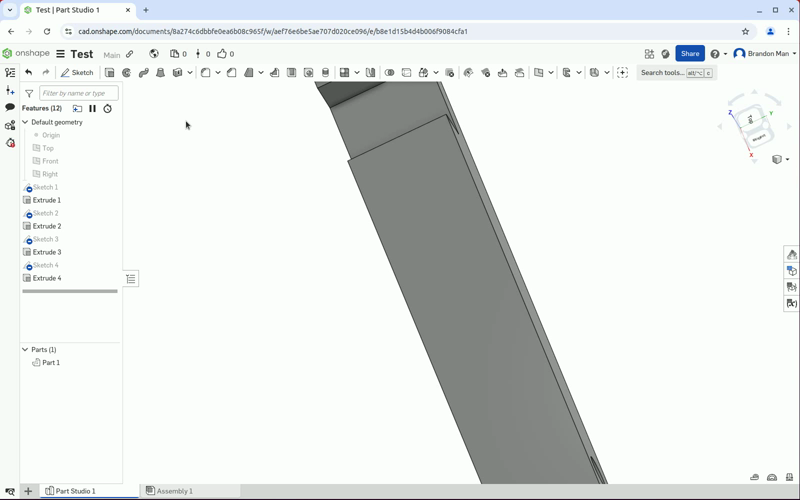
key(up, 2)
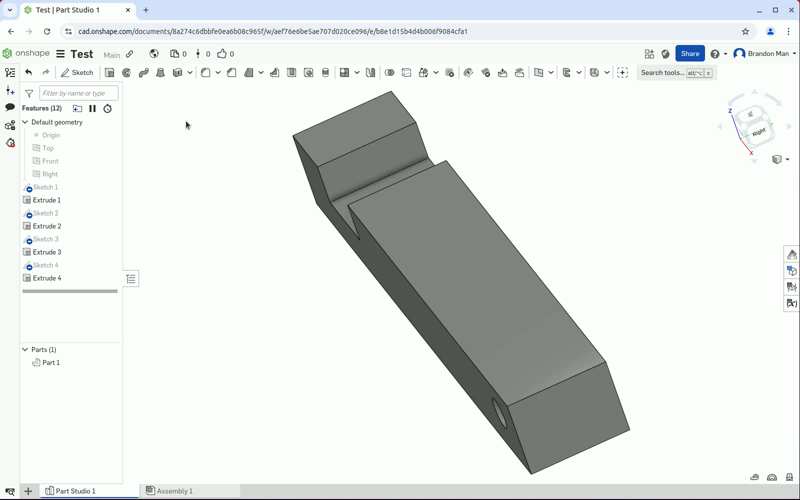
key(right, 2)
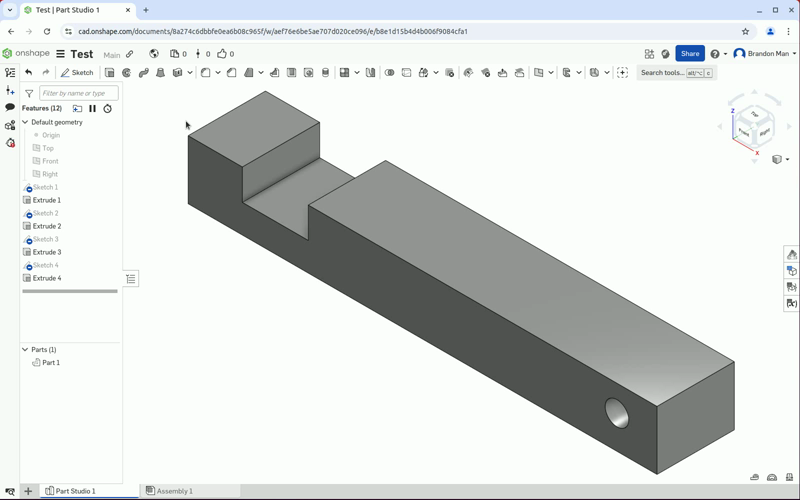
mouse_move(73, 189)
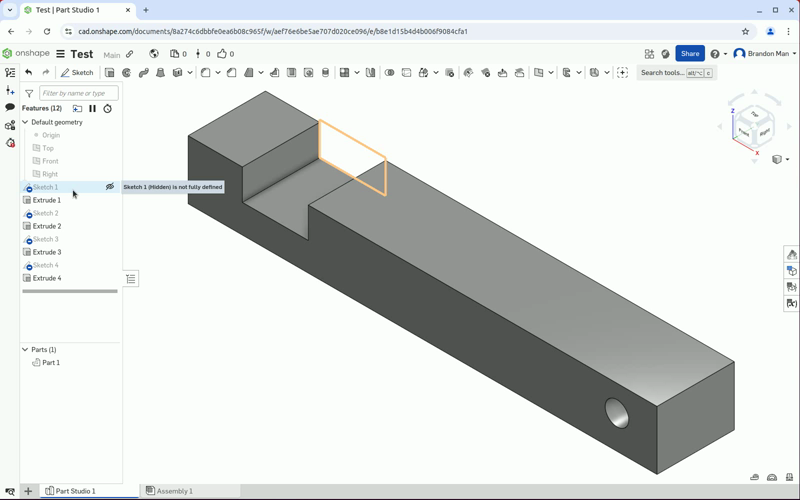
click(73, 189)